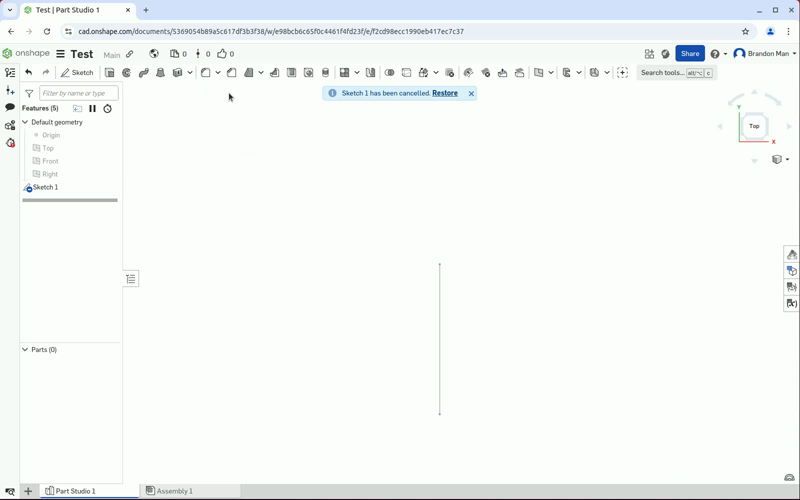
key(shift+h)
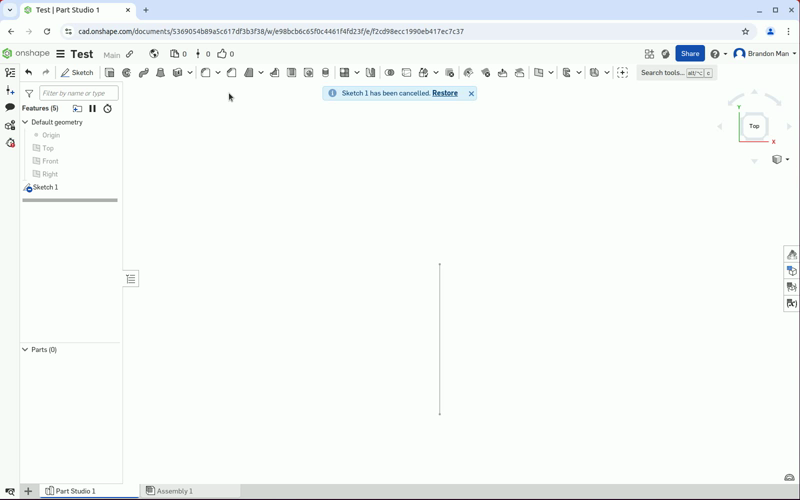
key(shift+s)
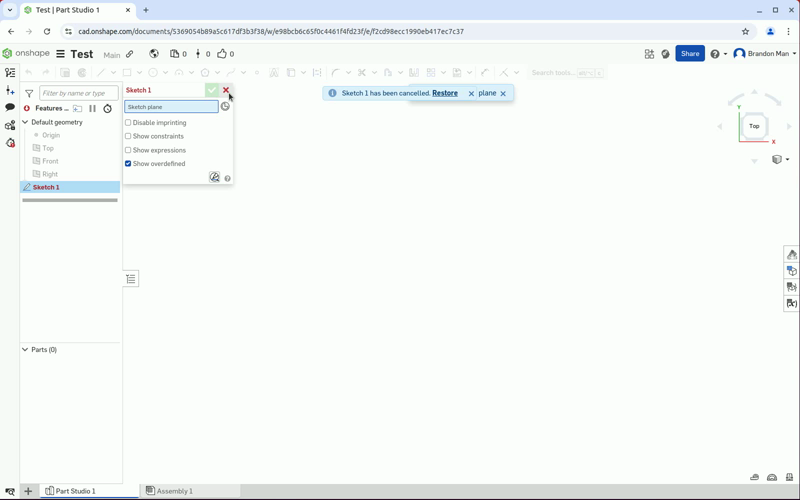
mouse_move(73, 150)
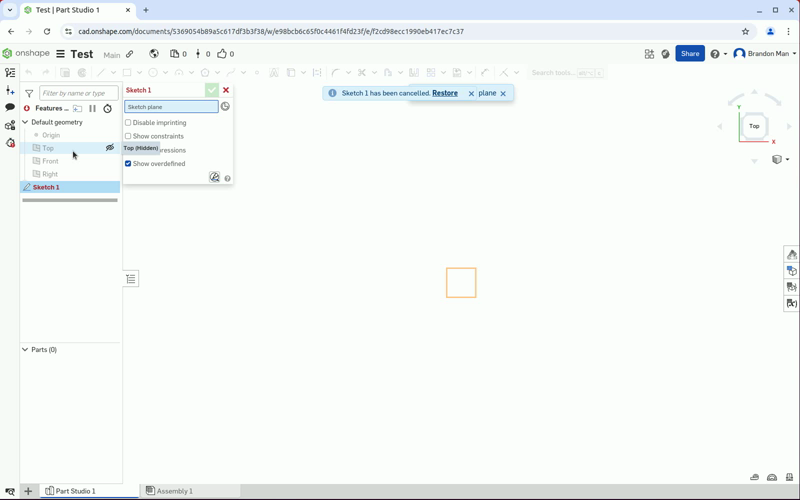
click(73, 150)
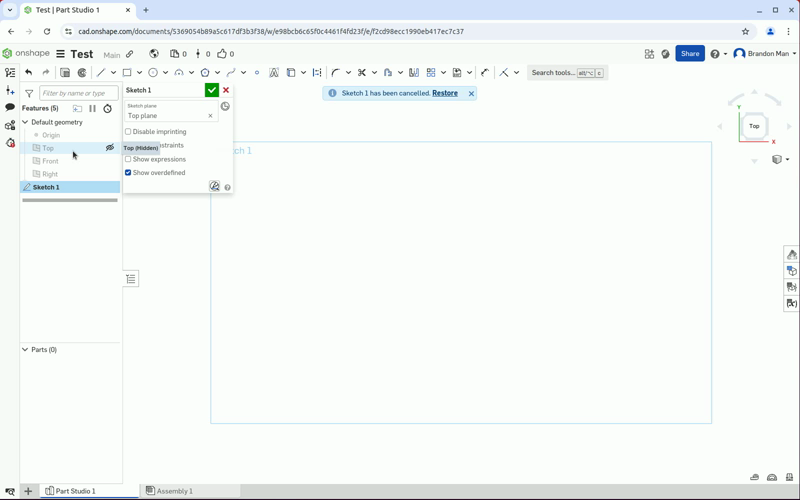
mouse_move(73, 352)
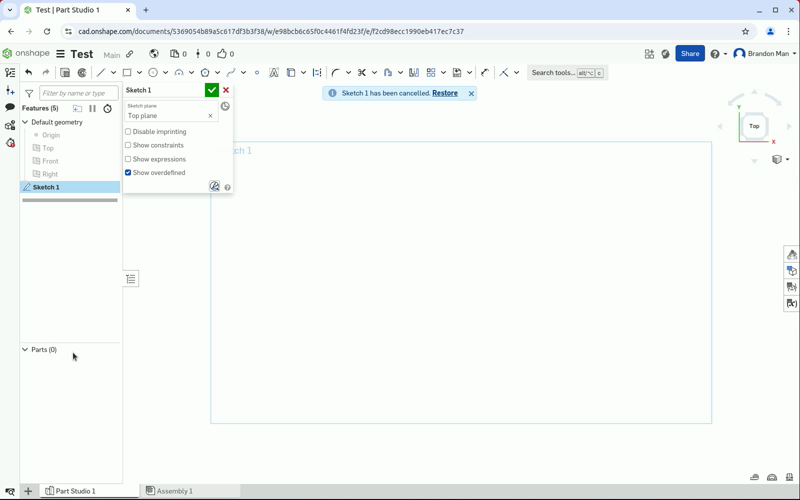
key(y)
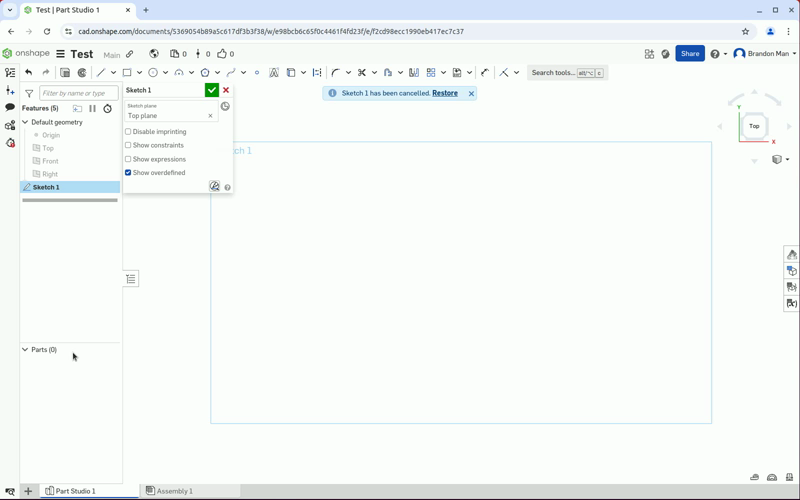
key(l)
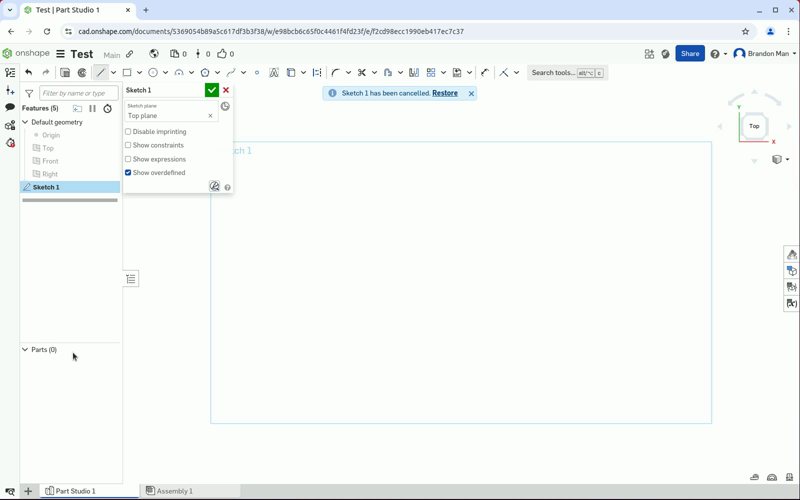
key_down(shift)
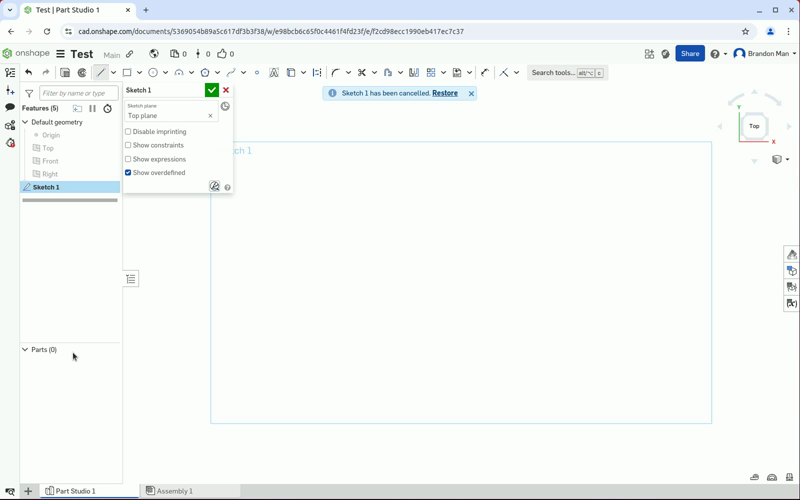
mouse_move(348, 280)
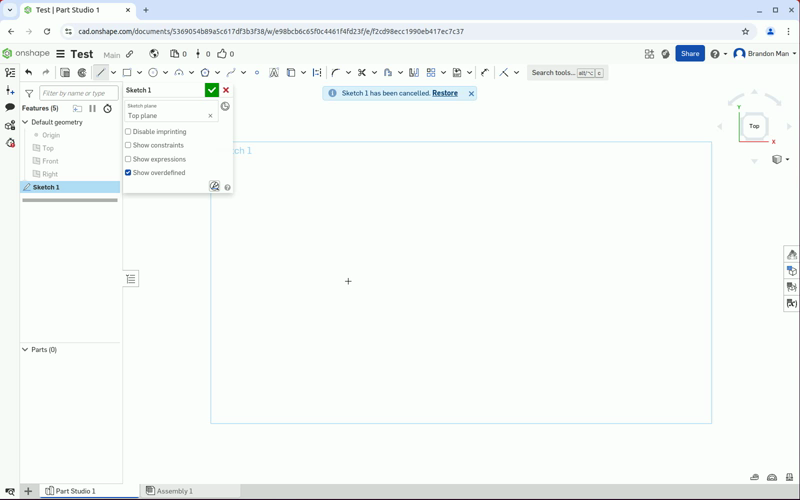
click(348, 280)
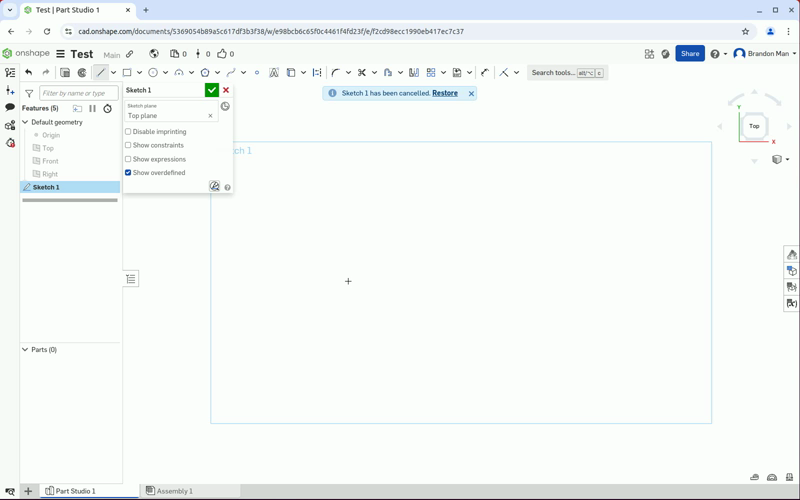
key_up(shift)
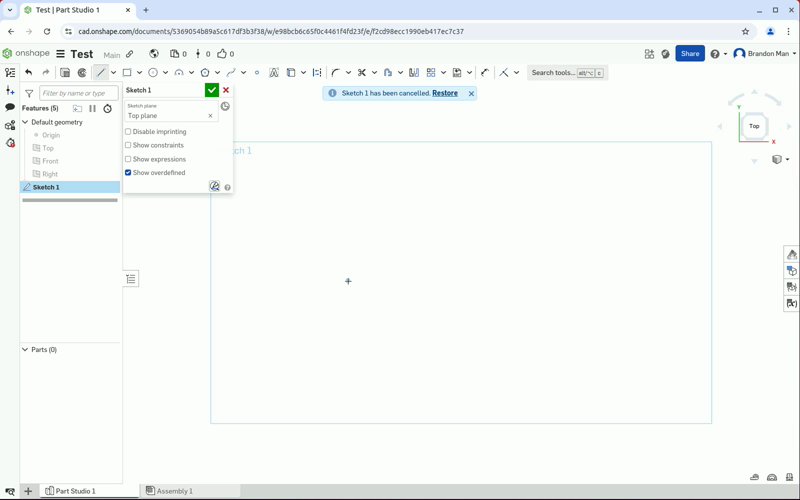
key_down(shift)
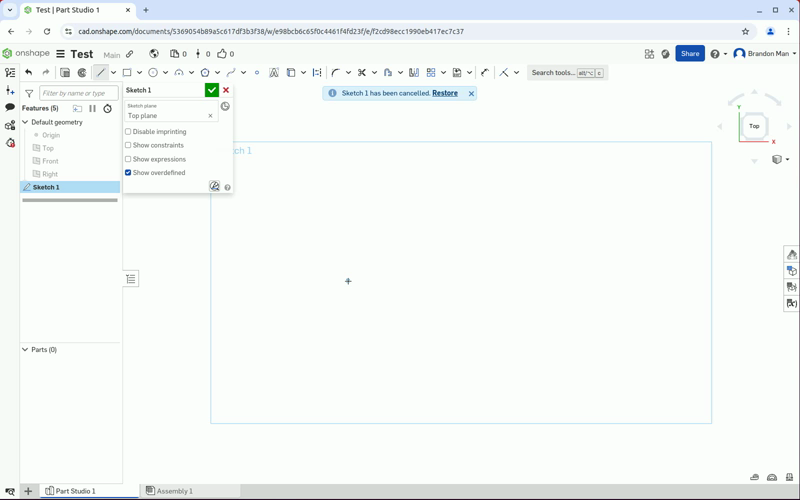
mouse_move(378, 280)
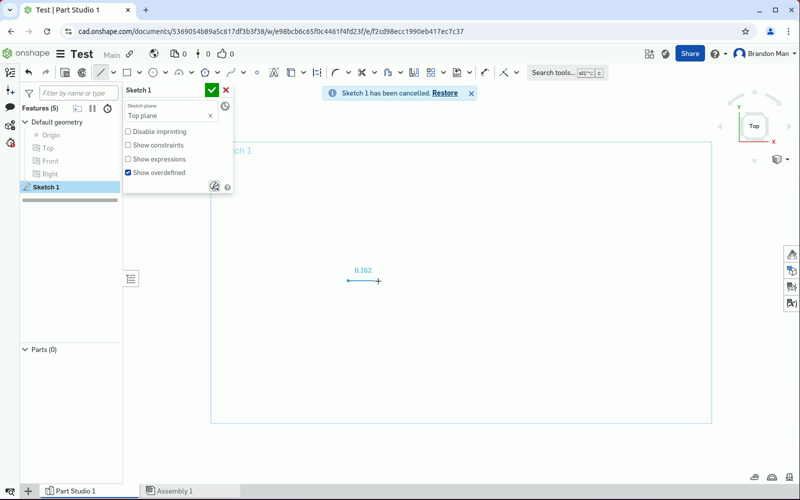
mouse_move(350, 282)
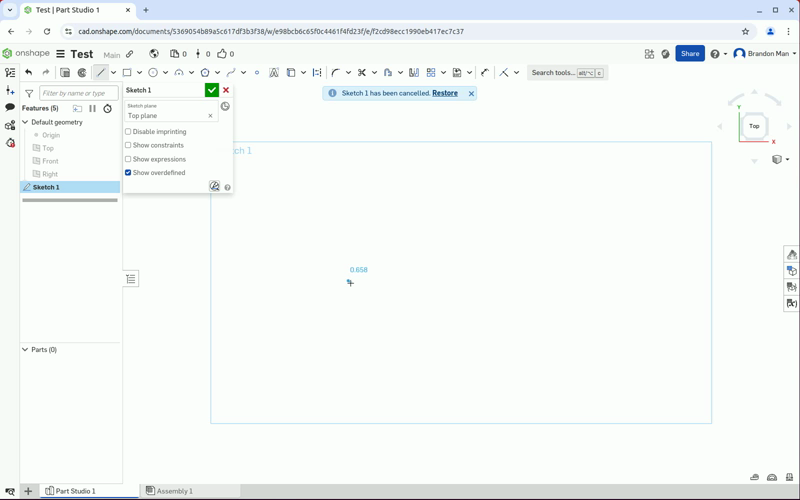
scroll(6)
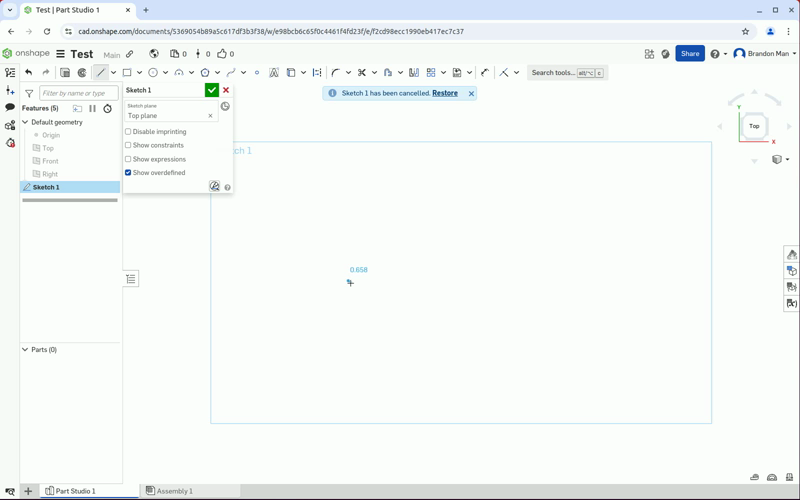
scroll(6)
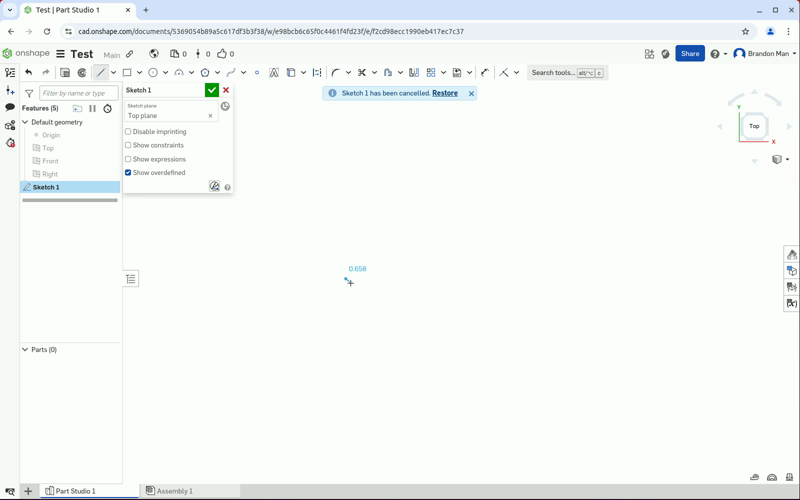
scroll(6)
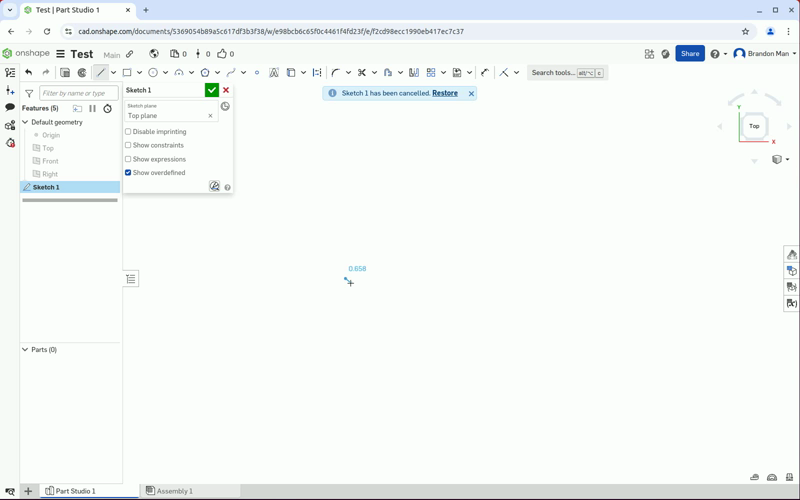
scroll(6)
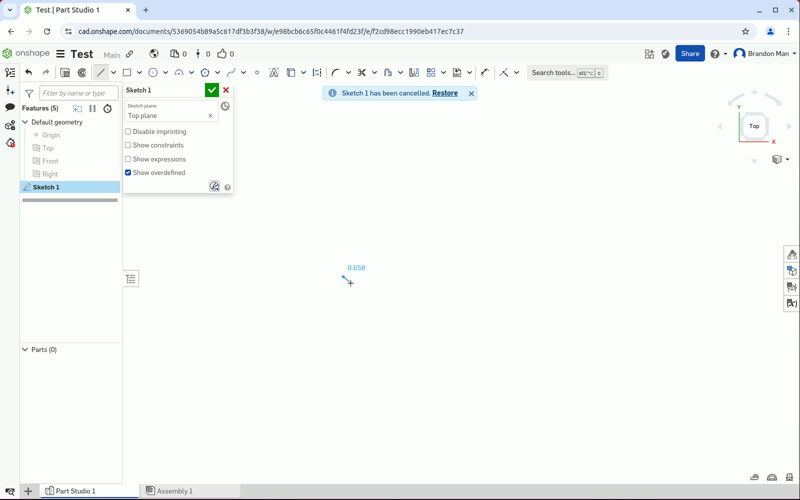
scroll(6)
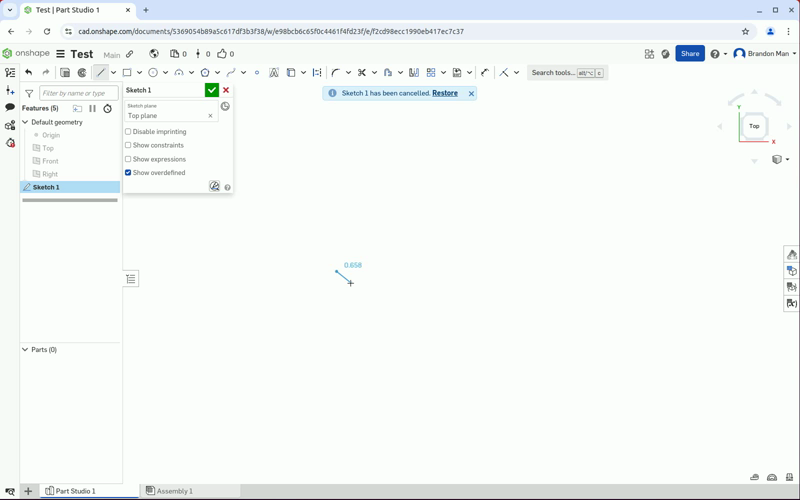
scroll(6)
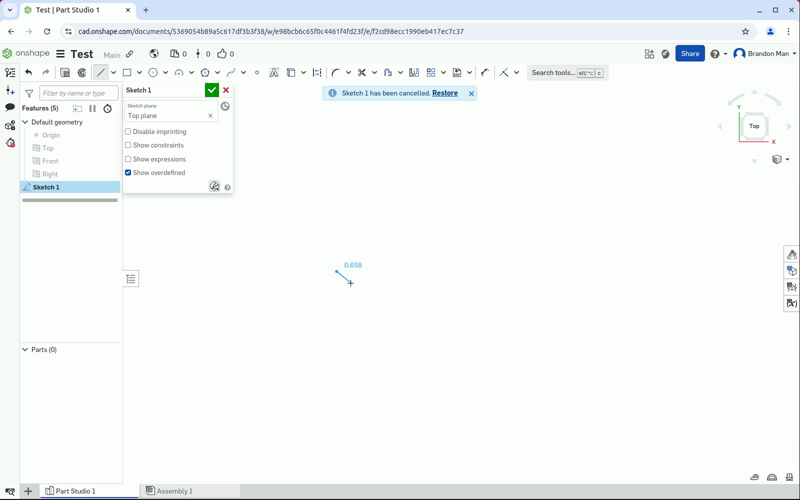
scroll(6)
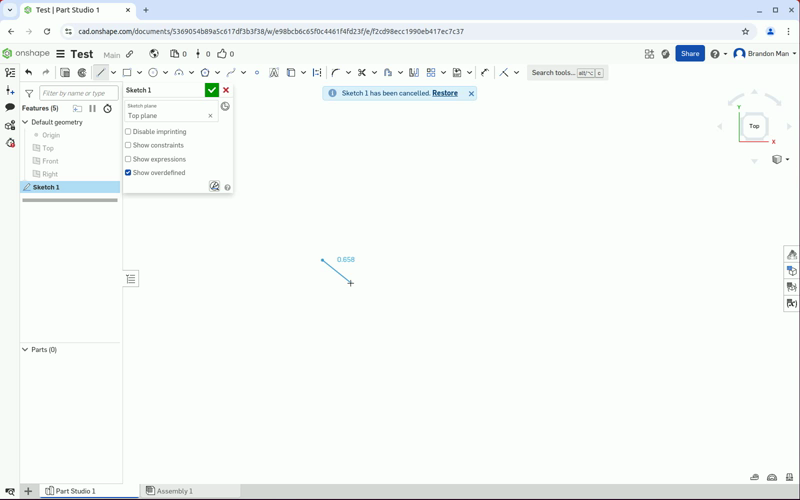
click(350, 282)
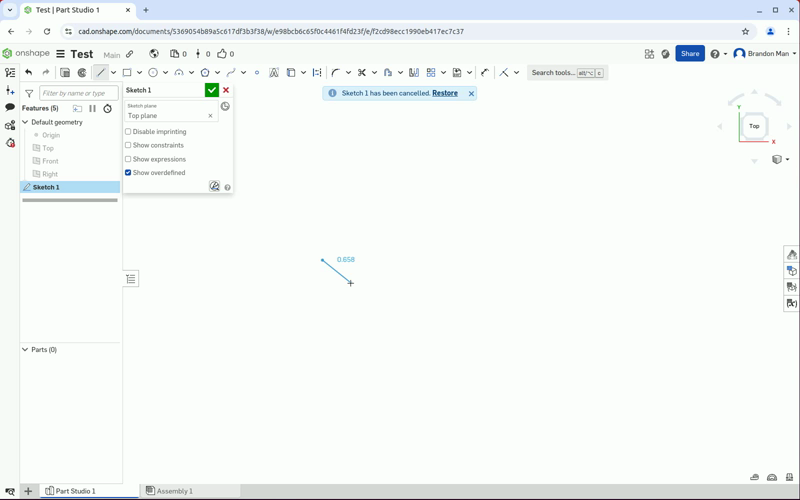
scroll(-6)
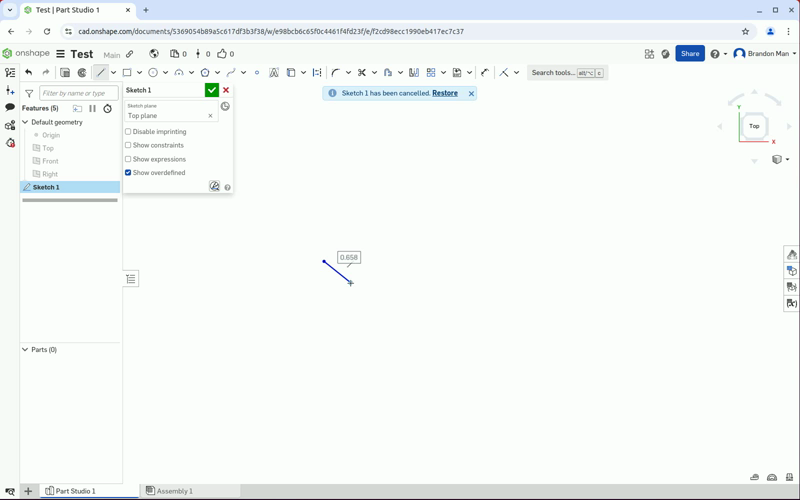
scroll(-6)
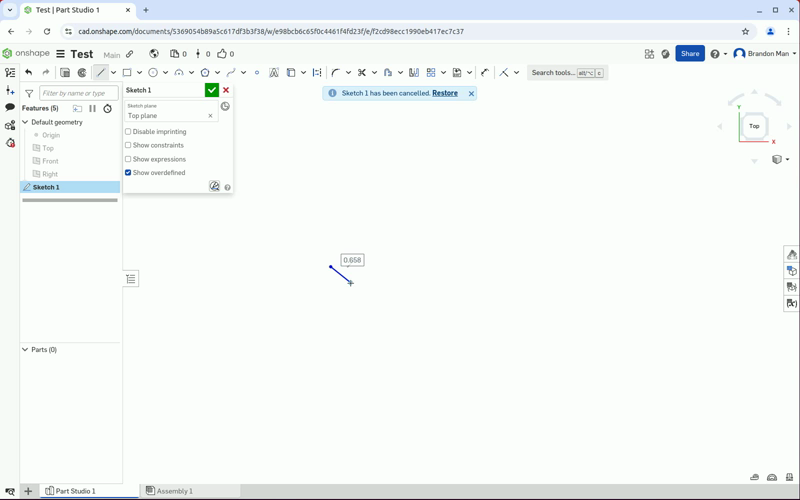
scroll(-6)
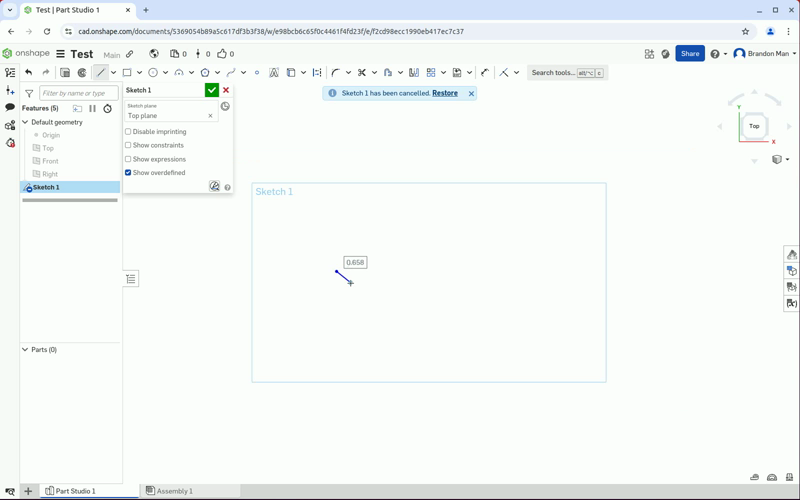
scroll(-6)
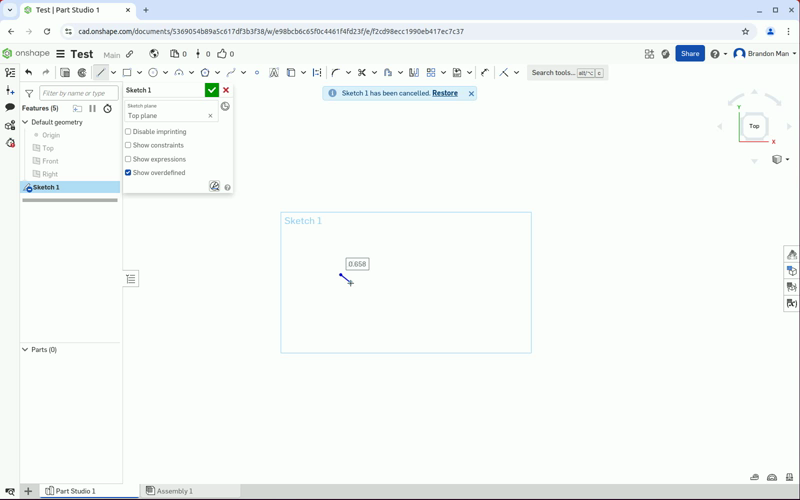
scroll(-6)
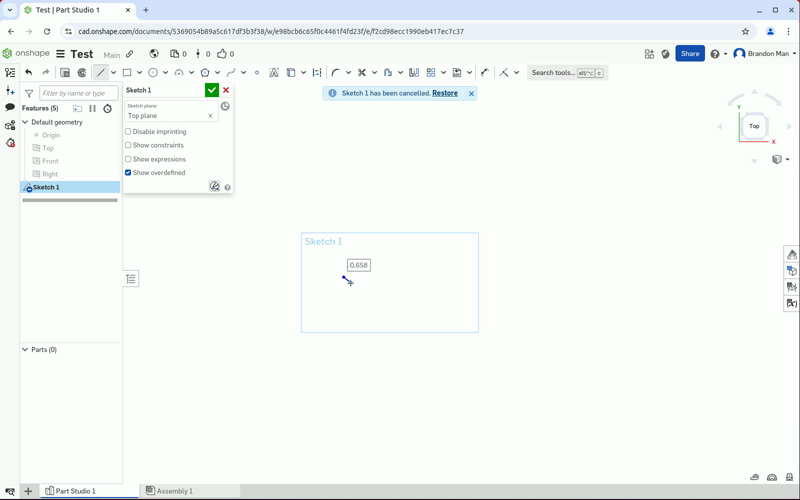
scroll(-6)
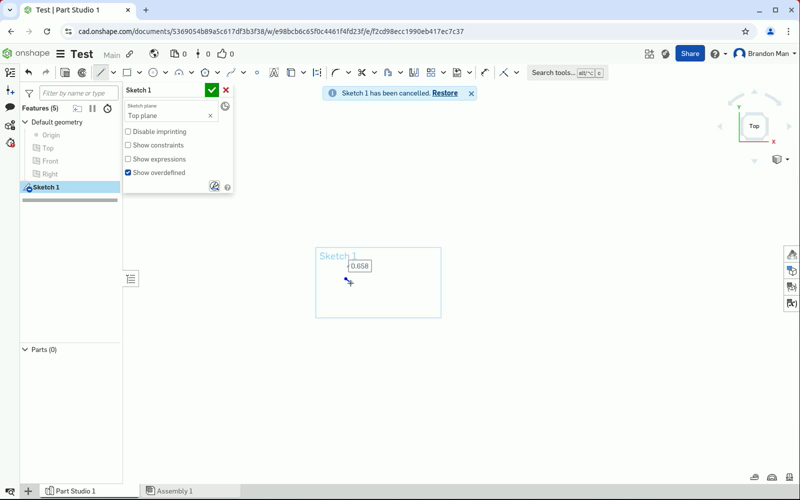
scroll(-6)
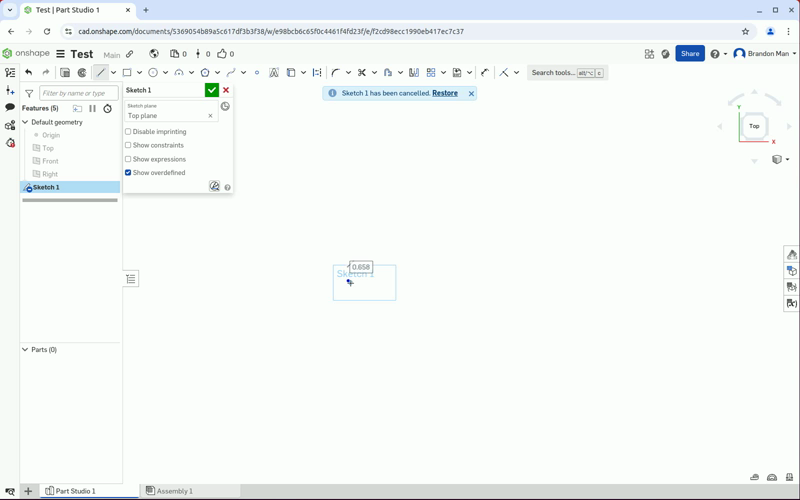
key_up(shift)
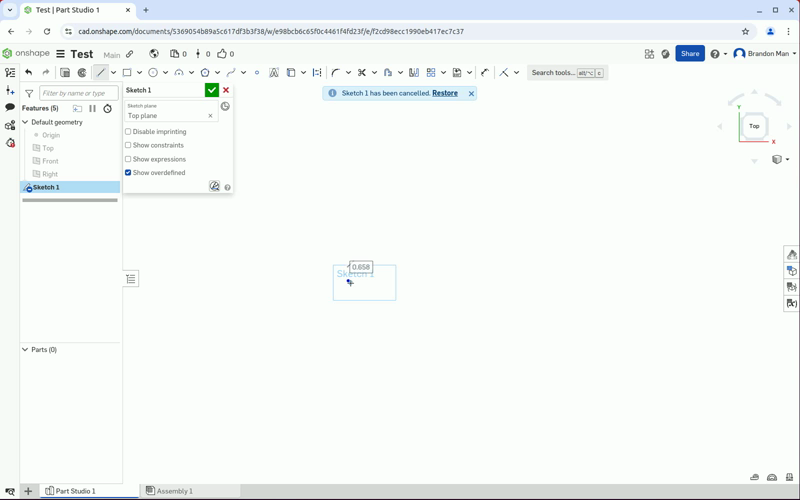
key_down(shift)
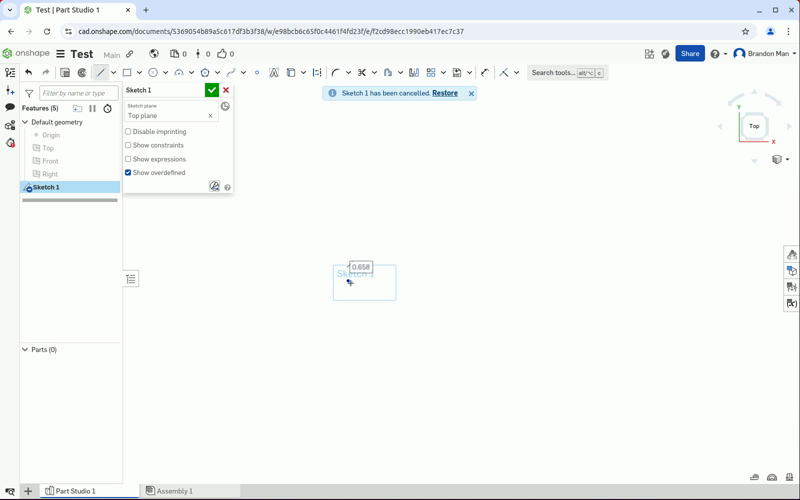
mouse_move(395, 235)
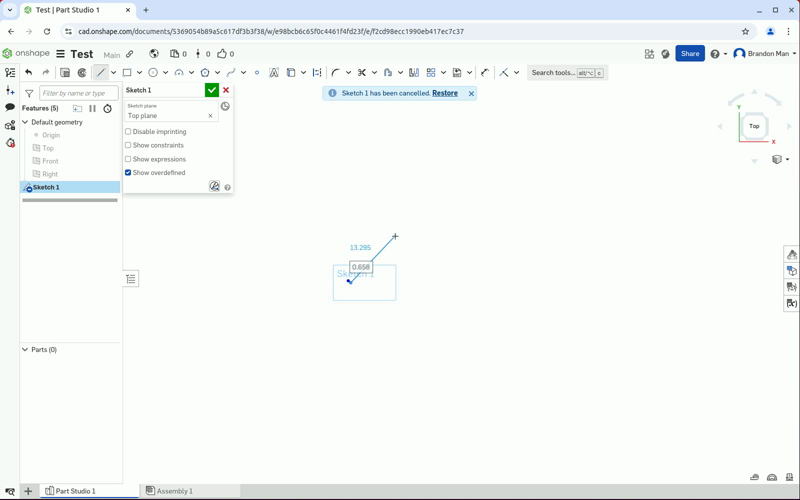
click(395, 235)
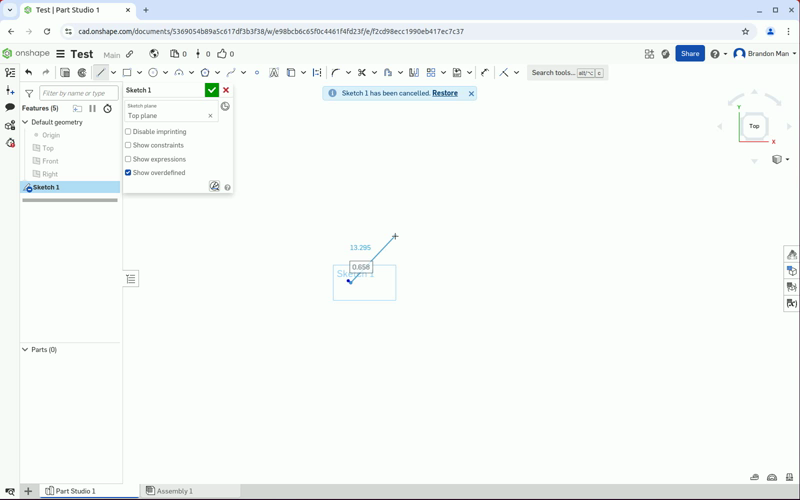
key_up(shift)
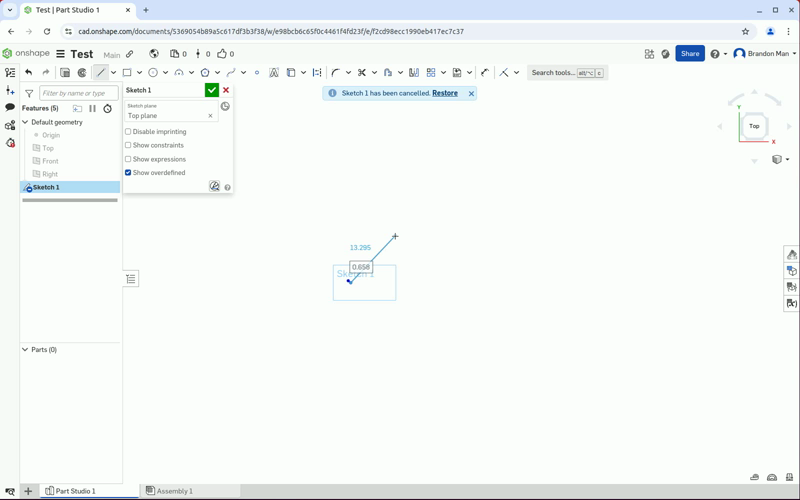
key_down(shift)
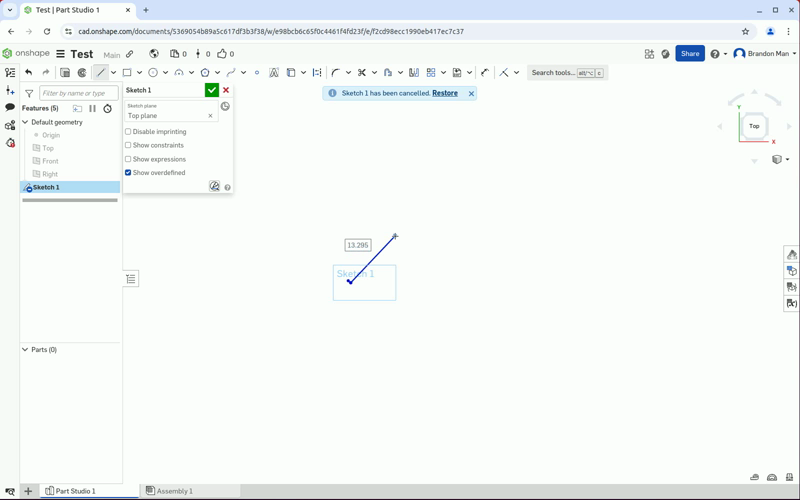
mouse_move(525, 235)
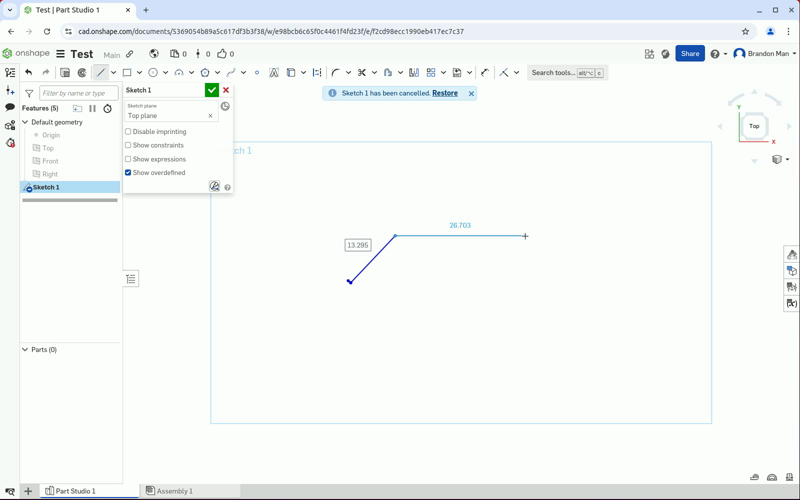
click(525, 235)
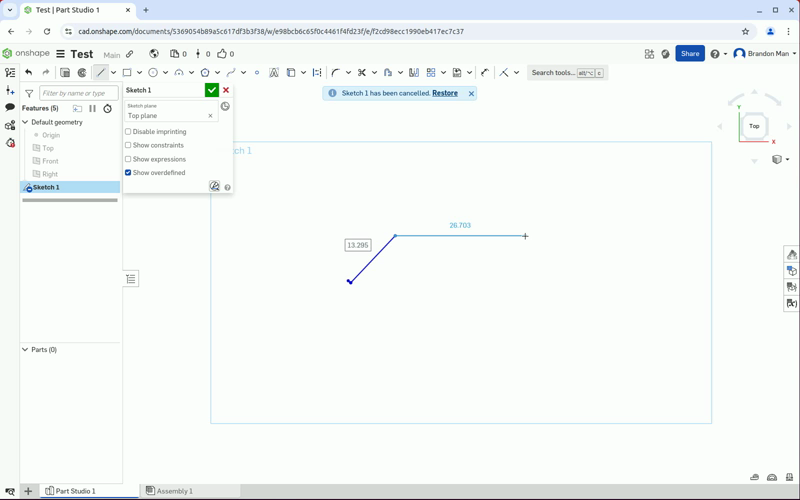
key_up(shift)
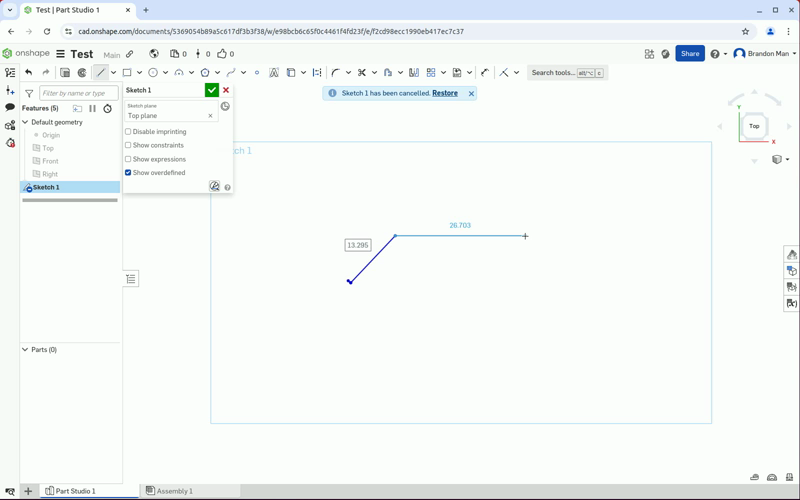
key_down(shift)
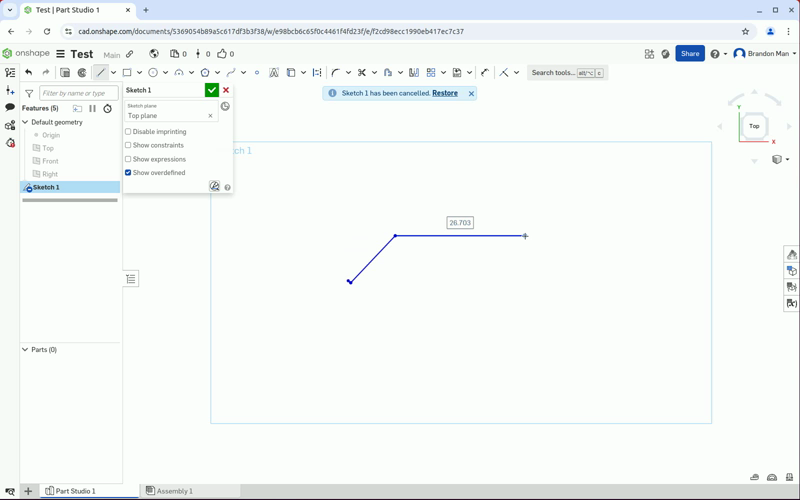
mouse_move(569, 282)
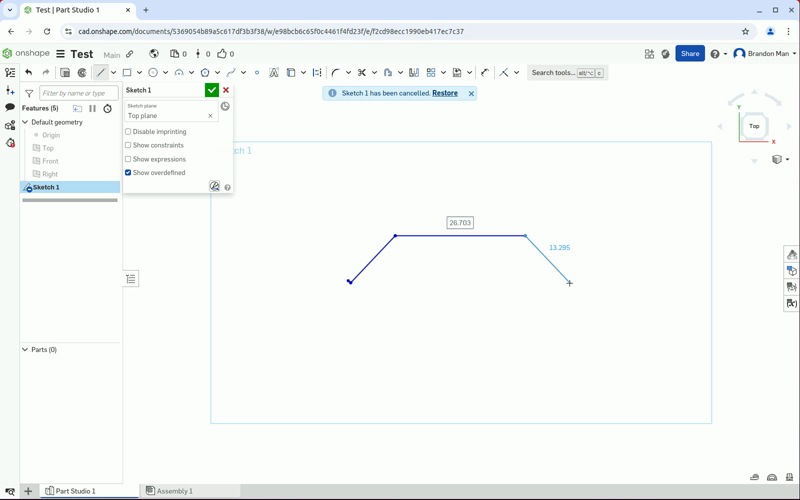
click(569, 282)
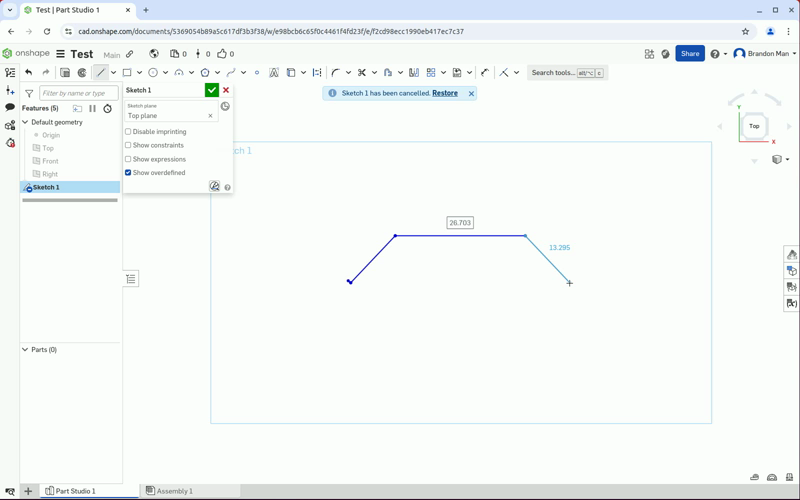
key_up(shift)
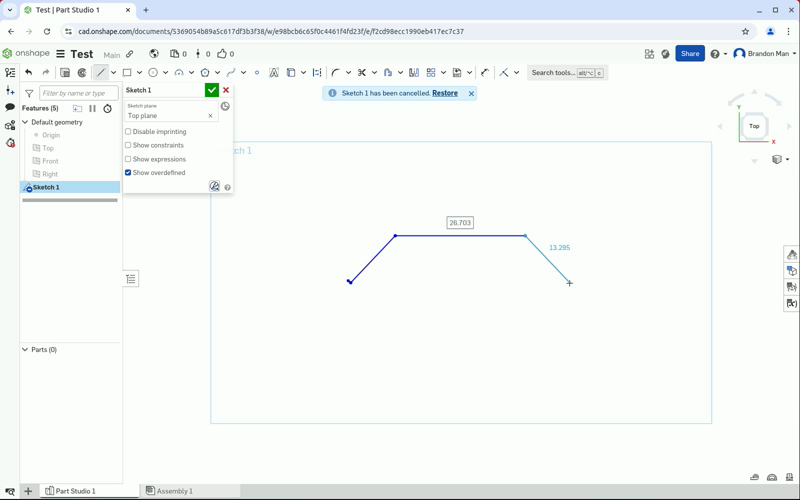
key_down(shift)
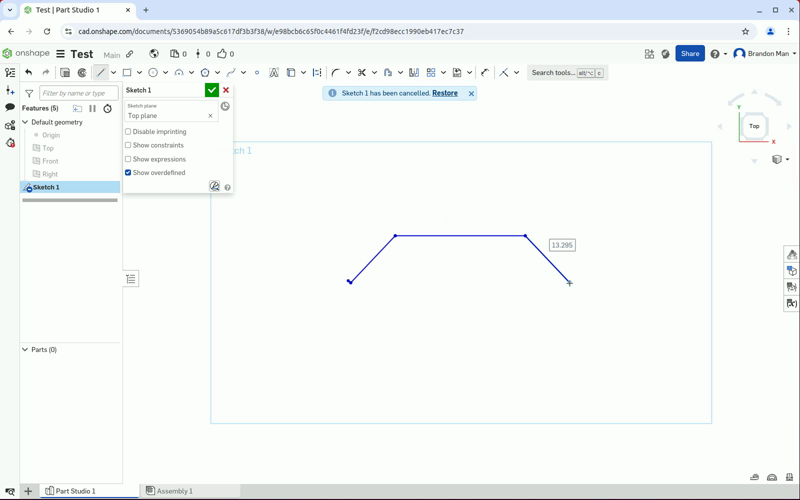
mouse_move(589, 282)
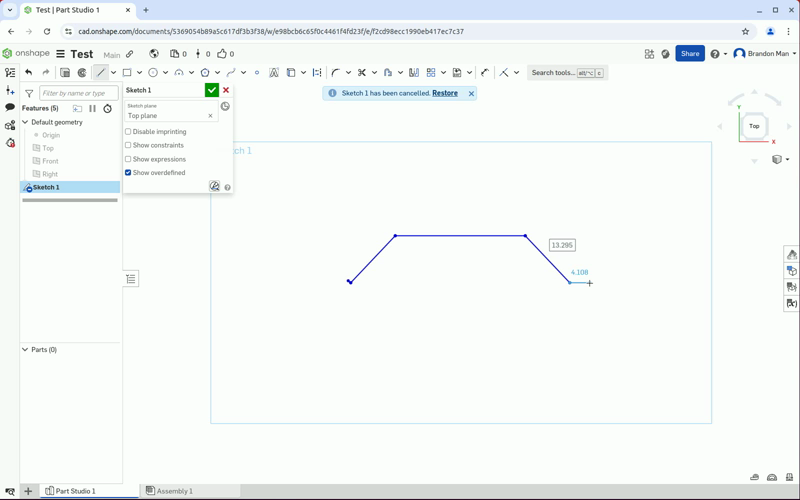
mouse_move(572, 280)
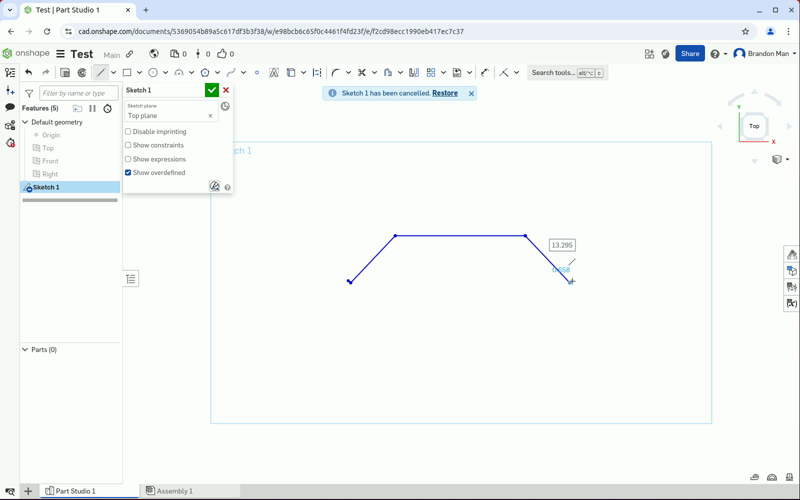
scroll(6)
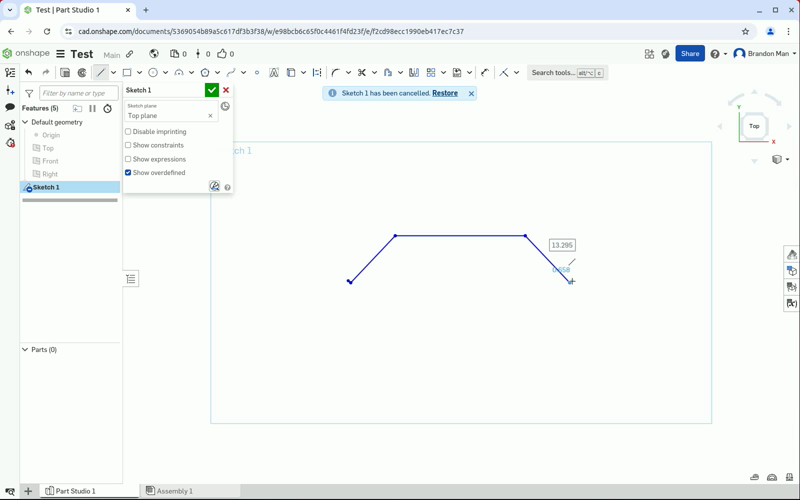
scroll(6)
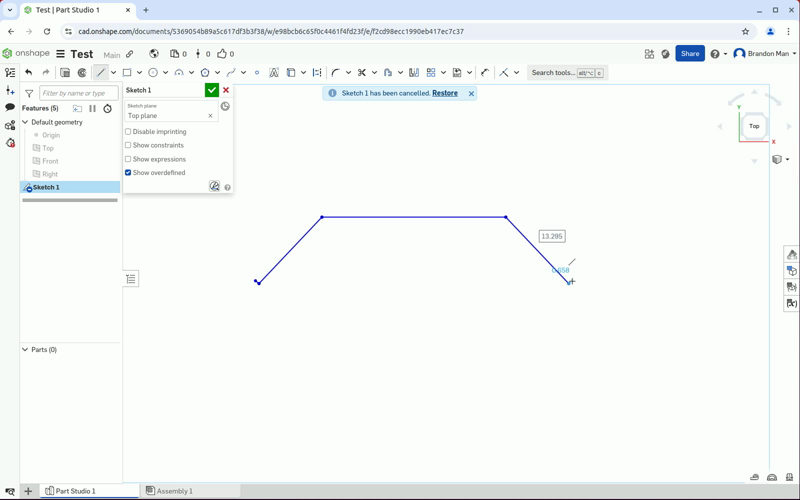
scroll(6)
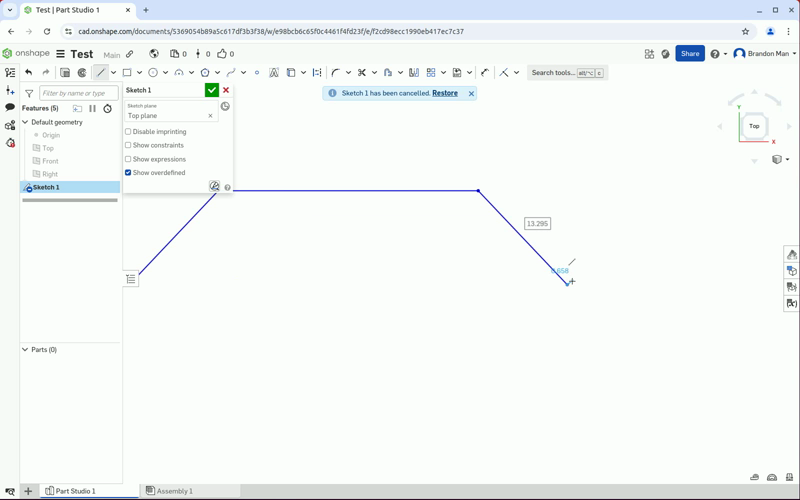
scroll(6)
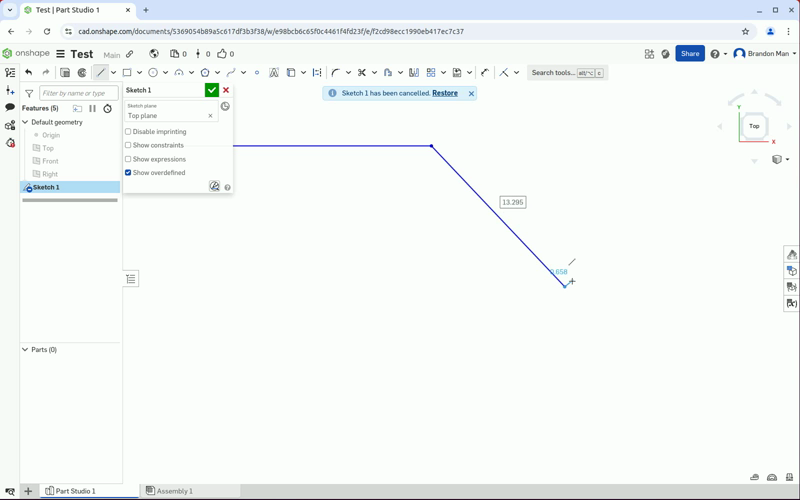
scroll(6)
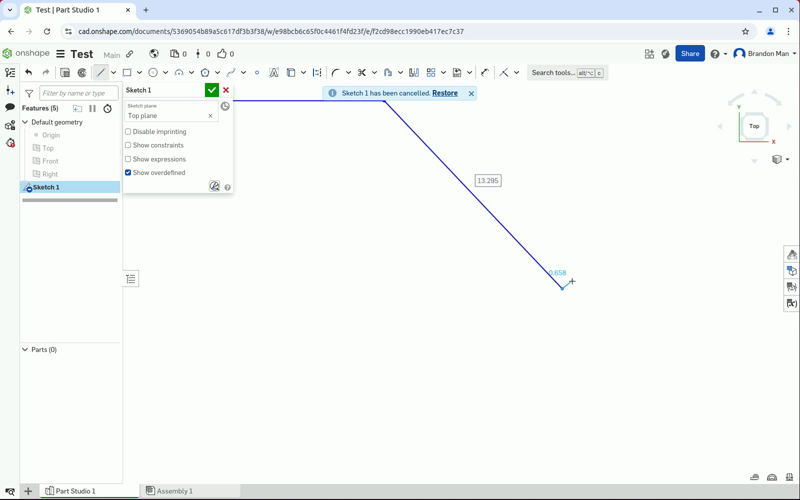
scroll(6)
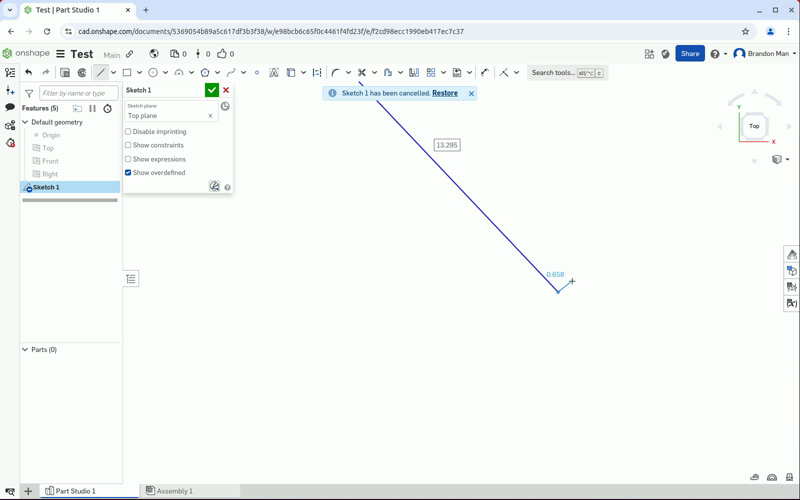
scroll(6)
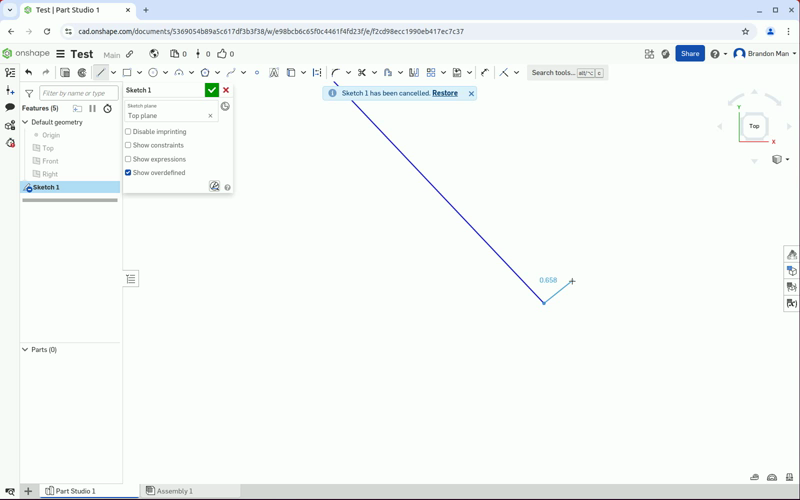
click(572, 280)
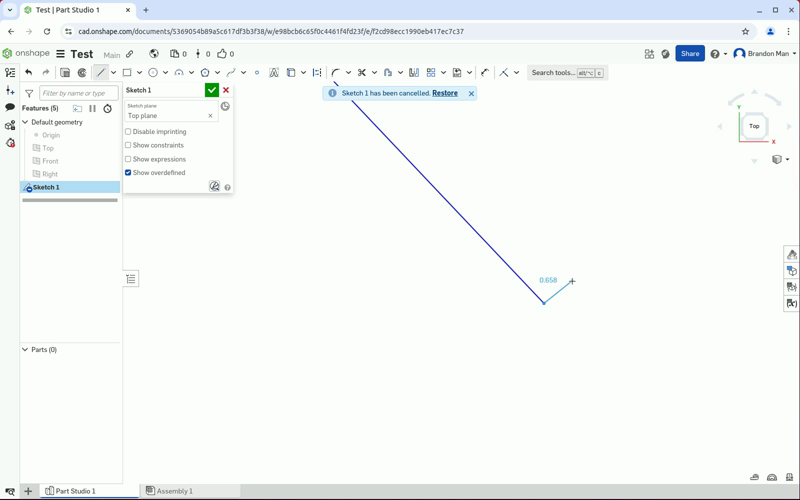
scroll(-6)
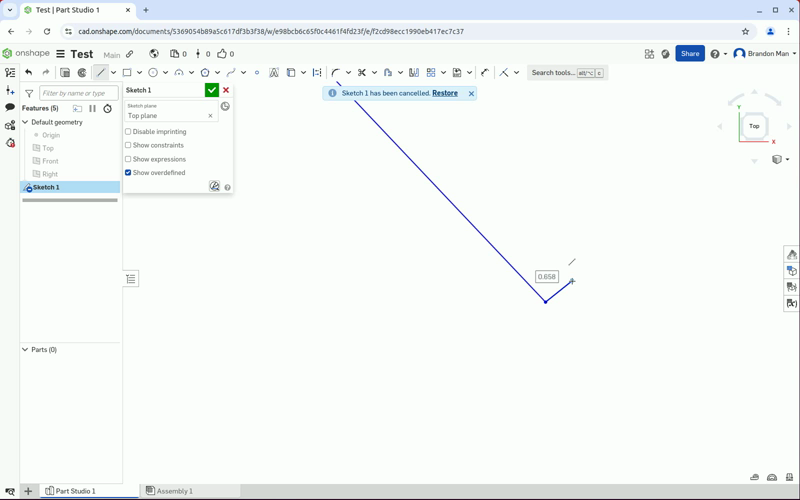
scroll(-6)
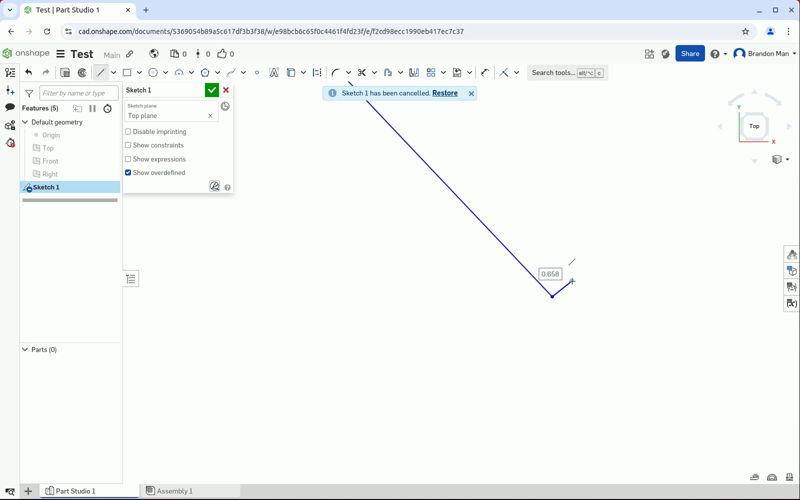
scroll(-6)
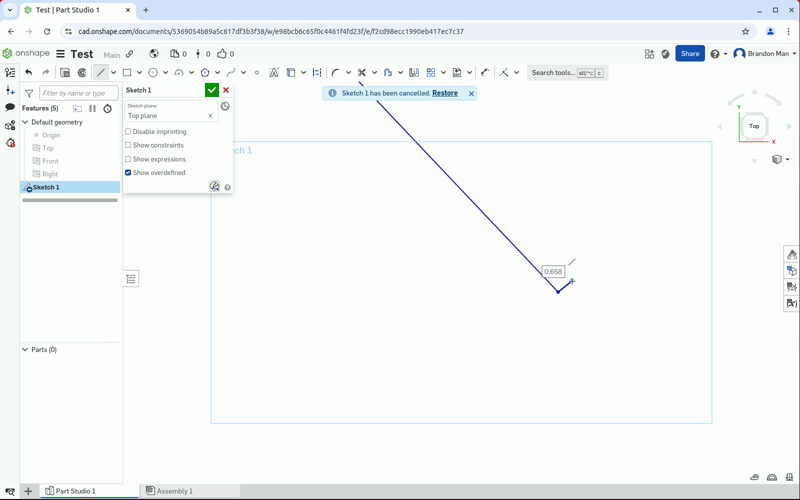
scroll(-6)
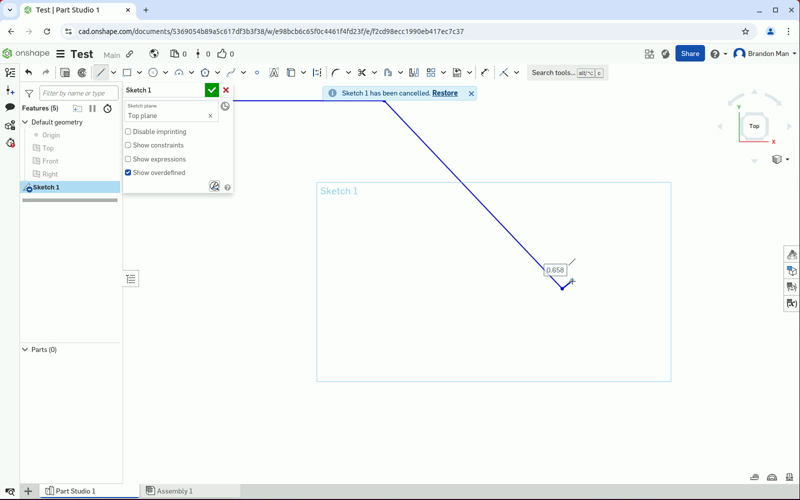
scroll(-6)
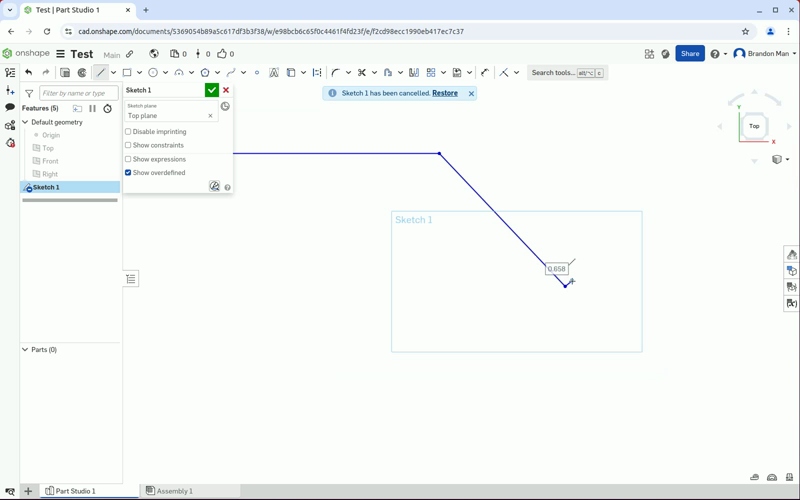
scroll(-6)
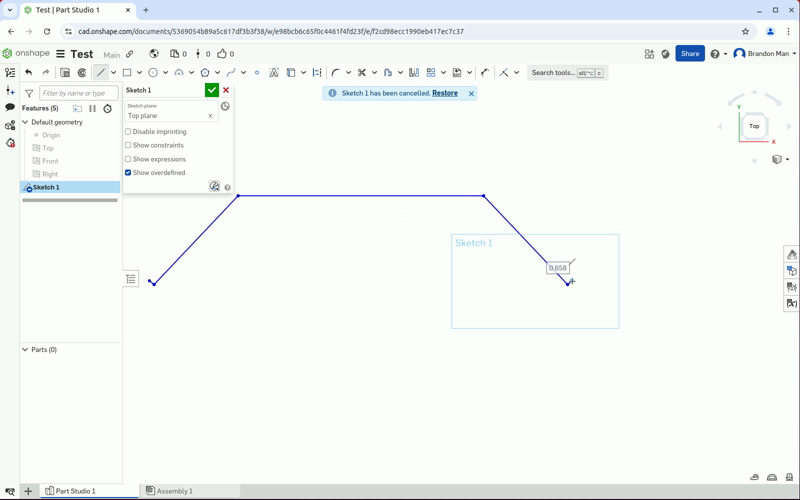
scroll(-6)
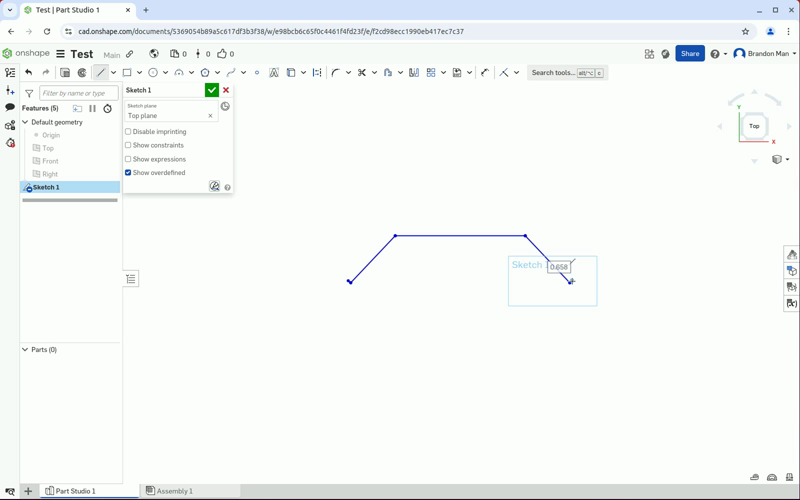
key_up(shift)
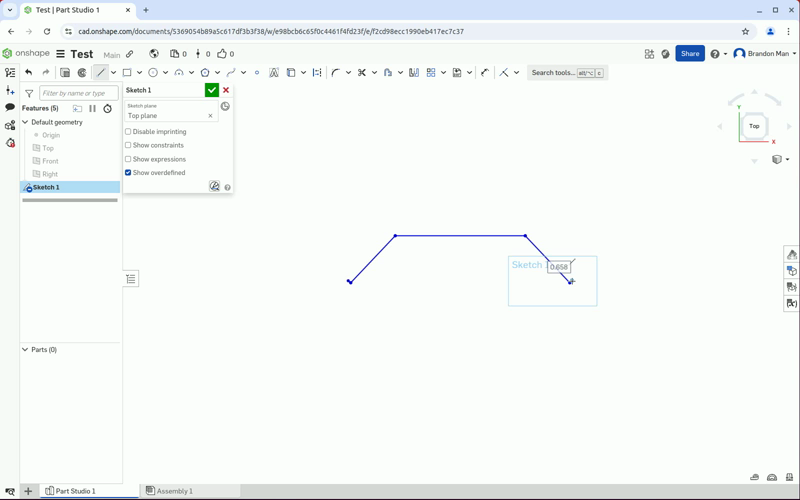
key_down(shift)
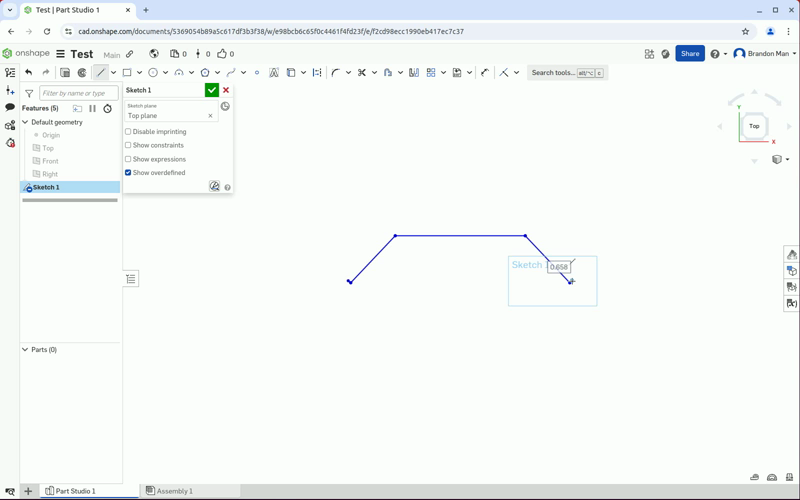
mouse_move(527, 231)
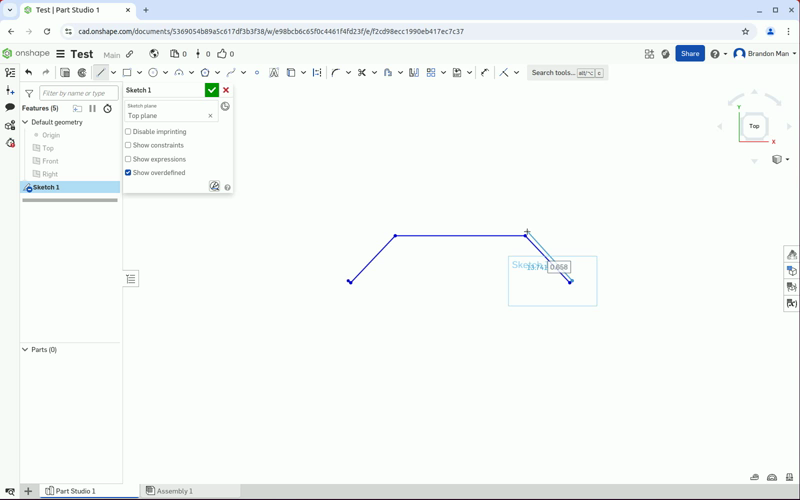
click(527, 231)
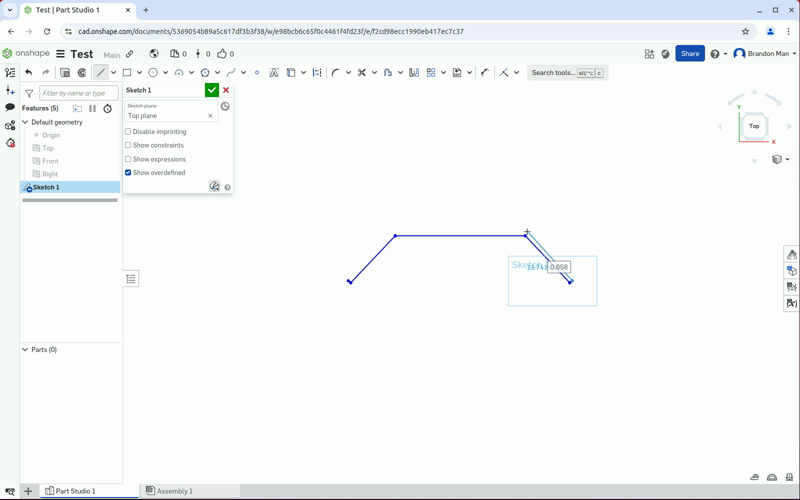
key_up(shift)
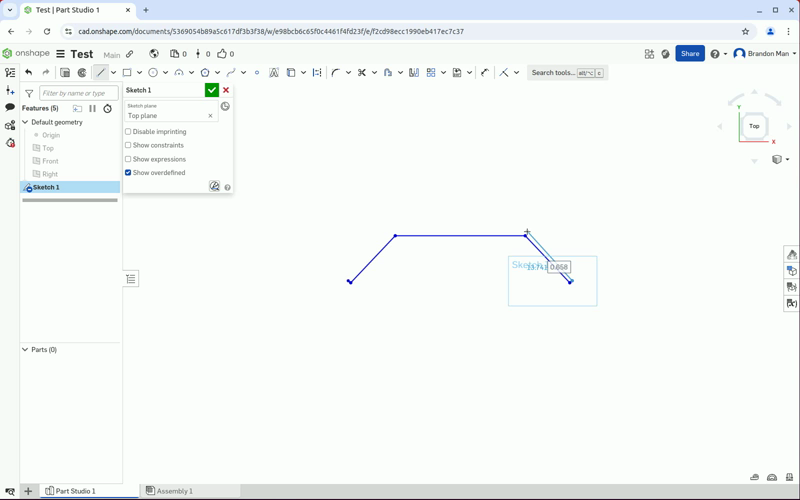
key_down(shift)
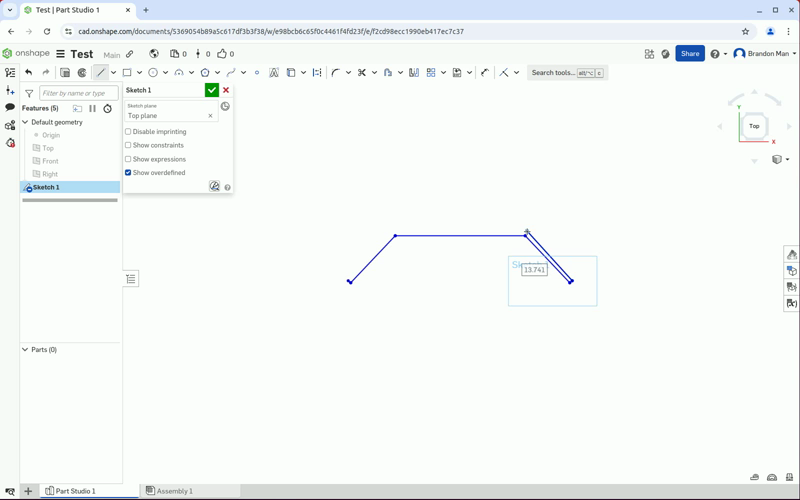
mouse_move(392, 231)
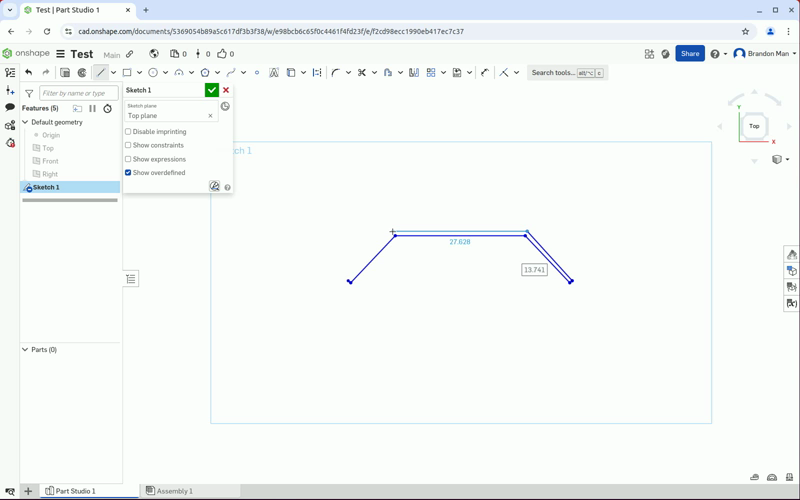
click(392, 231)
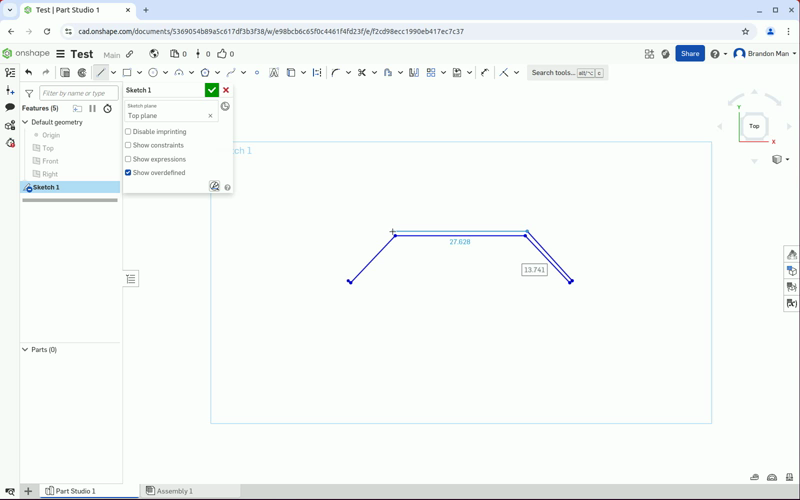
key_up(shift)
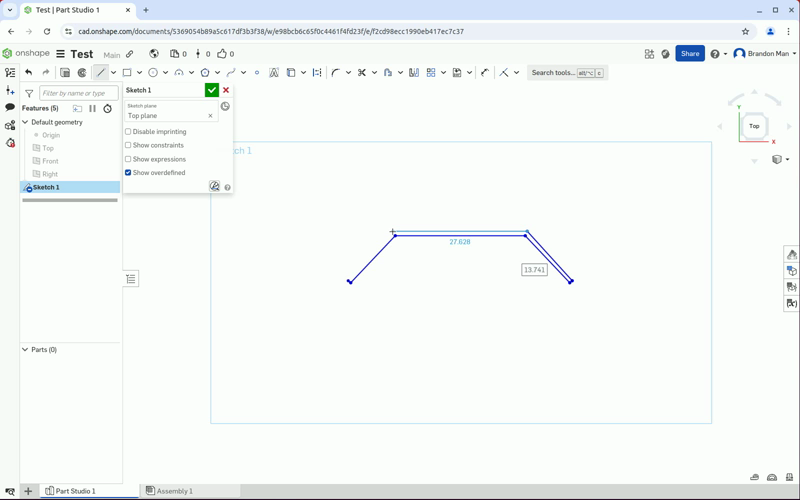
key_down(shift)
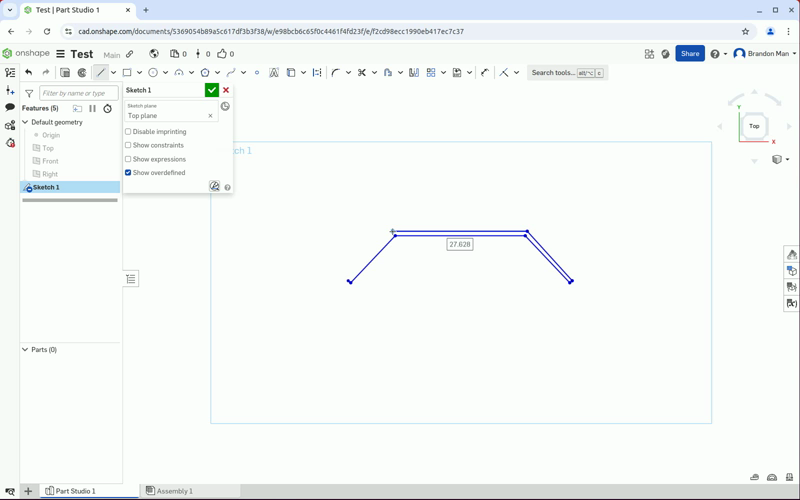
mouse_move(348, 280)
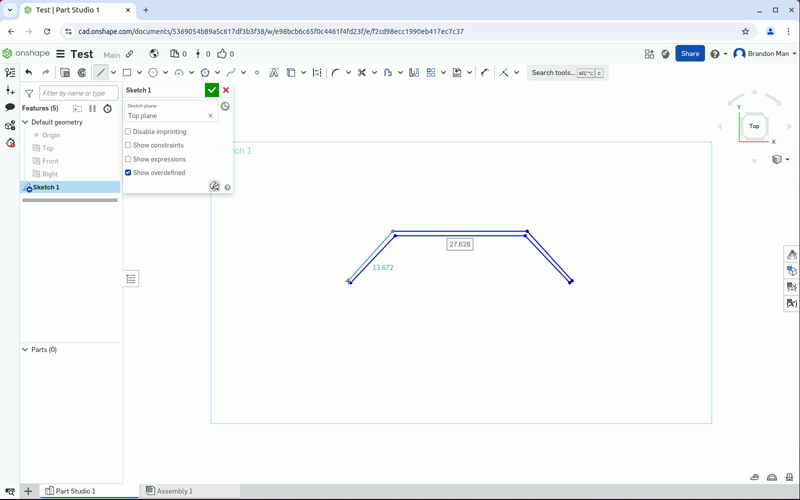
scroll(6)
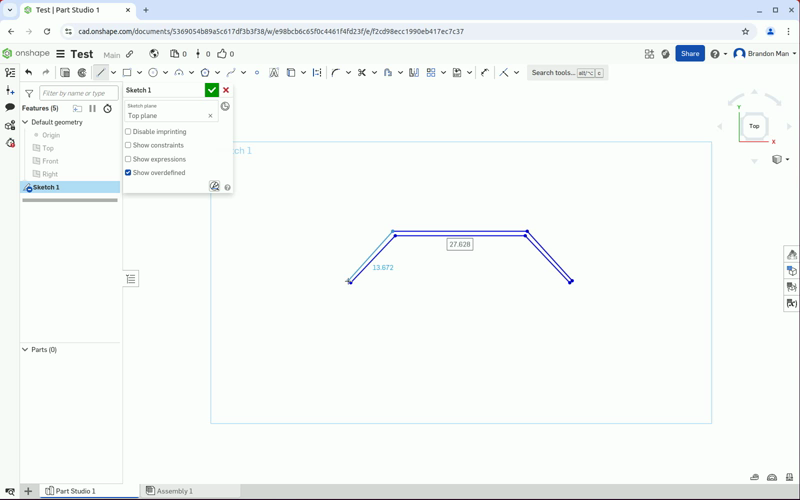
scroll(6)
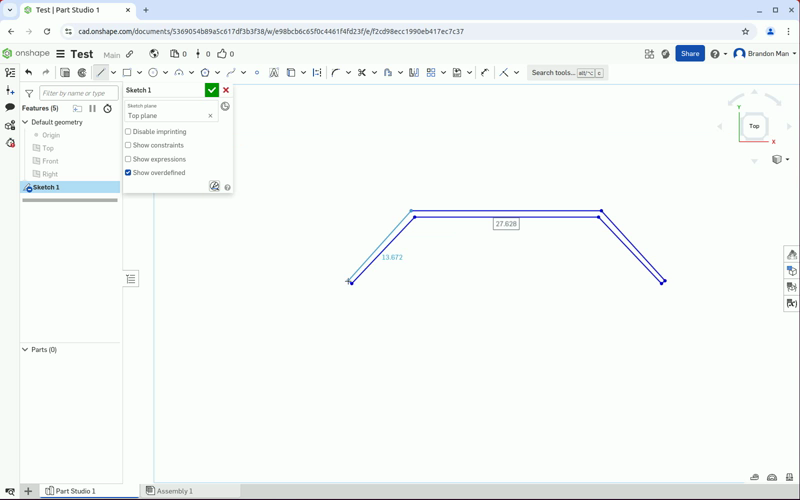
scroll(6)
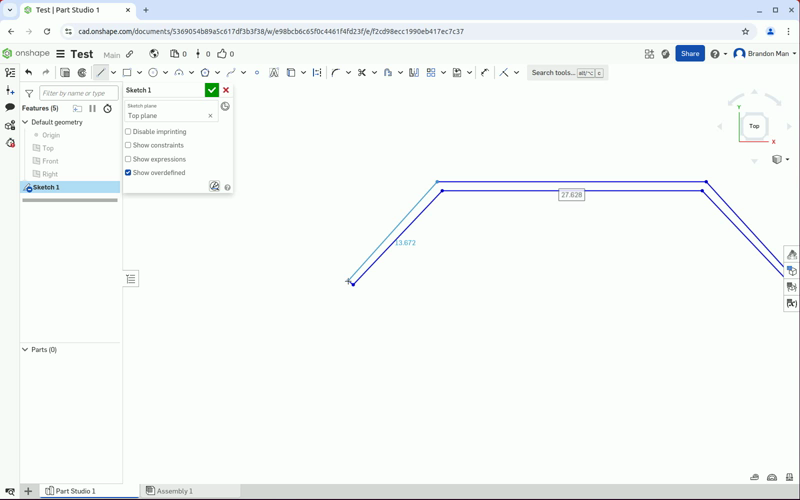
scroll(6)
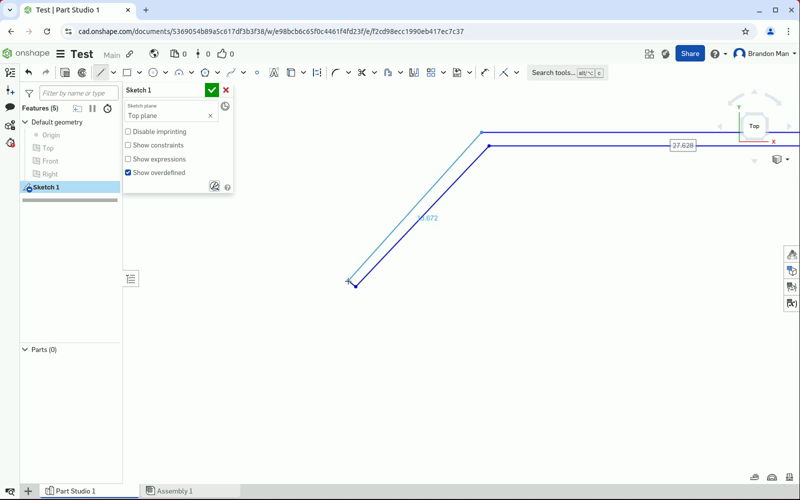
scroll(6)
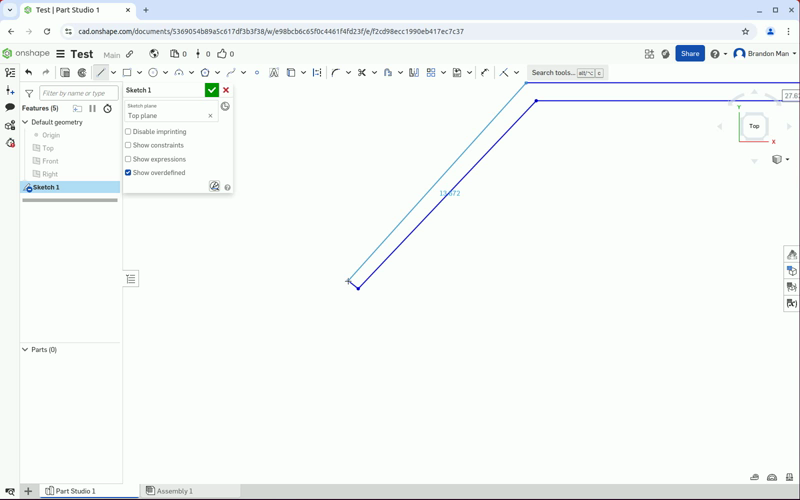
scroll(6)
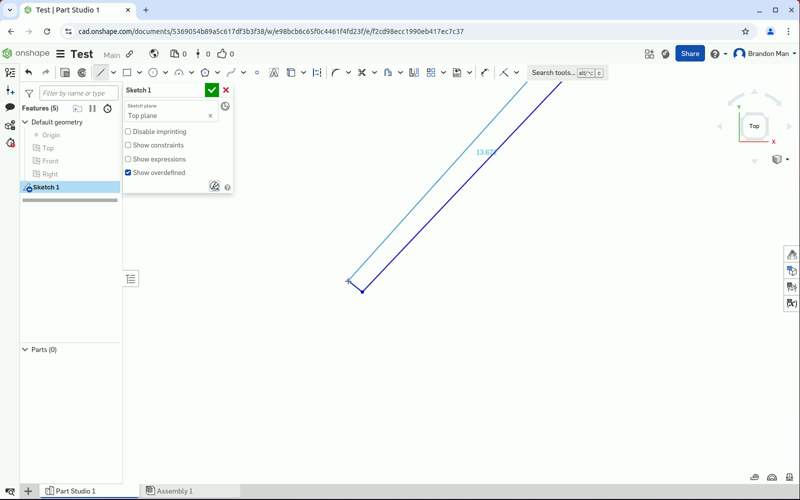
scroll(6)
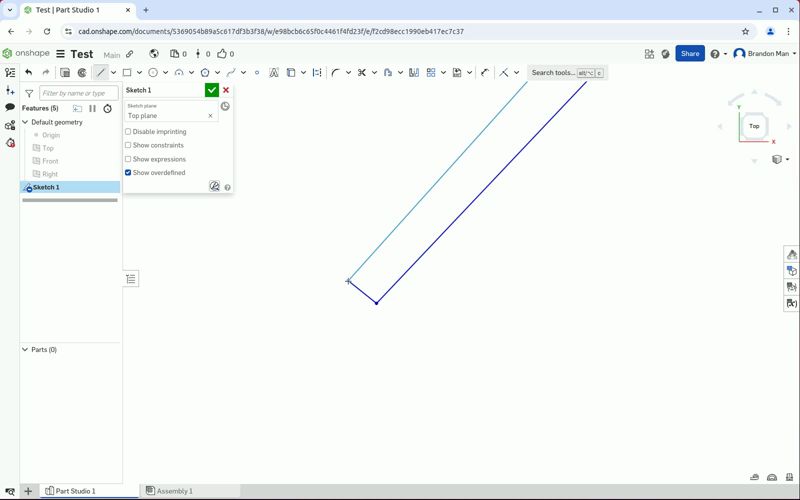
key_up(shift)
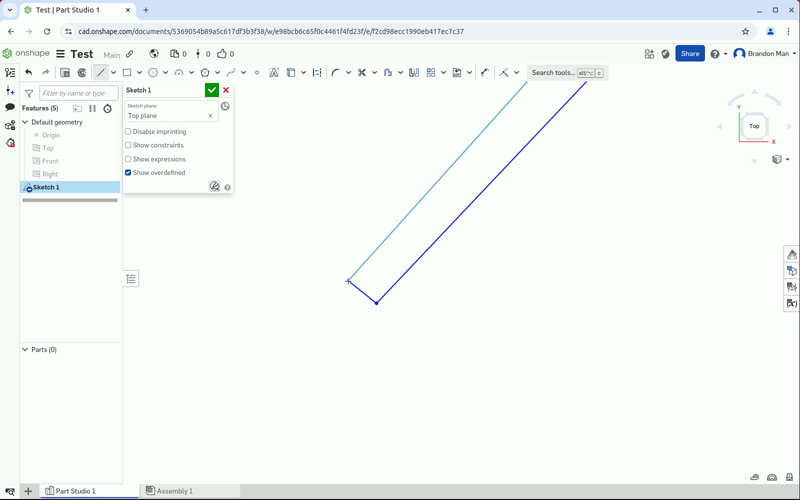
click(348, 280)
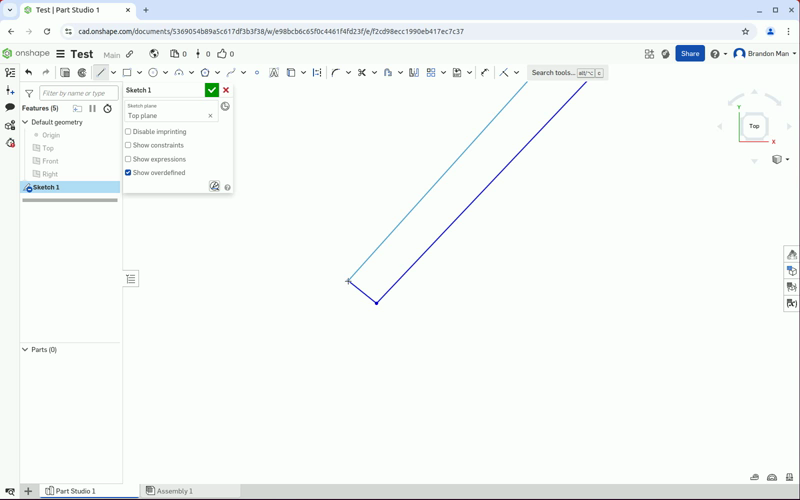
scroll(-6)
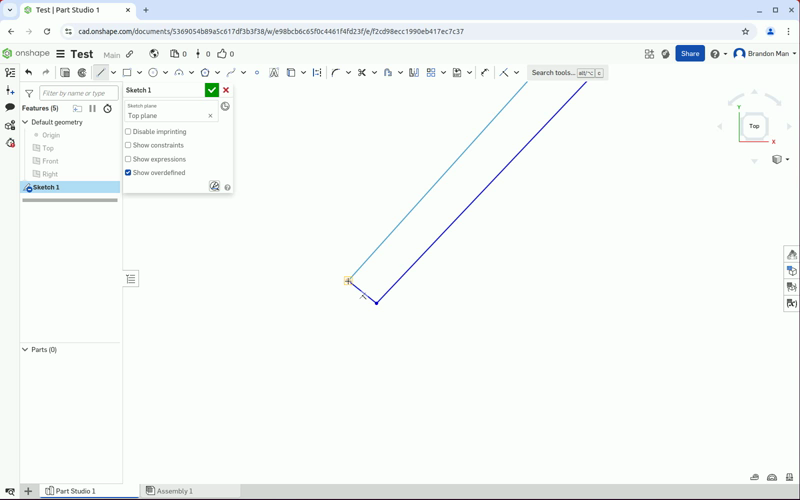
scroll(-6)
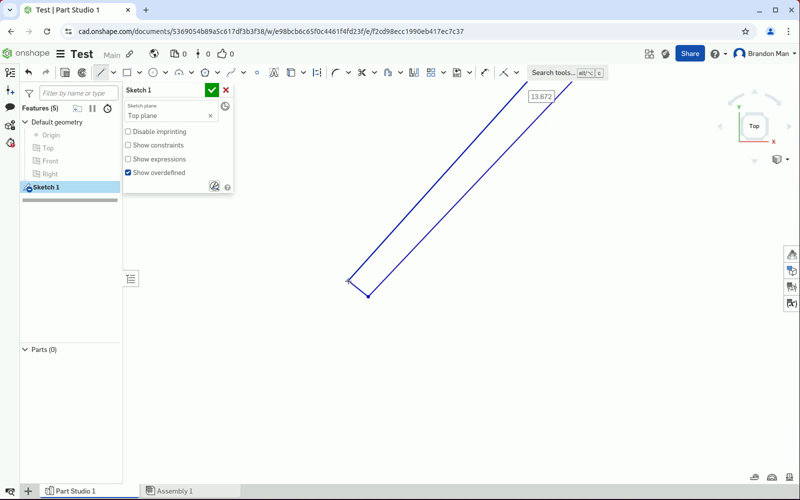
scroll(-6)
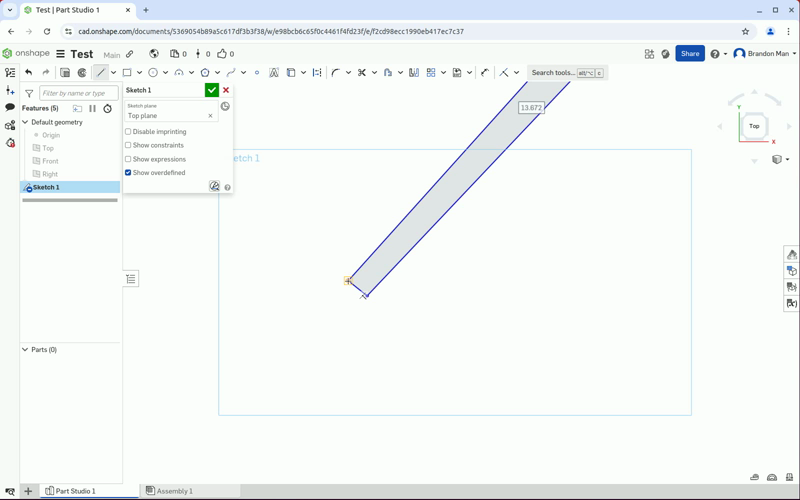
scroll(-6)
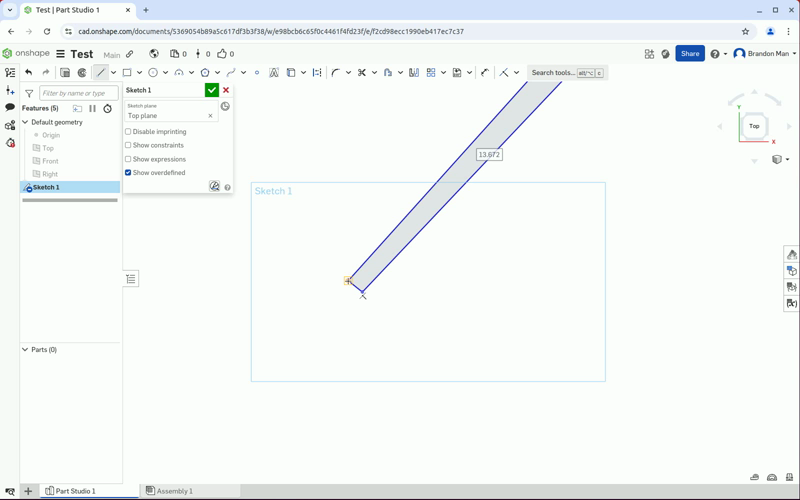
scroll(-6)
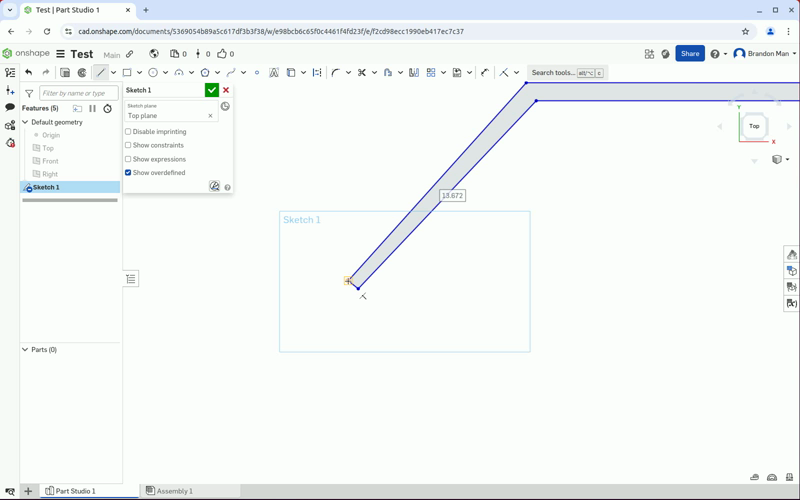
scroll(-6)
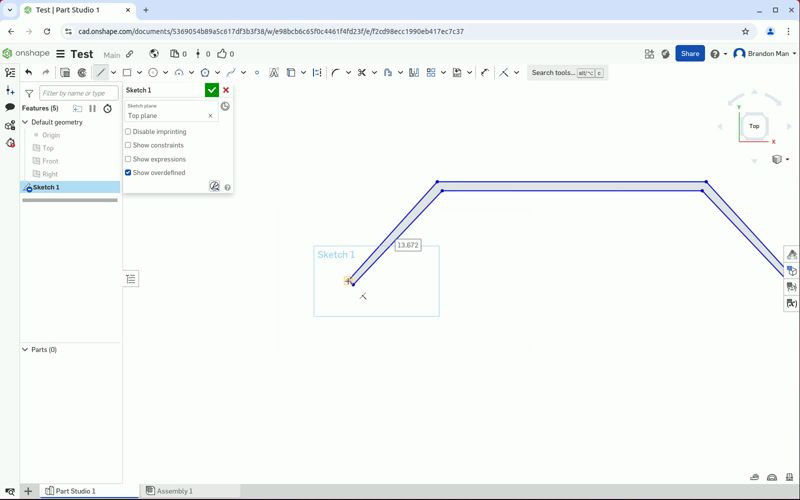
scroll(-6)
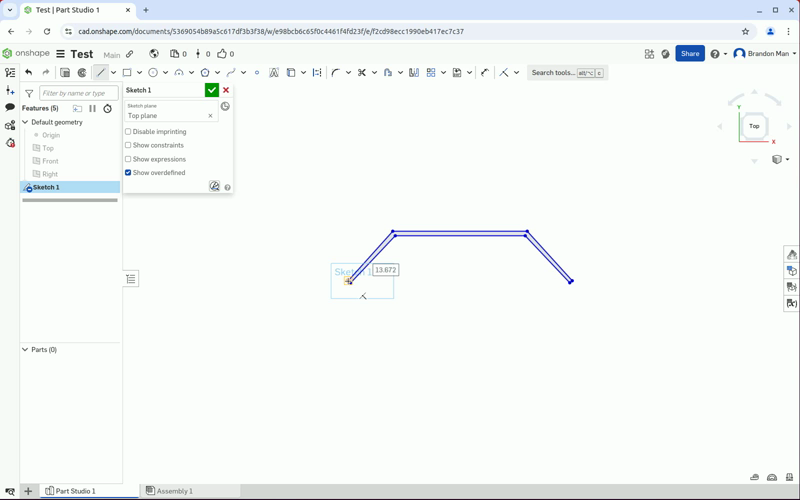
key(esc)
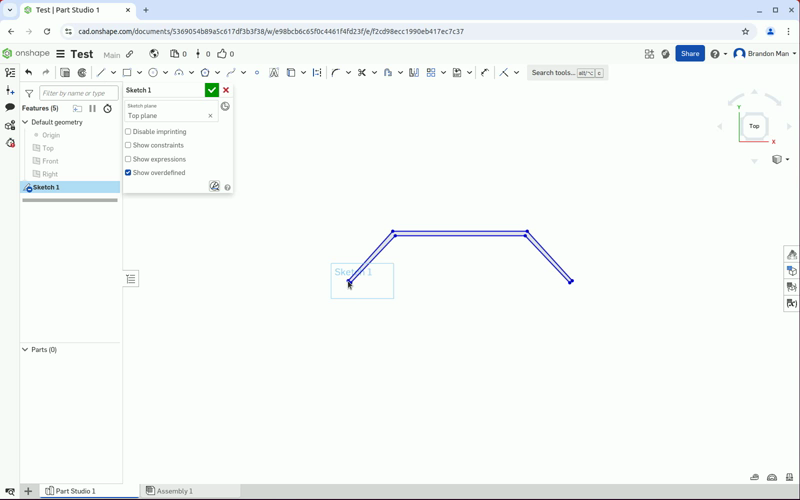
mouse_move(372, 256)
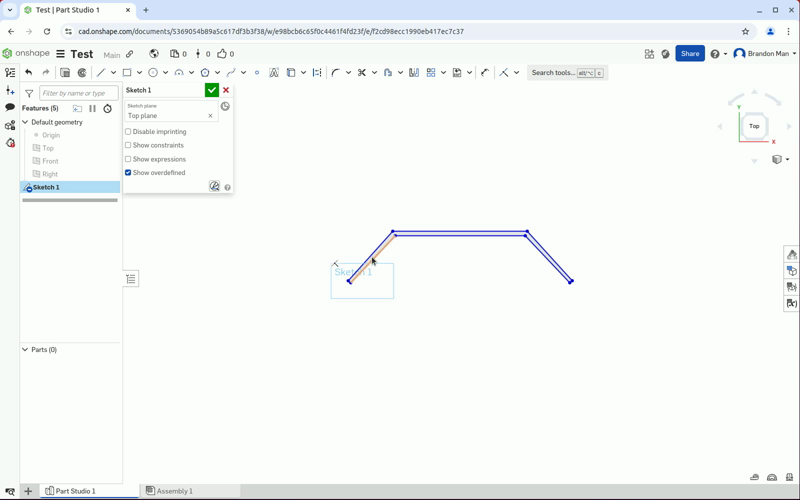
scroll(6)
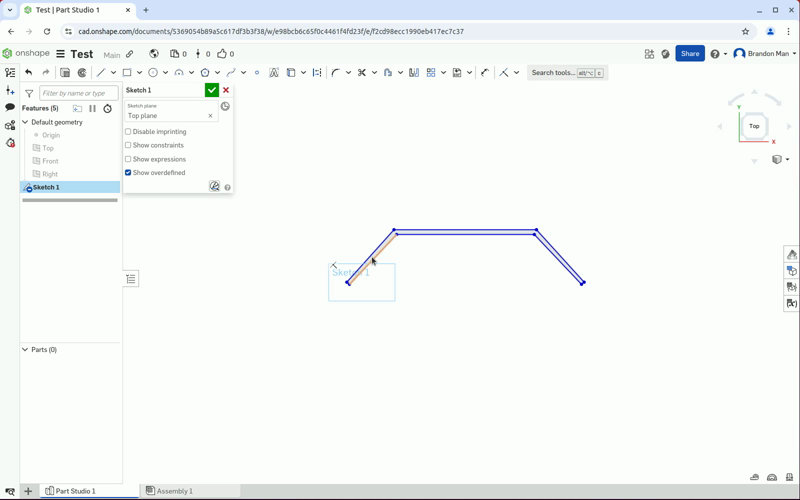
scroll(6)
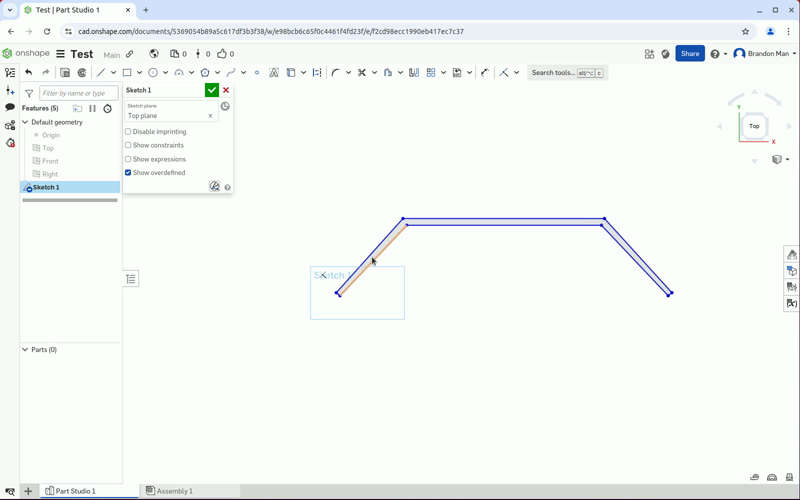
scroll(6)
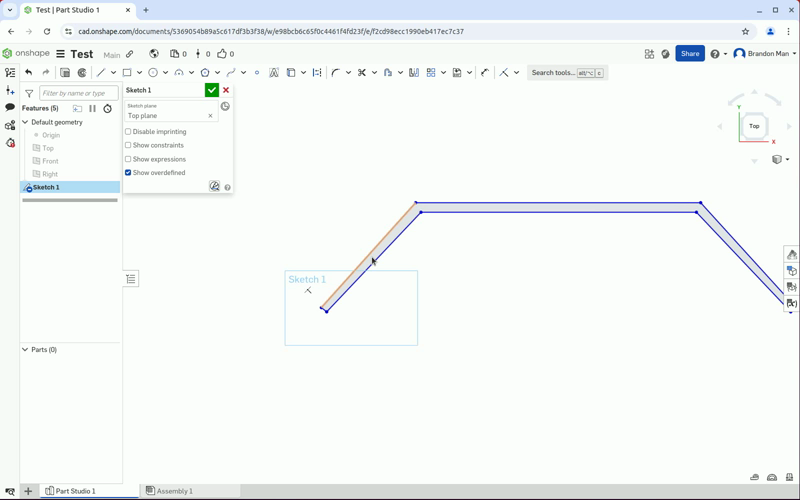
scroll(6)
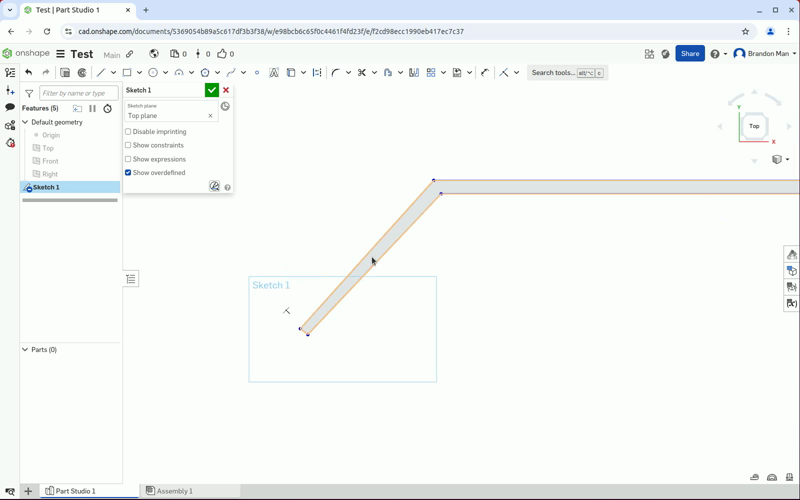
scroll(6)
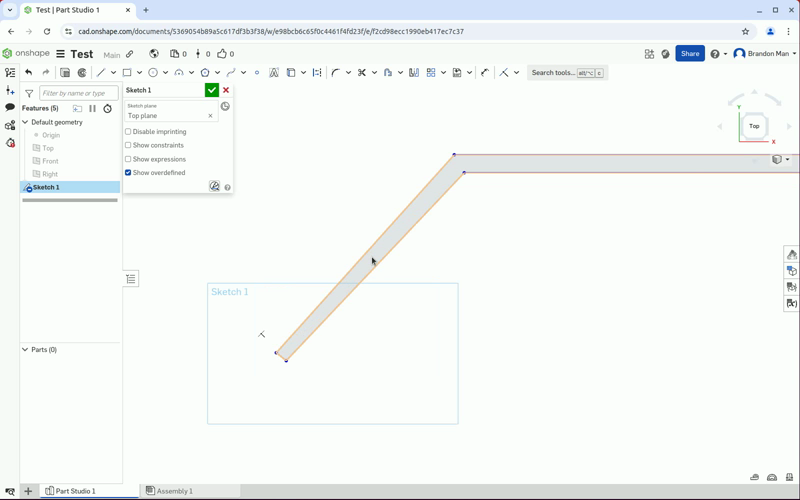
scroll(6)
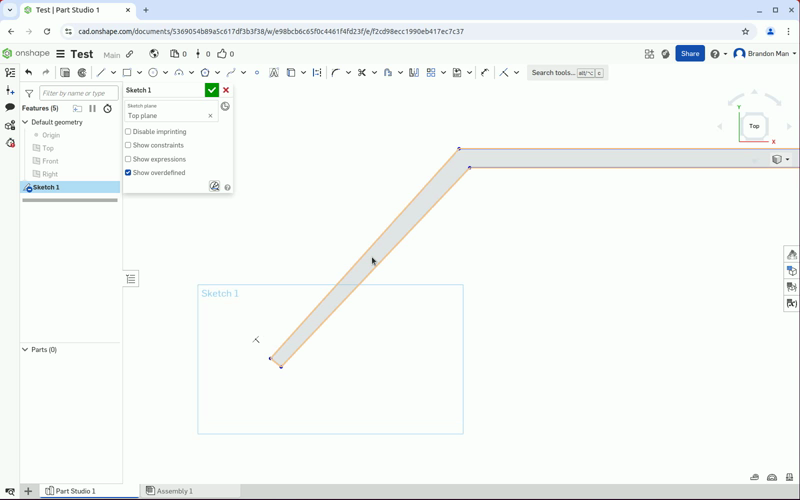
scroll(6)
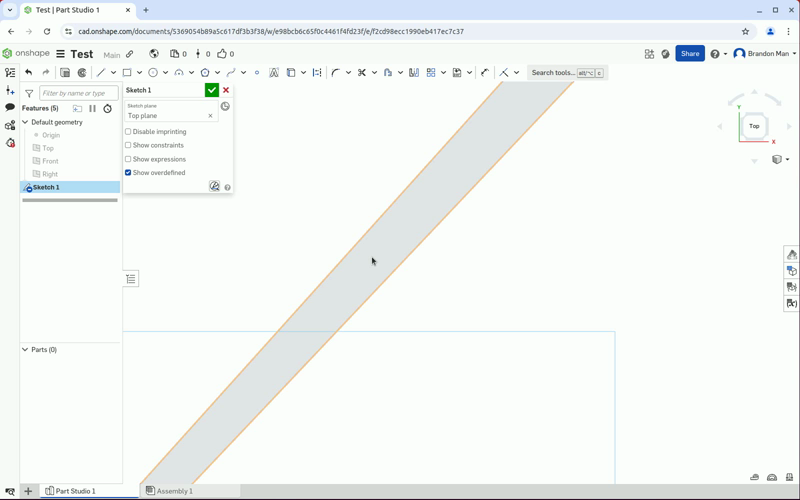
click(372, 256)
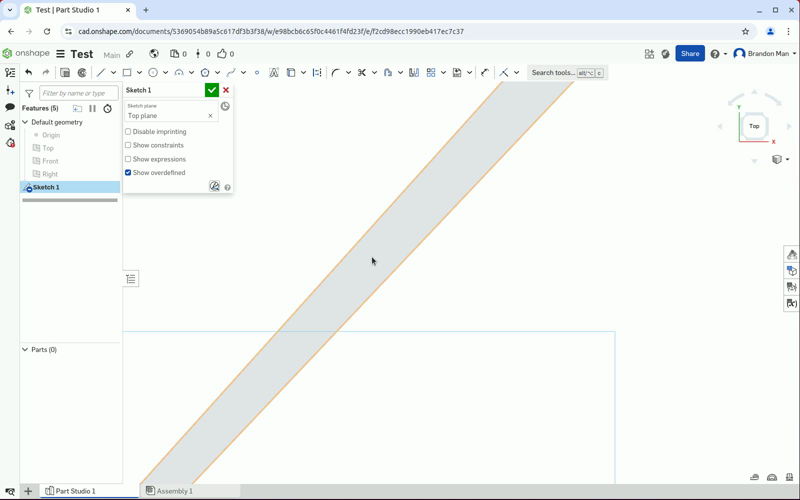
scroll(-6)
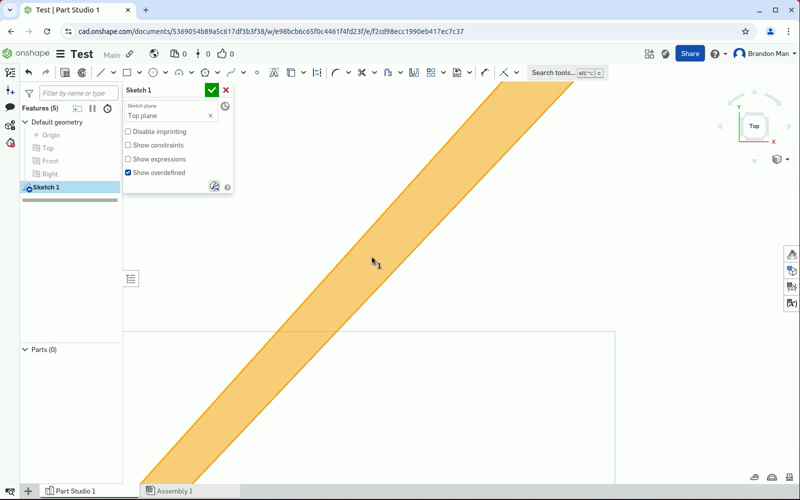
scroll(-6)
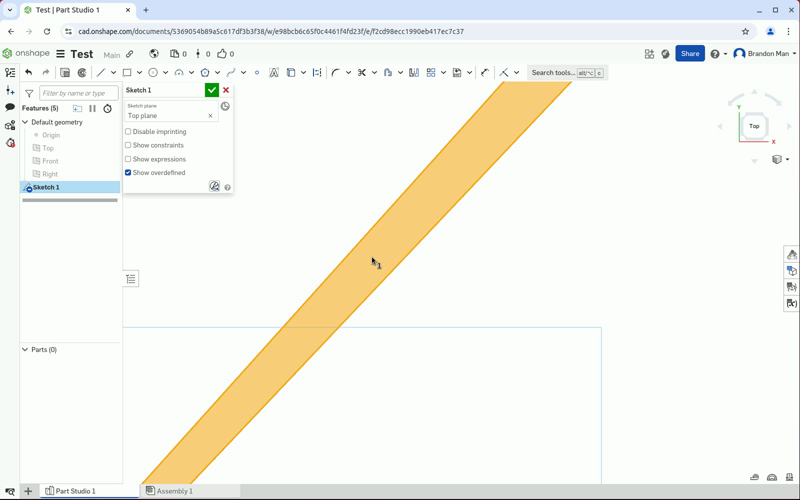
scroll(-6)
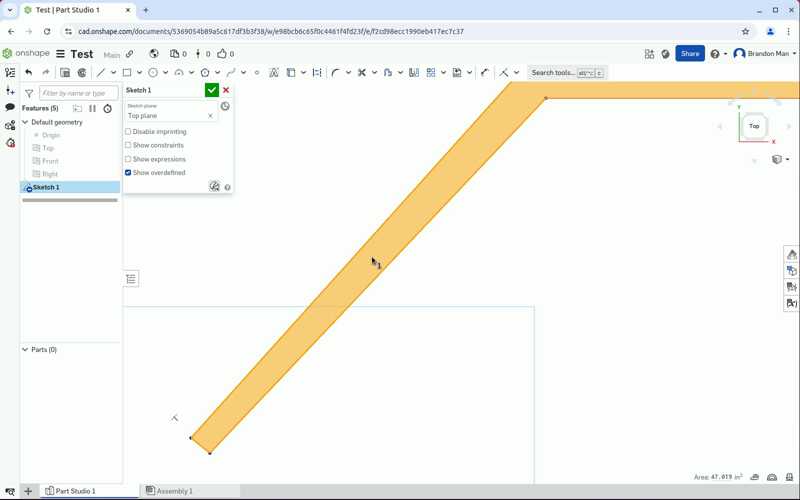
scroll(-6)
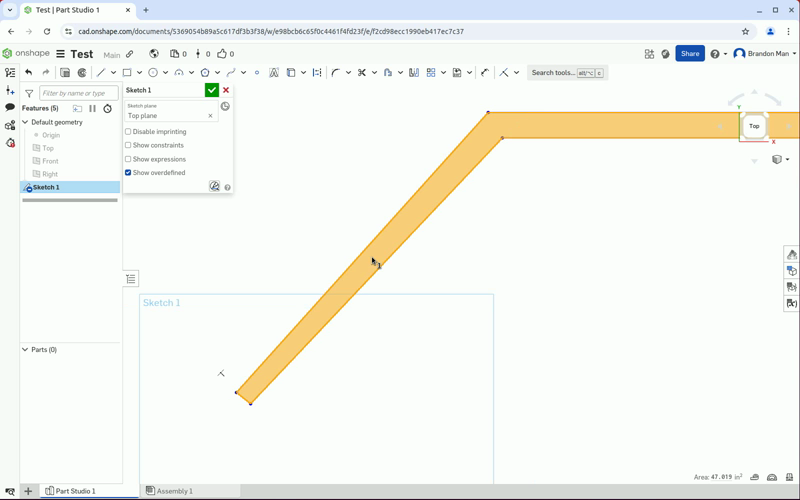
scroll(-6)
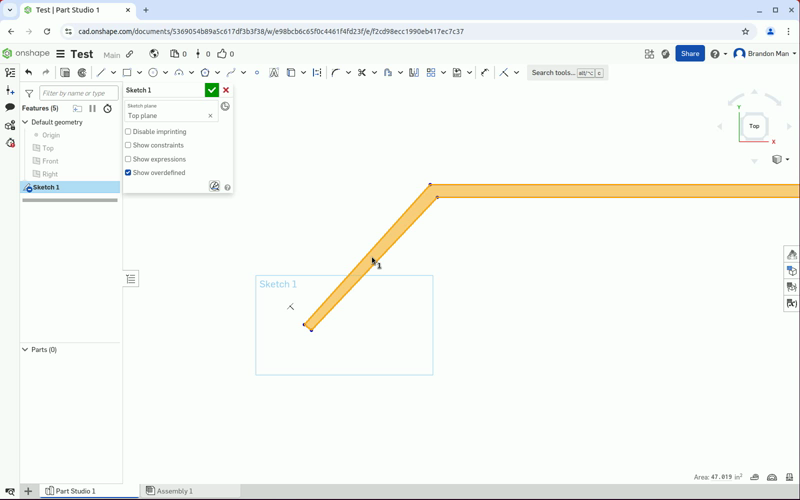
scroll(-6)
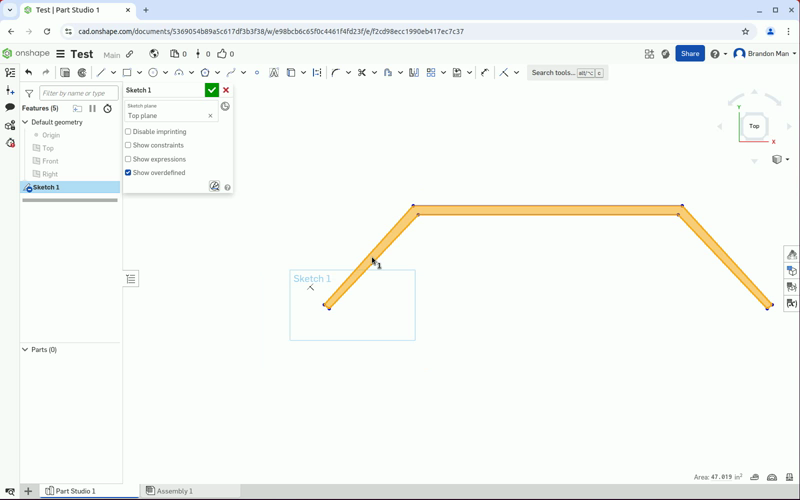
scroll(-6)
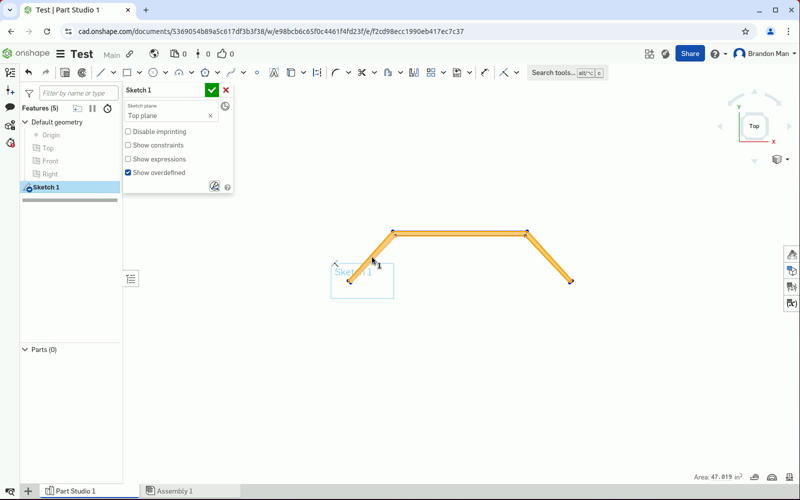
mouse_move(73, 352)
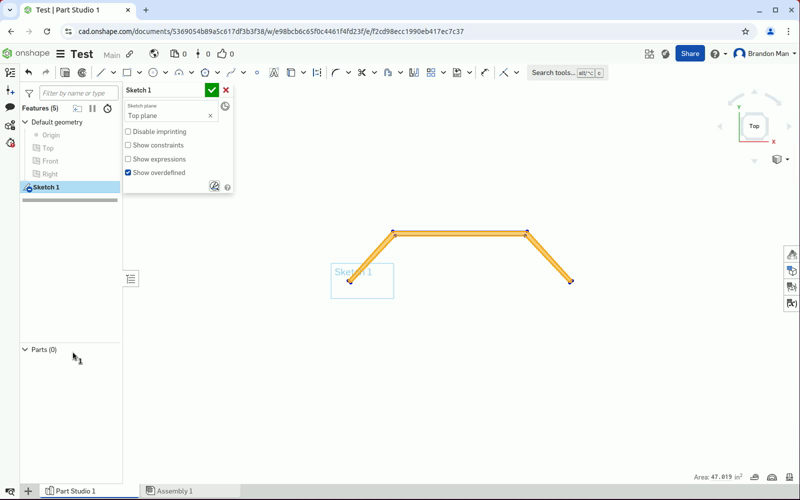
key(shift+y)
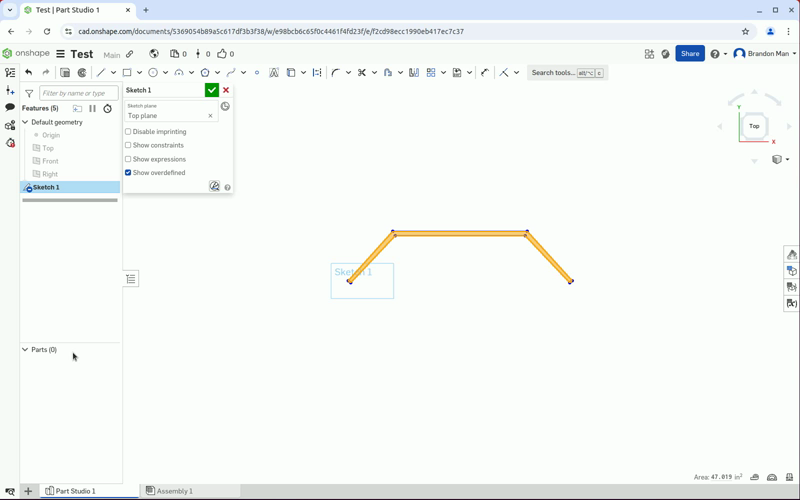
key(shift+e)
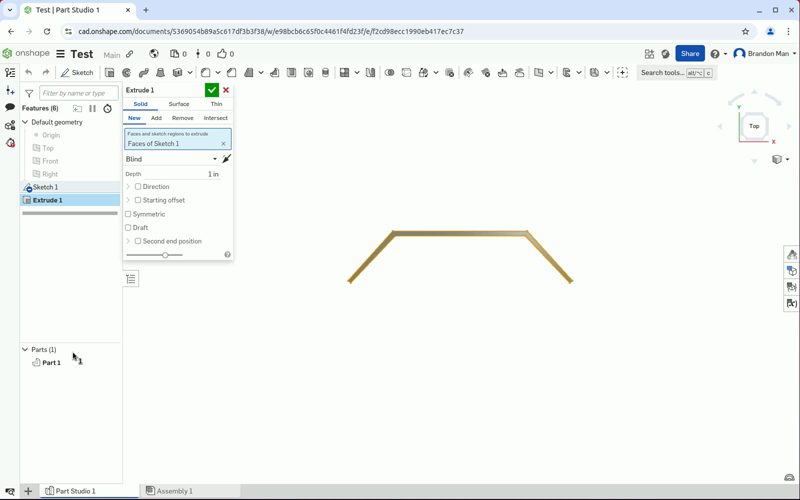
mouse_move(143, 106)
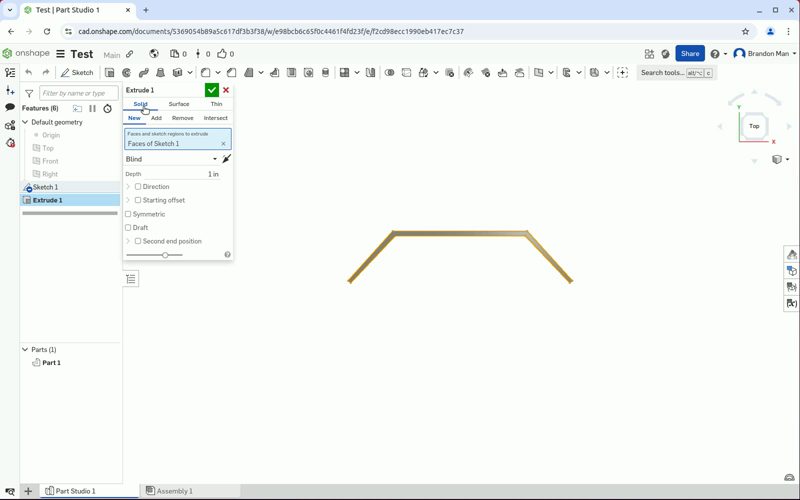
click(143, 106)
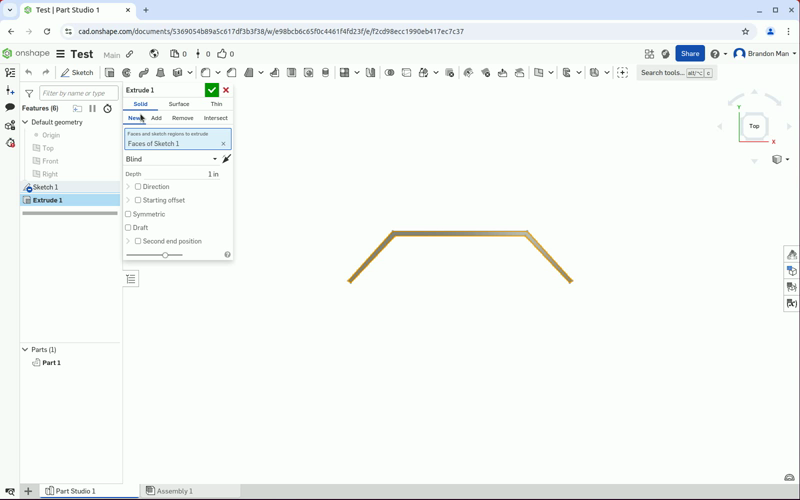
mouse_move(137, 120)
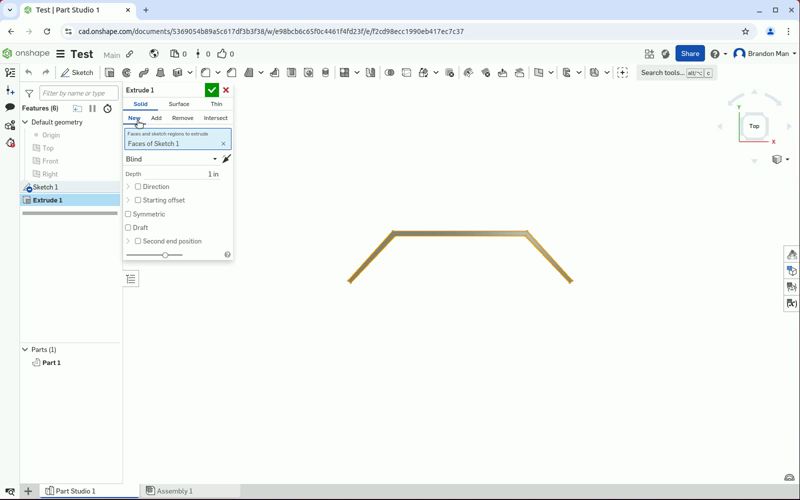
click(137, 120)
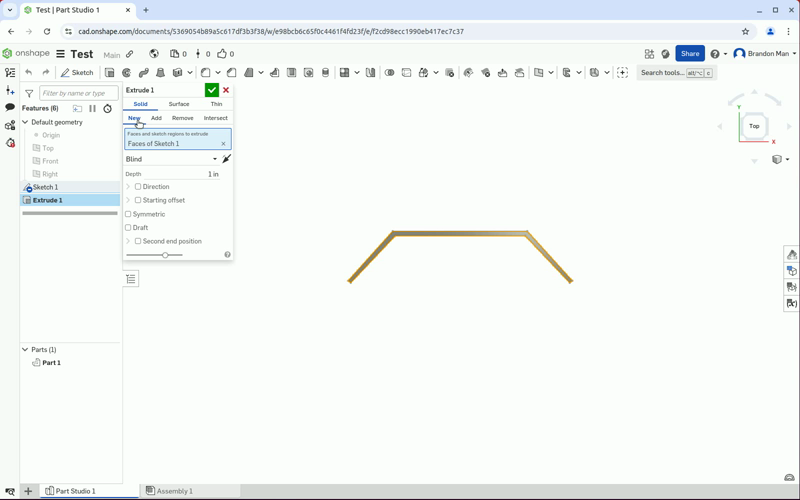
key(tab, 4)
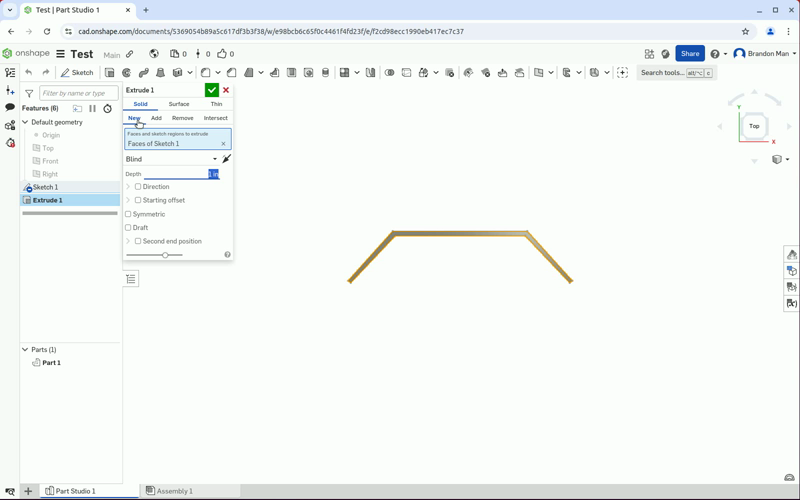
text(2.407)
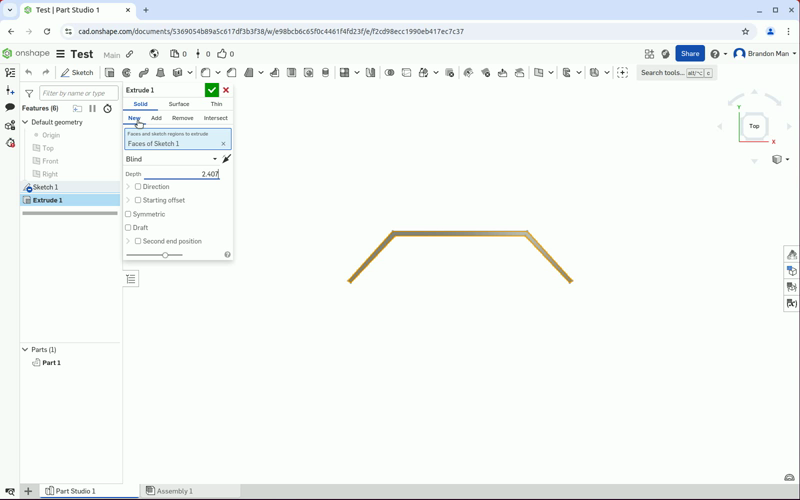
key(enter)
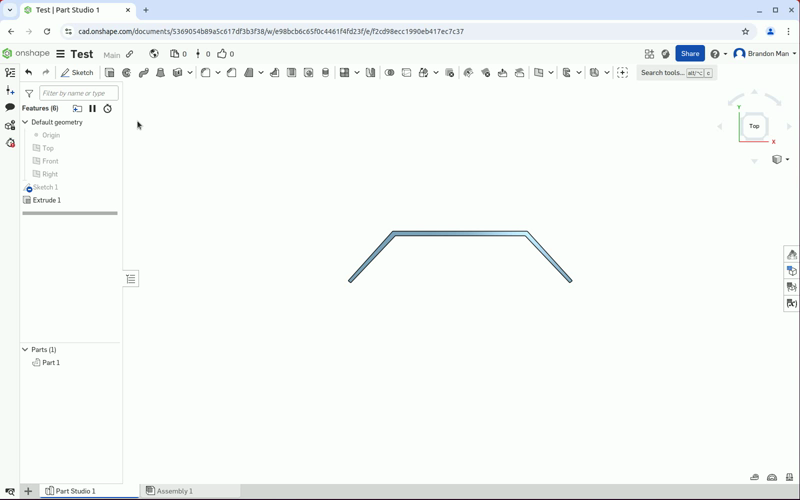
key(shift+h)
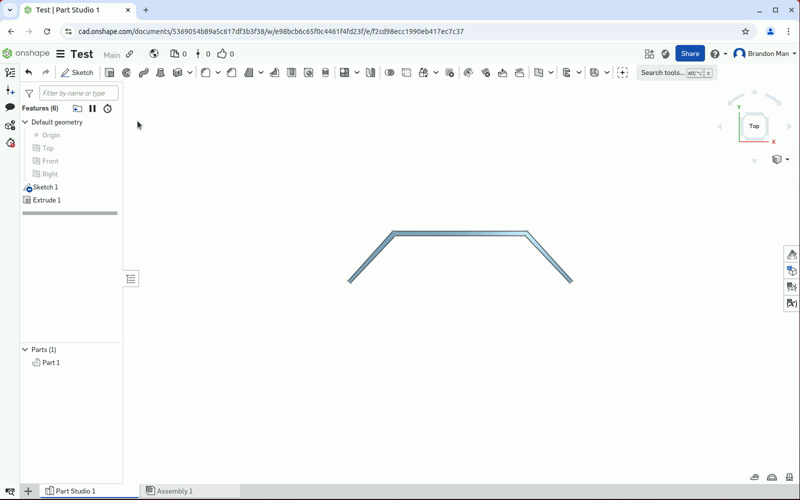
key(shift+h)
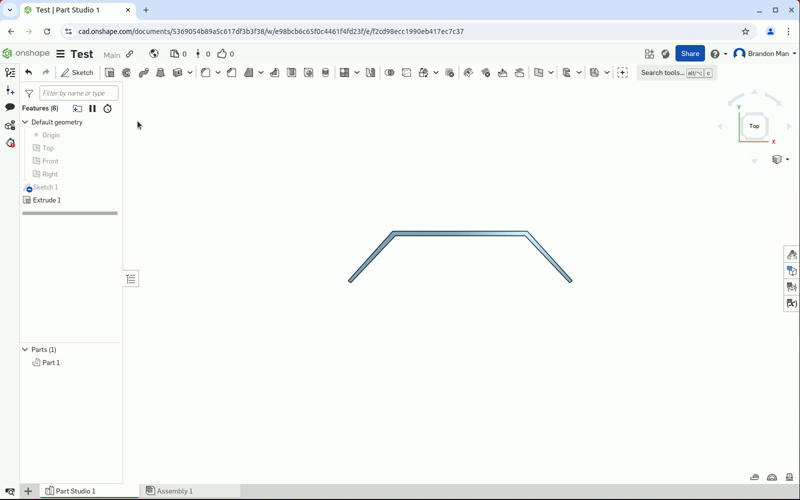
mouse_move(73, 189)
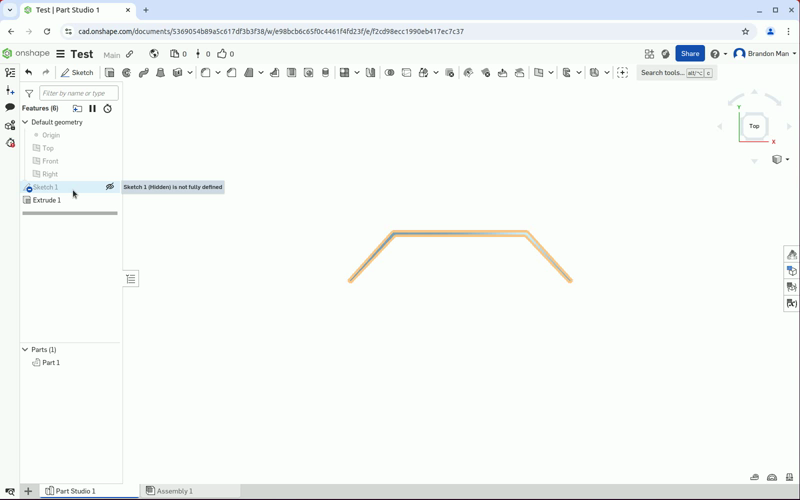
click(73, 189)
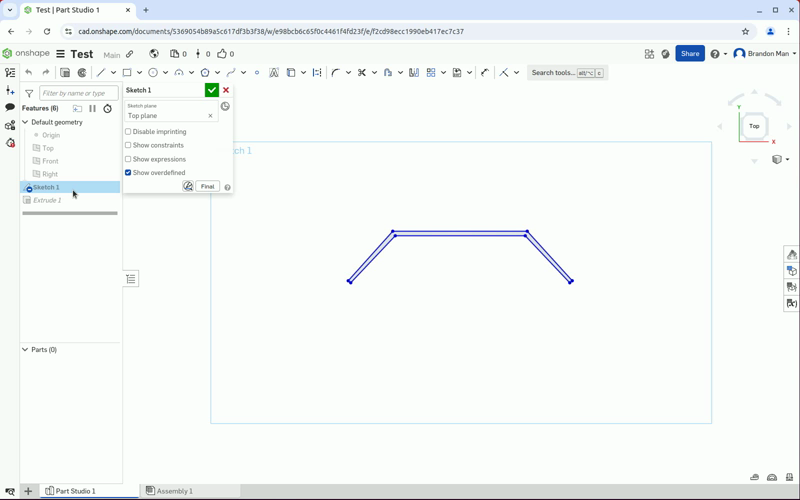
mouse_move(229, 92)
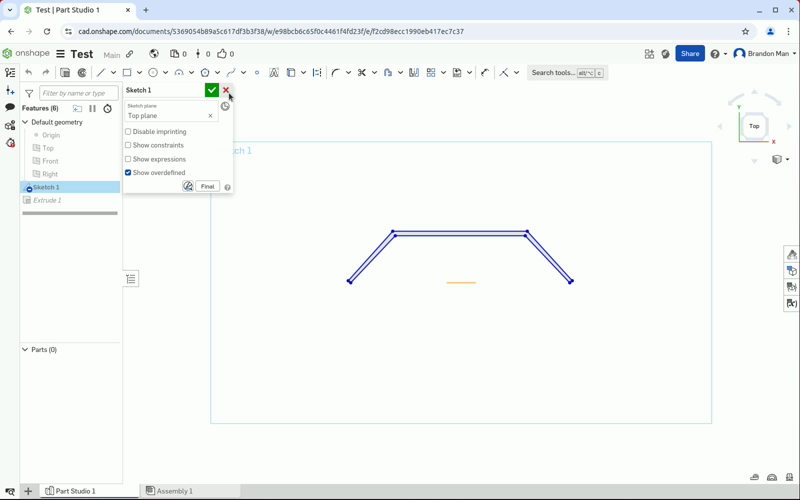
click(229, 92)
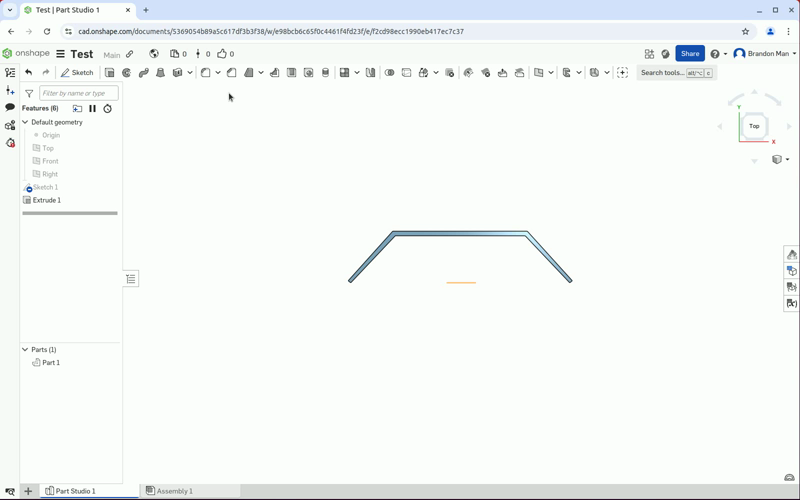
mouse_move(541, 75)
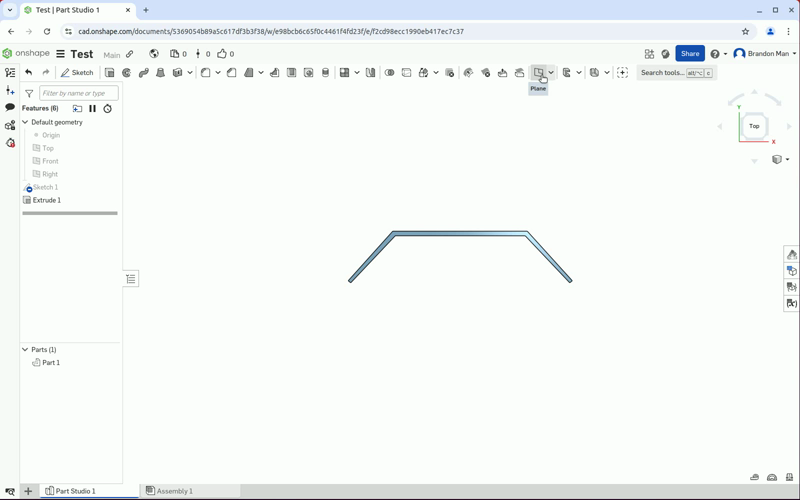
click(541, 75)
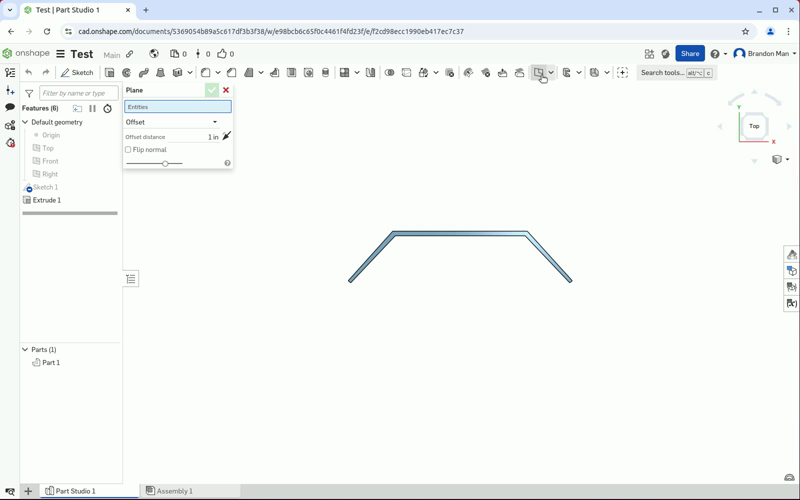
mouse_move(73, 150)
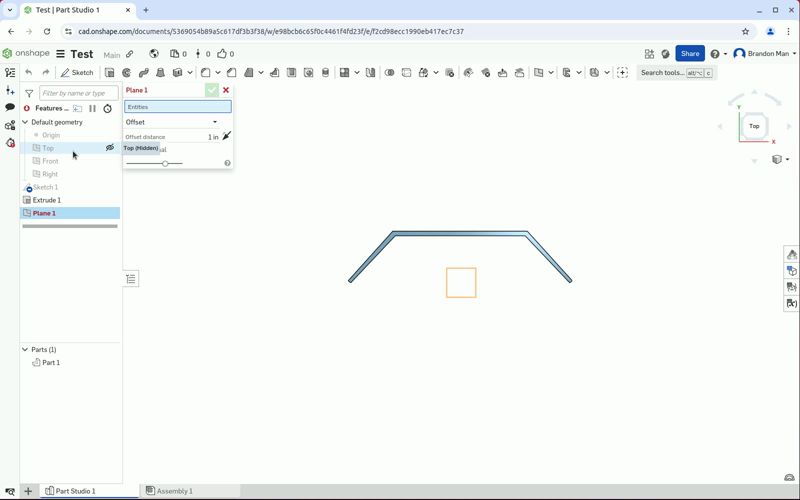
click(73, 150)
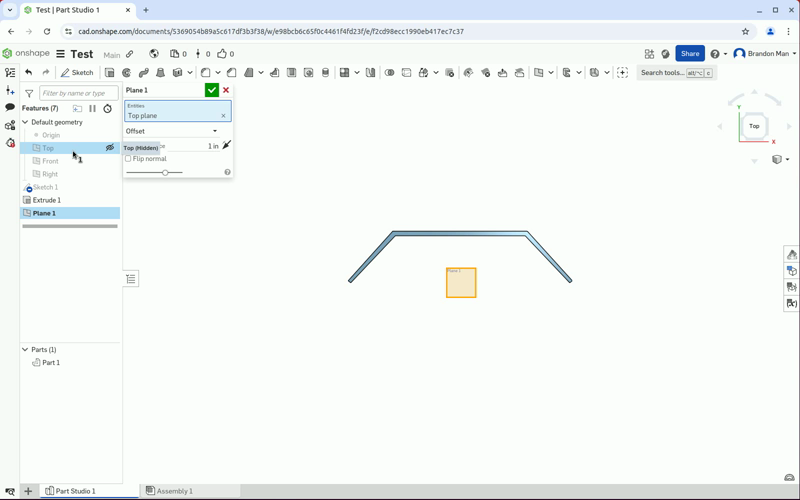
key(tab, 2)
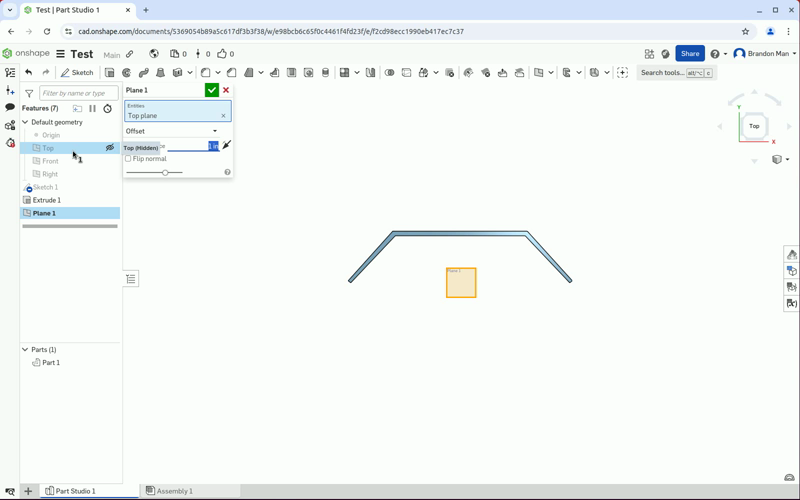
text(2.403)
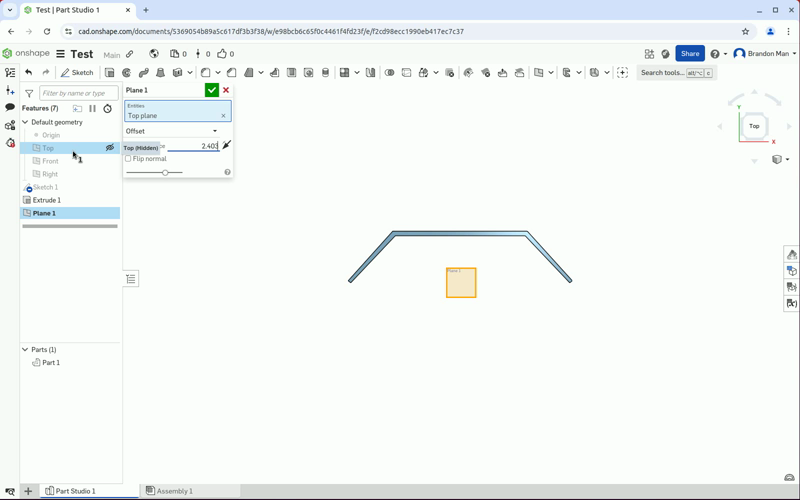
key(enter, 2)
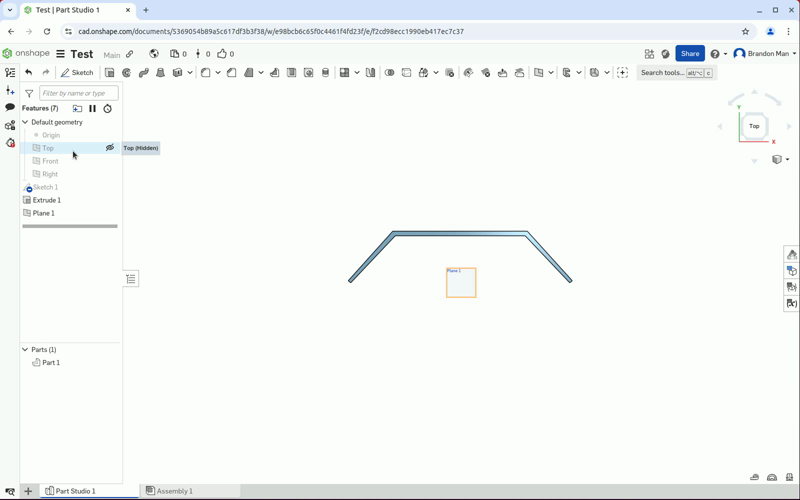
key(shift+s)
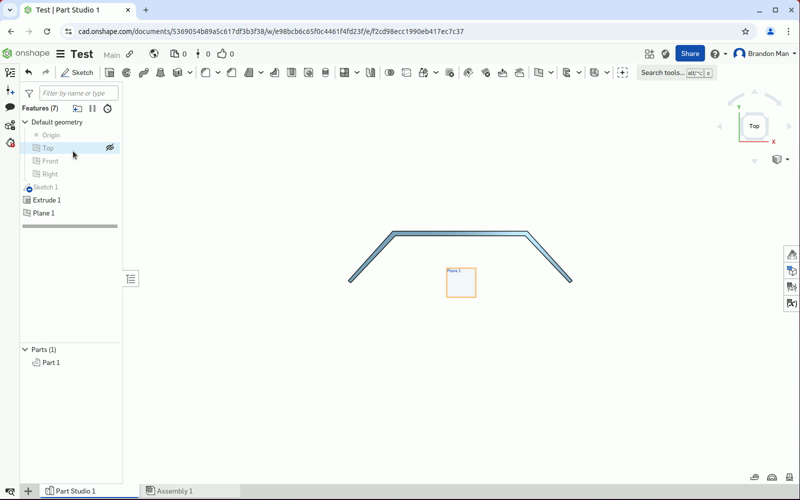
mouse_move(73, 215)
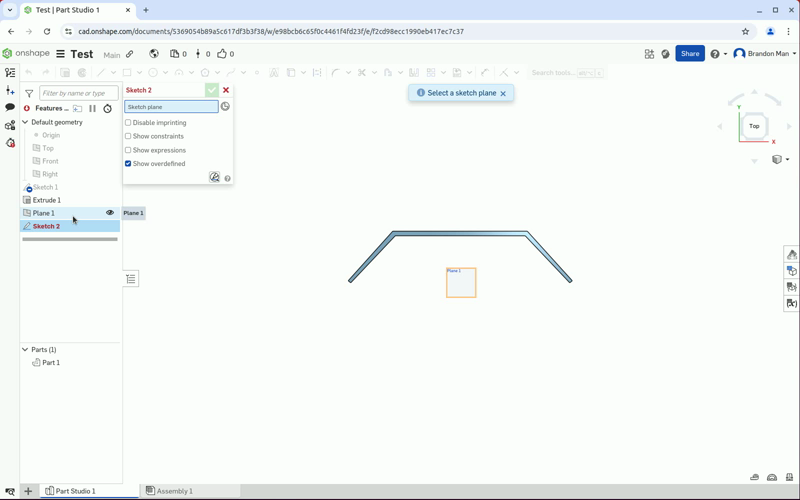
click(73, 215)
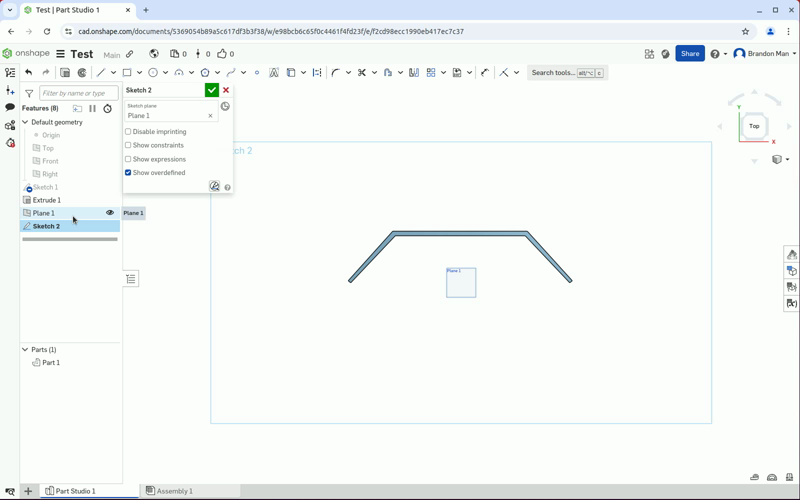
mouse_move(73, 352)
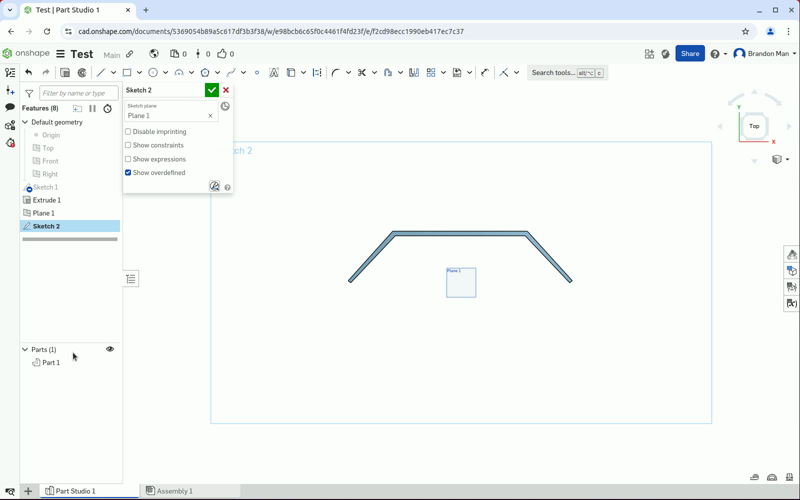
key(y)
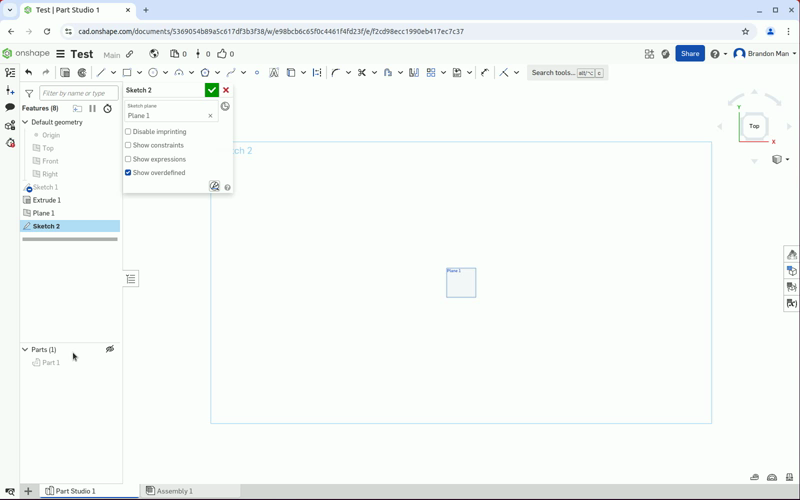
key(l)
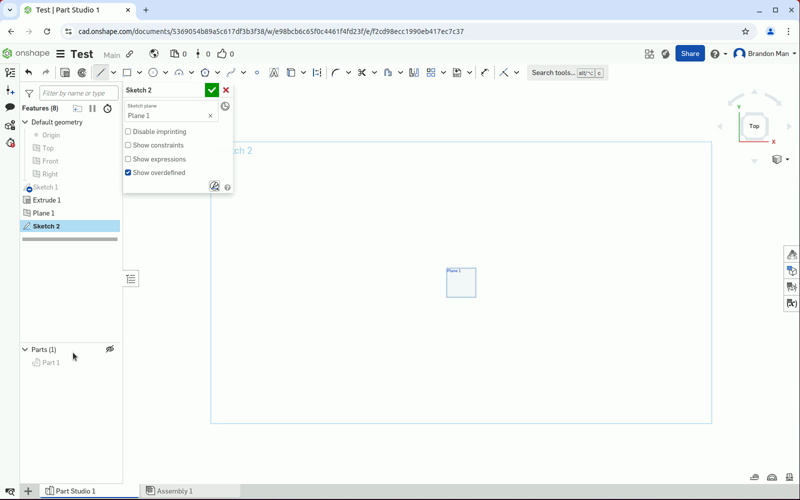
key_down(shift)
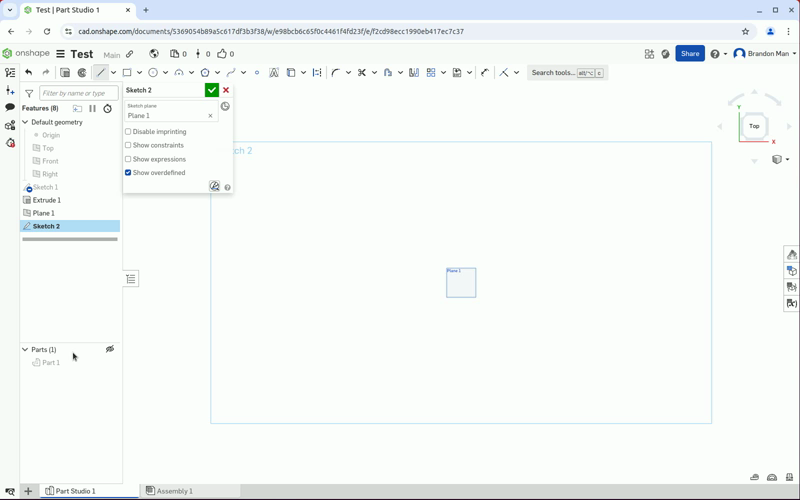
mouse_move(348, 280)
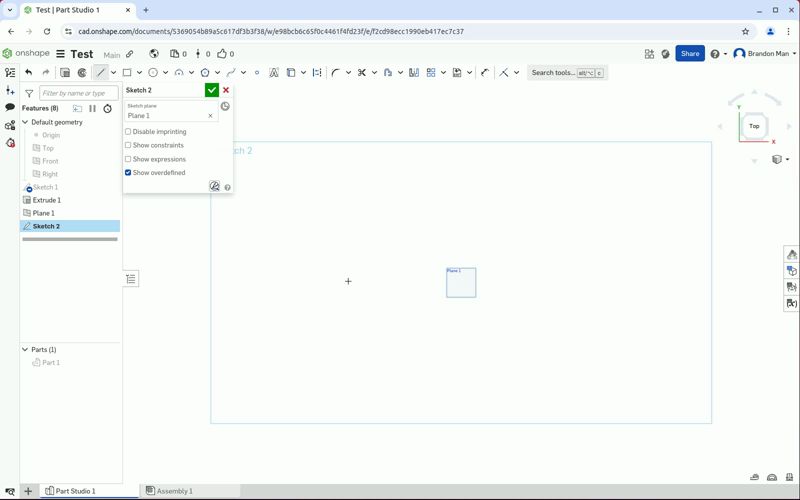
click(348, 280)
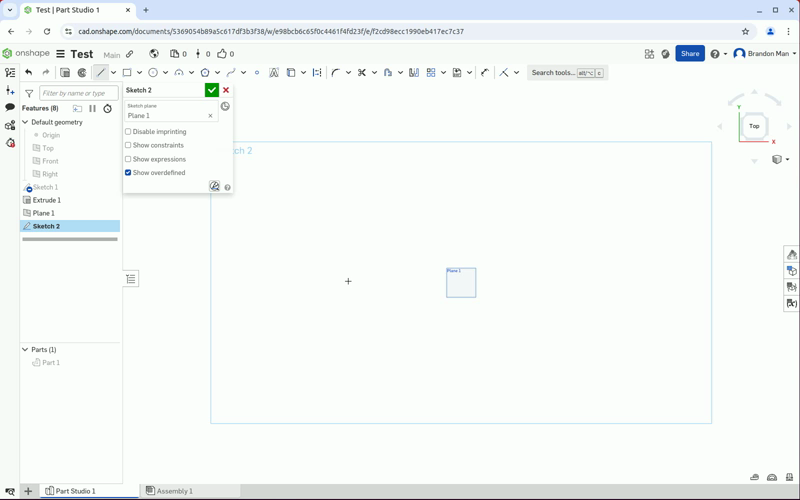
key_up(shift)
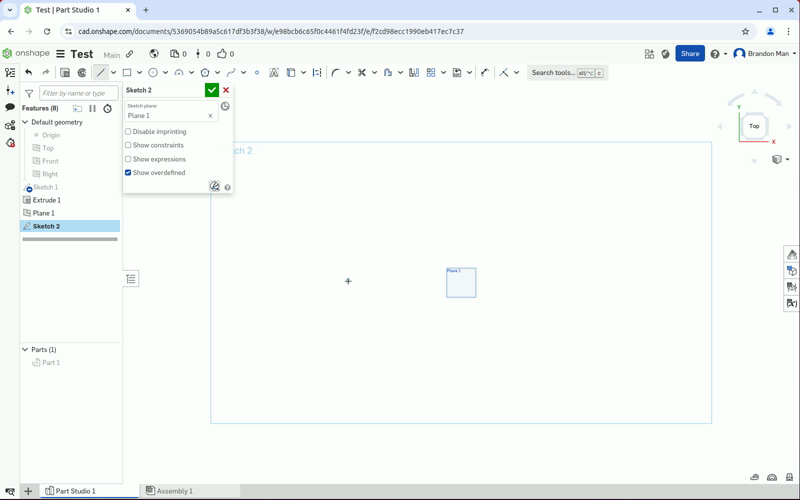
key_down(shift)
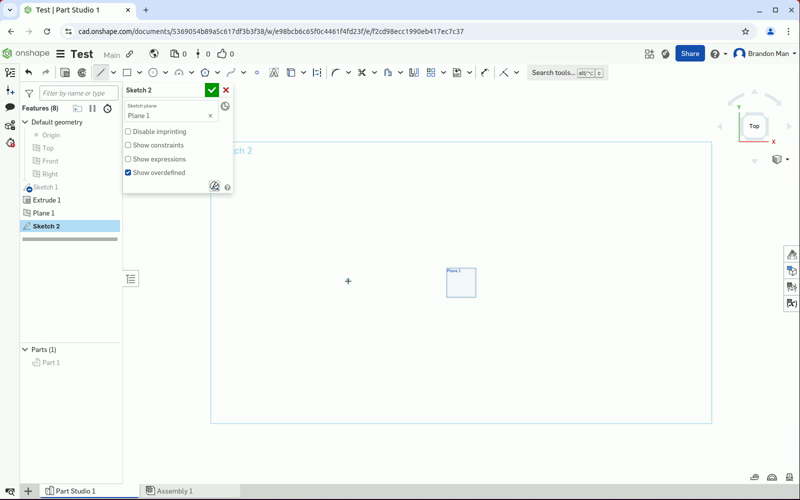
mouse_move(378, 280)
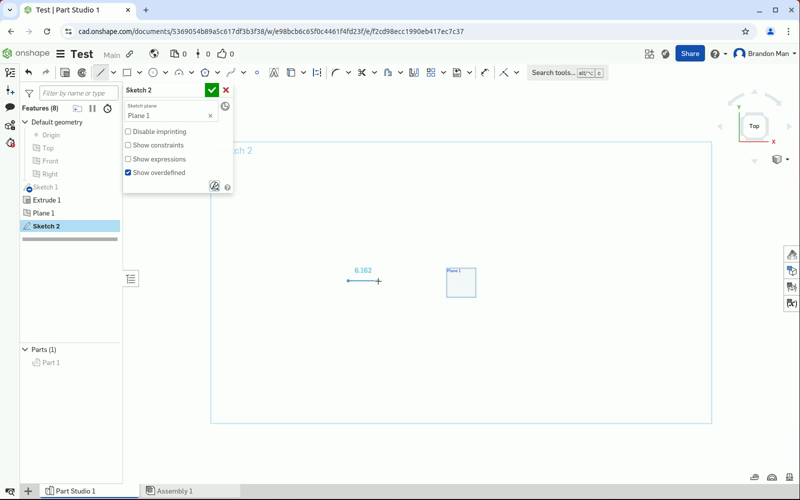
mouse_move(350, 282)
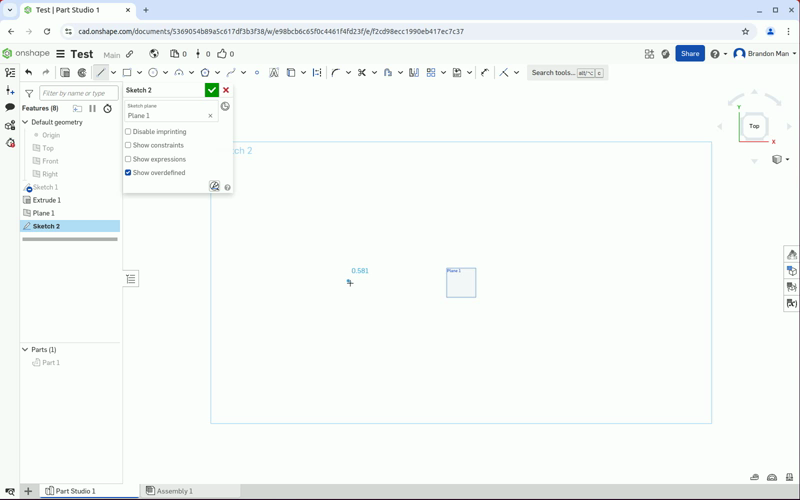
scroll(6)
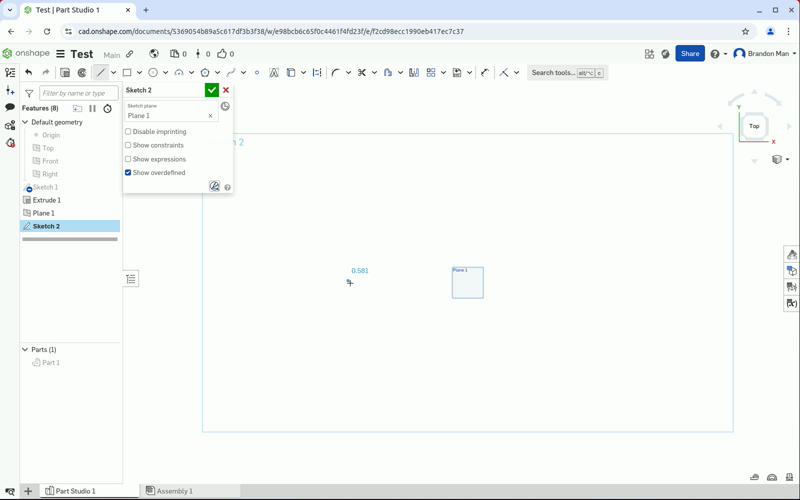
scroll(6)
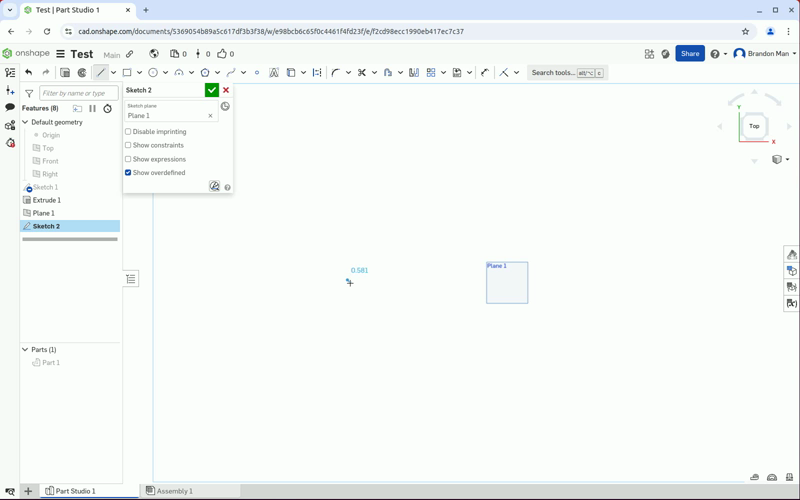
scroll(6)
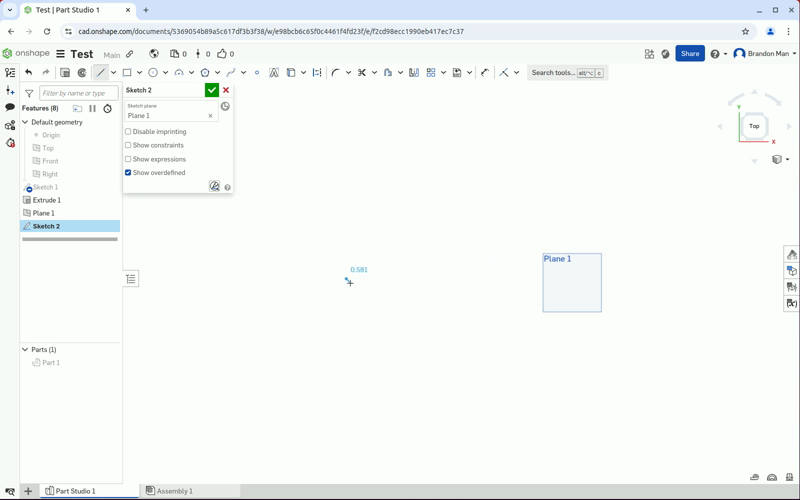
scroll(6)
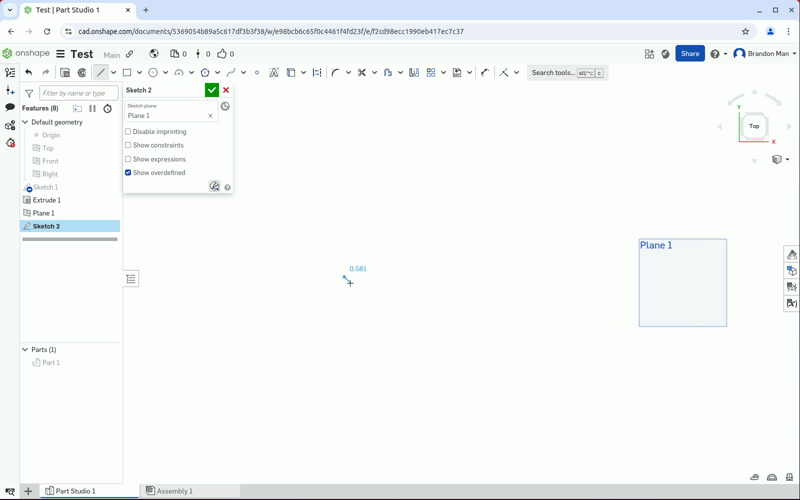
scroll(6)
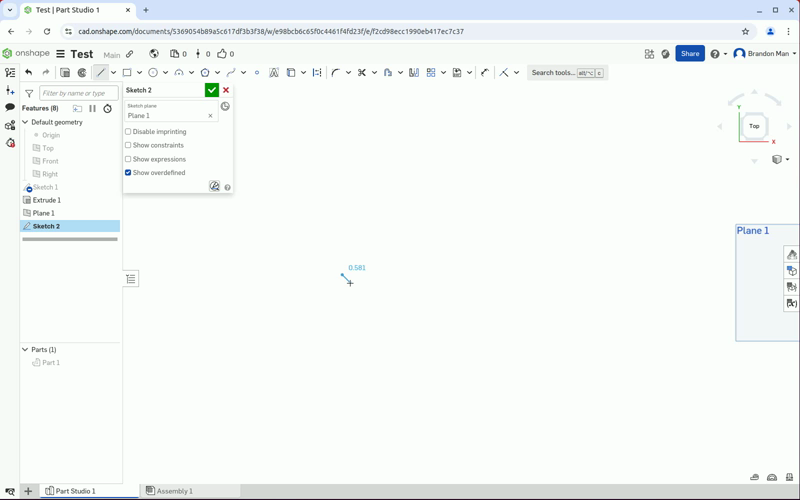
scroll(6)
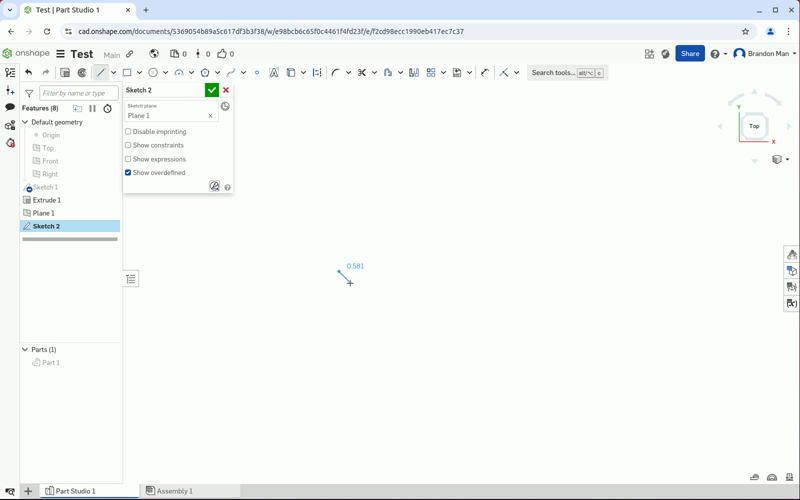
scroll(6)
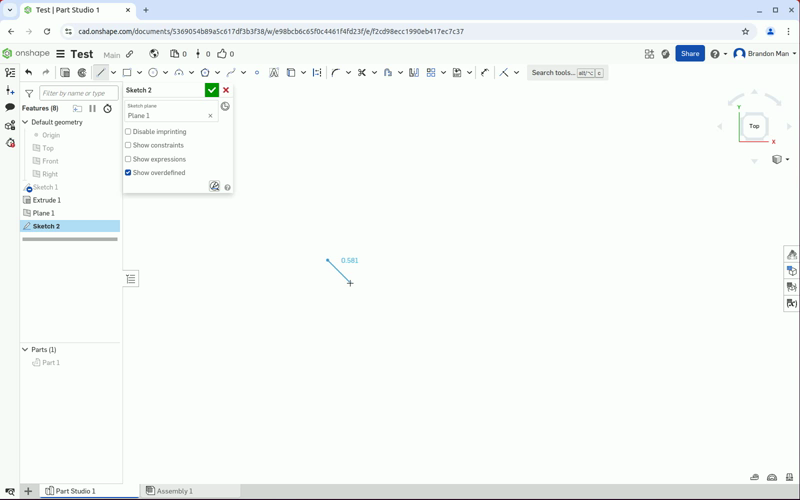
click(350, 282)
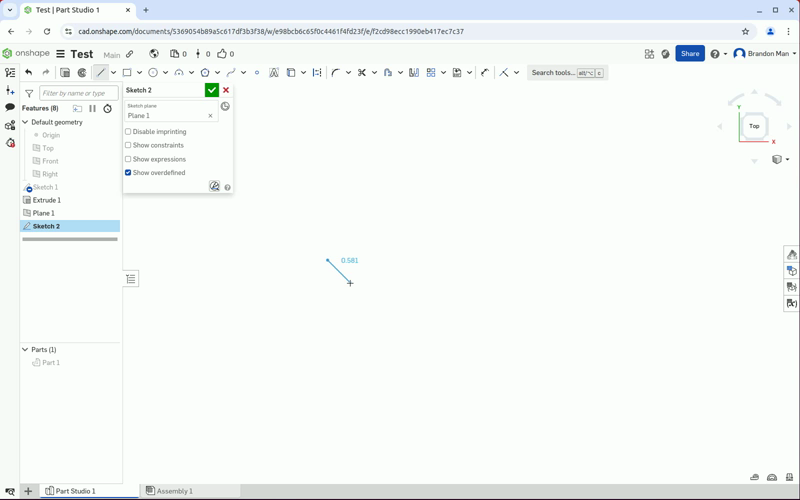
scroll(-6)
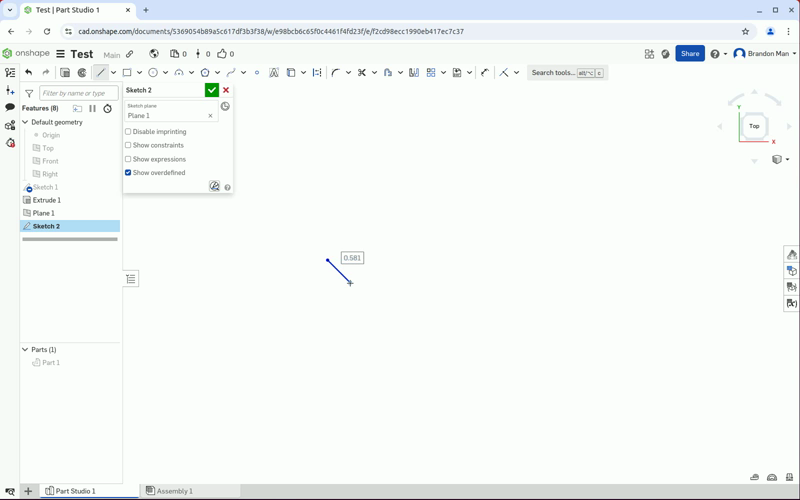
scroll(-6)
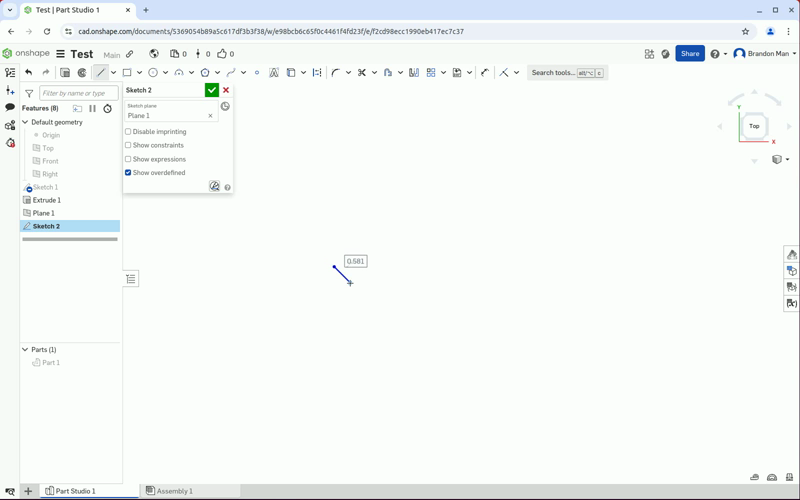
scroll(-6)
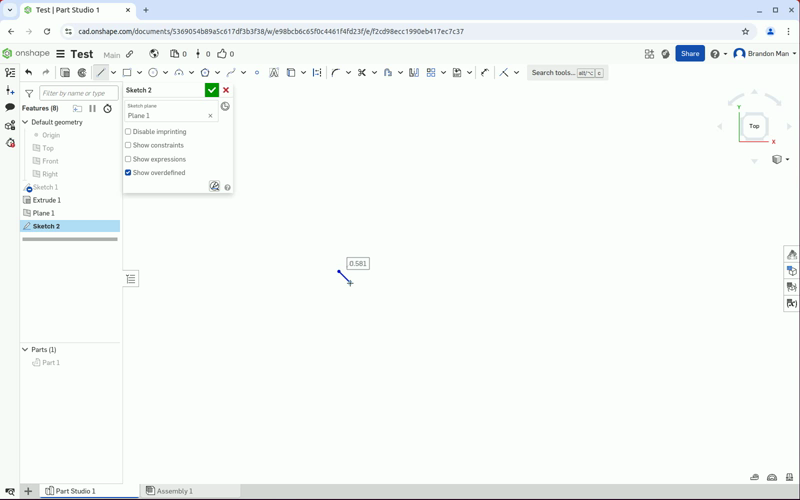
scroll(-6)
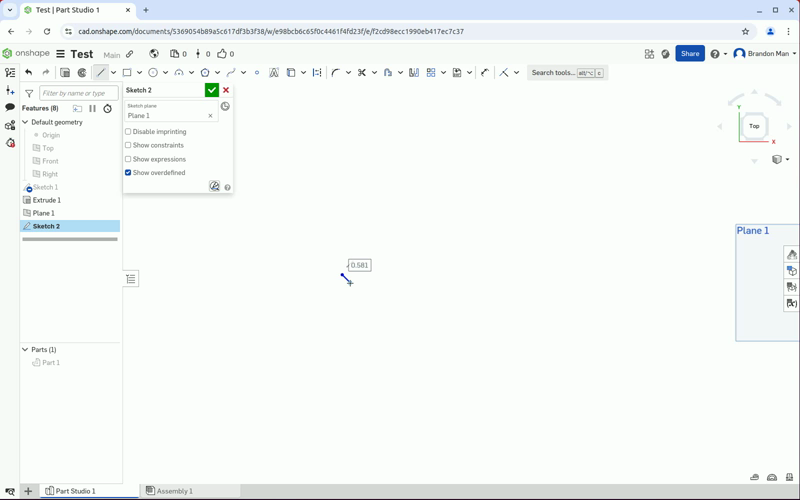
scroll(-6)
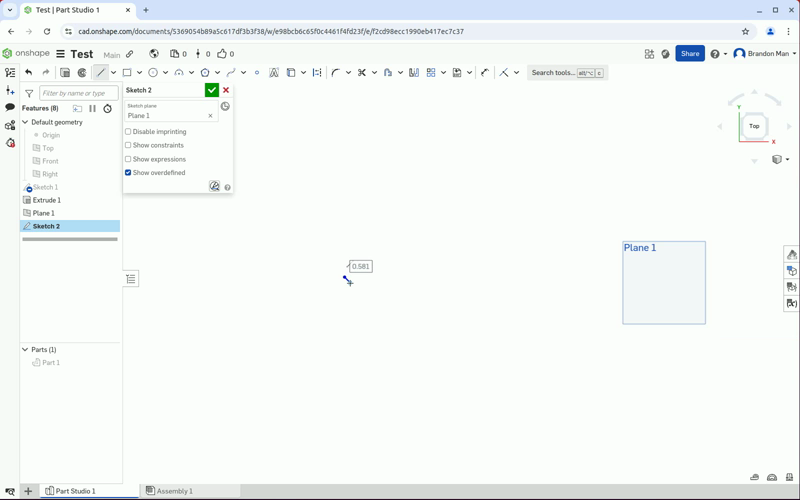
scroll(-6)
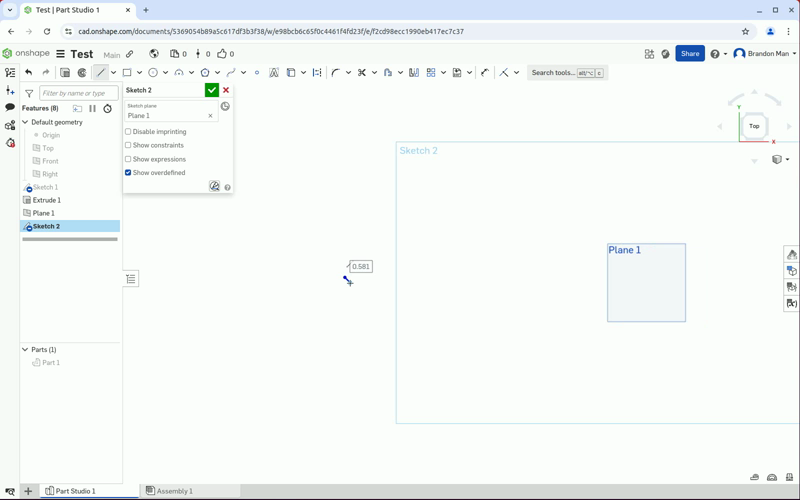
scroll(-6)
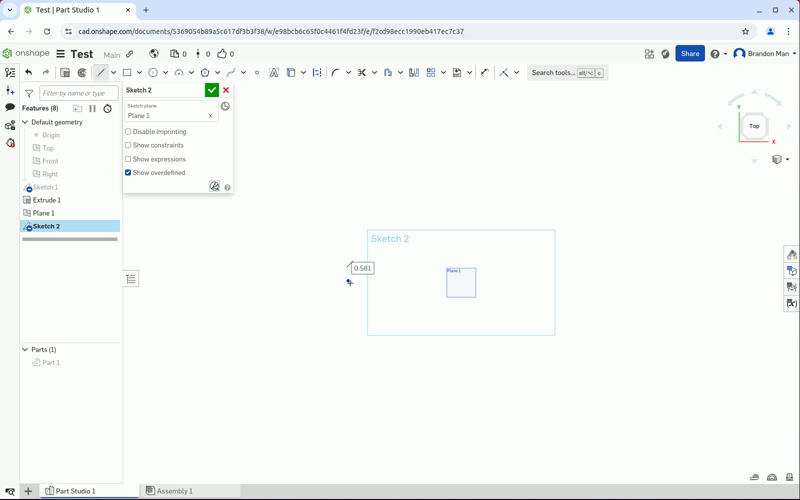
key_up(shift)
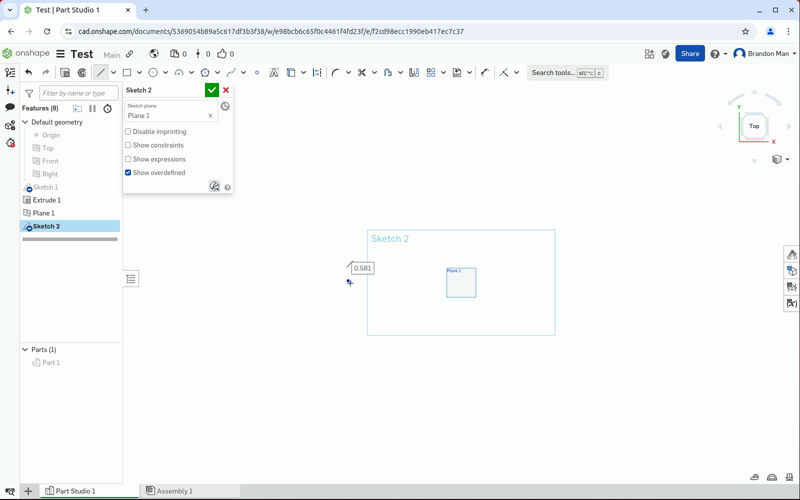
key_down(shift)
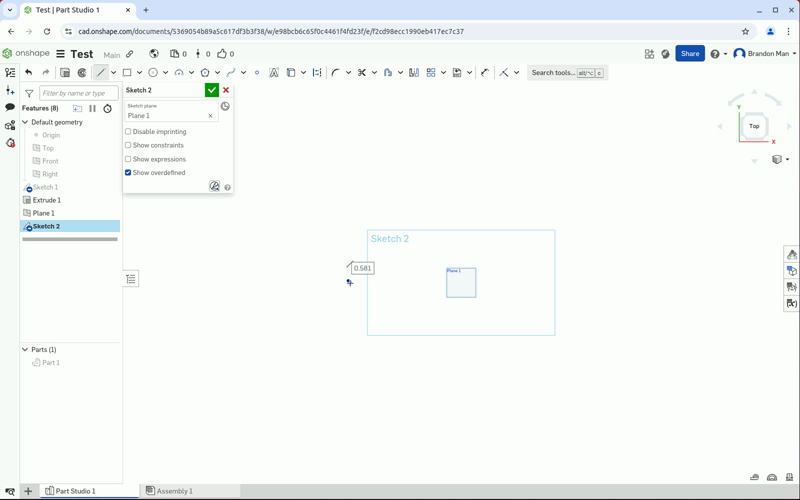
mouse_move(380, 282)
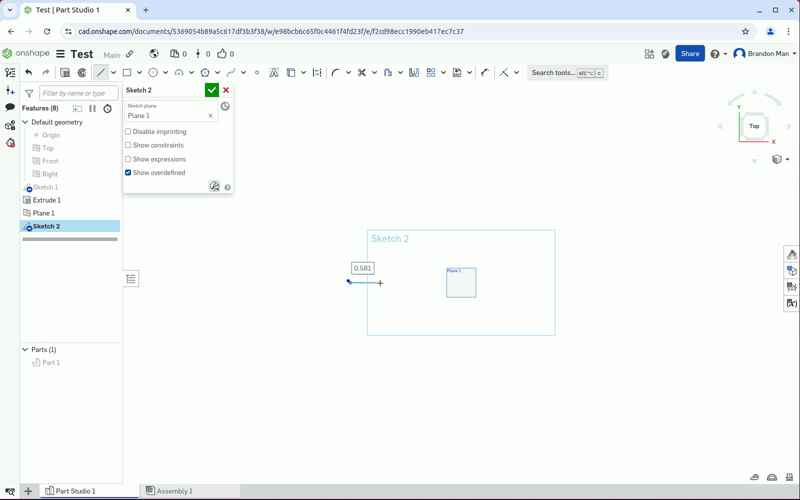
mouse_move(358, 273)
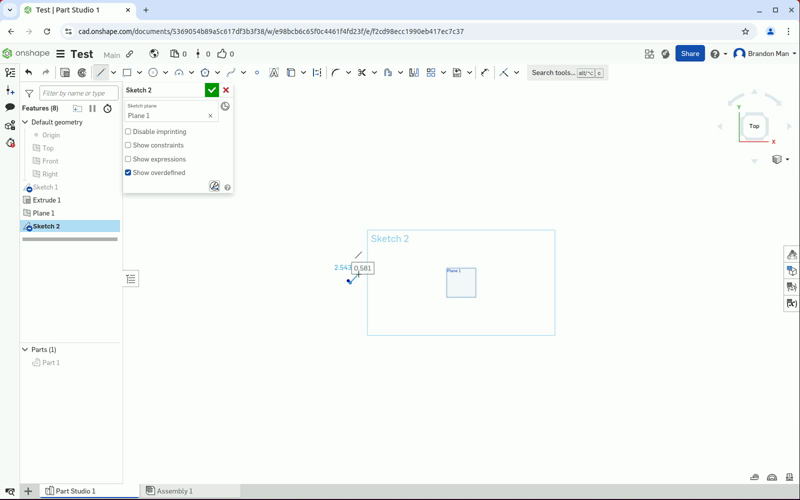
click(358, 273)
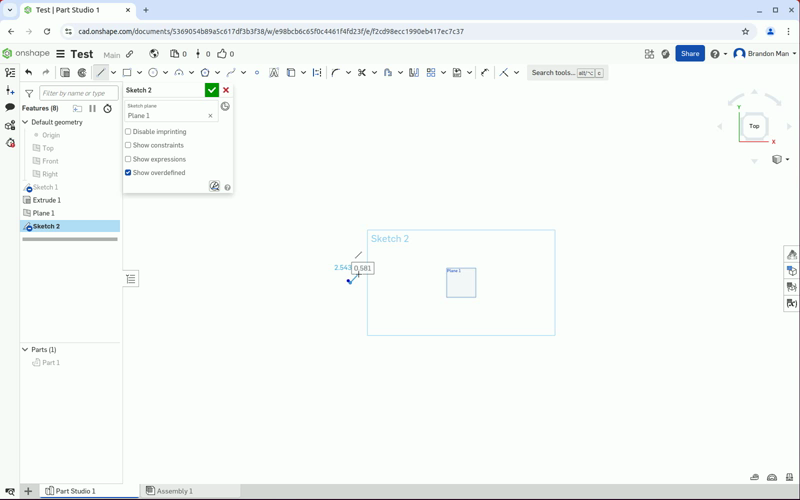
key_up(shift)
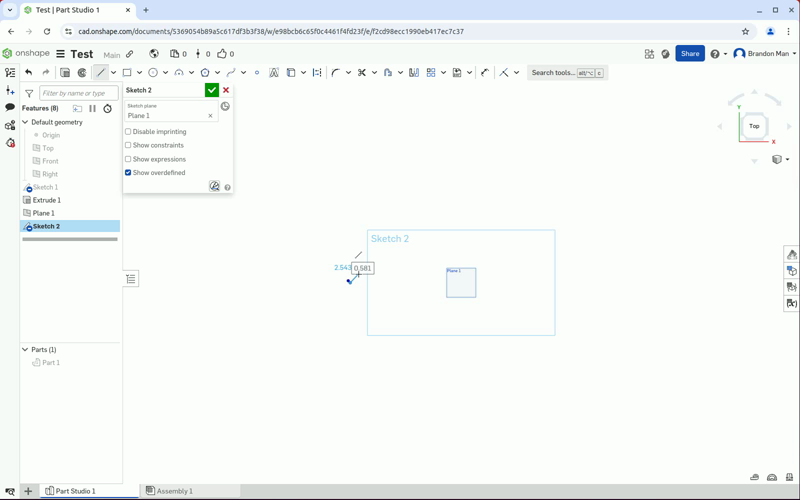
key_down(shift)
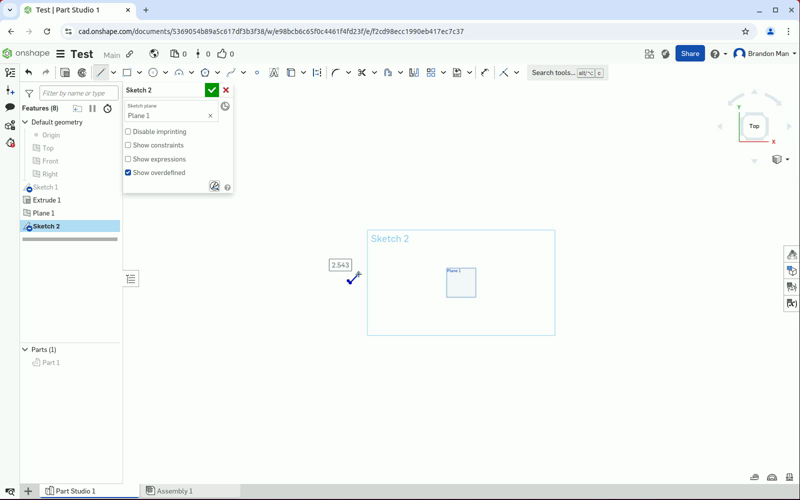
mouse_move(388, 273)
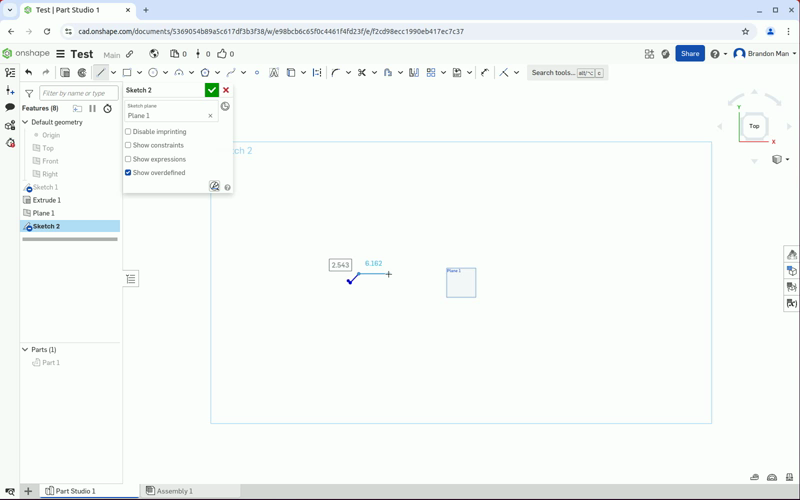
mouse_move(356, 271)
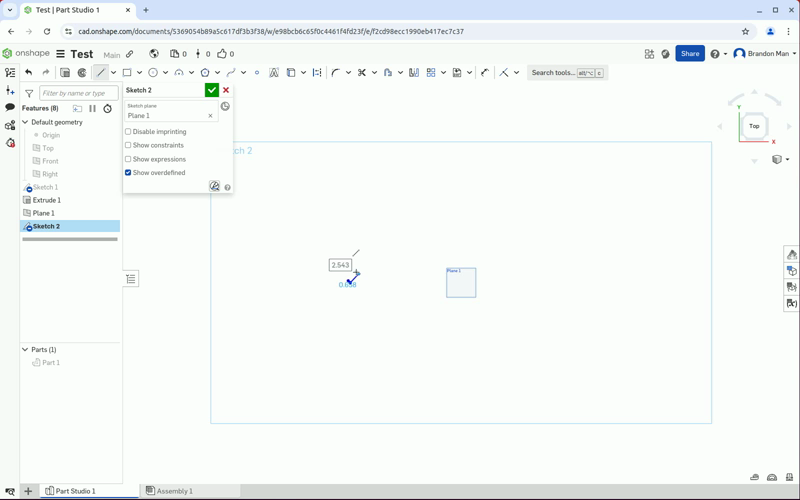
scroll(6)
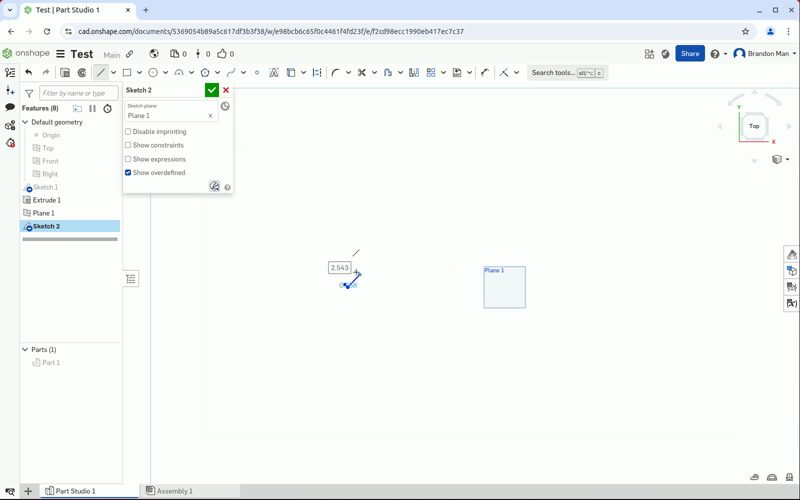
scroll(6)
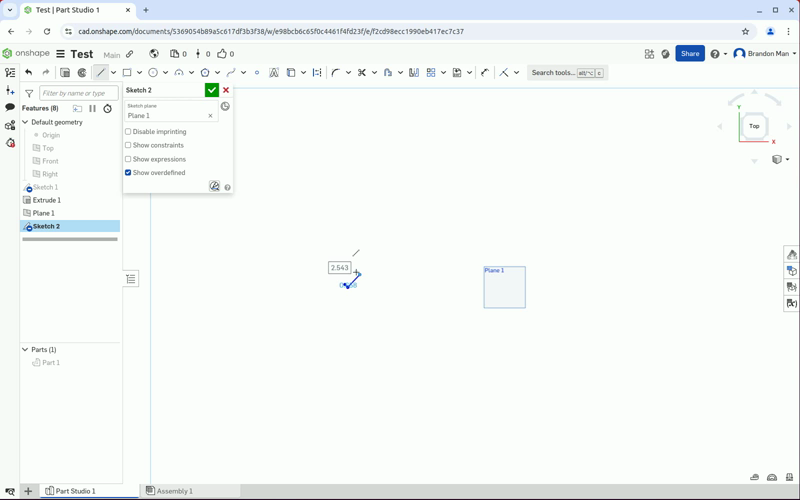
scroll(6)
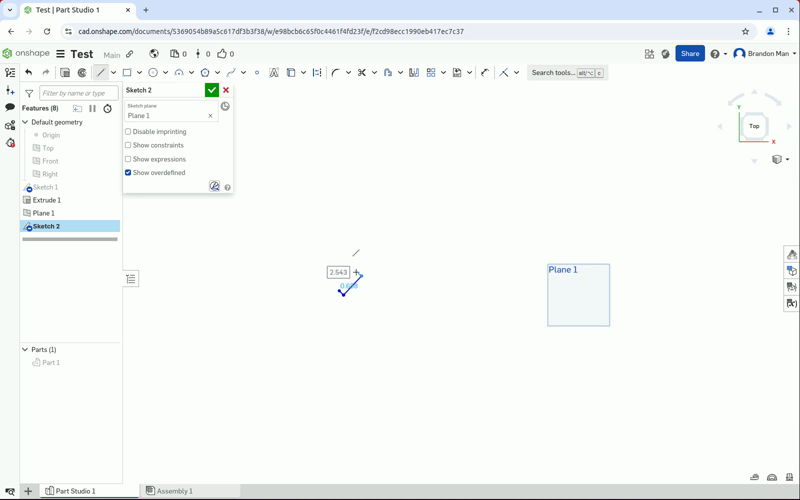
scroll(6)
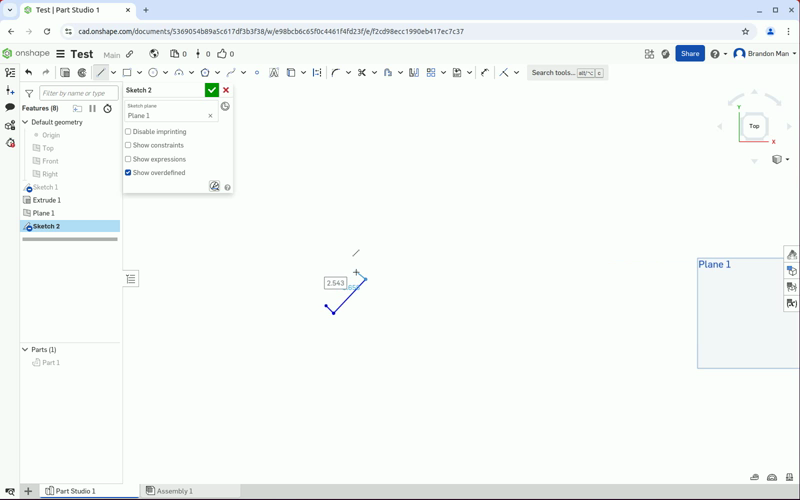
scroll(6)
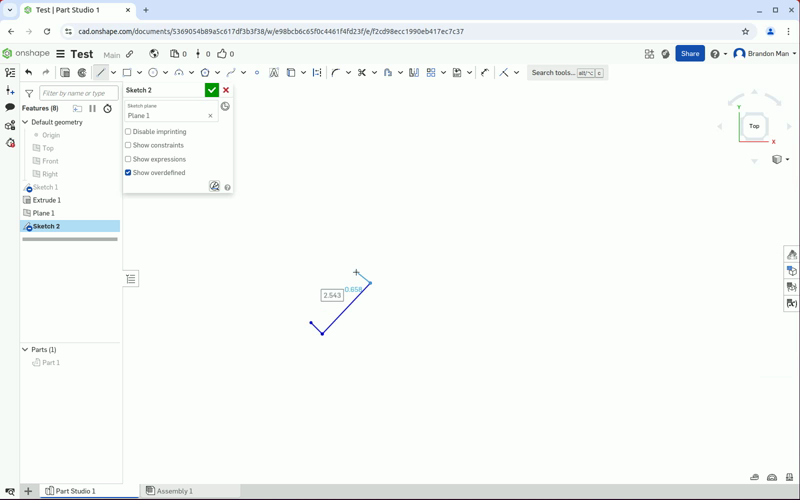
scroll(6)
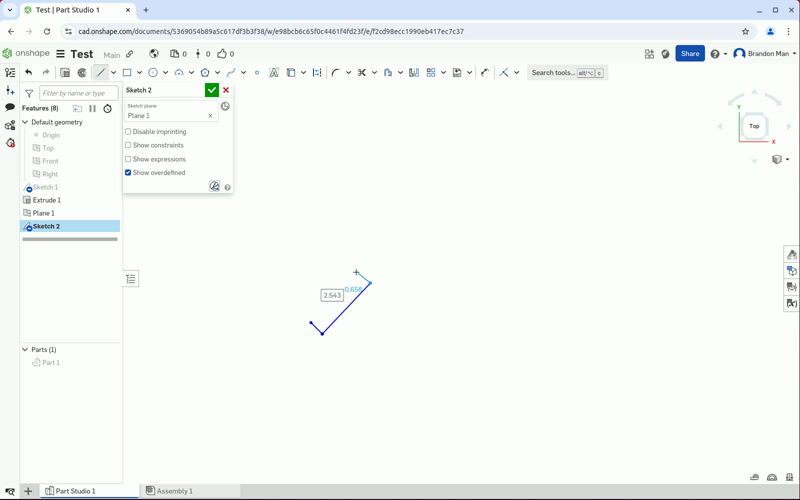
scroll(6)
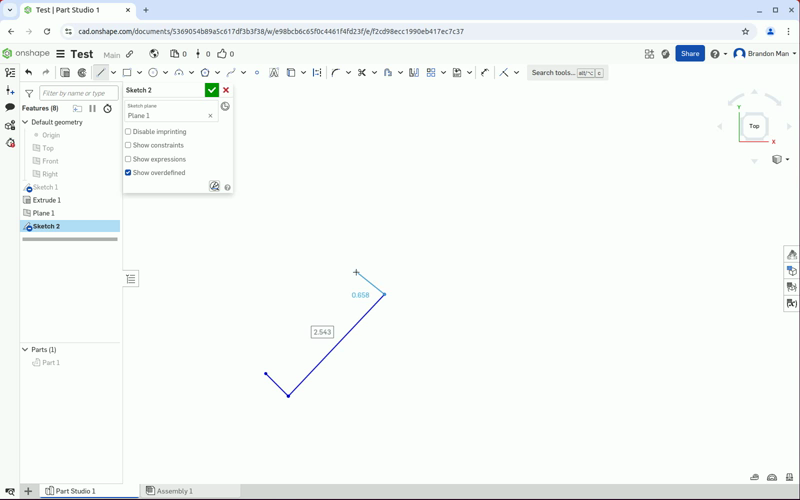
click(356, 271)
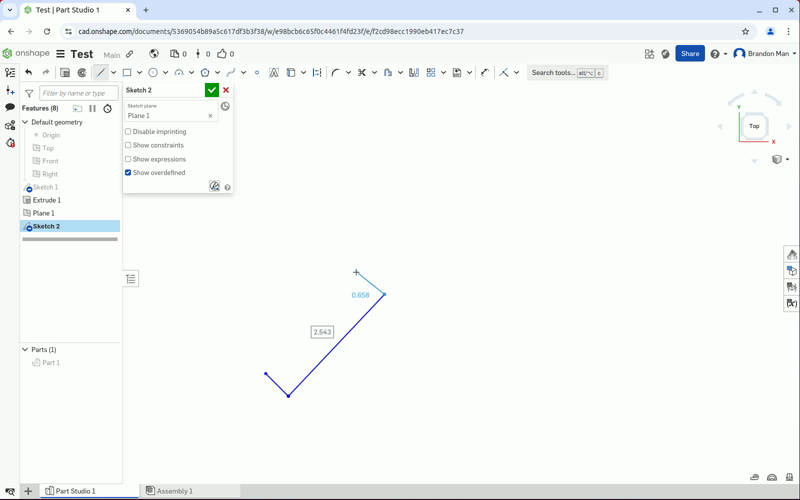
scroll(-6)
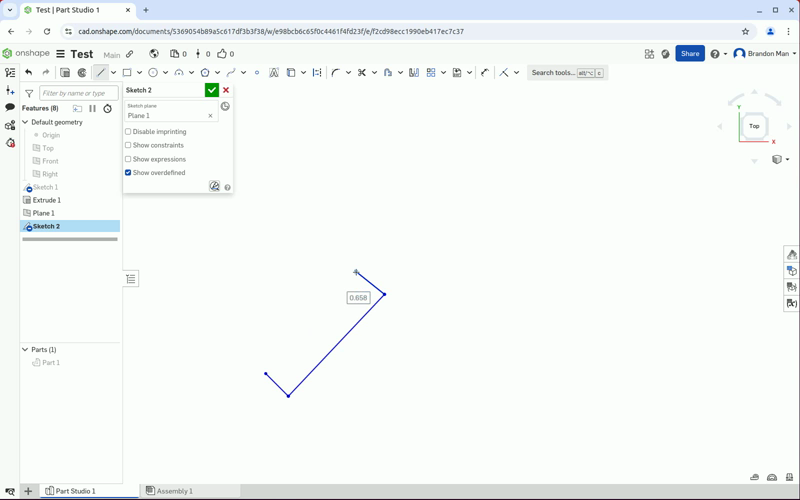
scroll(-6)
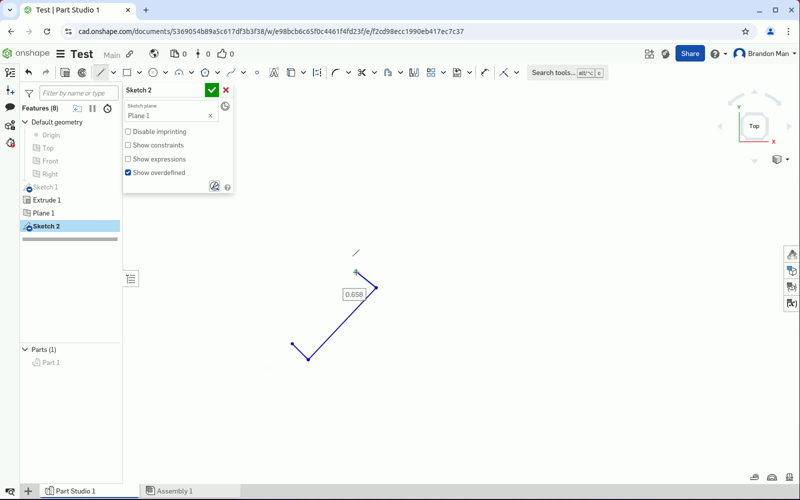
scroll(-6)
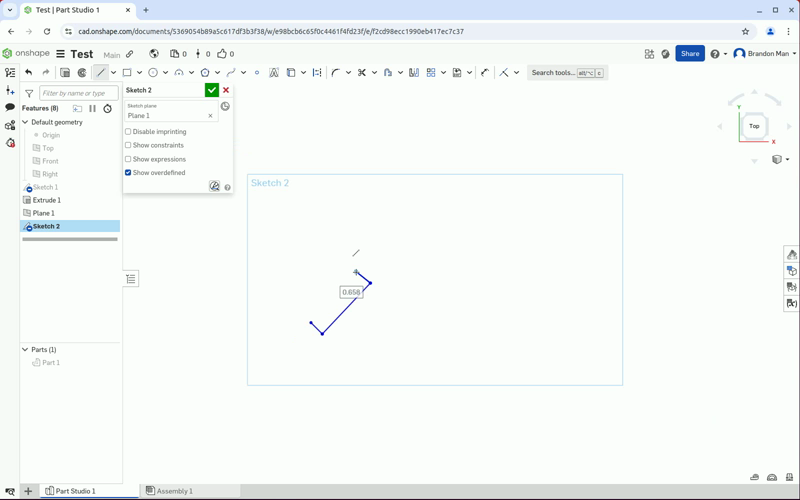
scroll(-6)
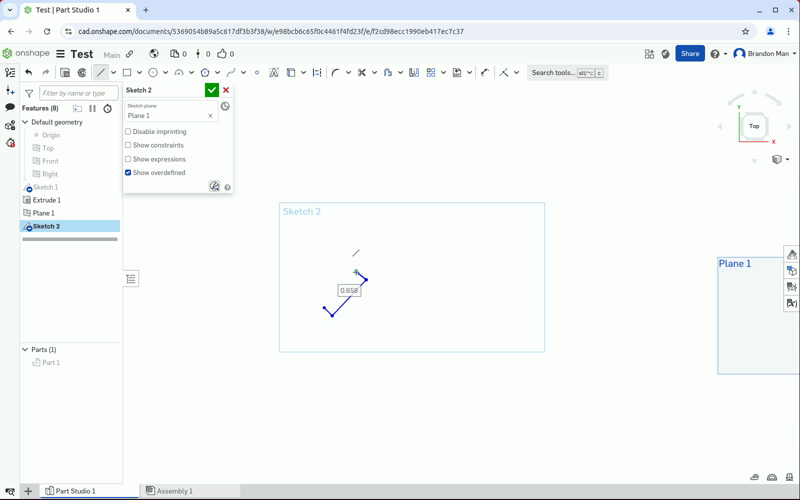
scroll(-6)
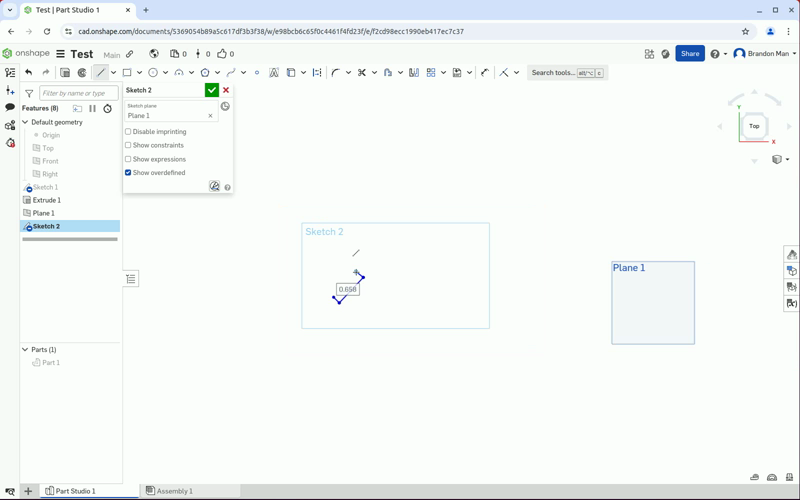
scroll(-6)
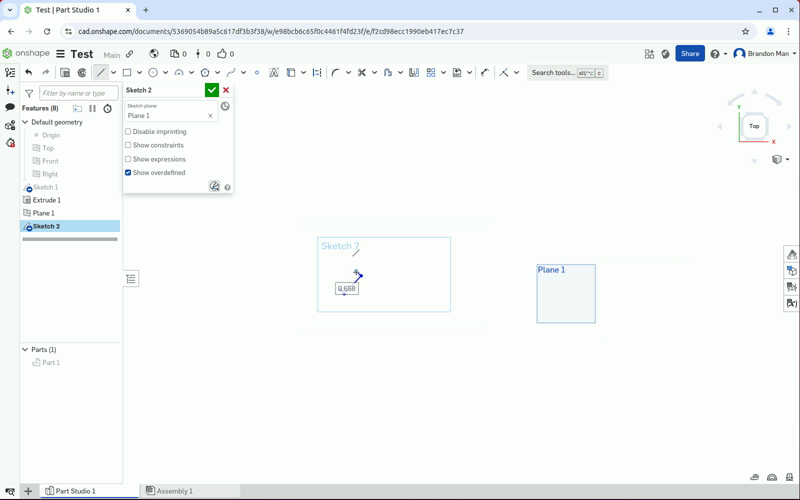
scroll(-6)
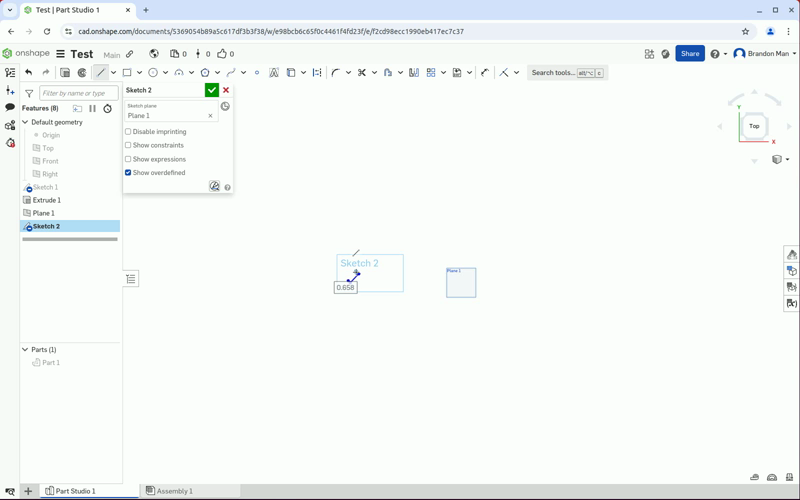
key_up(shift)
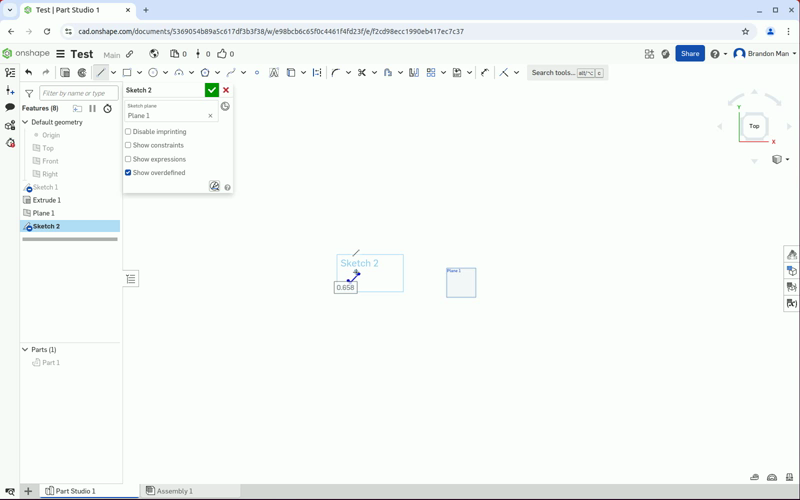
mouse_move(386, 271)
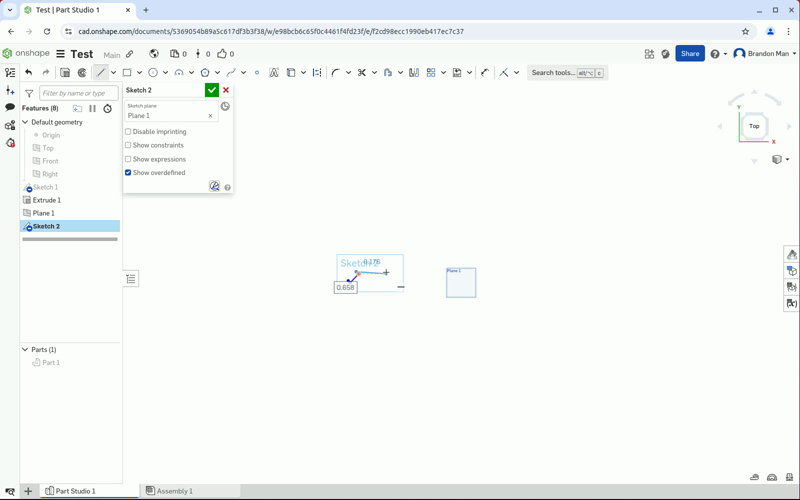
key_down(shift)
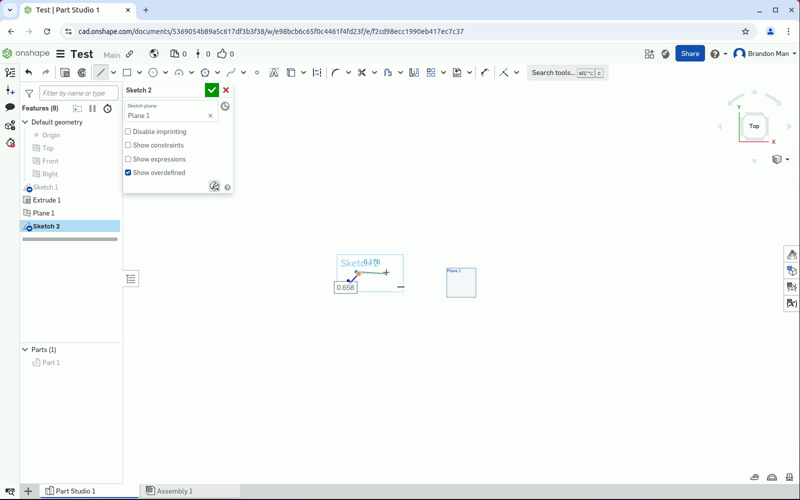
mouse_move(348, 280)
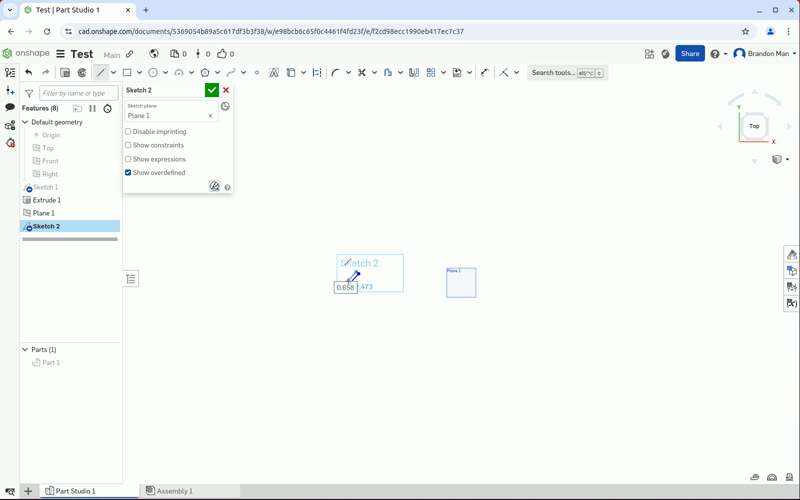
scroll(6)
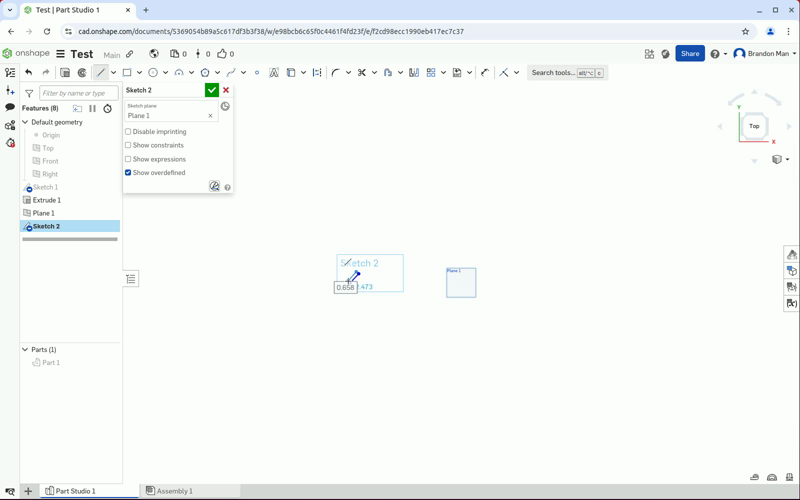
scroll(6)
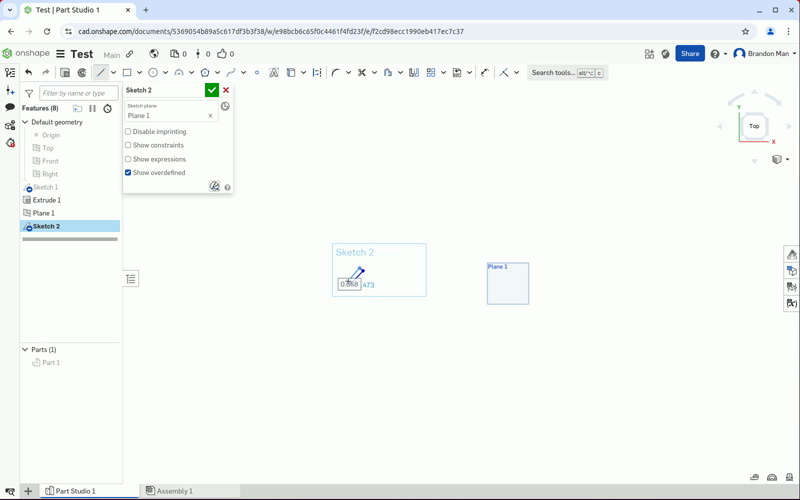
scroll(6)
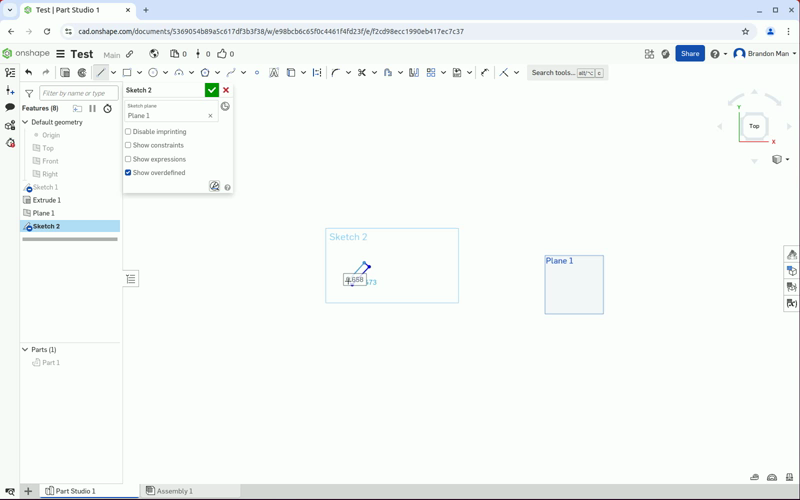
scroll(6)
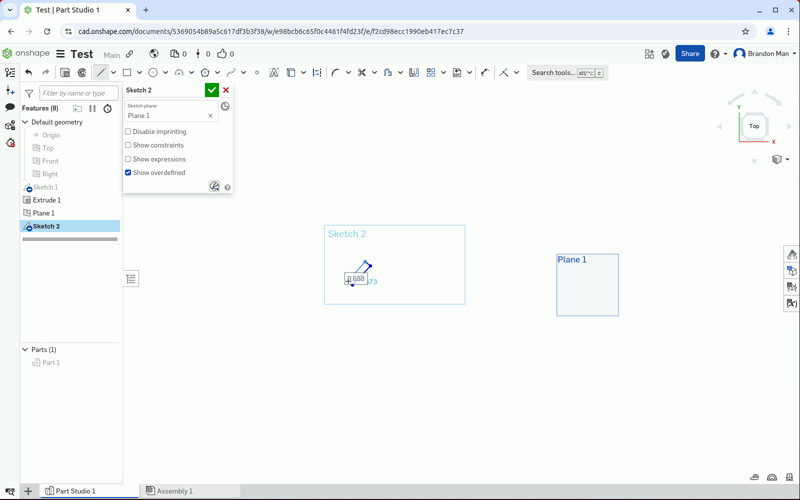
scroll(6)
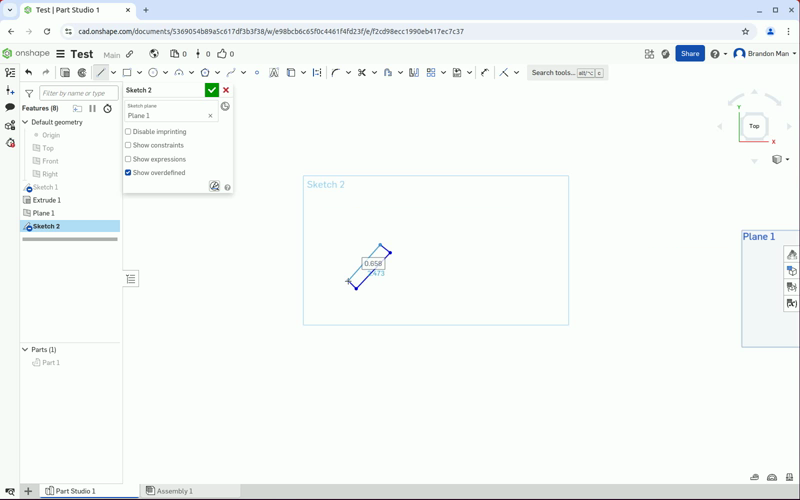
scroll(6)
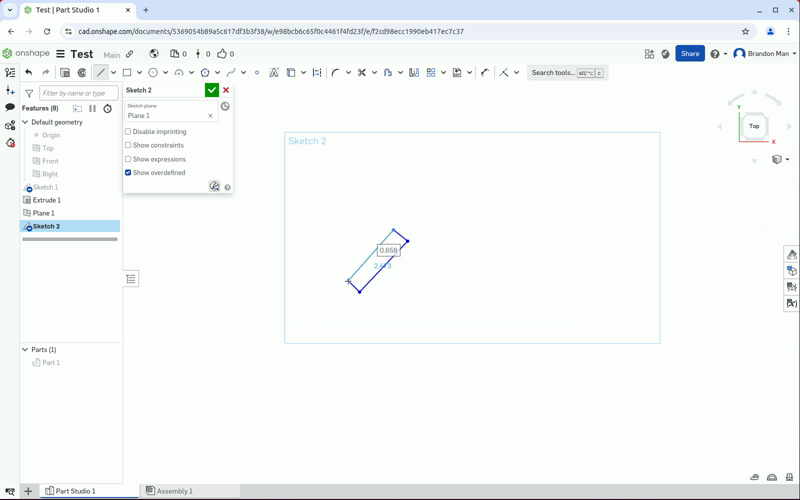
scroll(6)
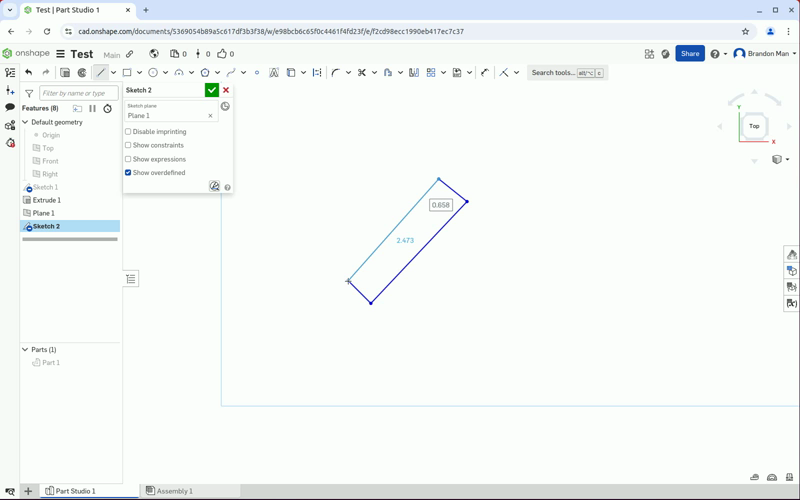
key_up(shift)
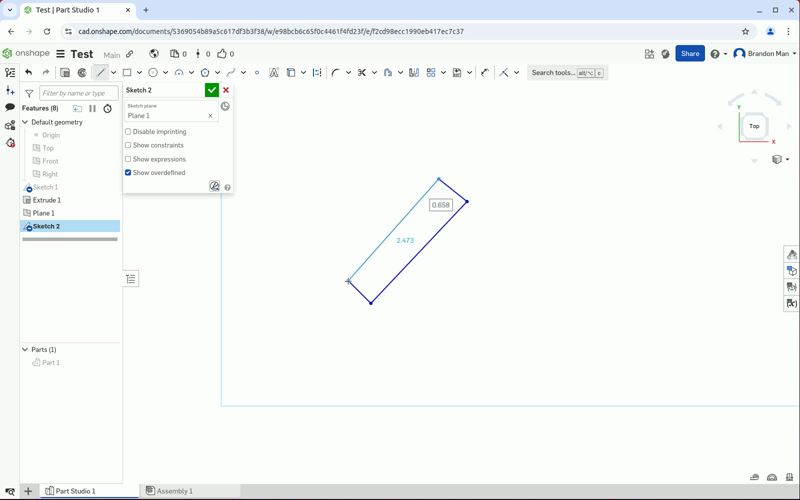
click(348, 280)
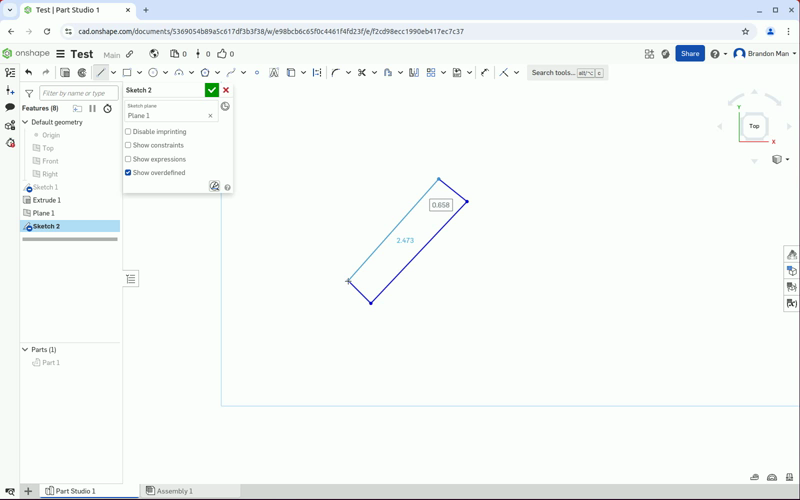
scroll(-6)
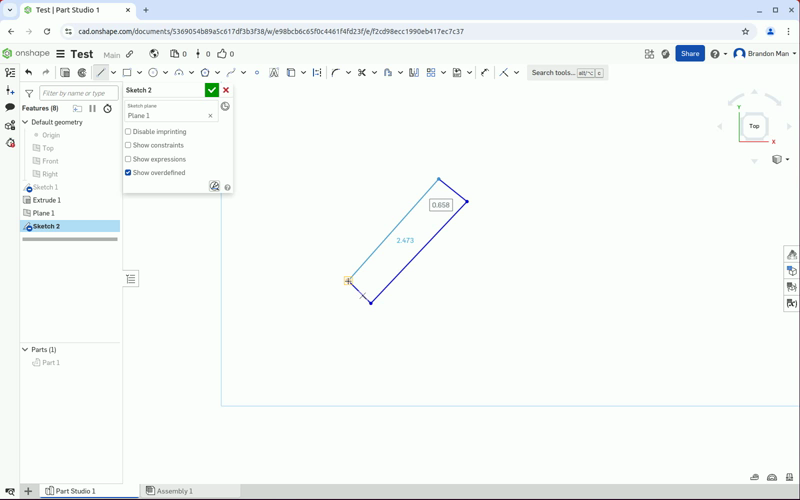
scroll(-6)
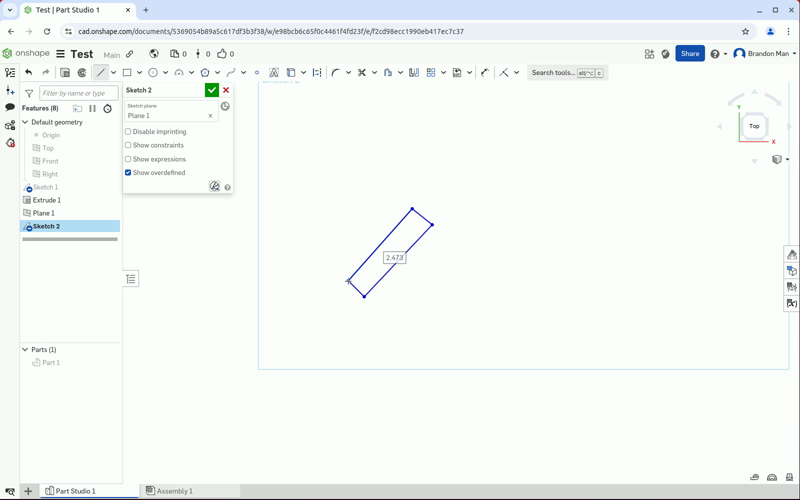
scroll(-6)
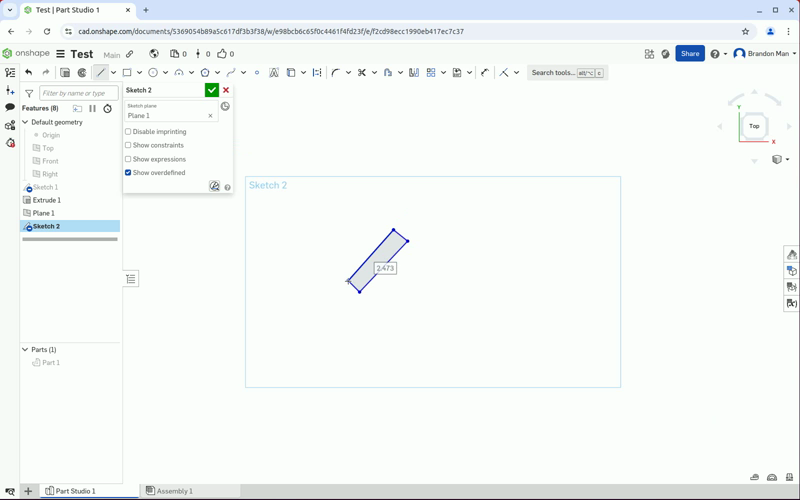
scroll(-6)
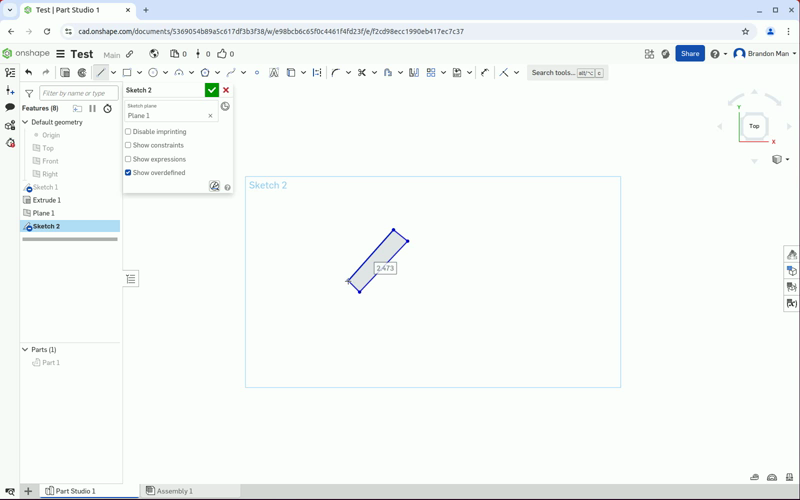
scroll(-6)
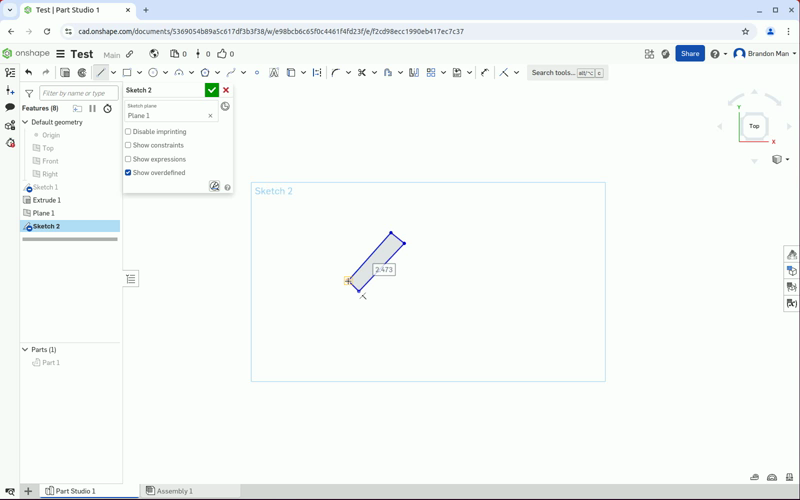
scroll(-6)
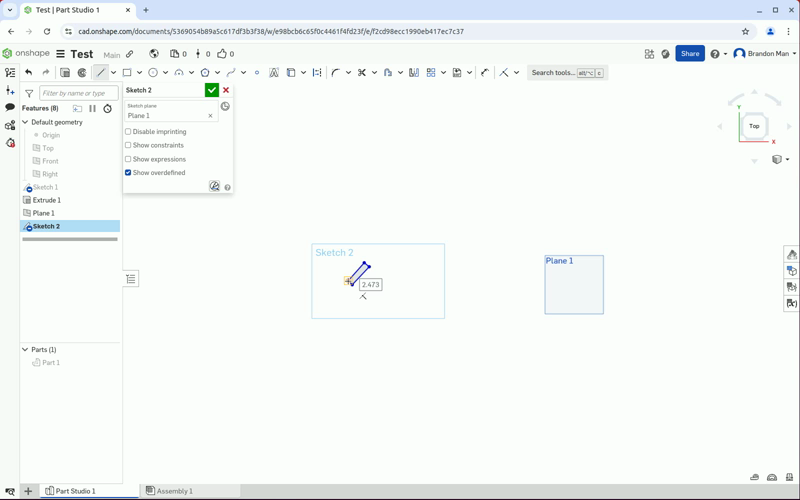
scroll(-6)
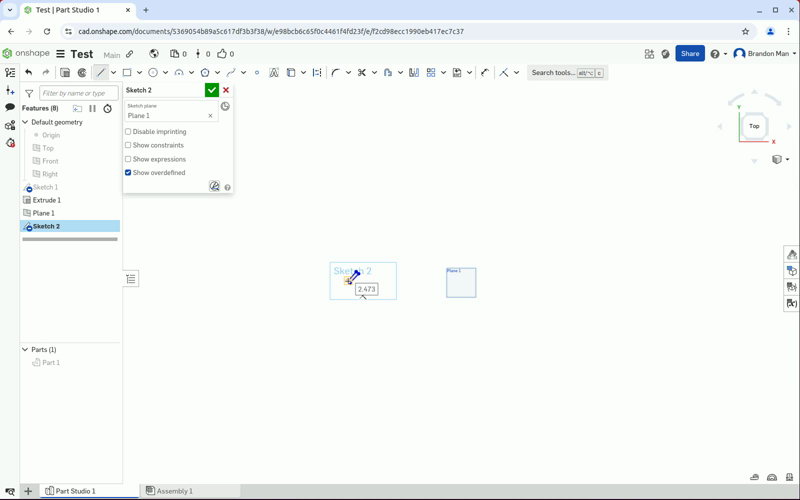
key(esc)
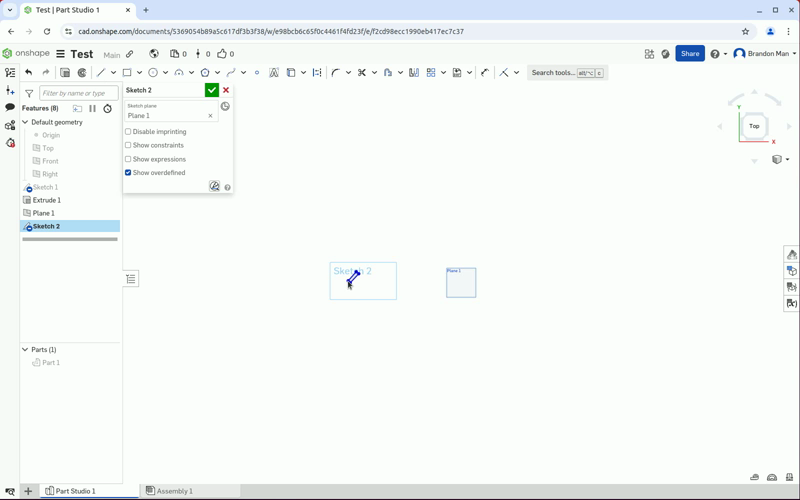
mouse_move(354, 274)
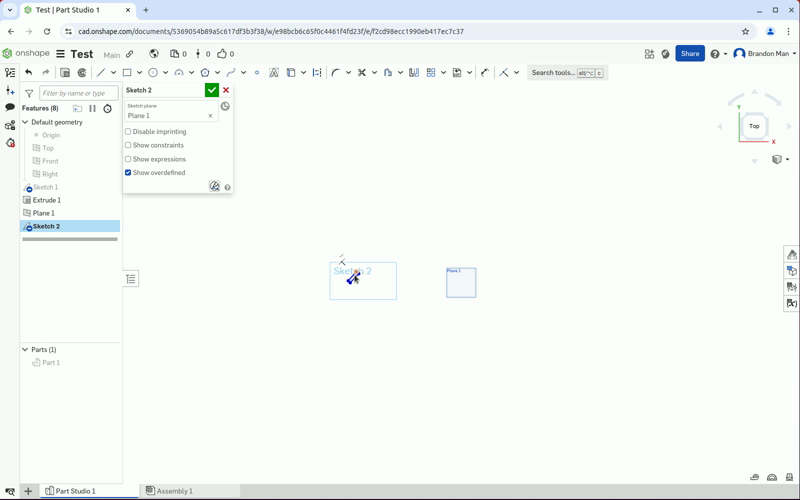
scroll(6)
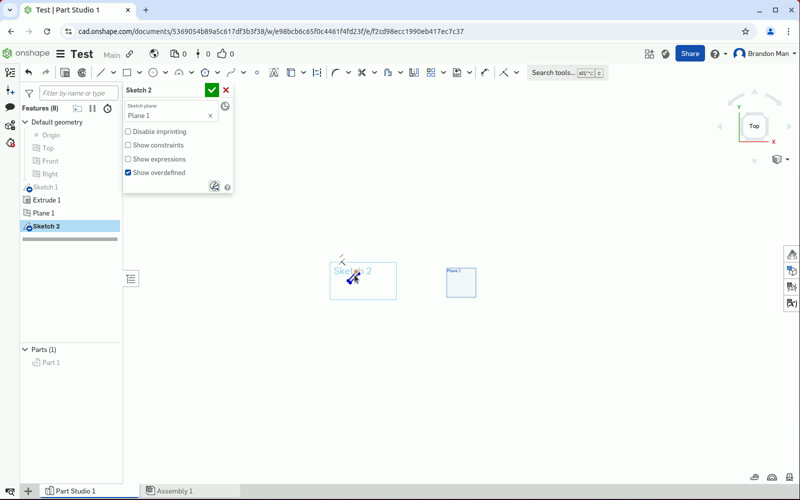
scroll(6)
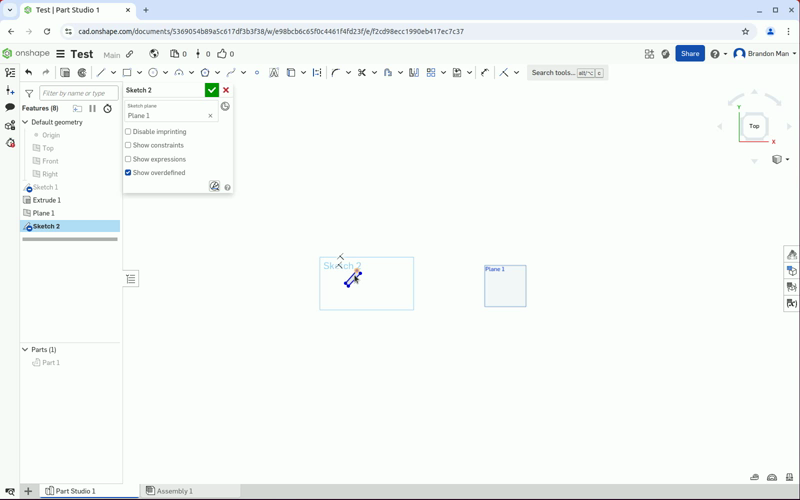
scroll(6)
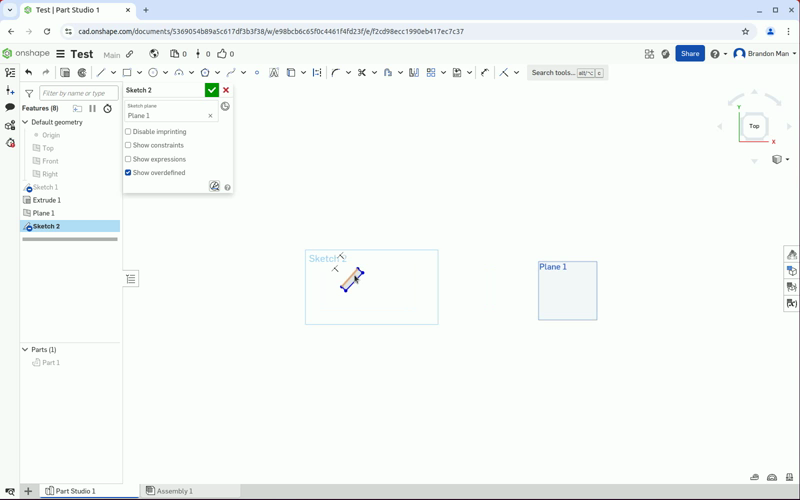
scroll(6)
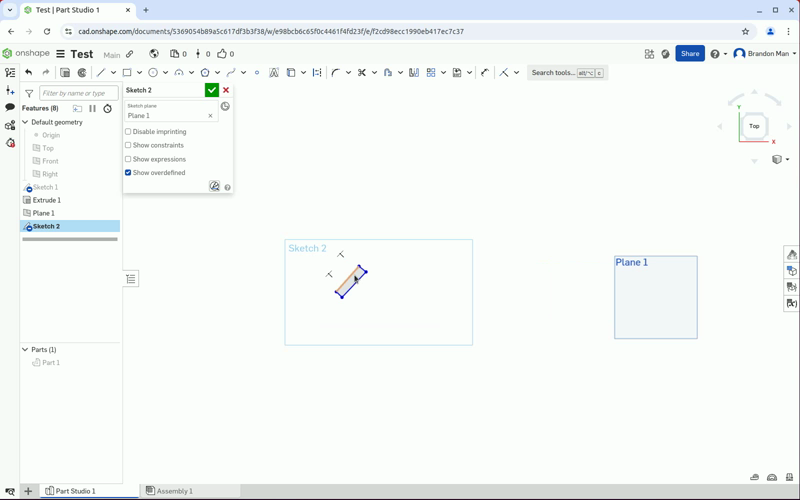
scroll(6)
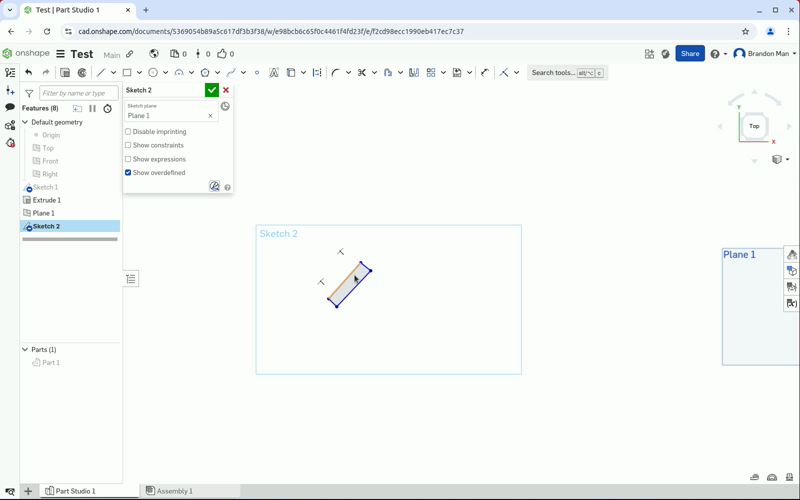
scroll(6)
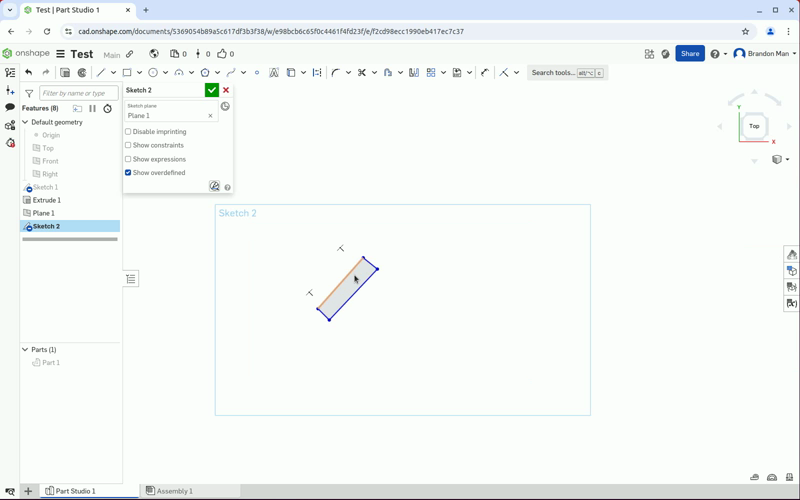
scroll(6)
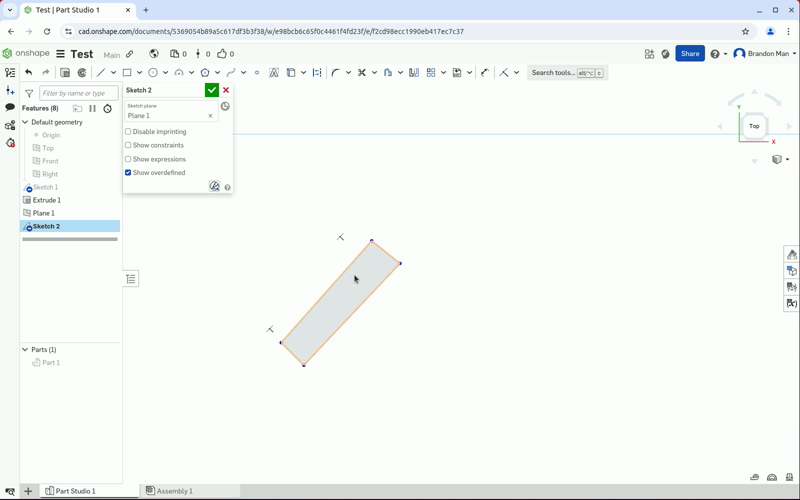
click(354, 274)
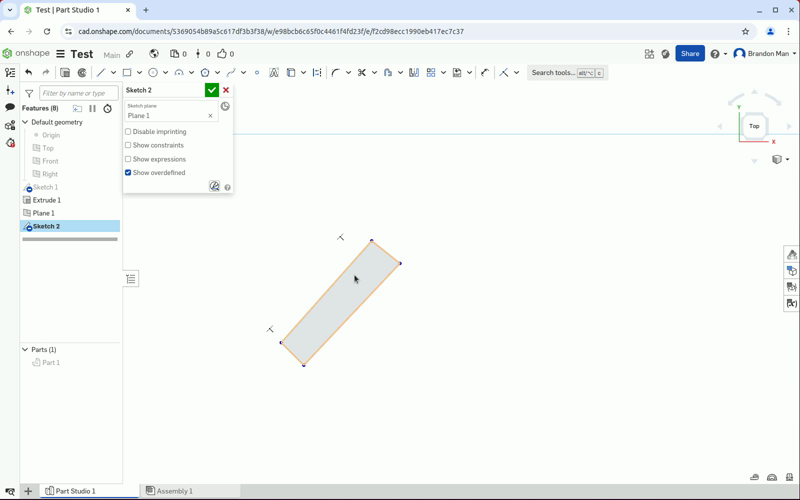
scroll(-6)
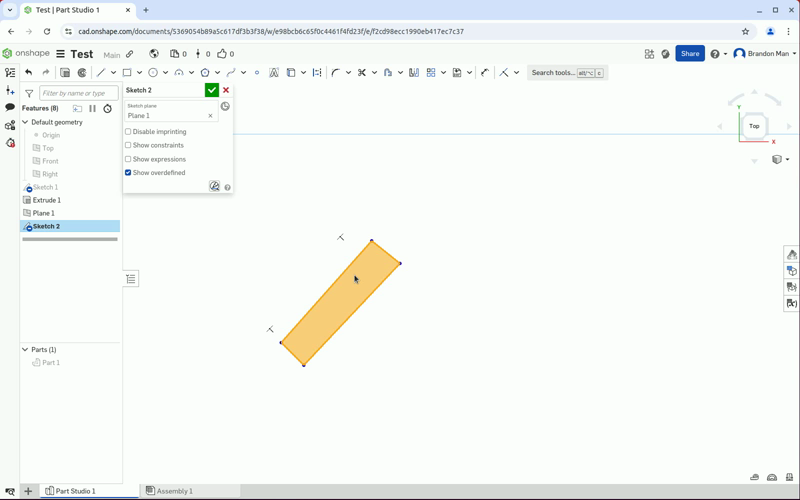
scroll(-6)
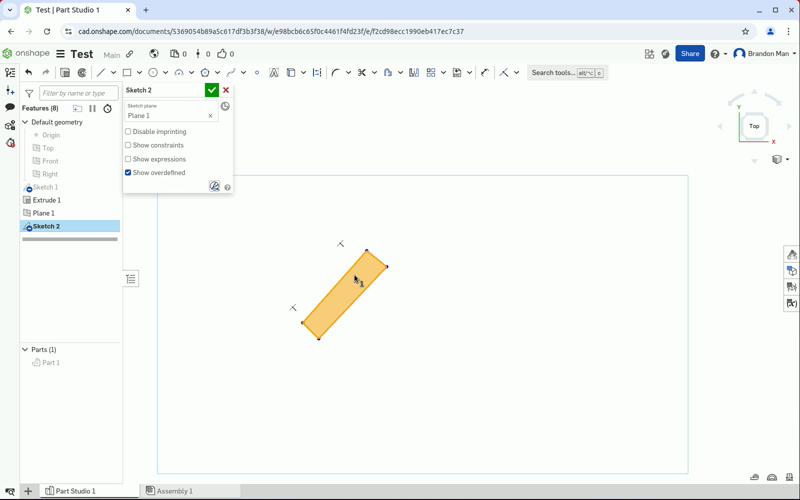
scroll(-6)
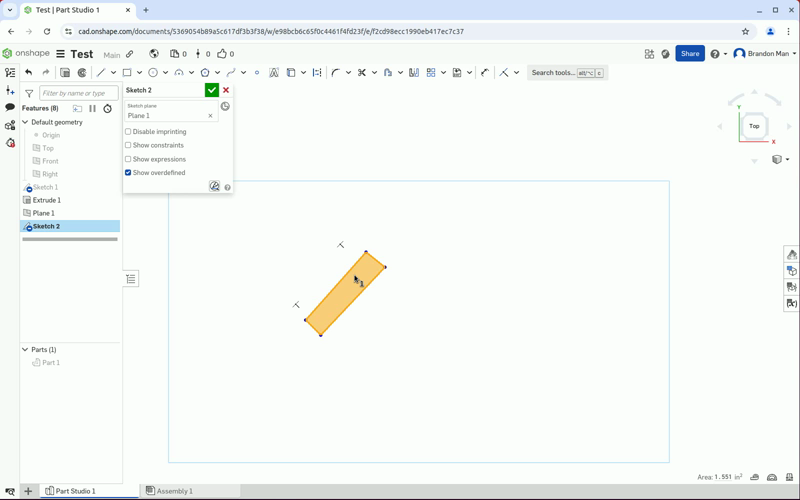
scroll(-6)
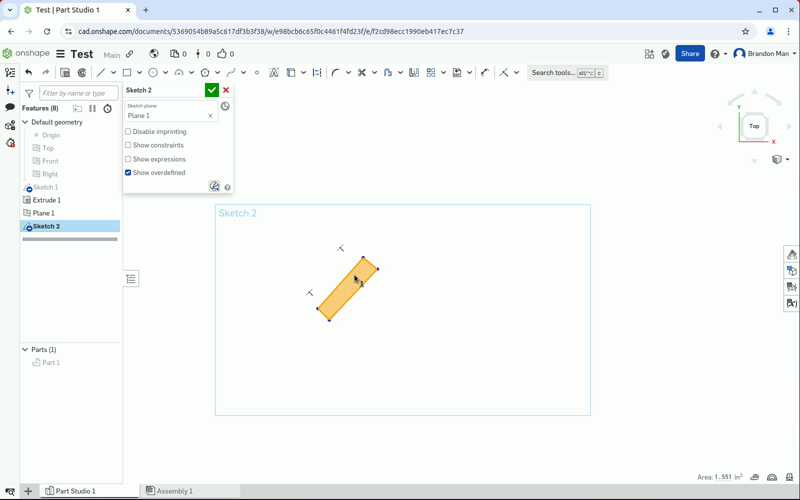
scroll(-6)
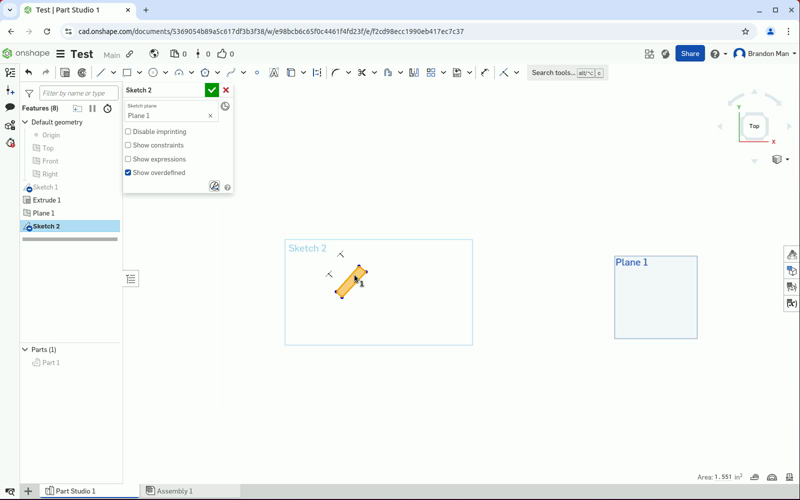
scroll(-6)
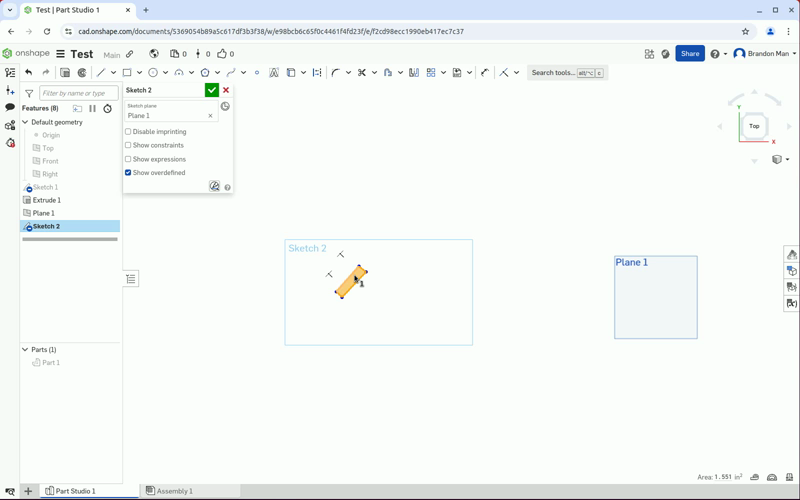
scroll(-6)
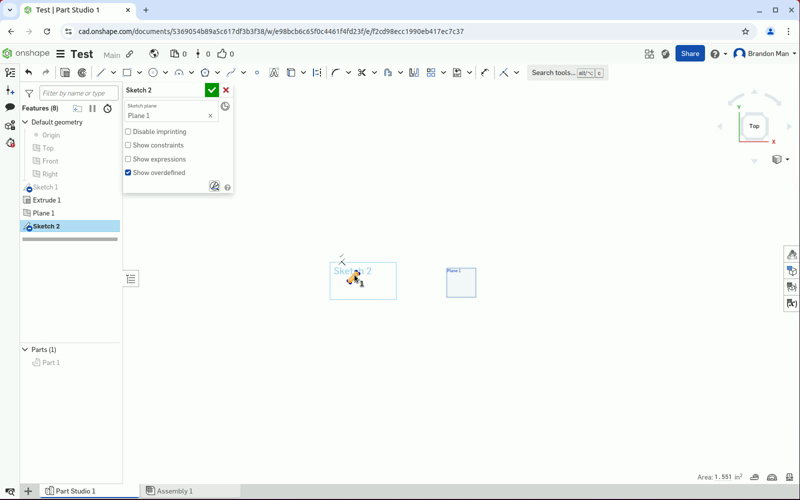
mouse_move(73, 352)
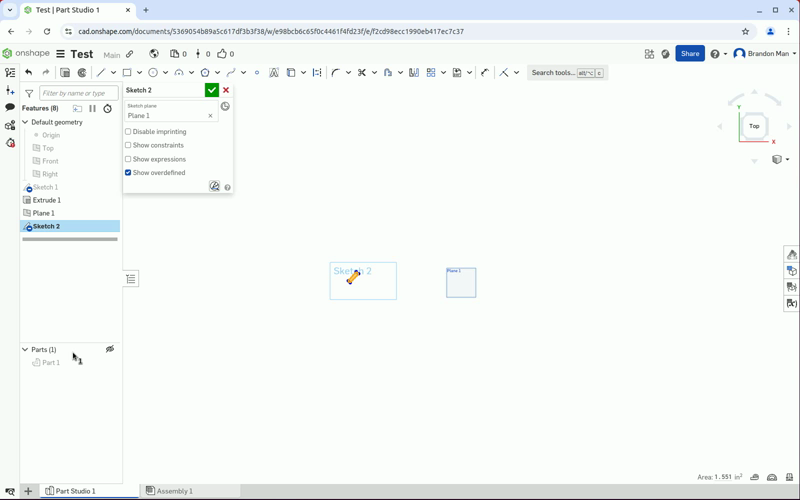
key(shift+y)
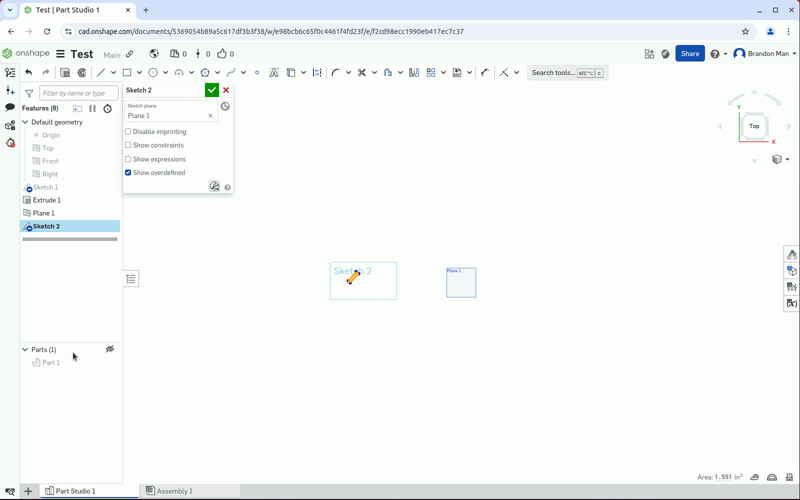
key(shift+e)
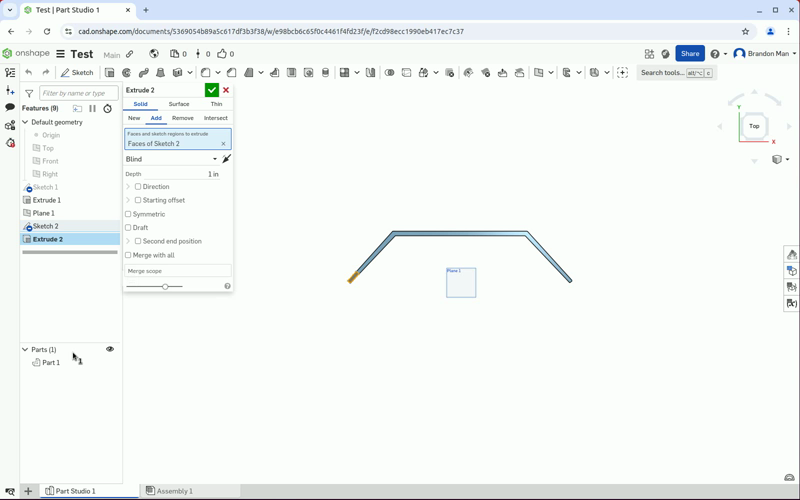
mouse_move(143, 106)
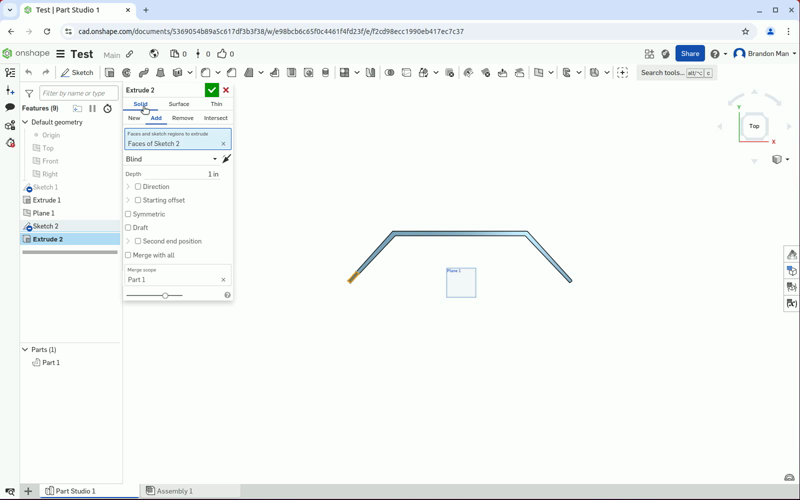
click(143, 106)
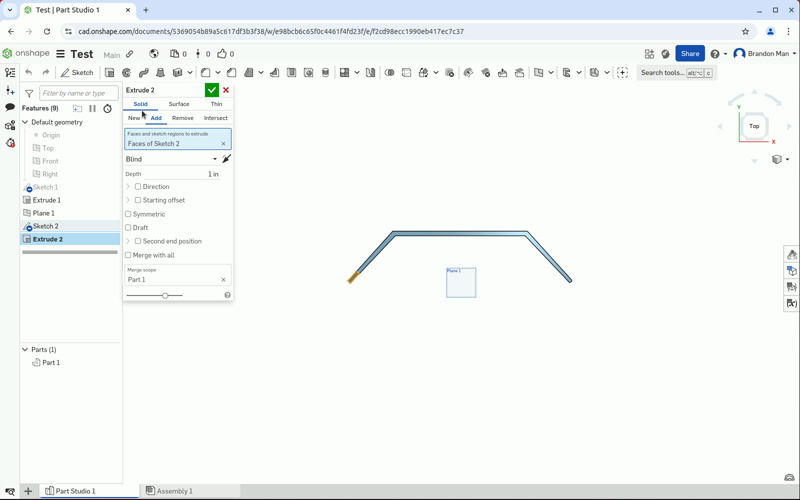
mouse_move(137, 120)
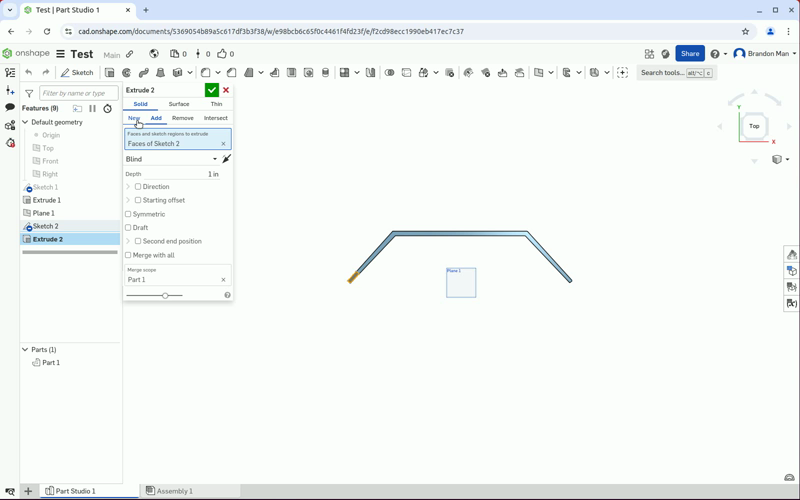
click(137, 120)
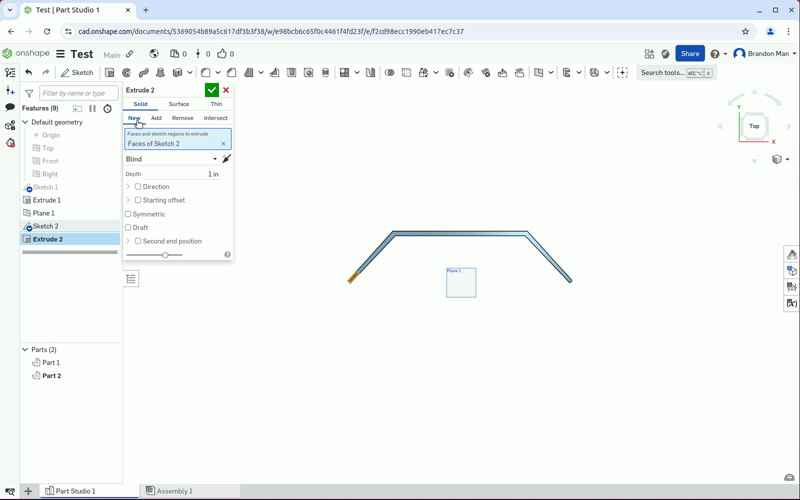
key(tab, 4)
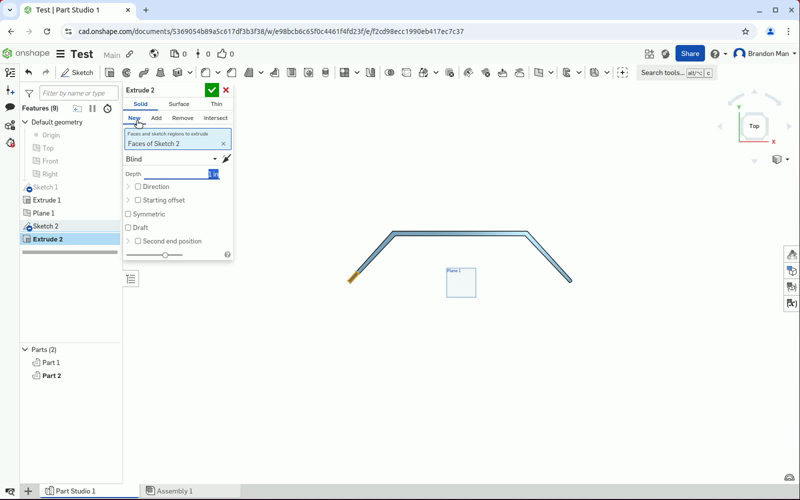
text(9.147)
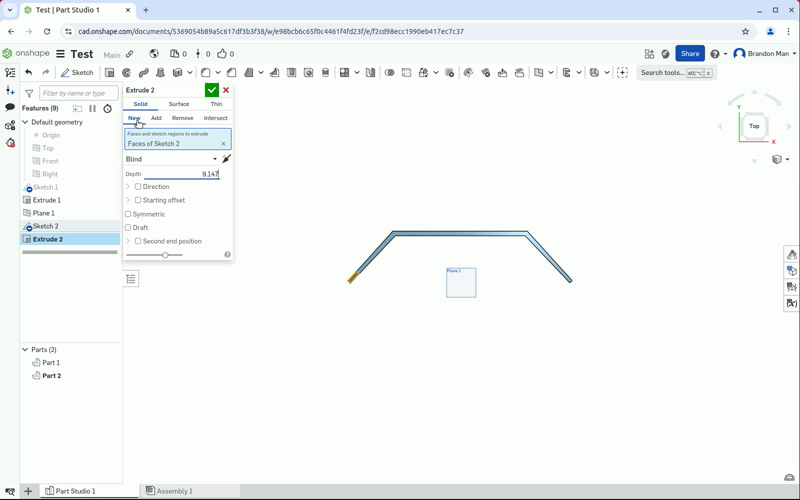
key(enter)
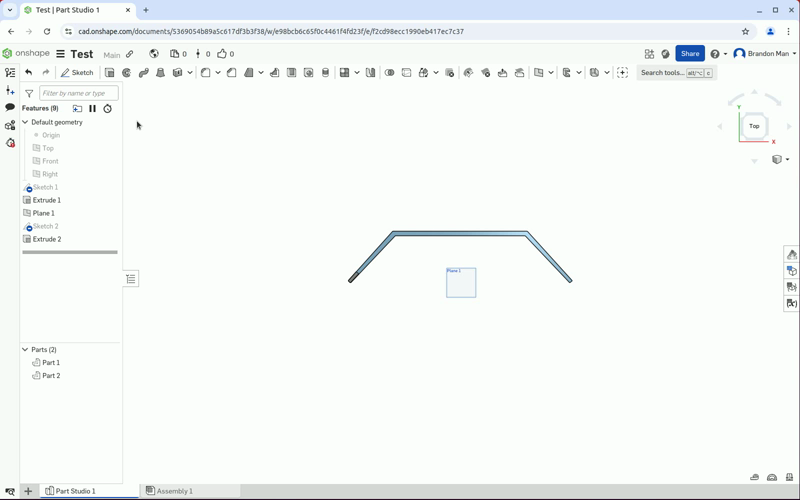
key(shift+h)
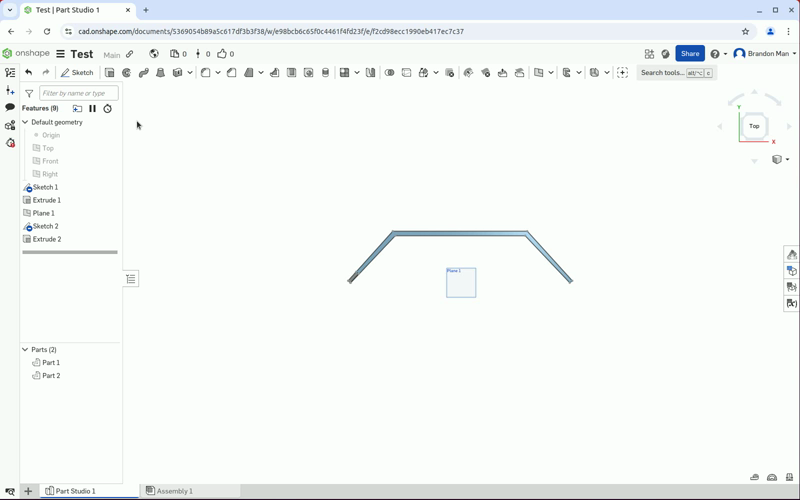
key(shift+h)
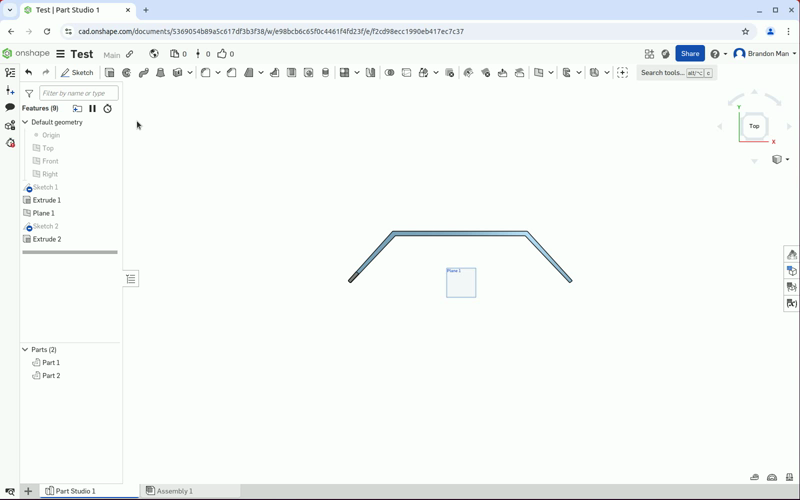
mouse_move(73, 189)
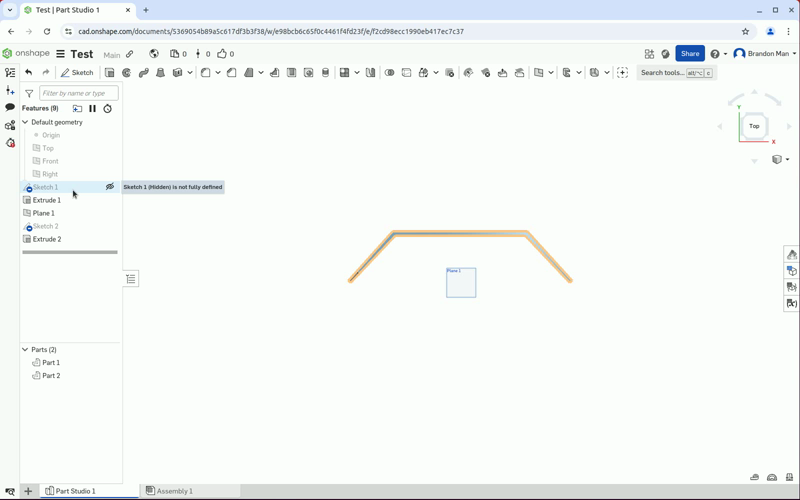
click(73, 189)
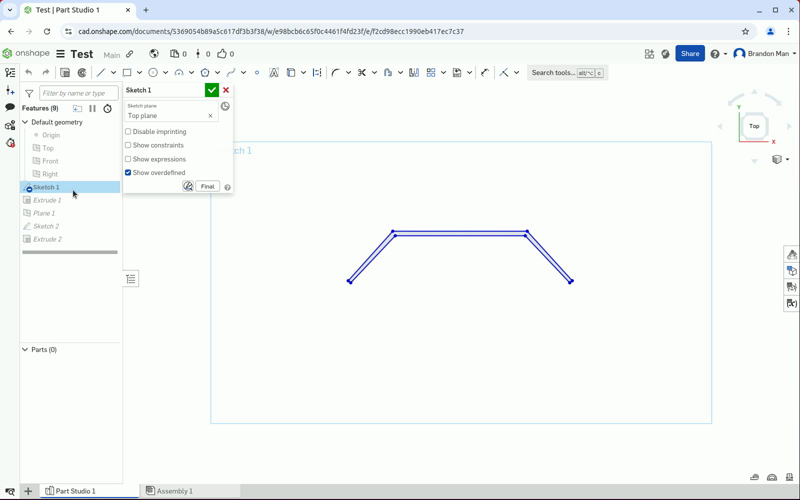
mouse_move(229, 92)
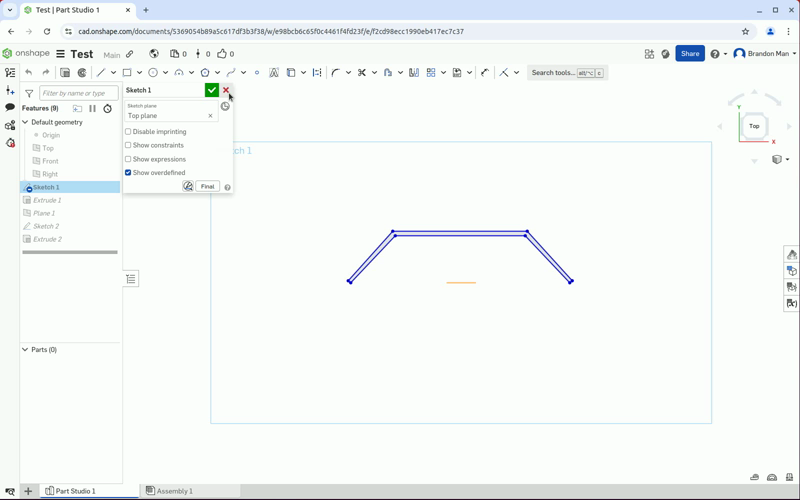
click(229, 92)
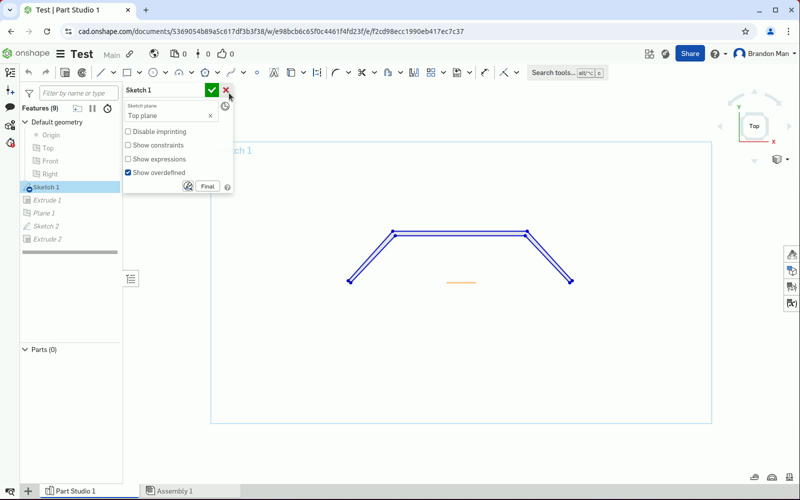
key(shift+s)
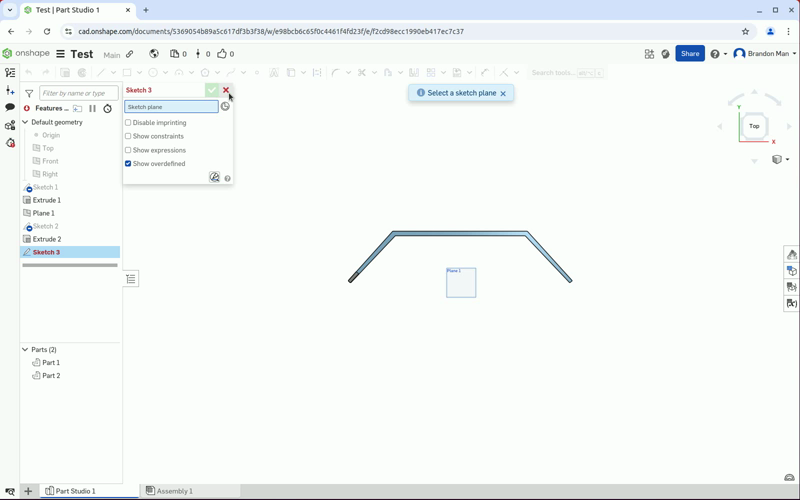
mouse_move(73, 215)
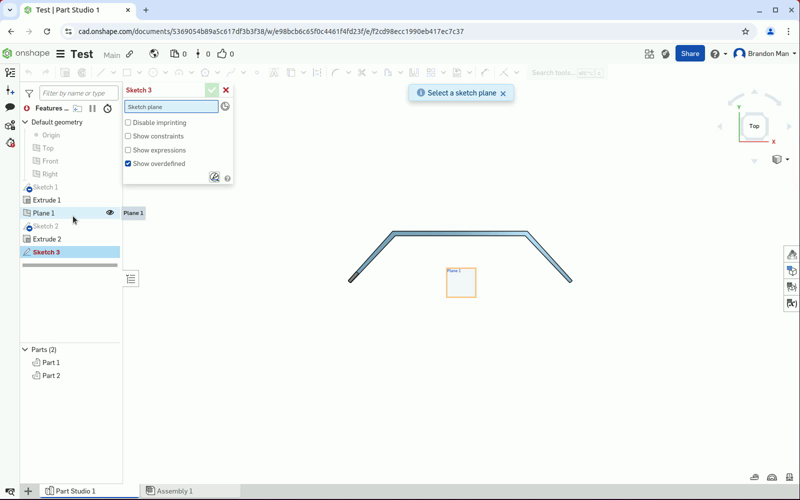
click(73, 215)
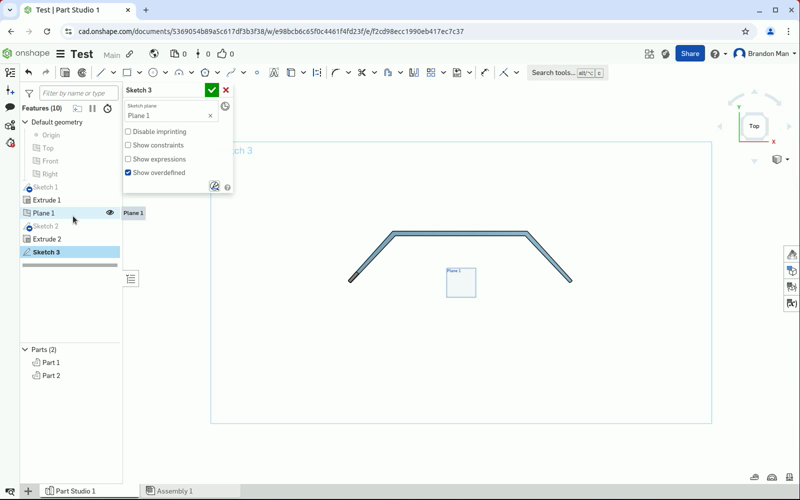
mouse_move(73, 352)
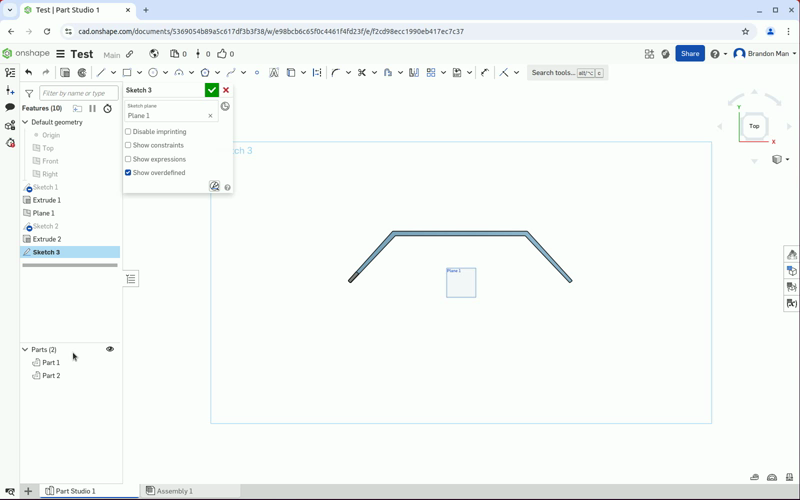
key(y)
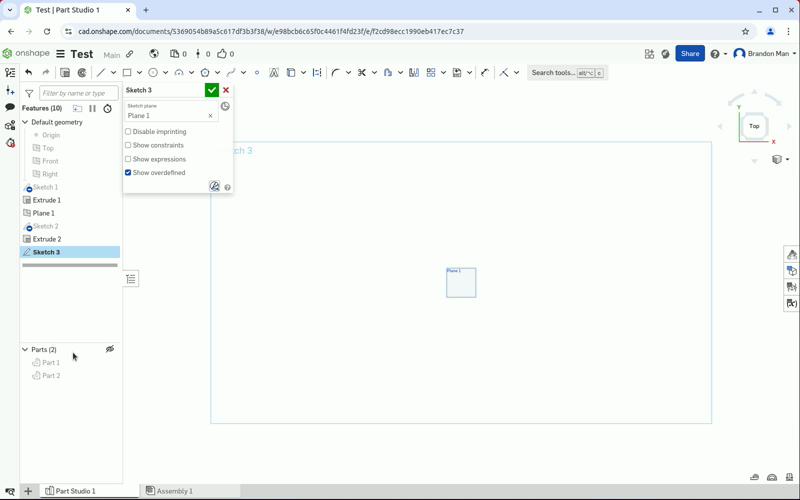
key(l)
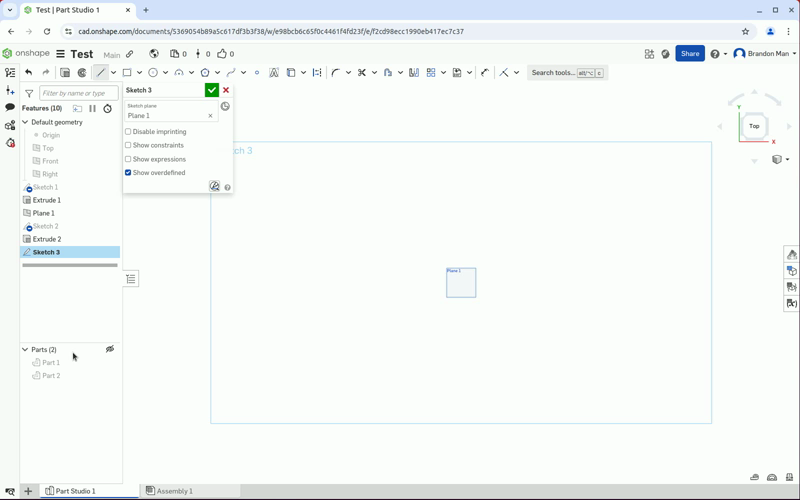
key_down(shift)
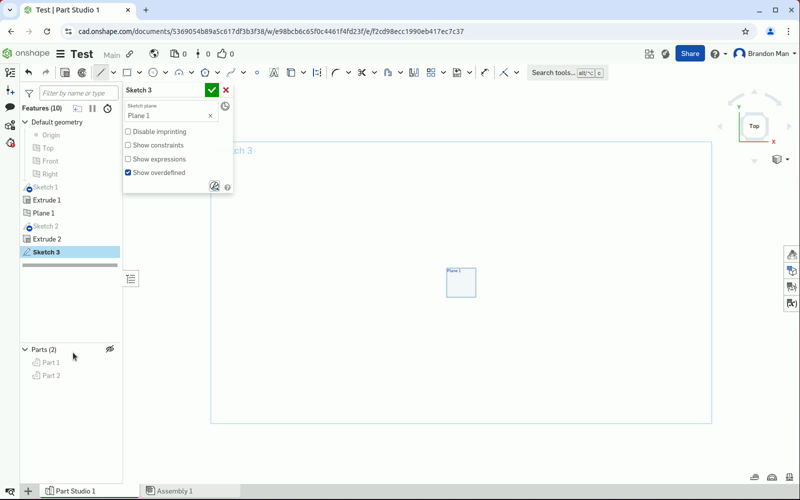
mouse_move(564, 274)
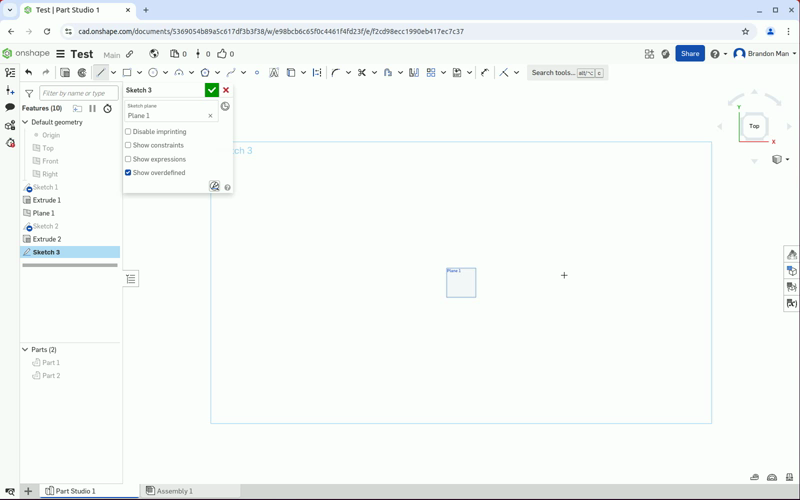
click(564, 274)
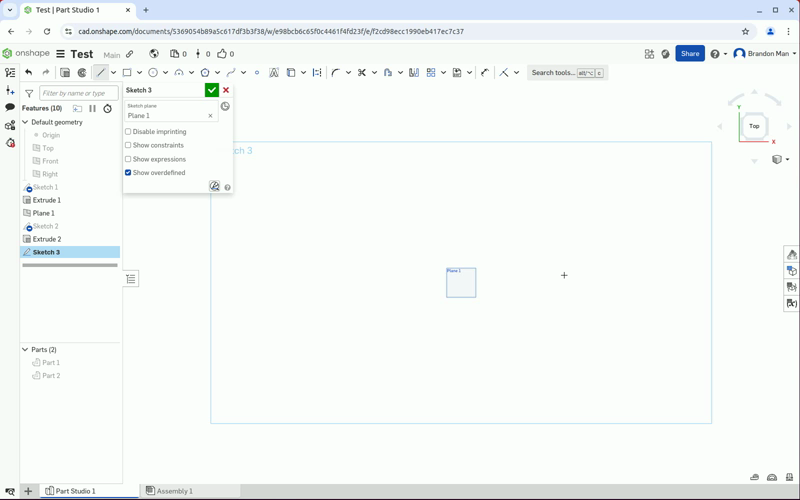
key_up(shift)
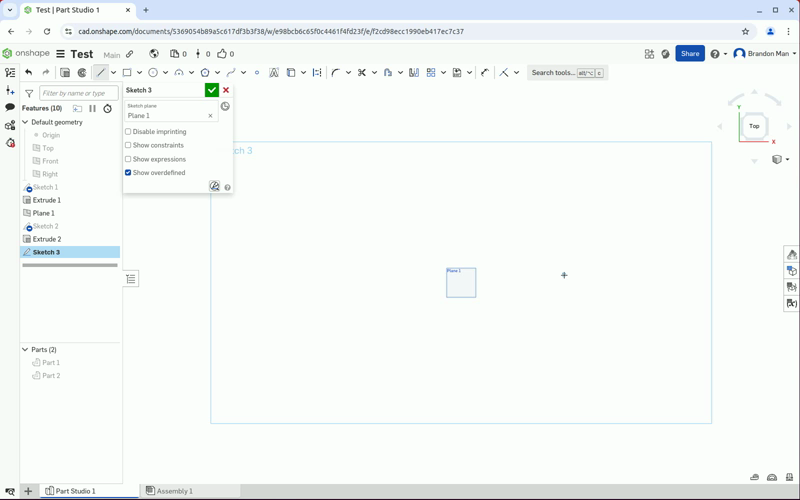
key_down(shift)
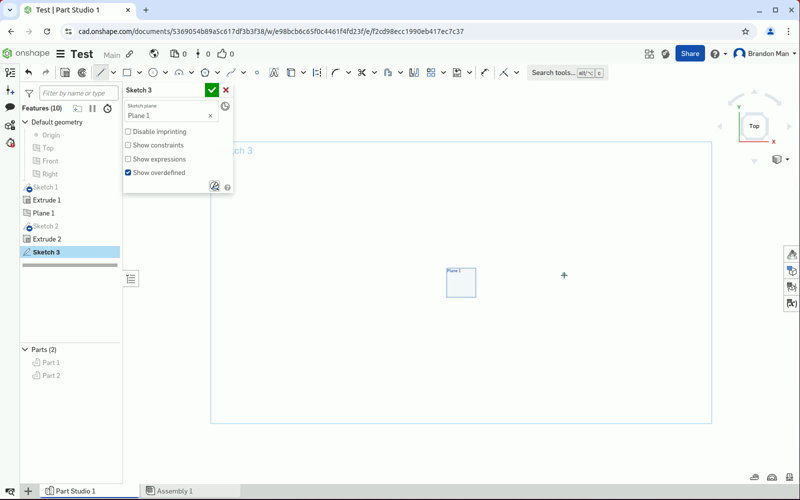
mouse_move(589, 274)
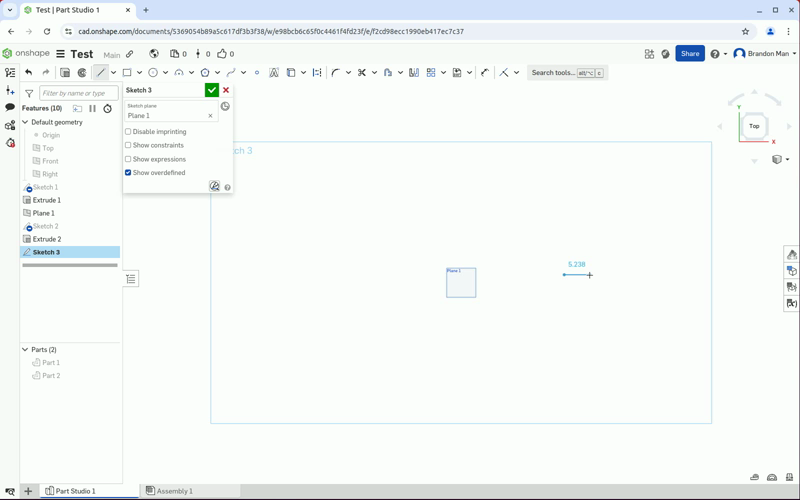
mouse_move(572, 283)
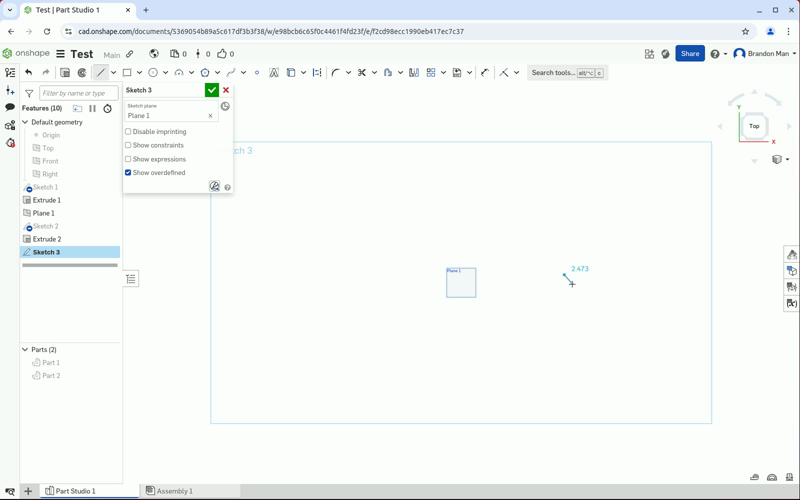
click(572, 283)
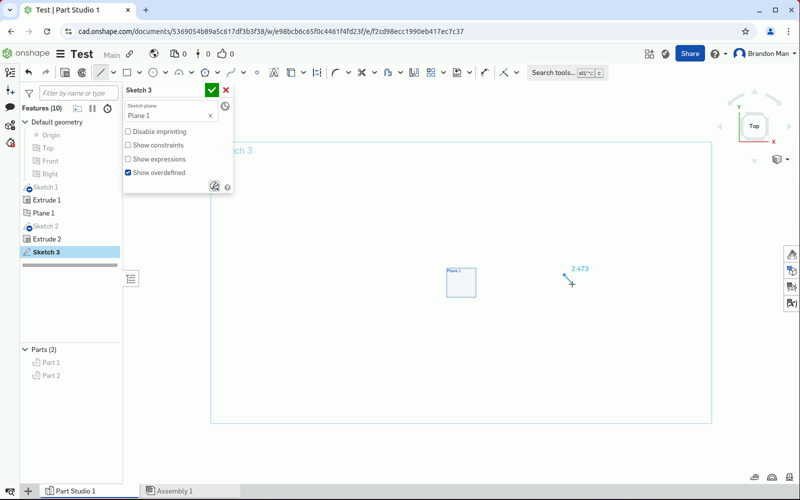
key_up(shift)
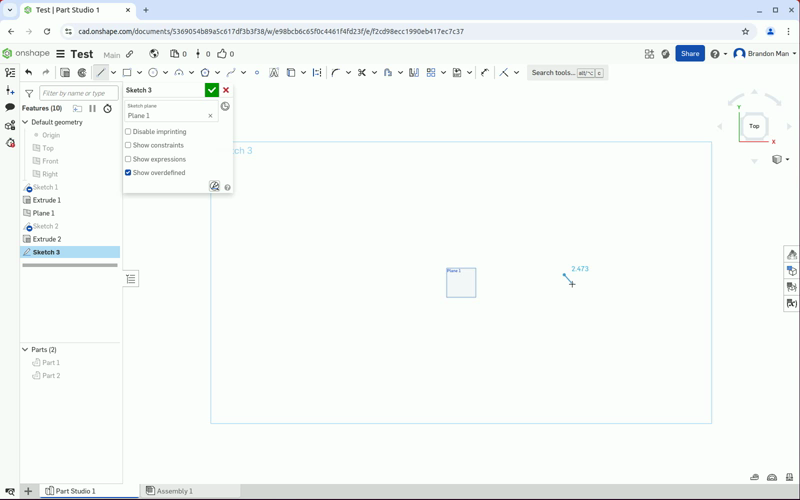
key_down(shift)
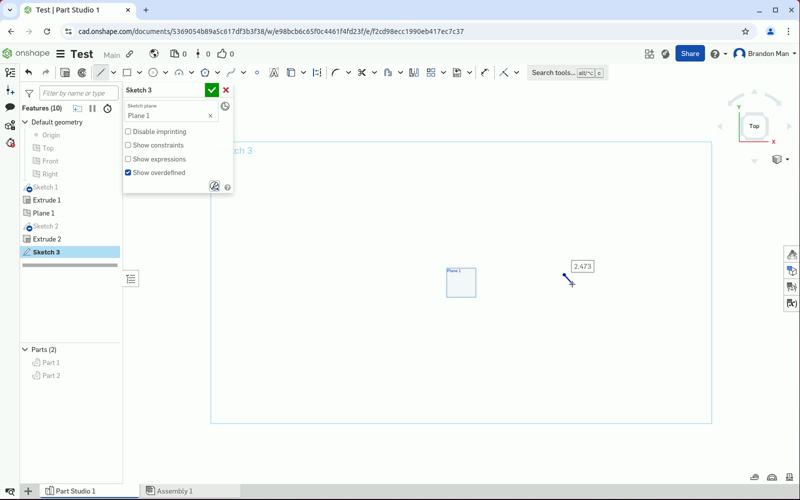
mouse_move(589, 283)
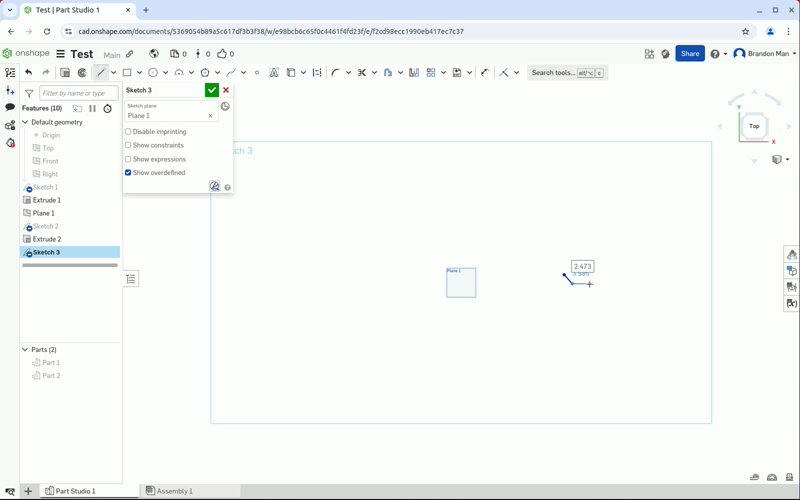
mouse_move(574, 281)
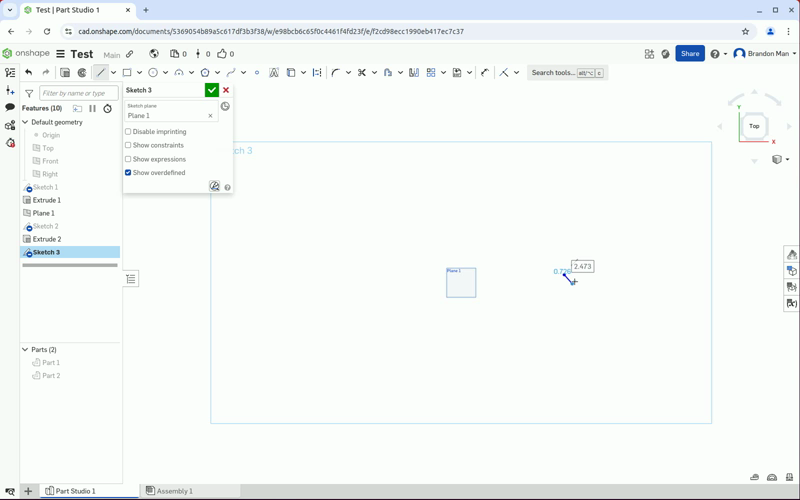
scroll(6)
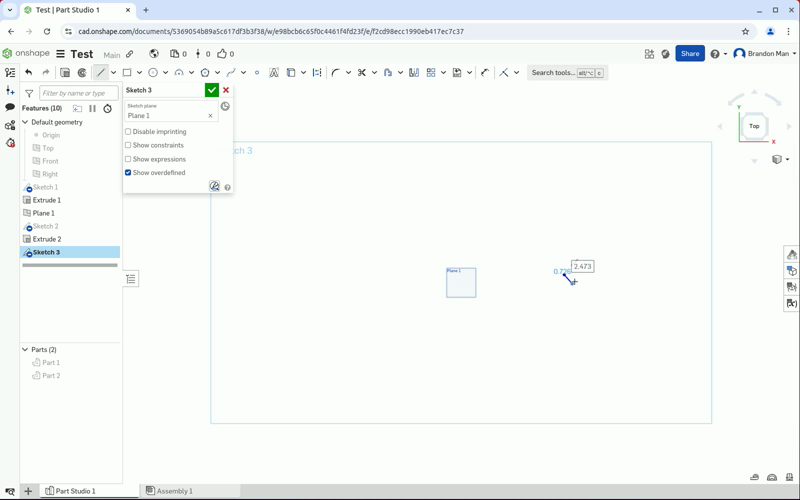
scroll(6)
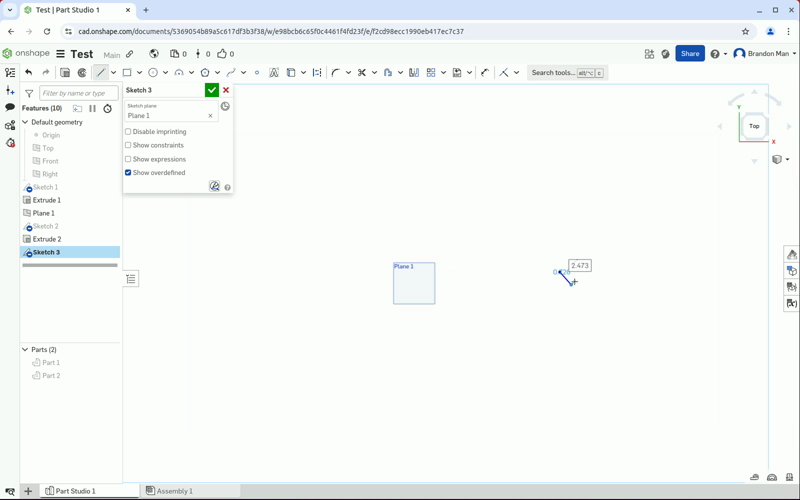
scroll(6)
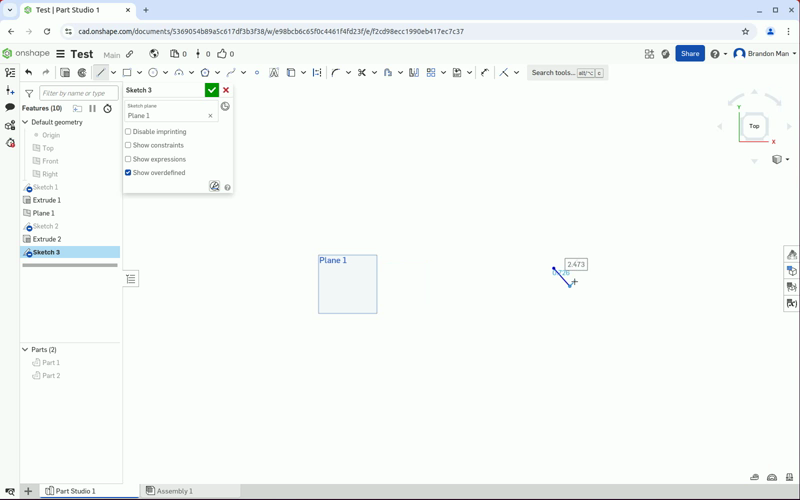
scroll(6)
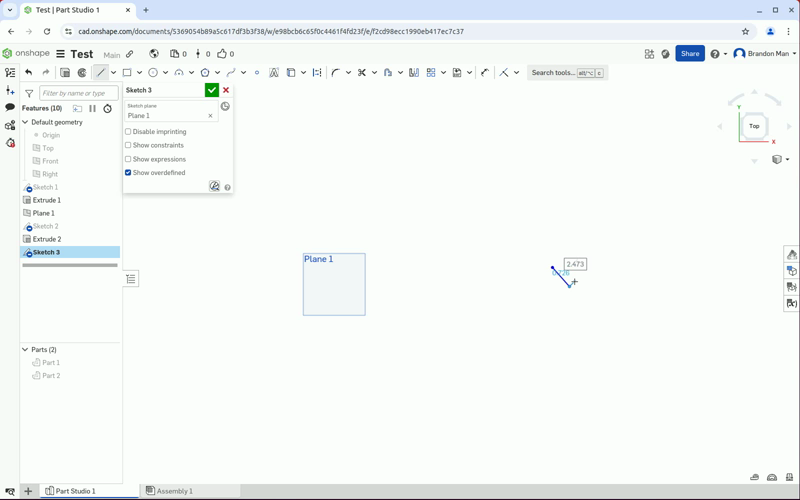
scroll(6)
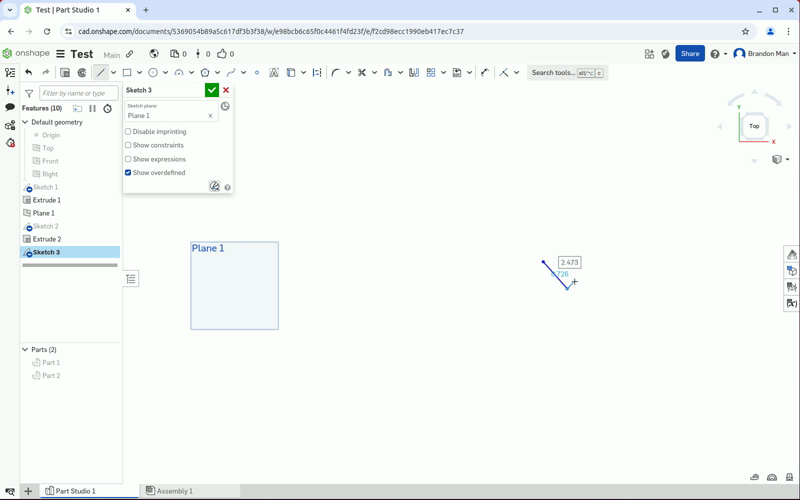
scroll(6)
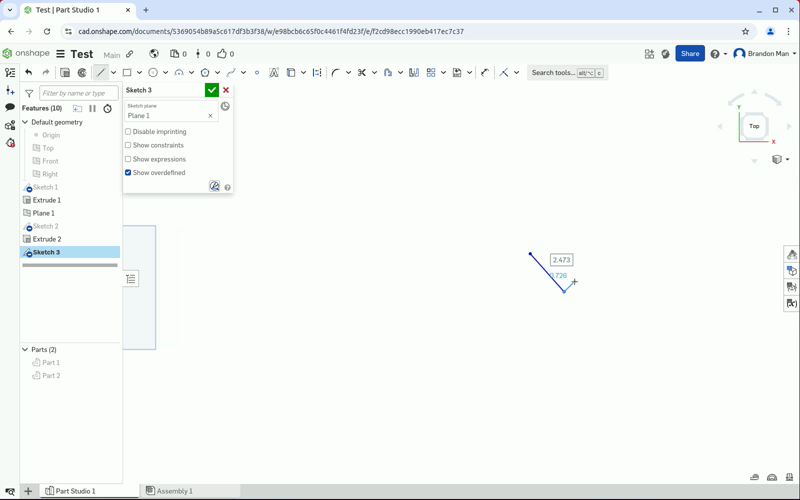
scroll(6)
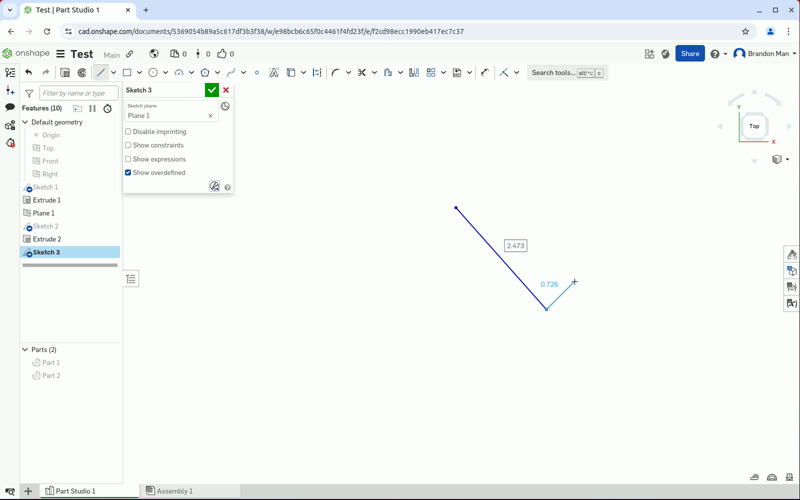
click(574, 281)
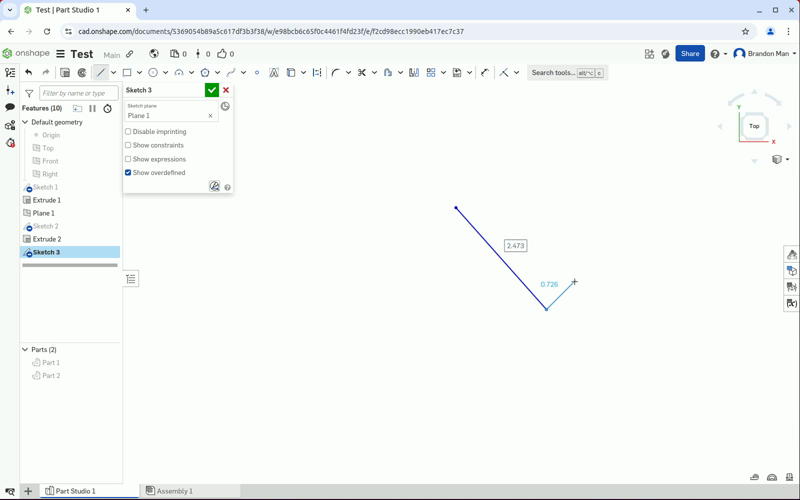
scroll(-6)
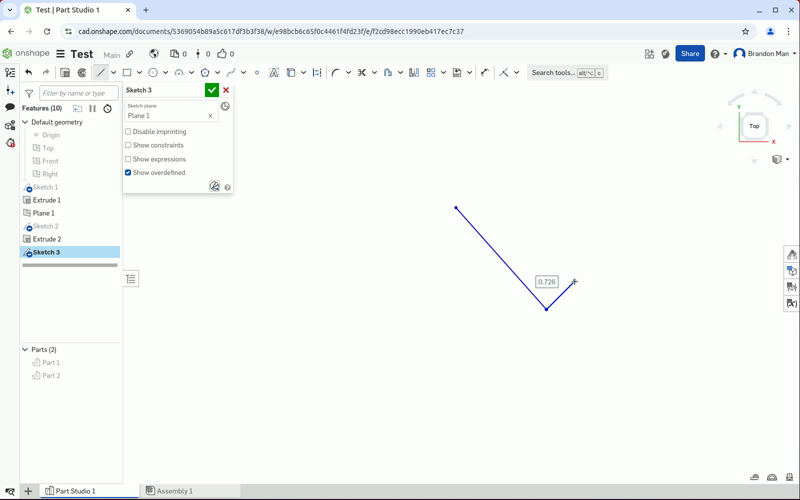
scroll(-6)
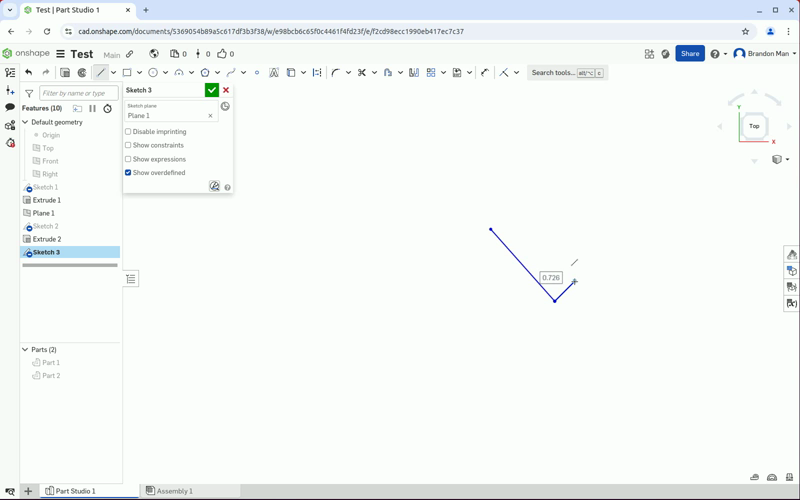
scroll(-6)
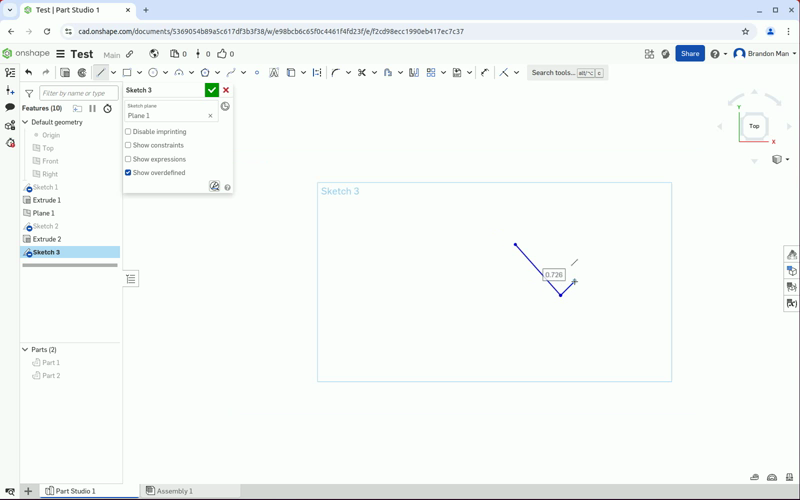
scroll(-6)
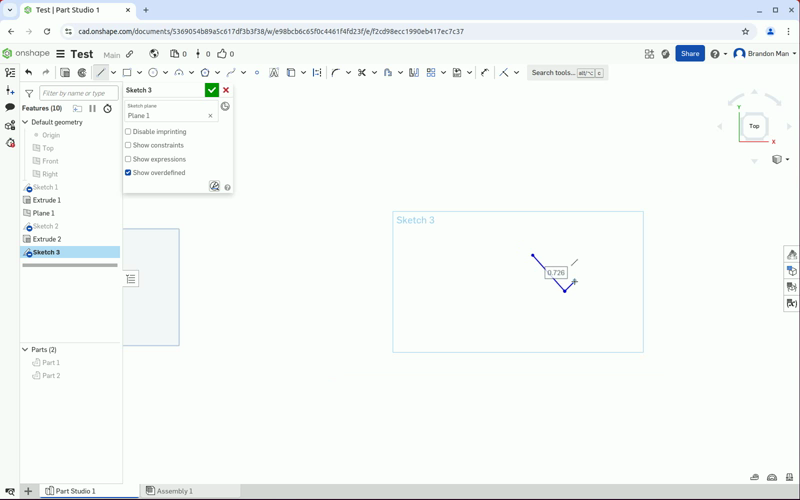
scroll(-6)
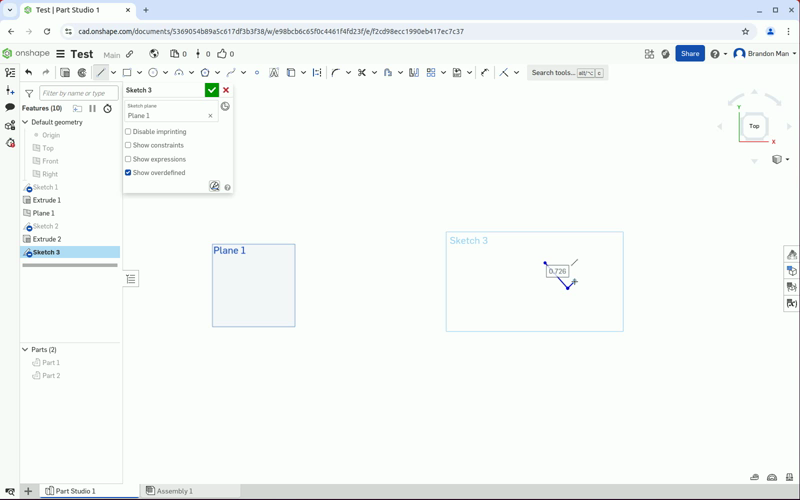
scroll(-6)
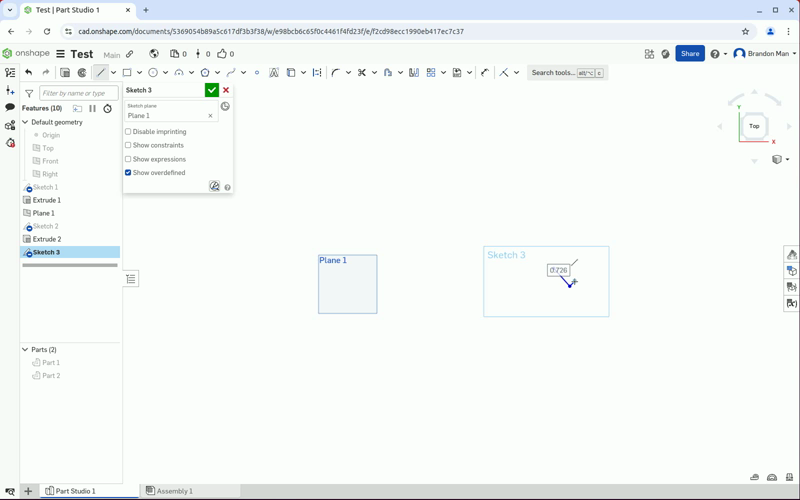
scroll(-6)
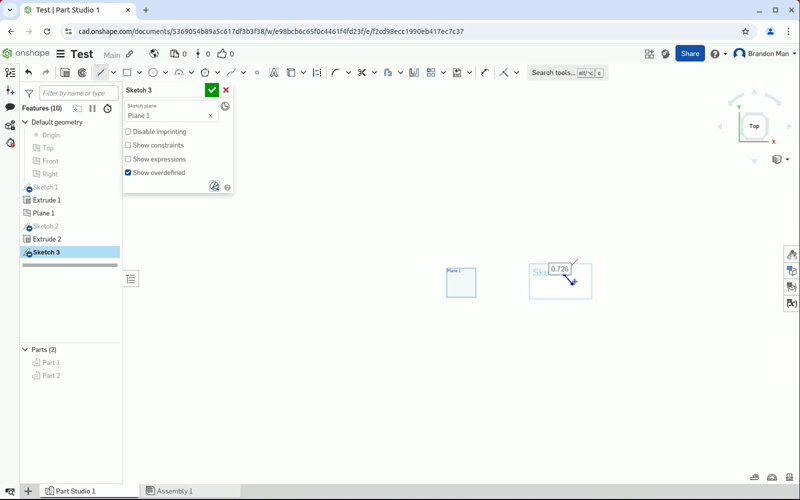
key_up(shift)
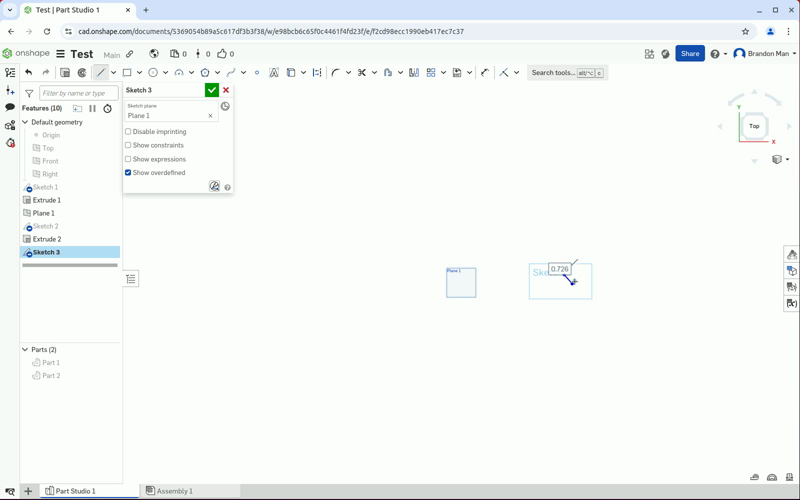
key_down(shift)
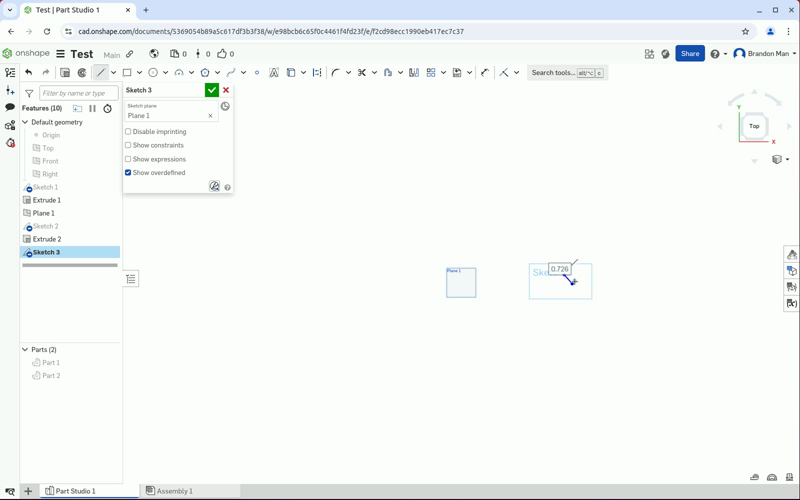
mouse_move(589, 281)
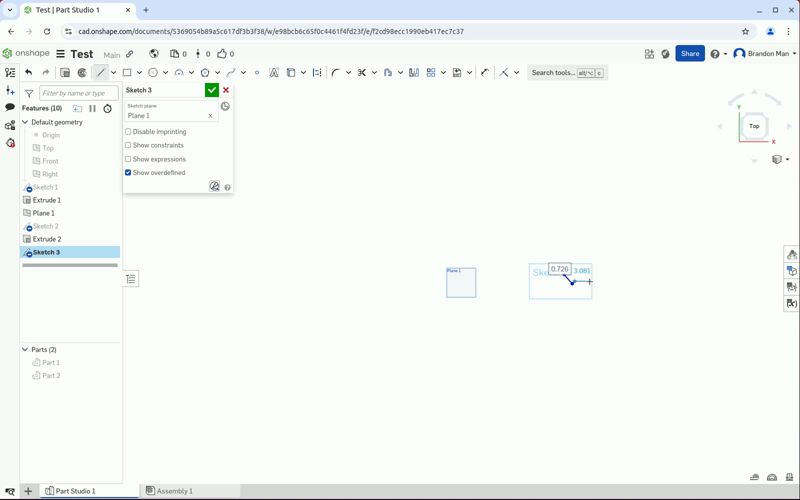
mouse_move(566, 272)
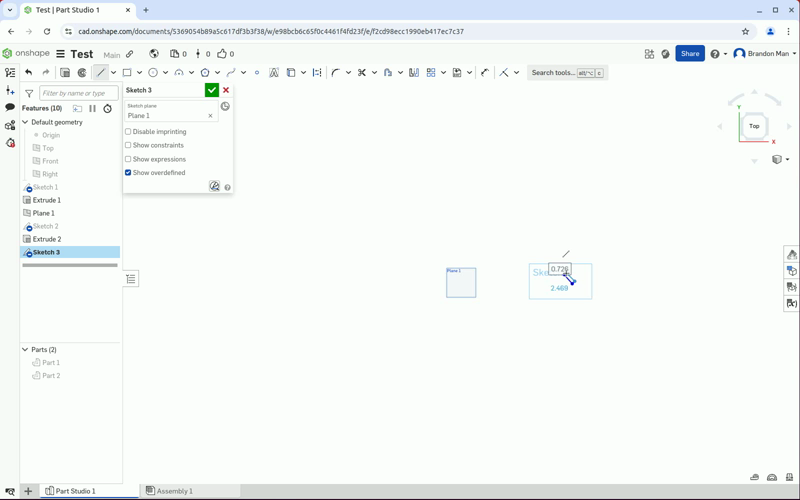
scroll(6)
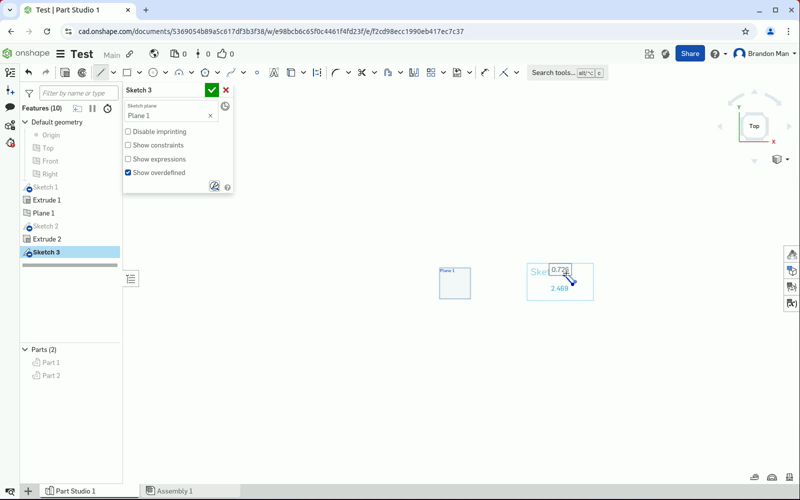
scroll(6)
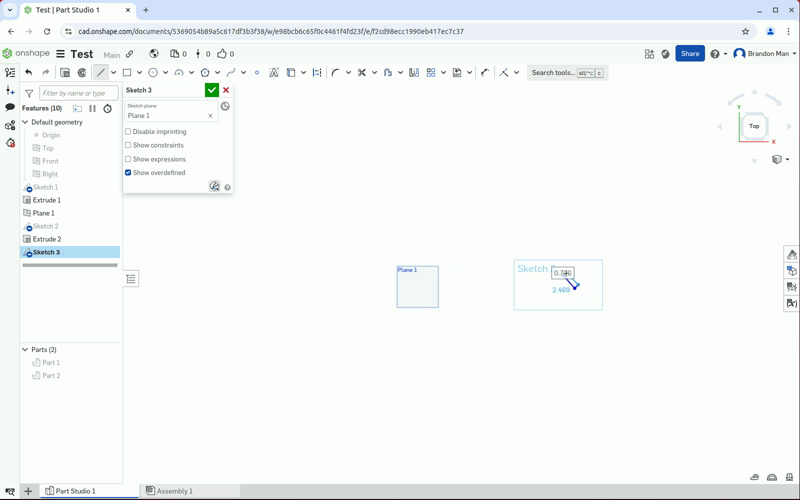
scroll(6)
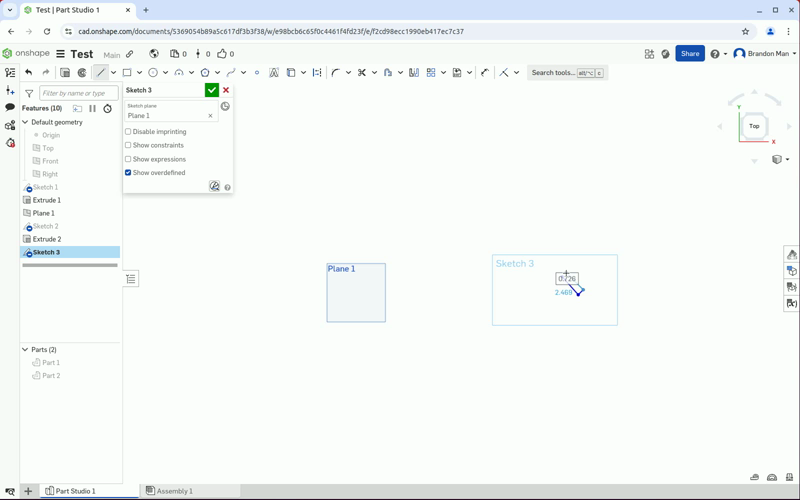
scroll(6)
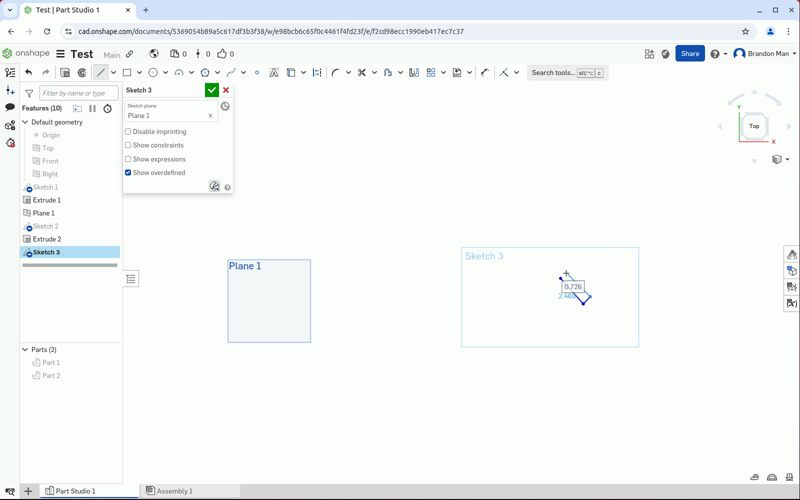
scroll(6)
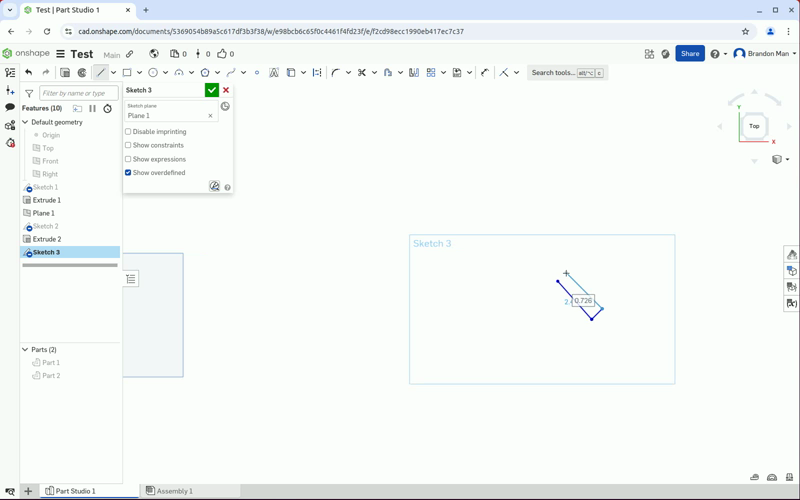
scroll(6)
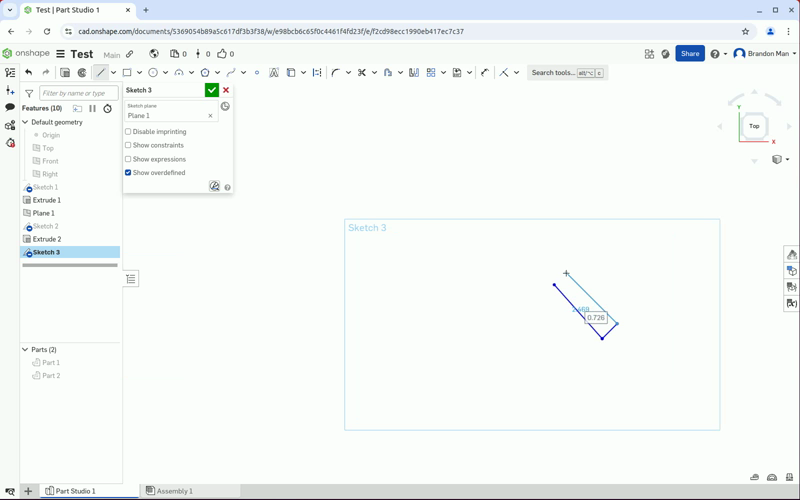
scroll(6)
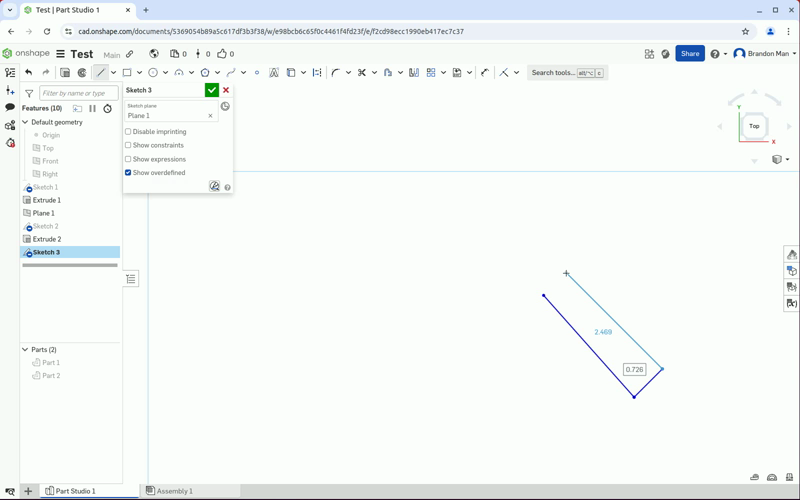
click(566, 272)
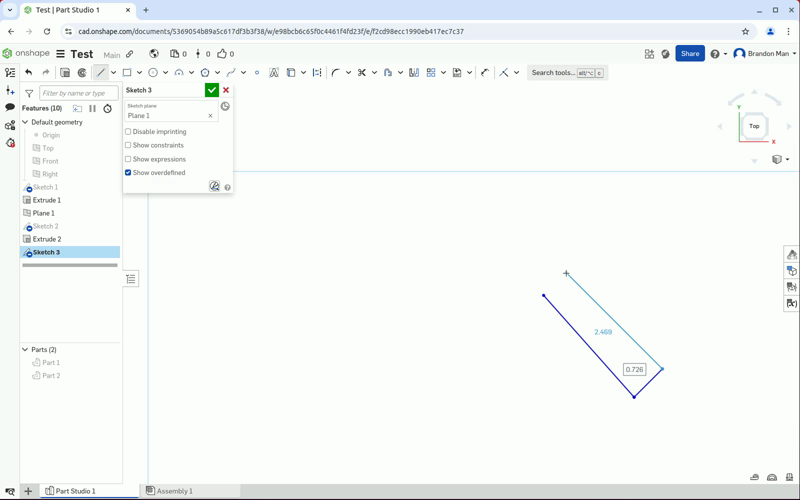
scroll(-6)
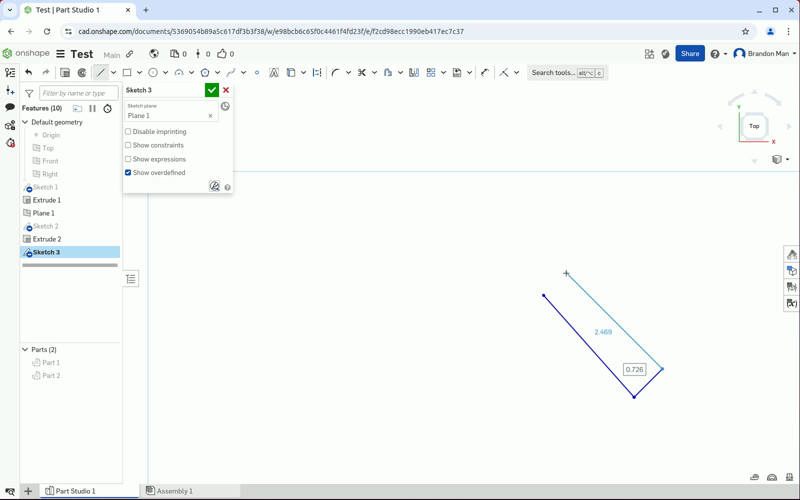
scroll(-6)
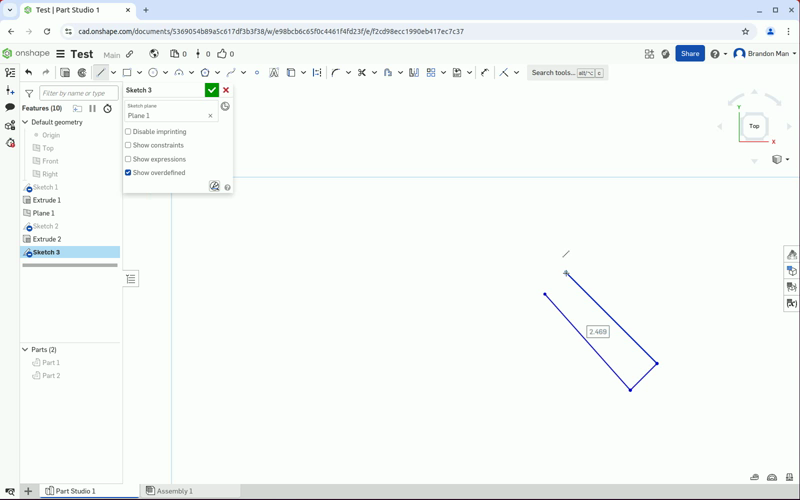
scroll(-6)
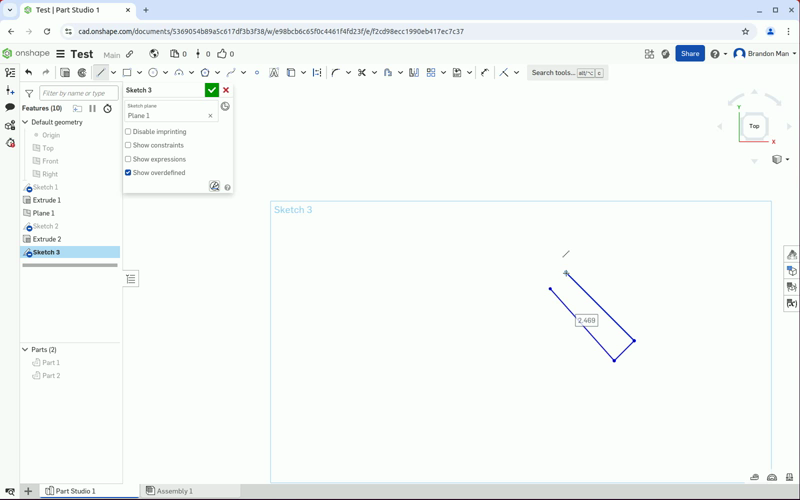
scroll(-6)
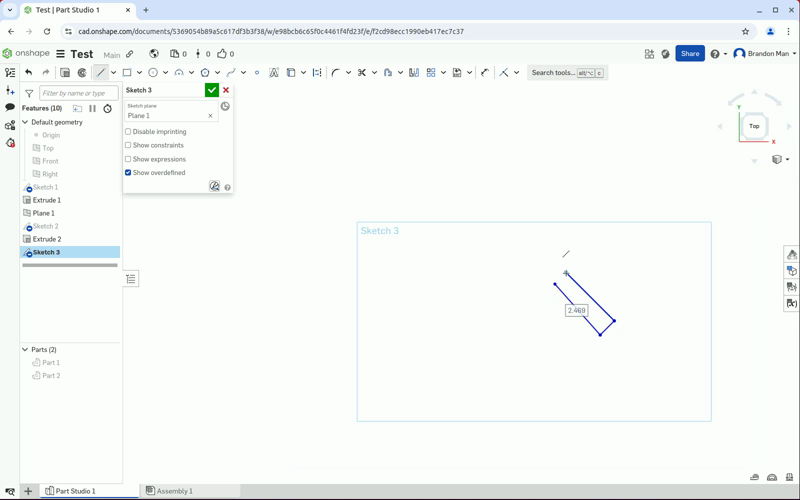
scroll(-6)
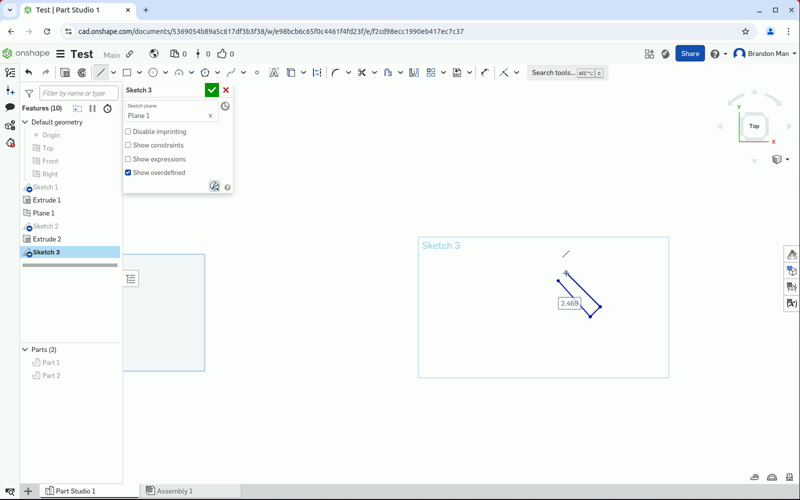
scroll(-6)
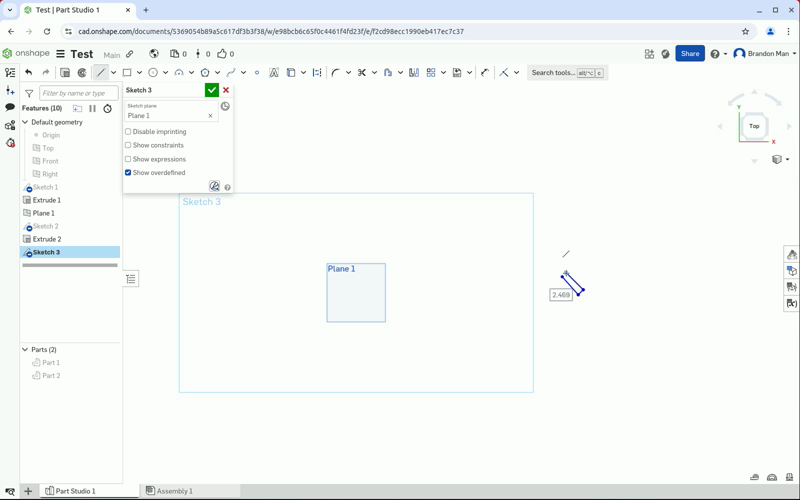
scroll(-6)
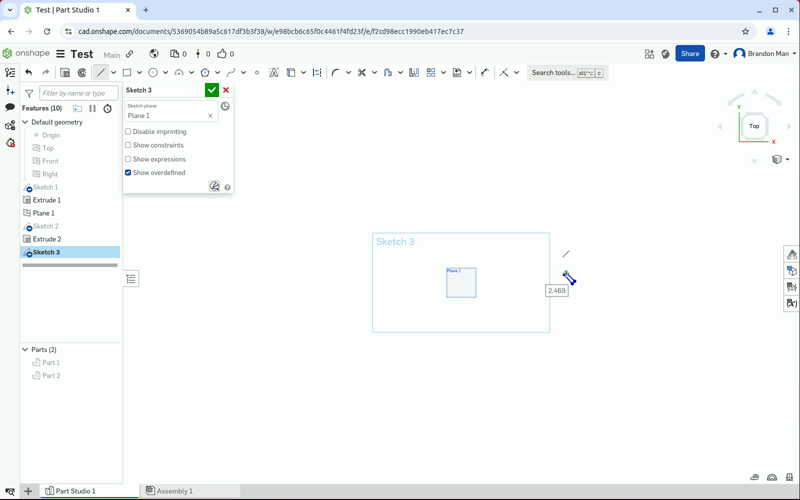
key_up(shift)
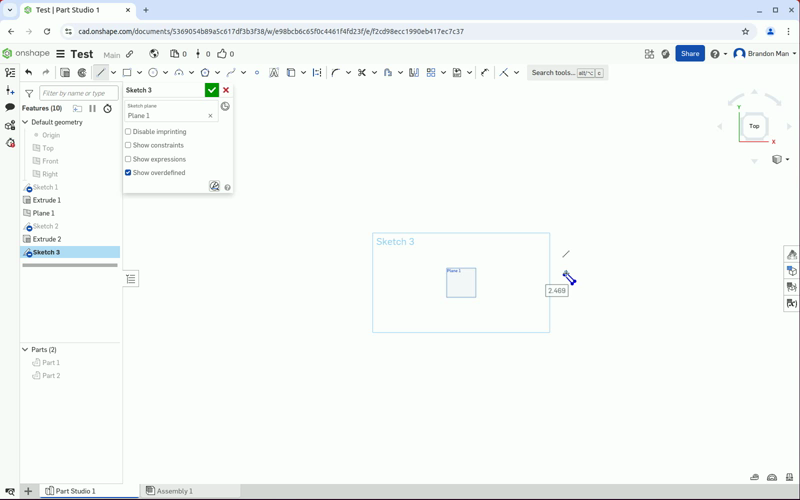
mouse_move(589, 272)
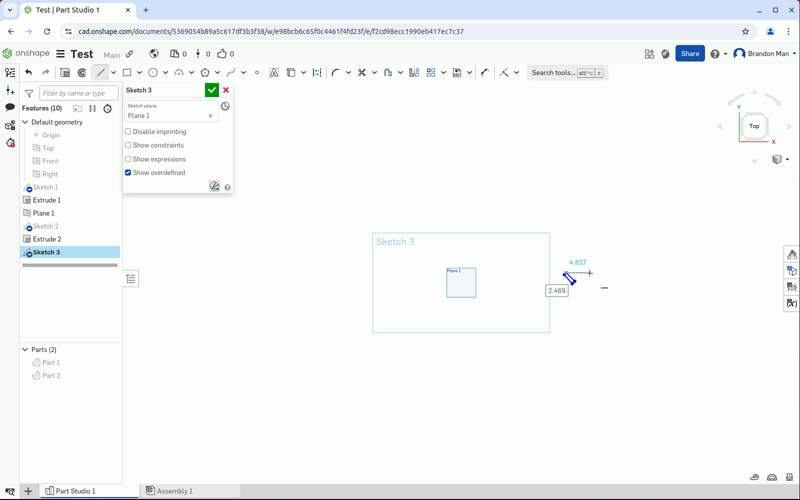
key_down(shift)
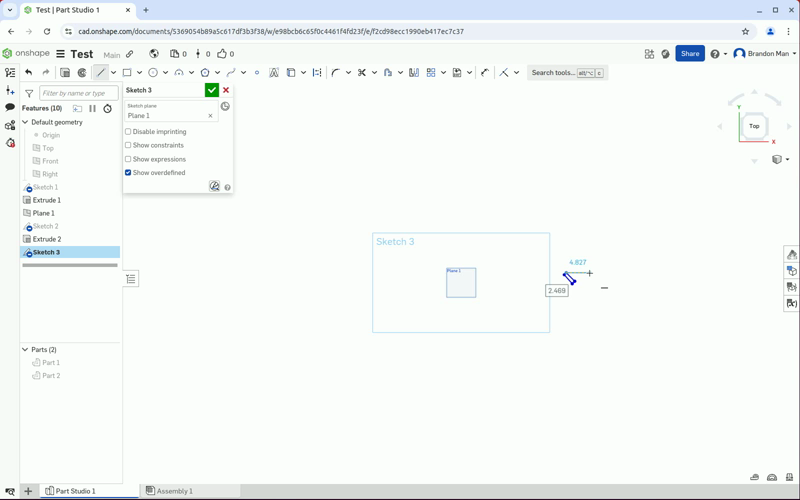
mouse_move(564, 274)
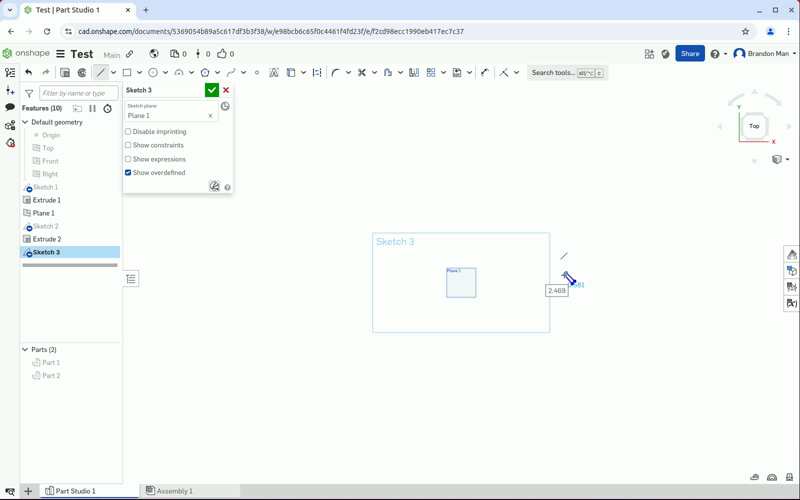
scroll(6)
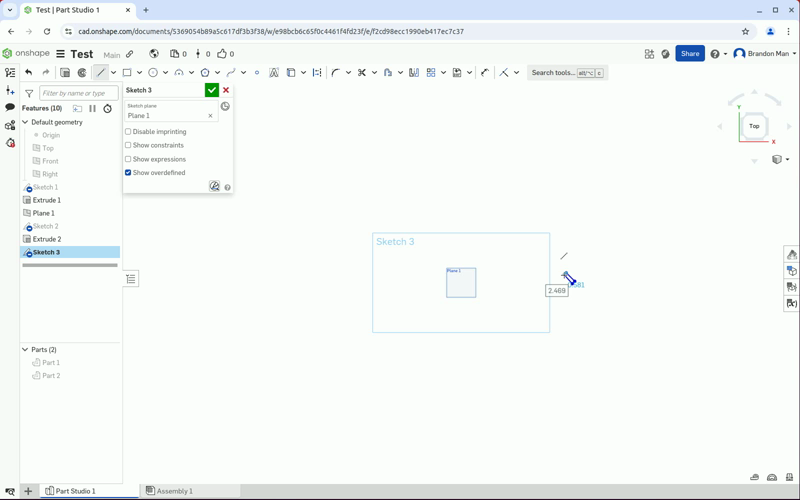
scroll(6)
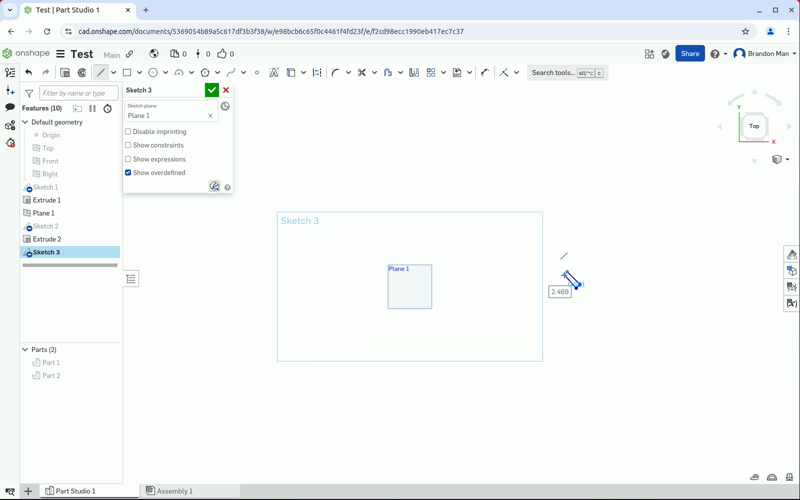
scroll(6)
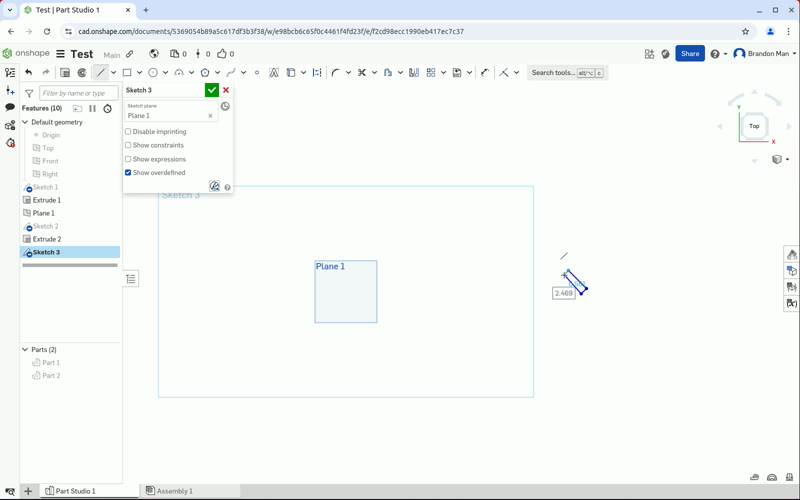
scroll(6)
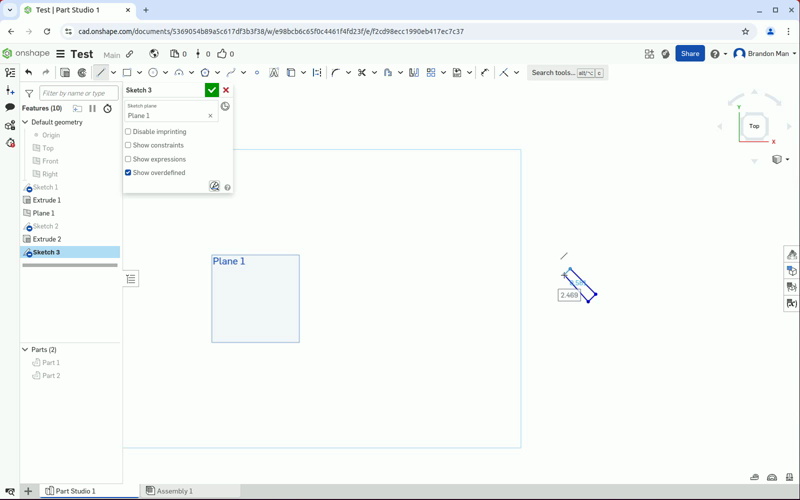
scroll(6)
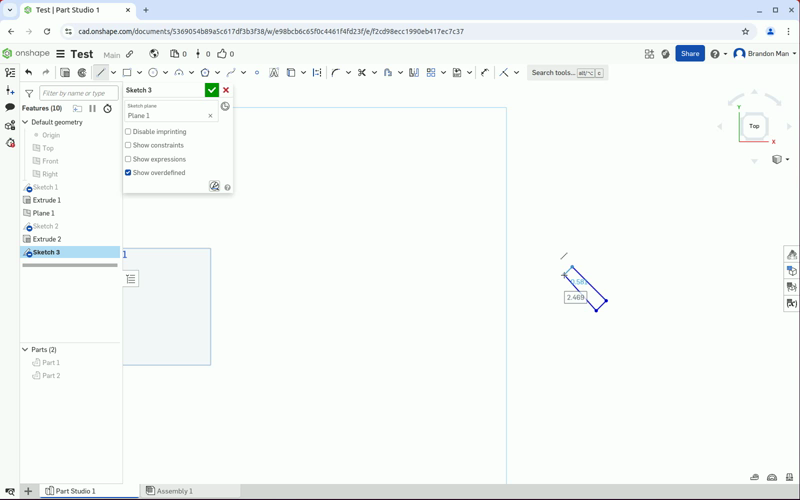
scroll(6)
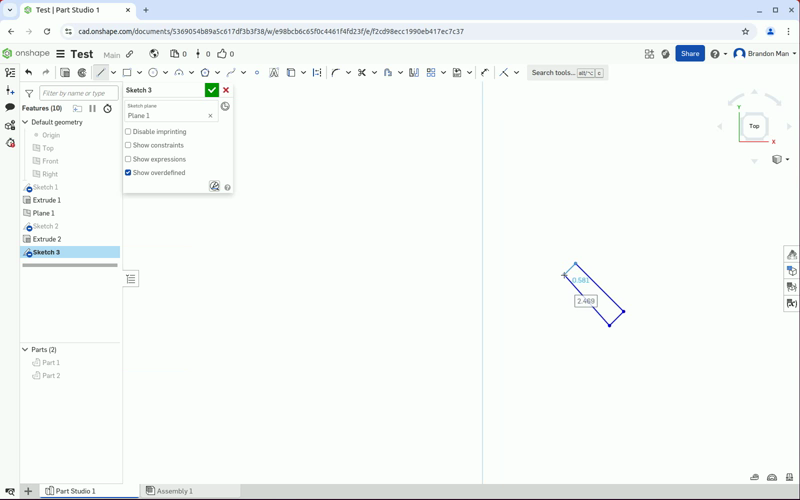
scroll(6)
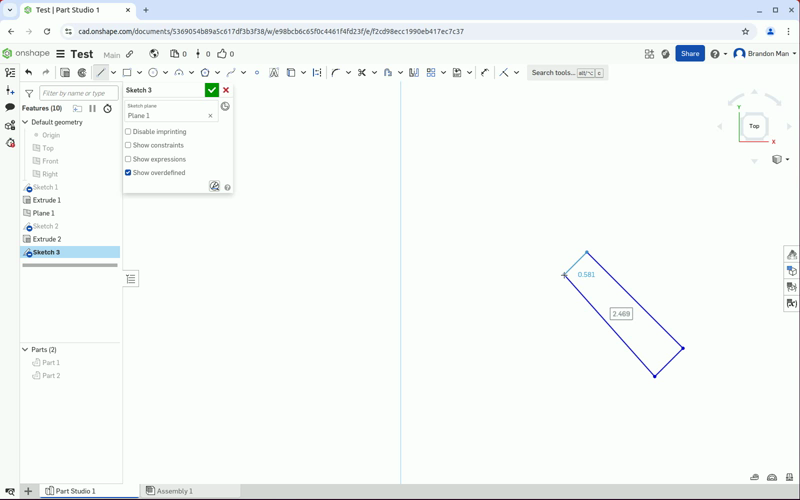
key_up(shift)
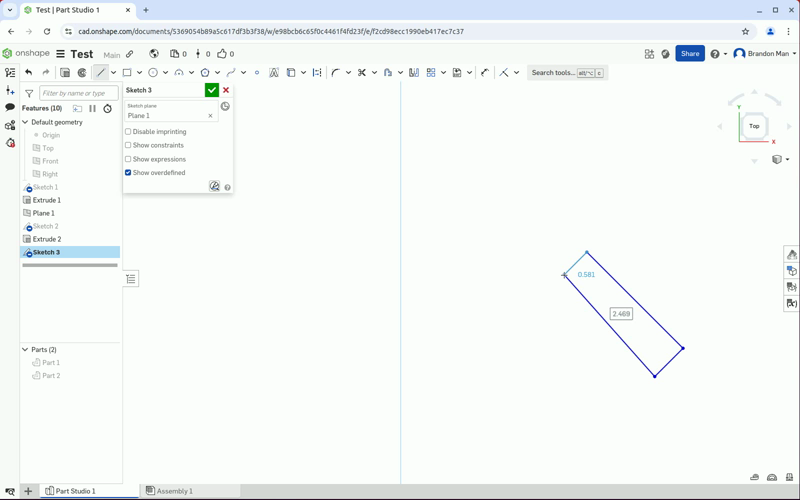
click(564, 274)
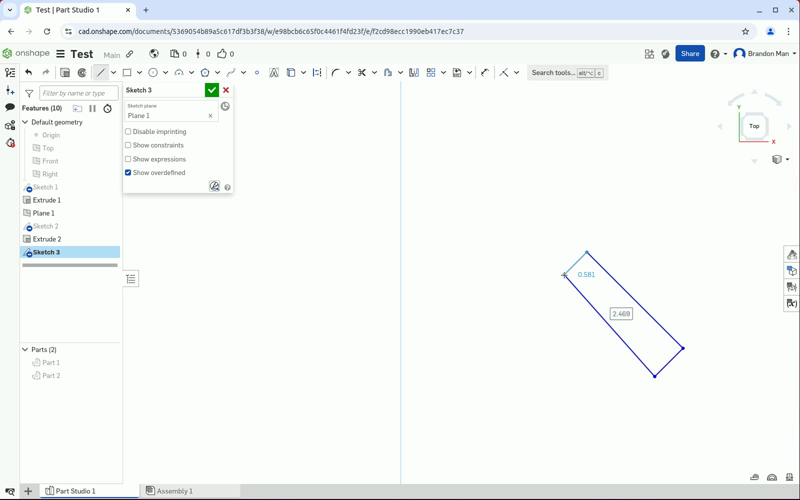
scroll(-6)
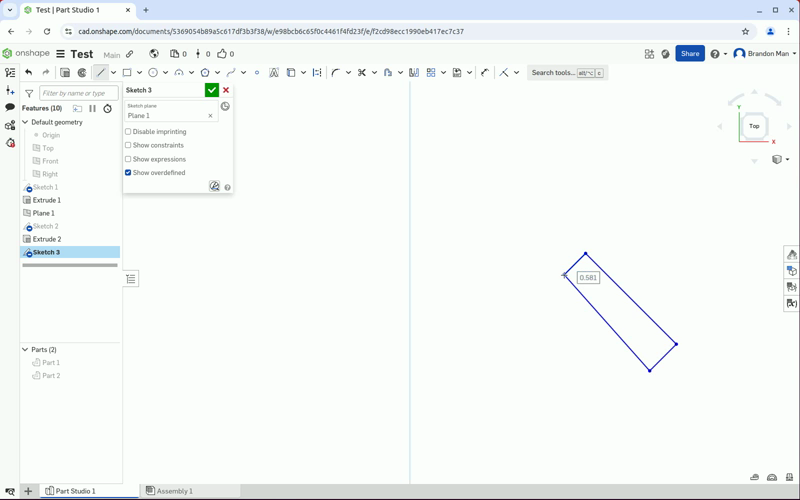
scroll(-6)
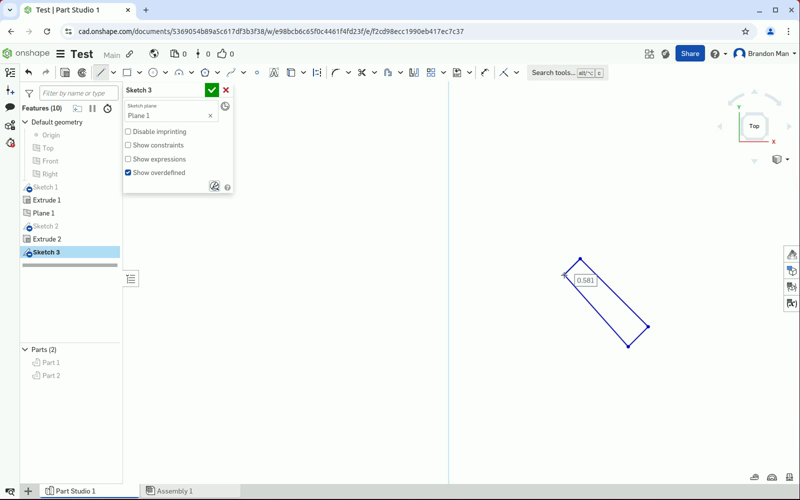
scroll(-6)
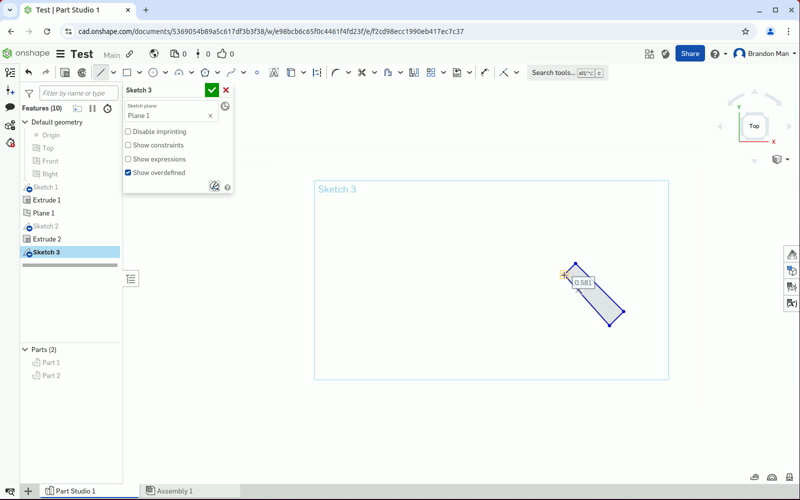
scroll(-6)
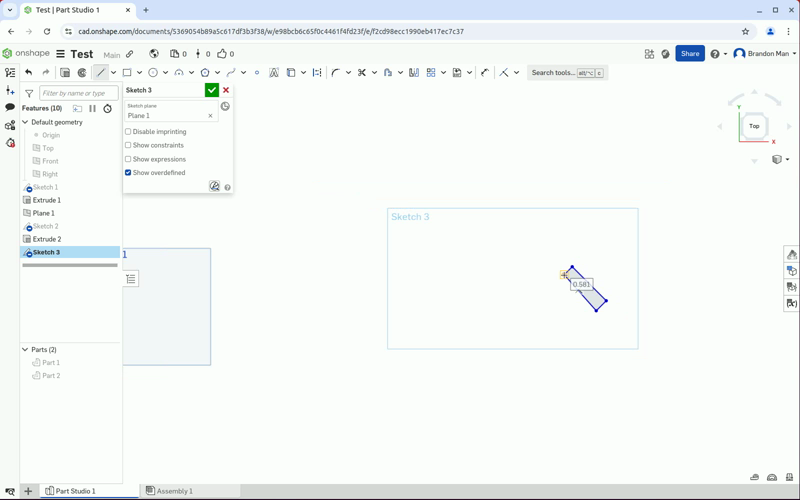
scroll(-6)
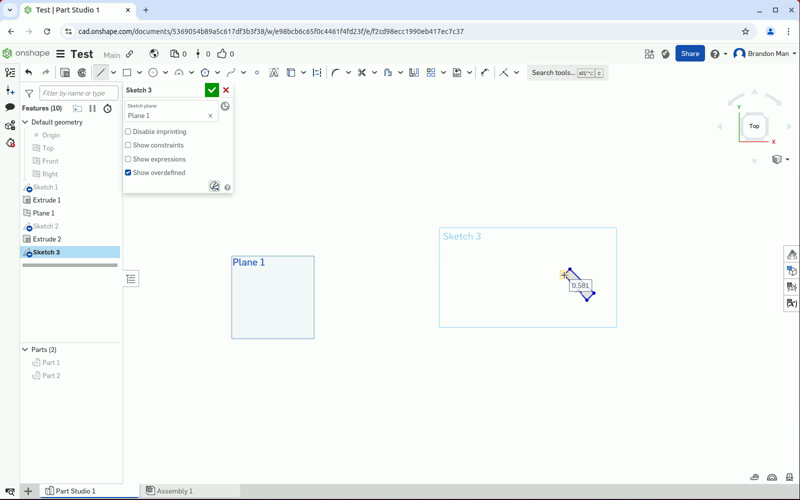
scroll(-6)
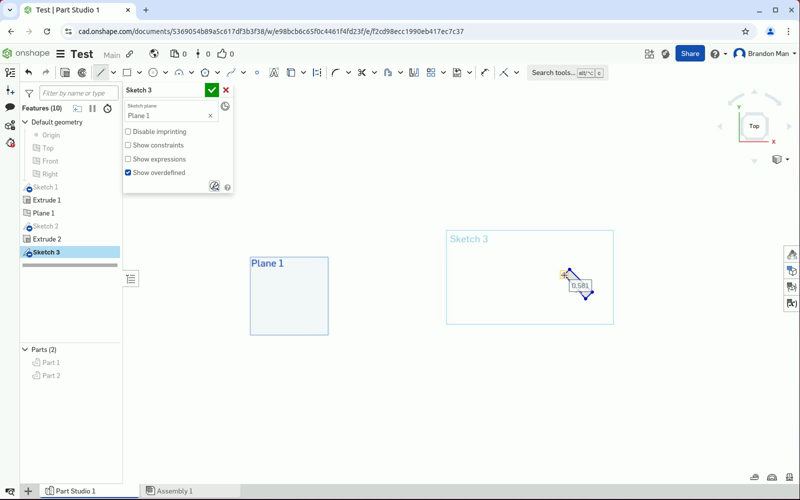
scroll(-6)
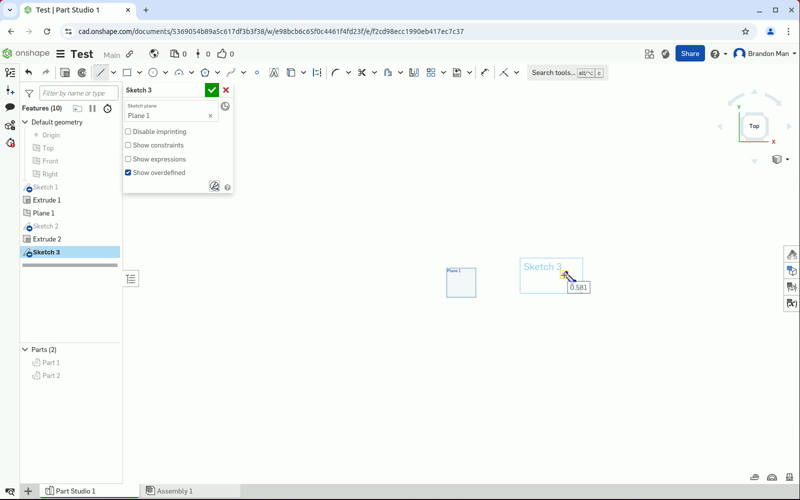
key(esc)
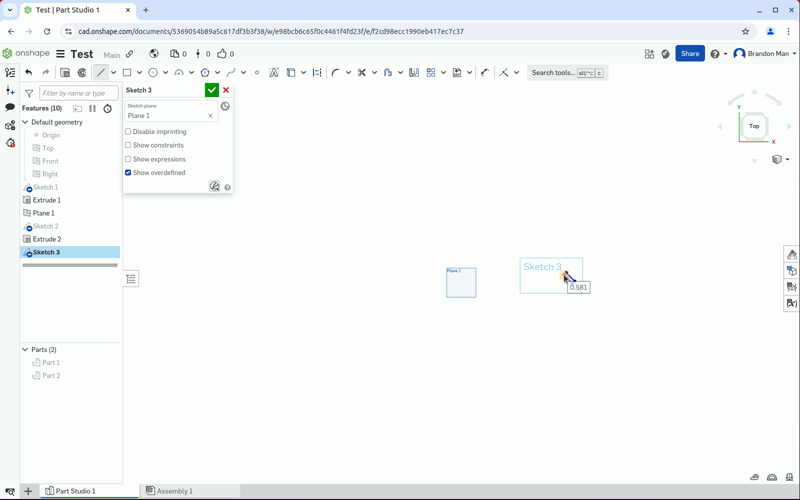
mouse_move(564, 274)
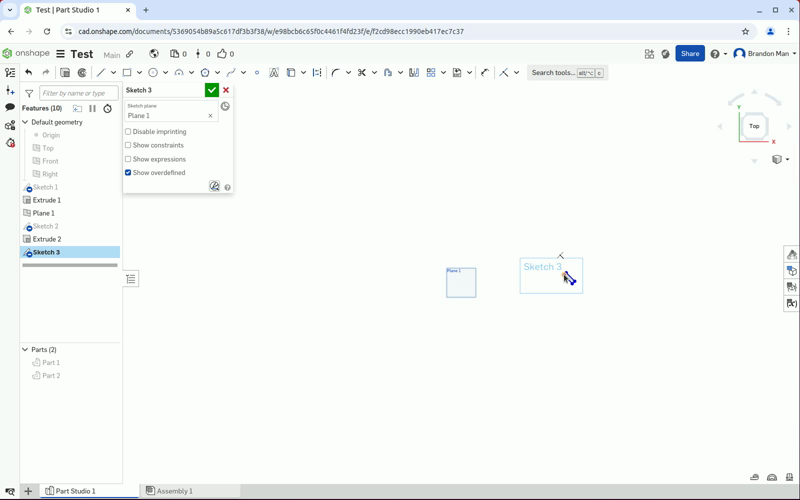
scroll(6)
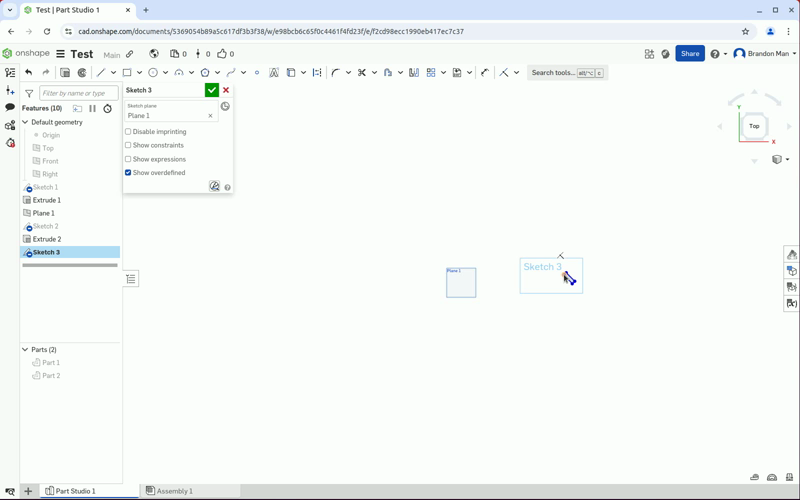
scroll(6)
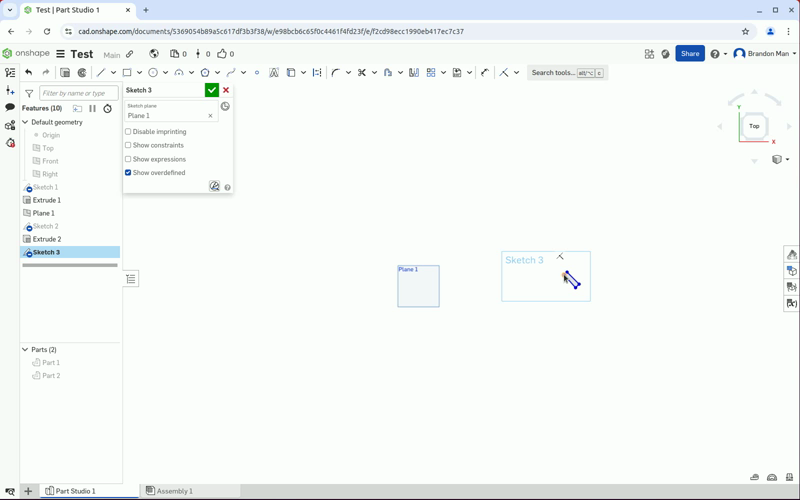
scroll(6)
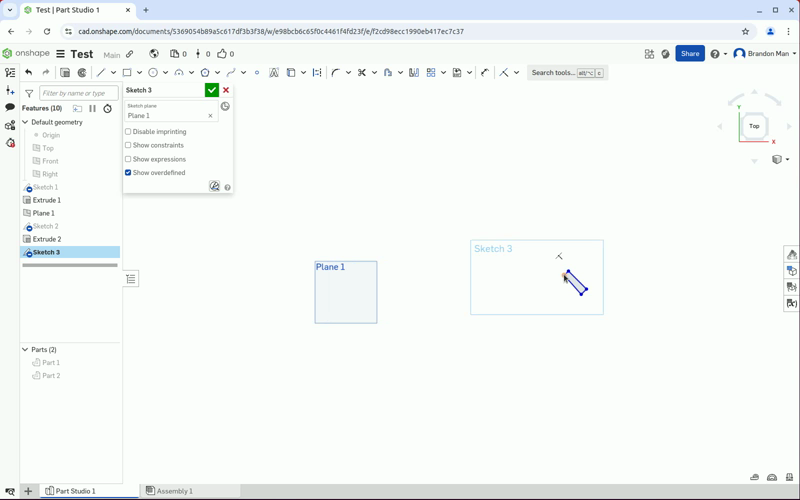
scroll(6)
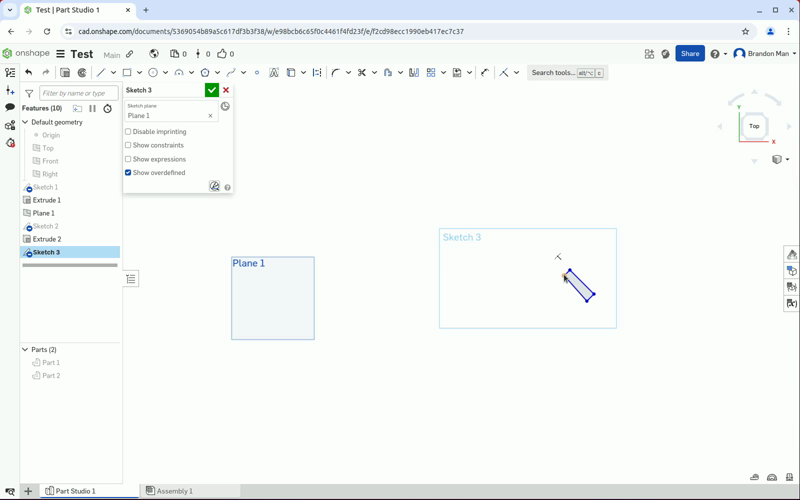
scroll(6)
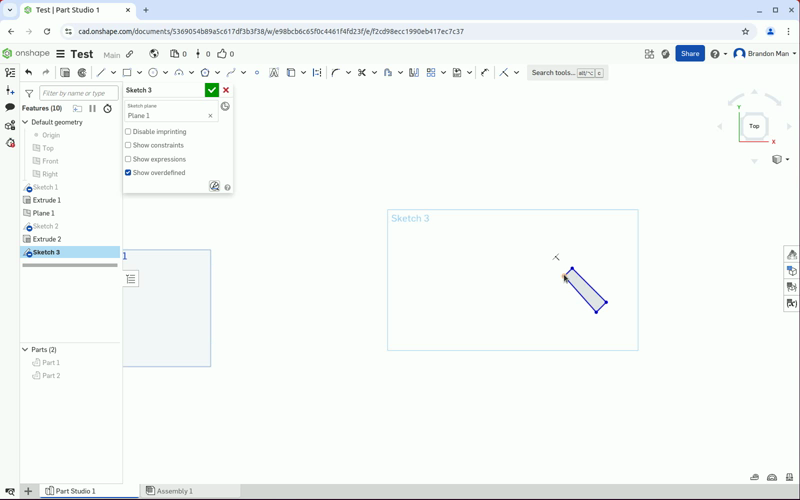
scroll(6)
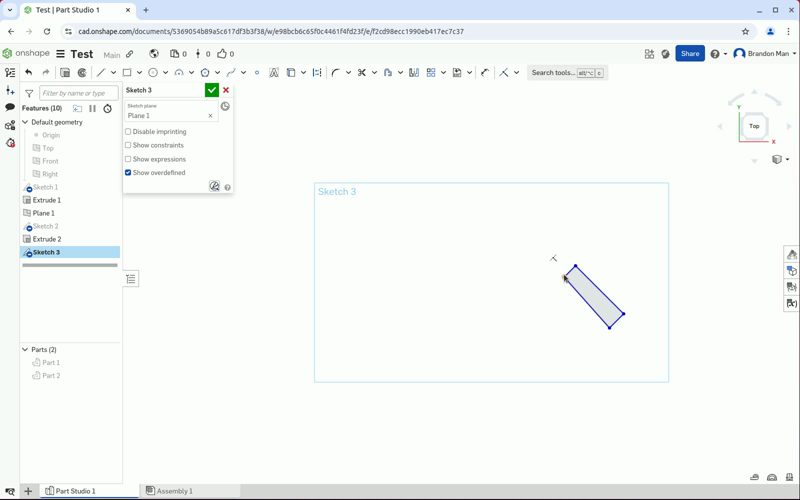
scroll(6)
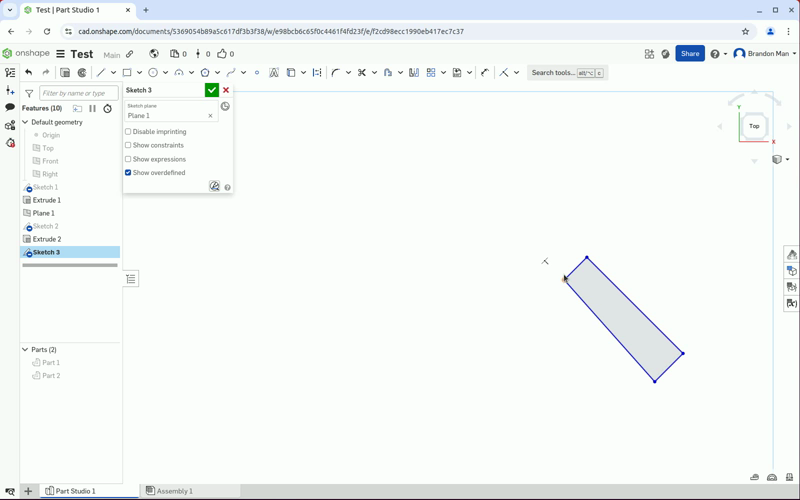
click(564, 274)
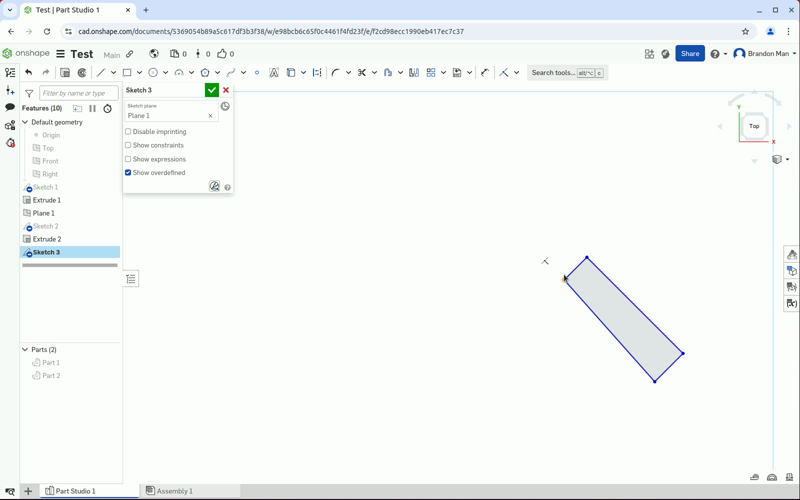
scroll(-6)
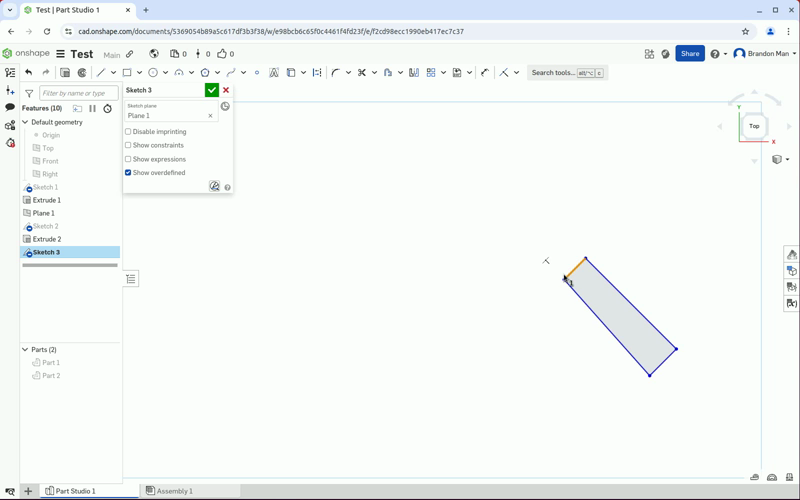
scroll(-6)
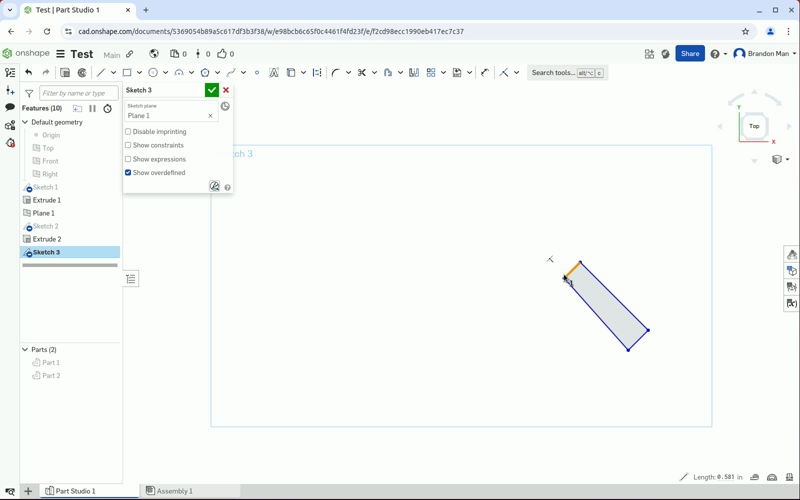
scroll(-6)
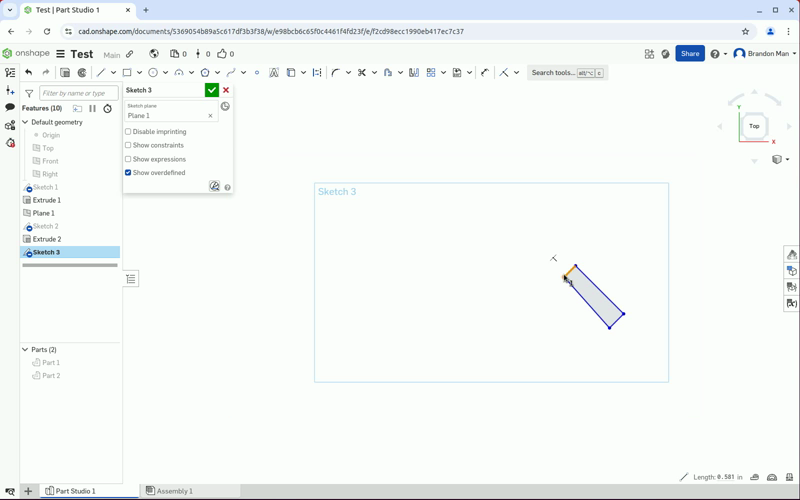
scroll(-6)
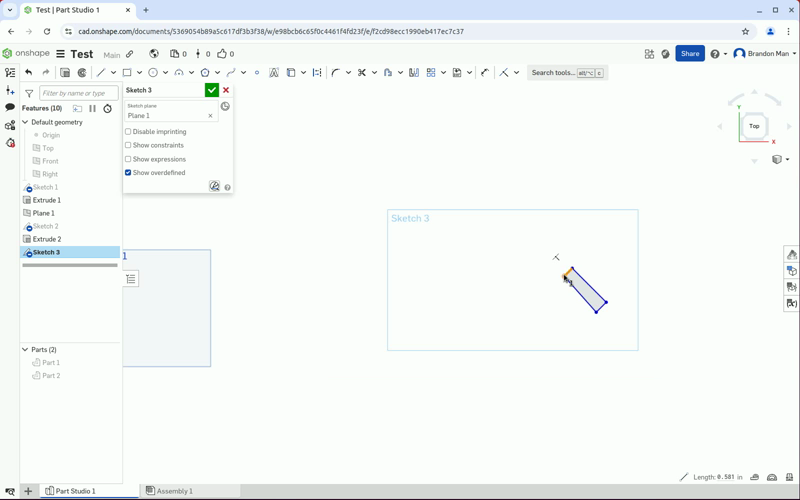
scroll(-6)
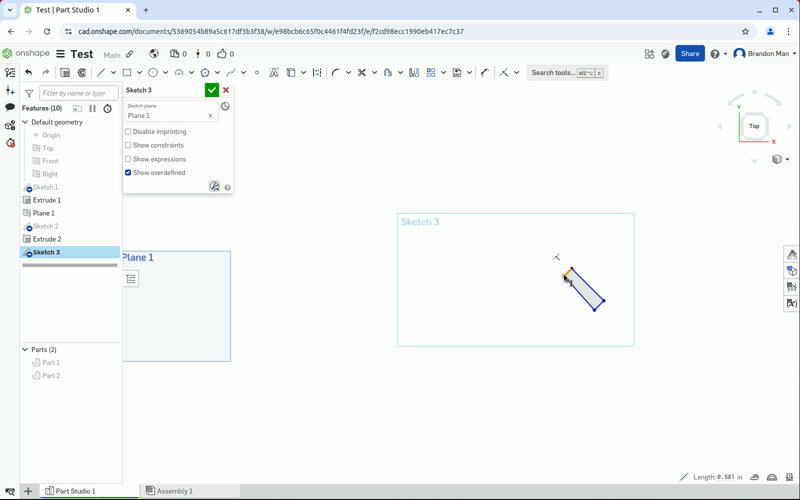
scroll(-6)
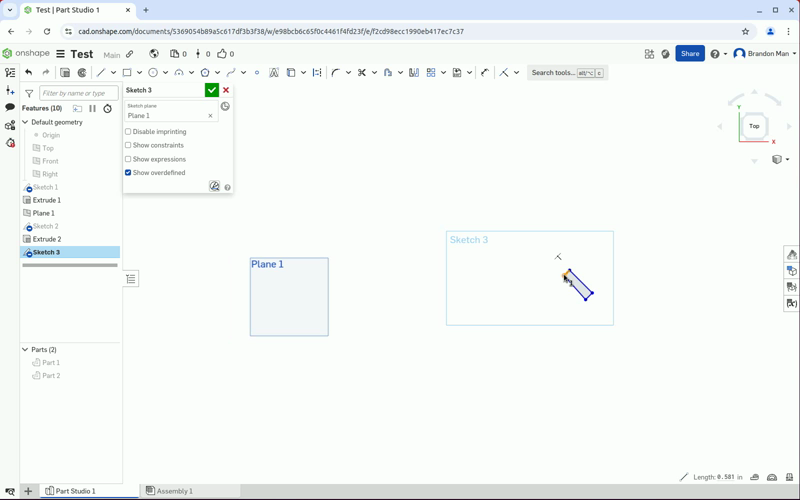
scroll(-6)
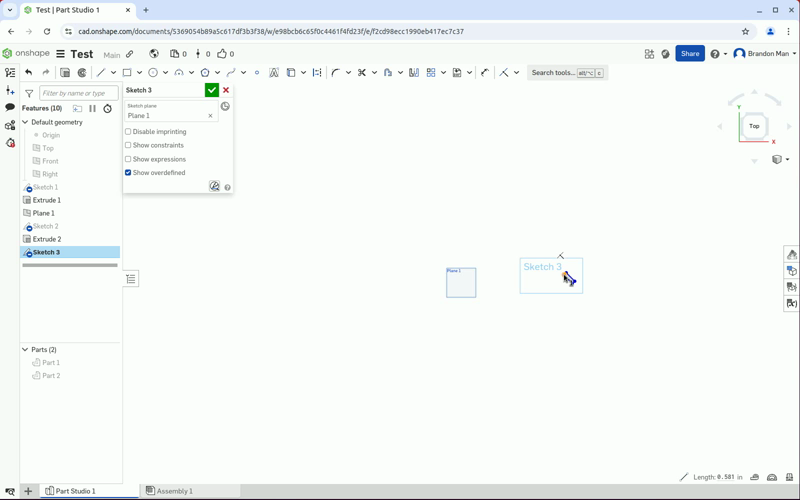
mouse_move(73, 352)
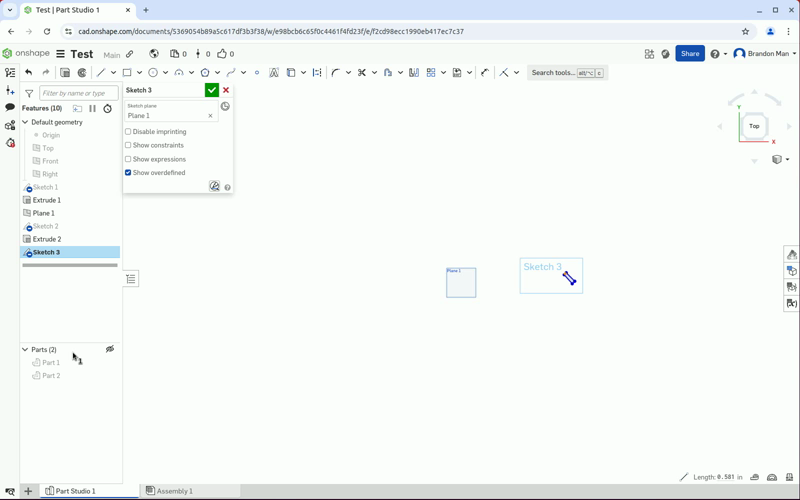
key(shift+y)
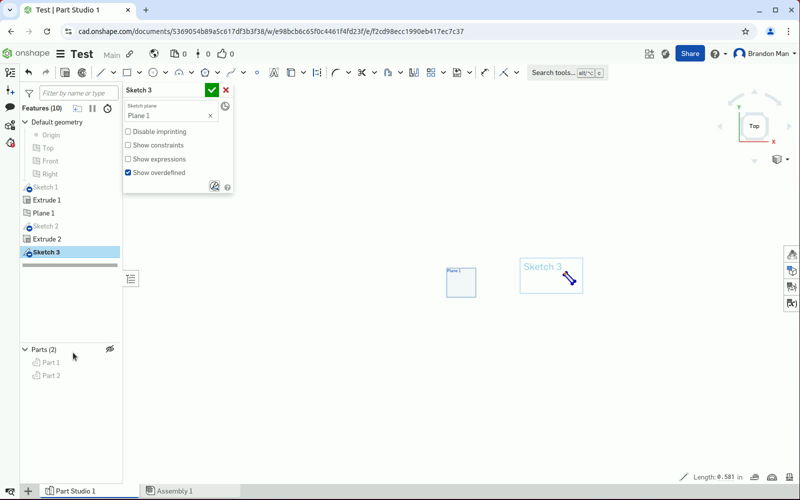
key(shift+e)
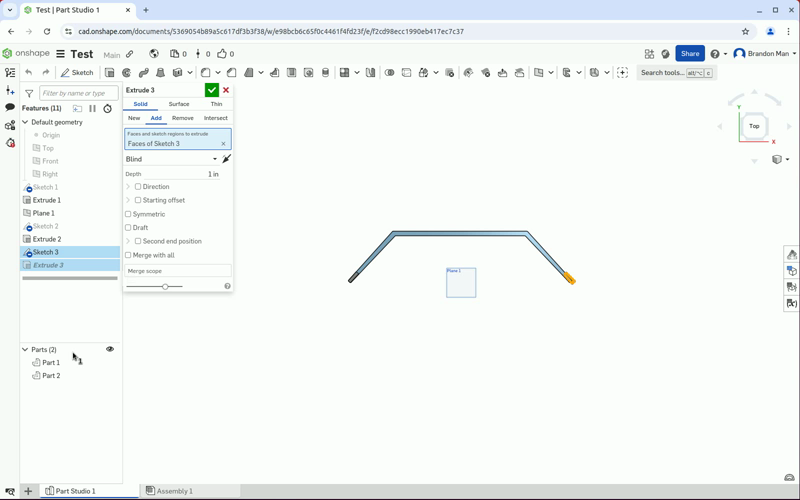
mouse_move(143, 106)
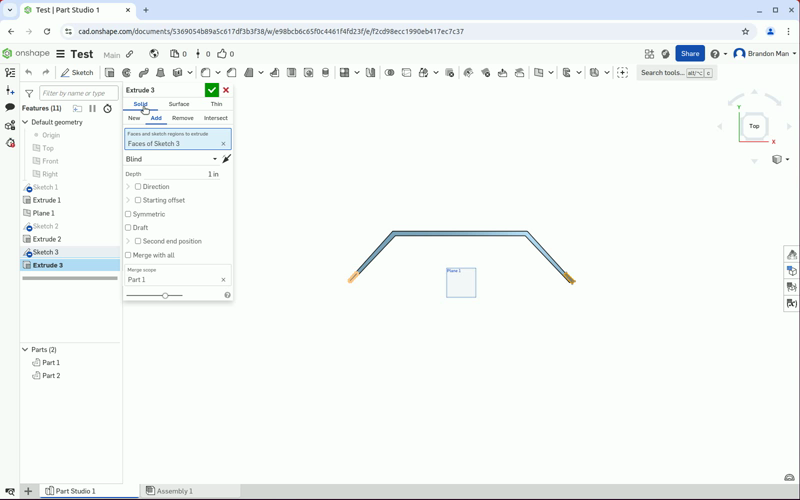
click(143, 106)
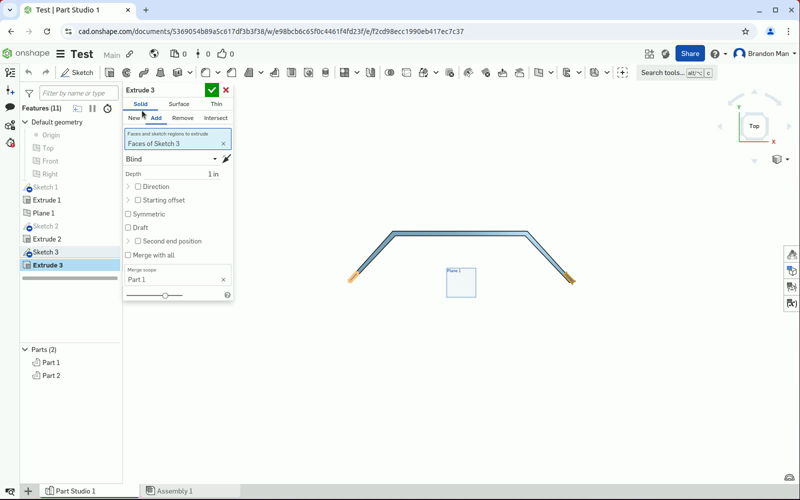
mouse_move(137, 120)
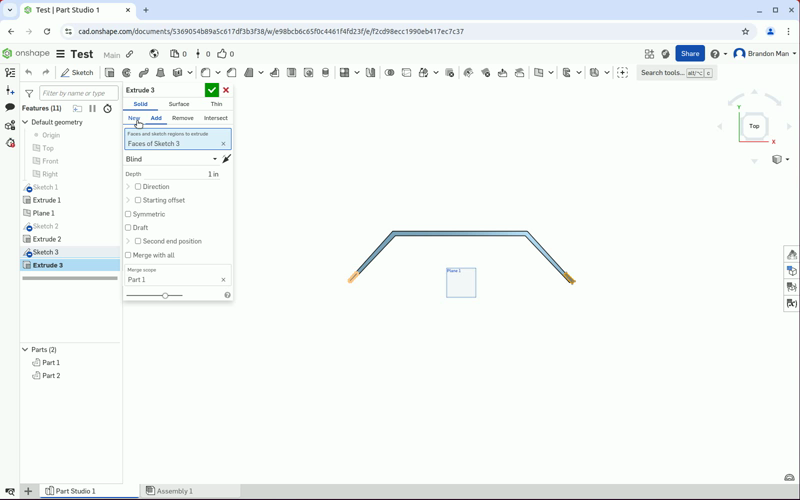
click(137, 120)
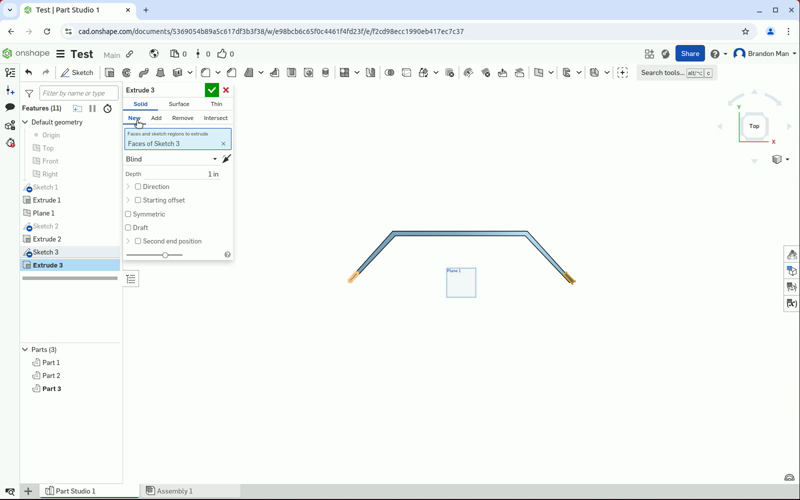
key(tab, 4)
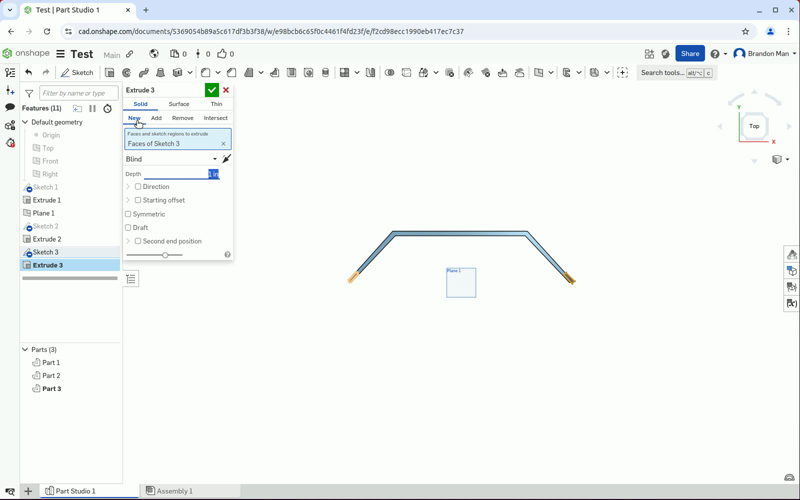
text(9.147)
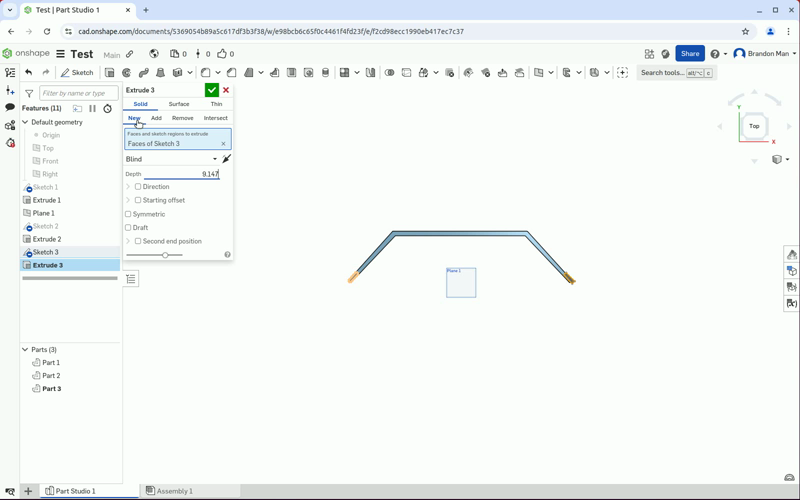
key(enter)
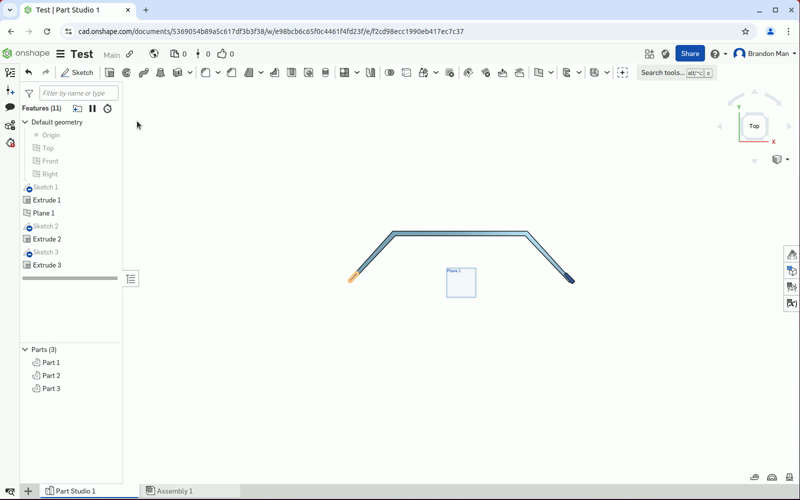
key(shift+h)
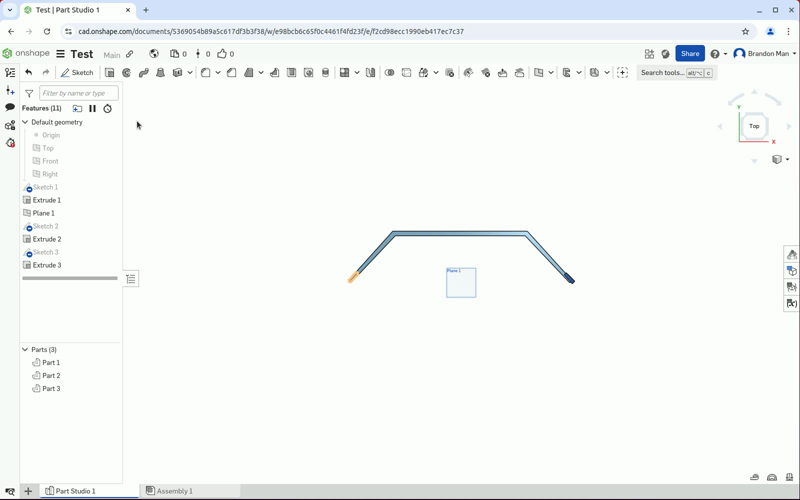
key(shift+h)
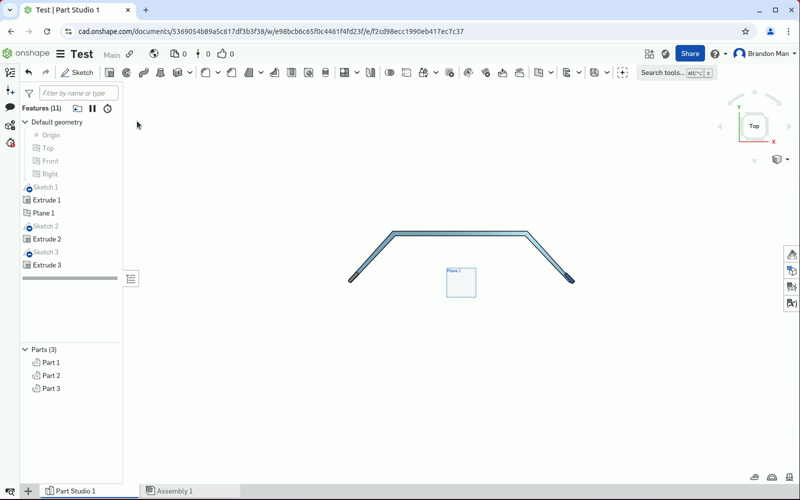
mouse_move(73, 189)
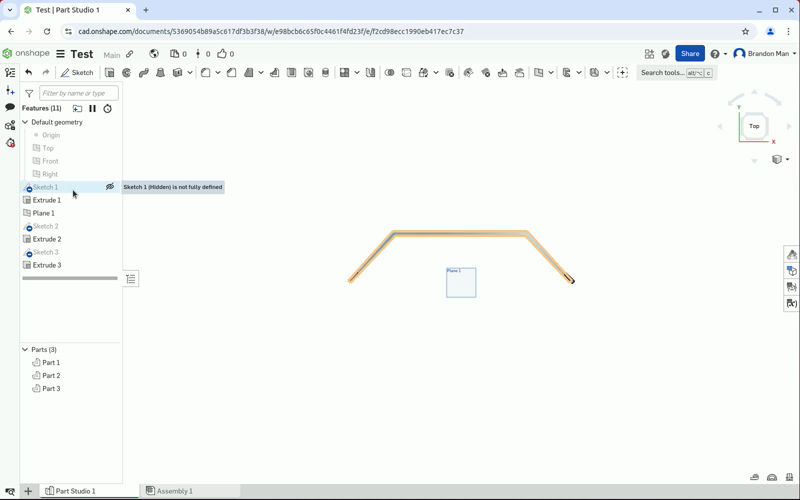
click(73, 189)
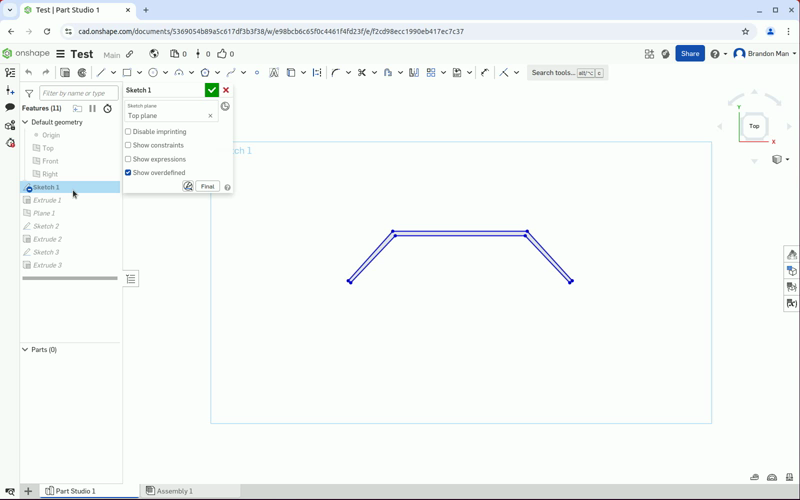
mouse_move(229, 92)
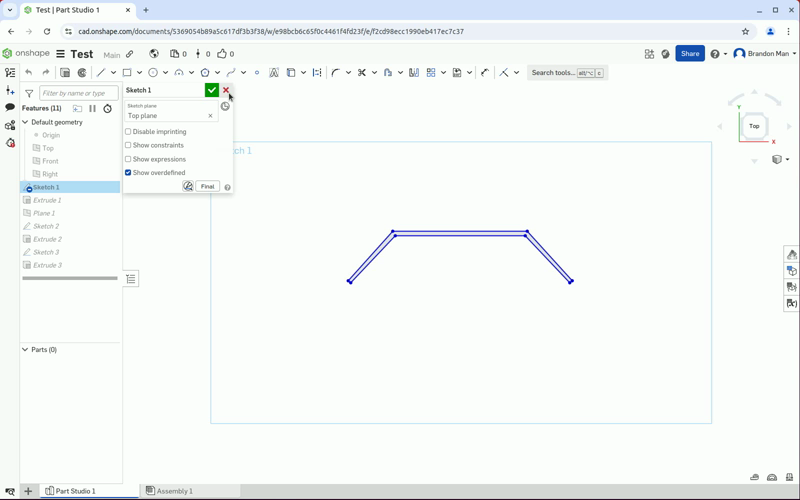
click(229, 92)
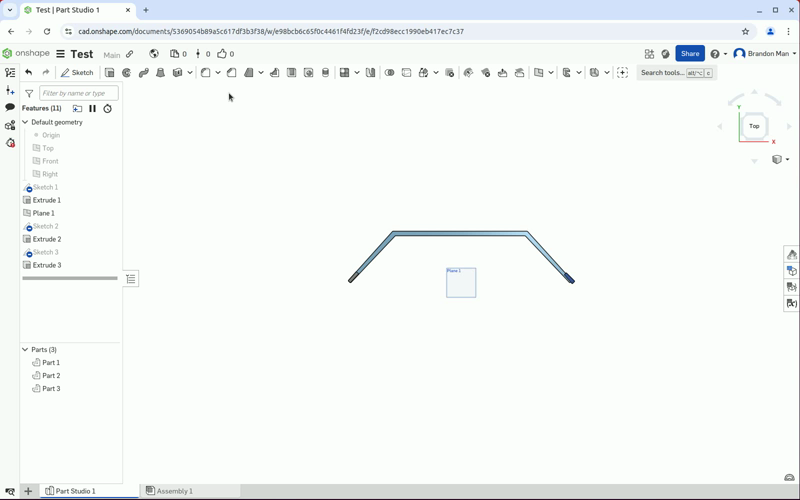
mouse_move(541, 75)
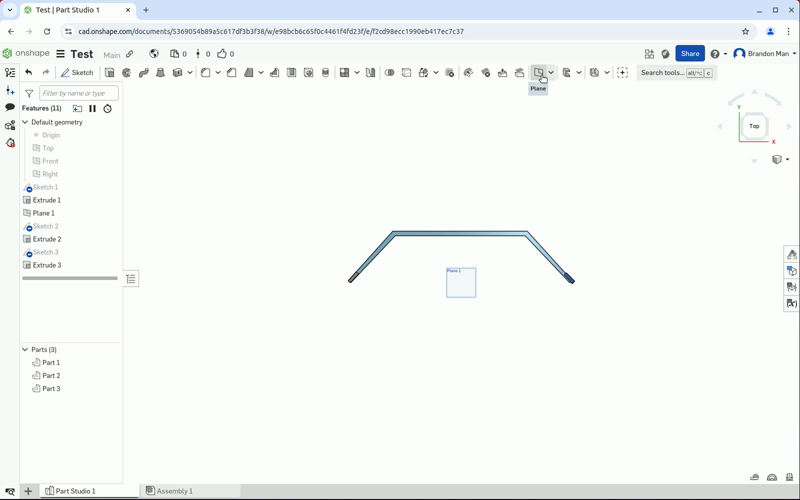
click(541, 75)
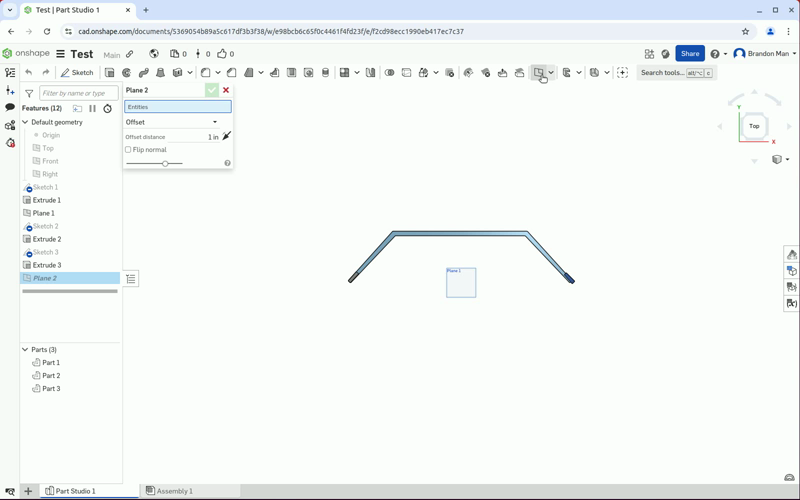
mouse_move(73, 150)
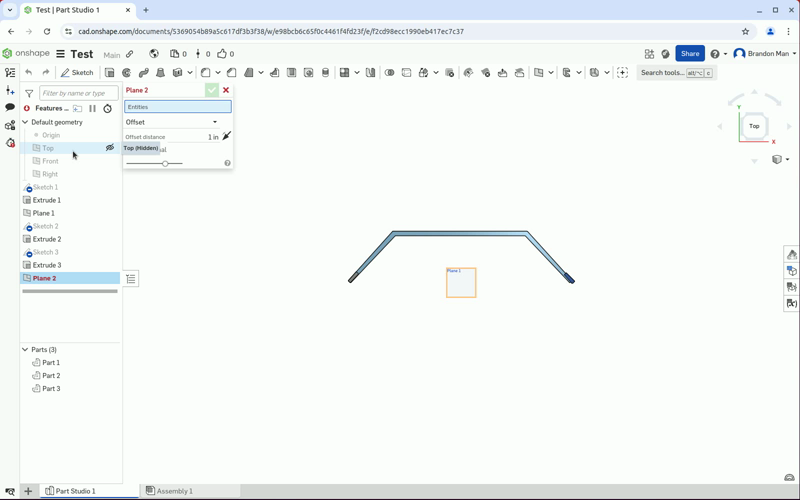
click(73, 150)
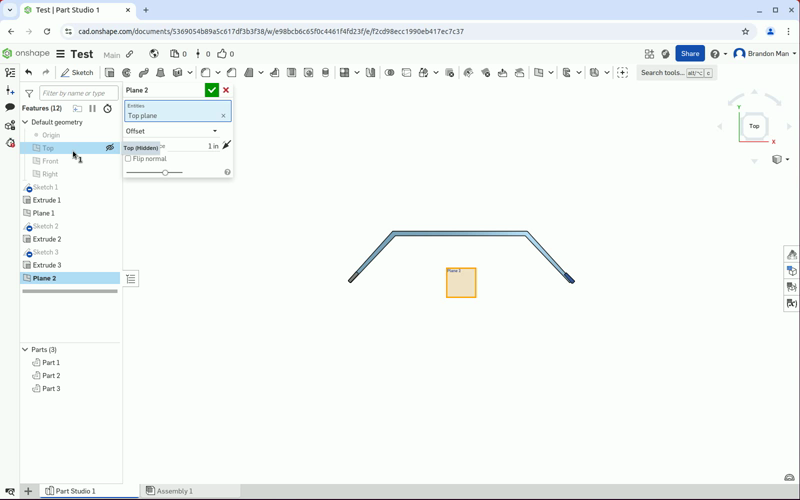
key(tab, 2)
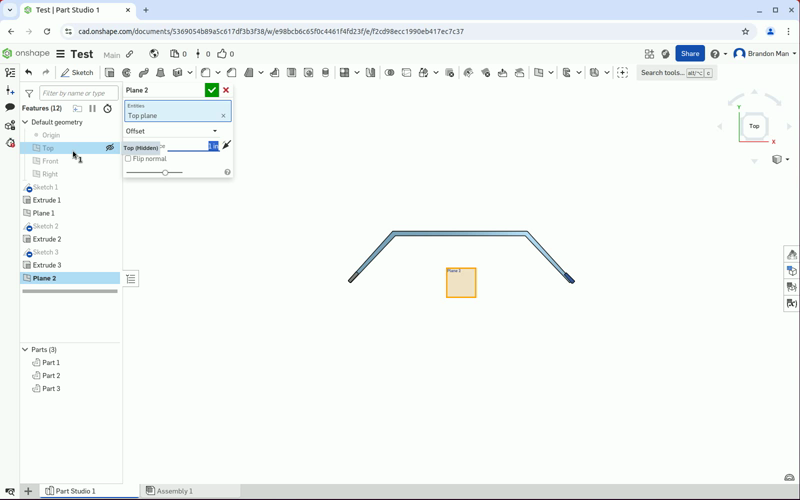
text(11.554)
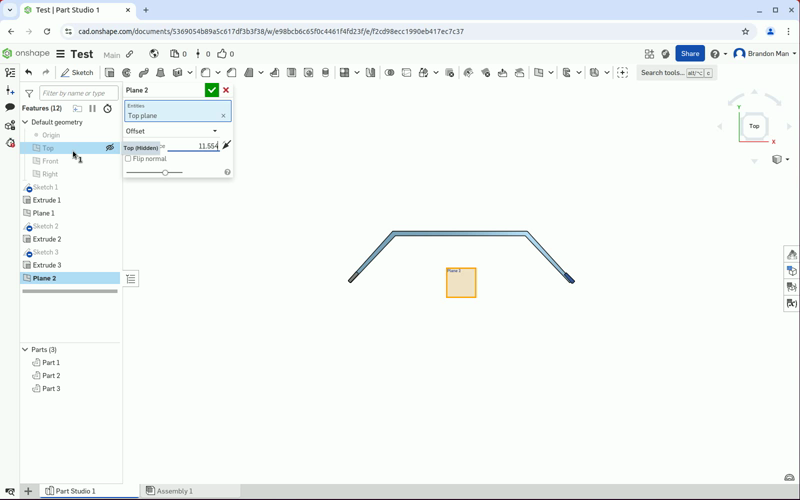
key(enter, 2)
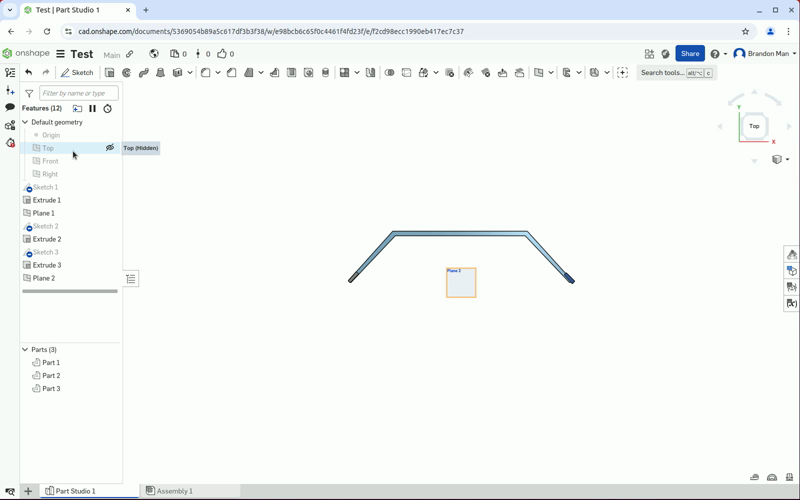
key(shift+s)
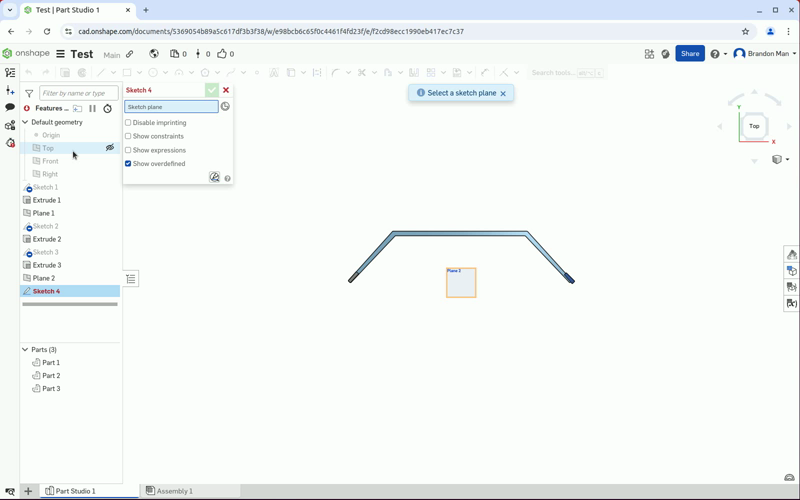
mouse_move(73, 280)
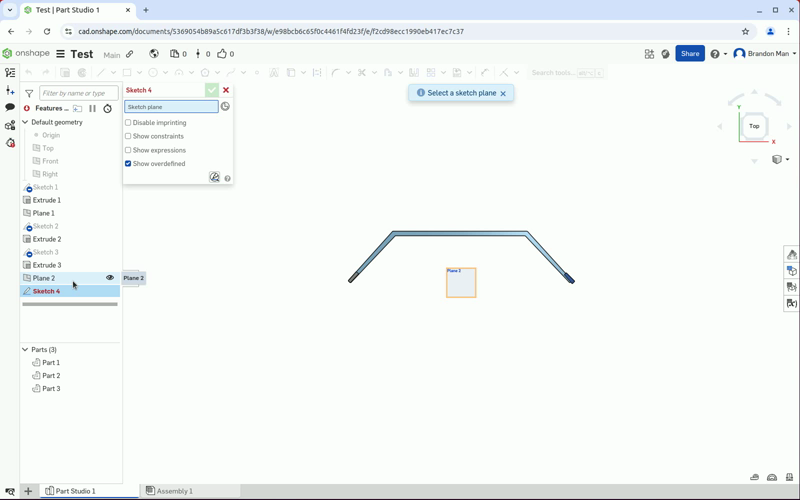
click(73, 280)
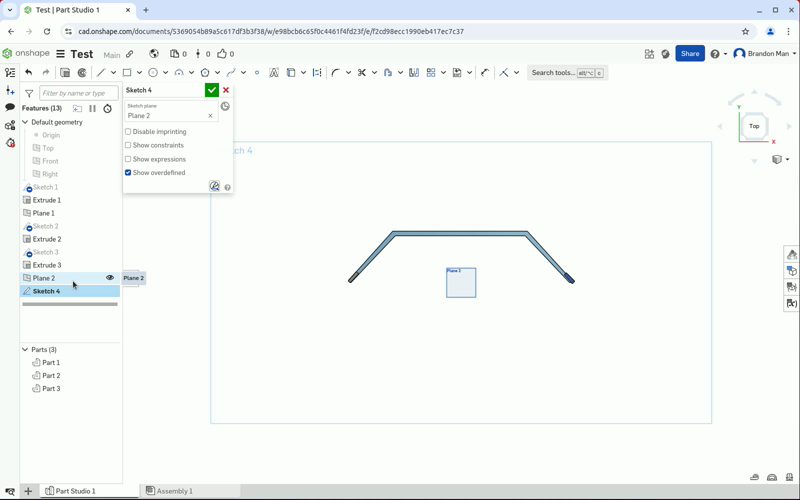
mouse_move(73, 352)
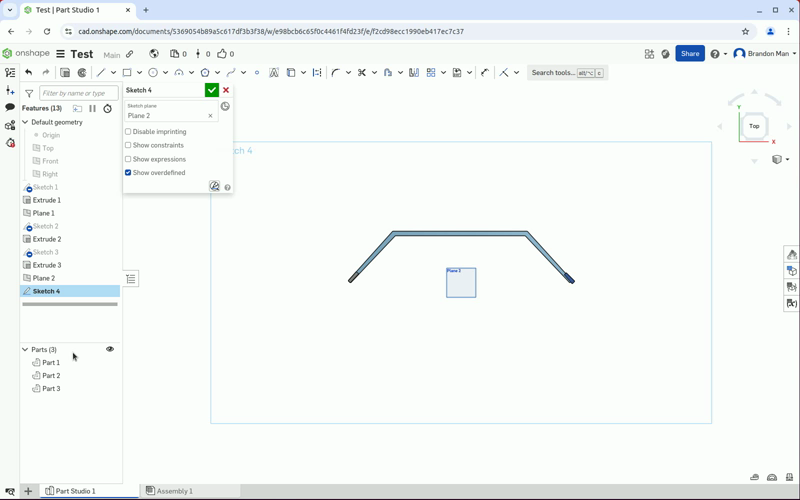
key(y)
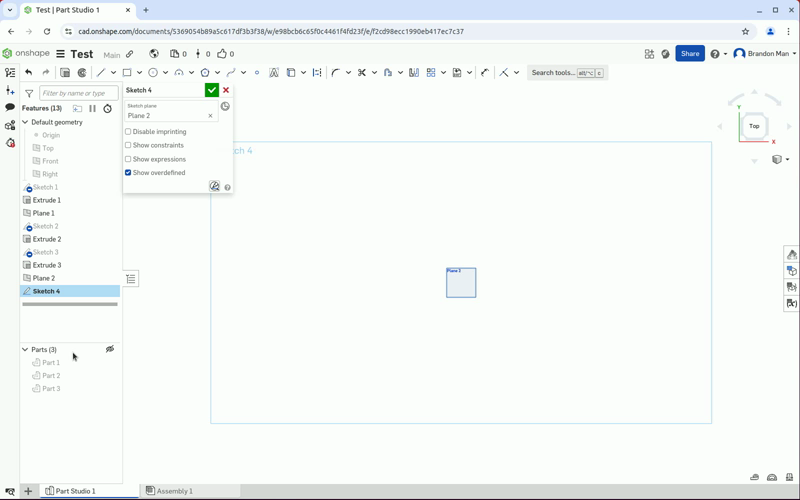
key(l)
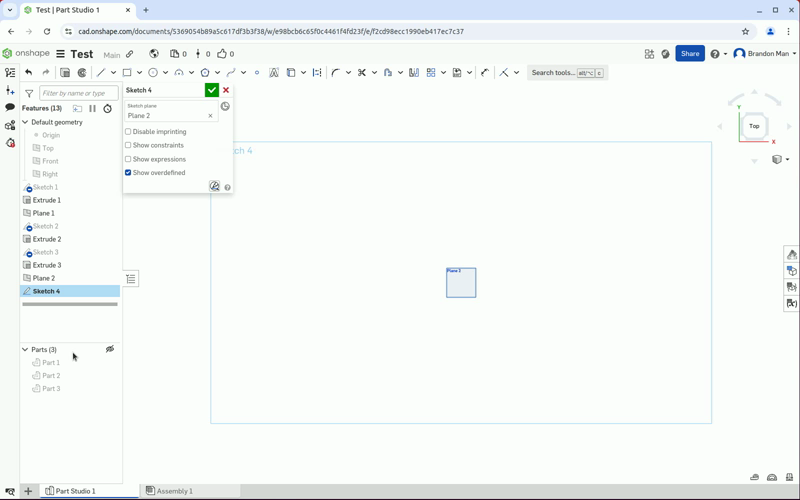
key_down(shift)
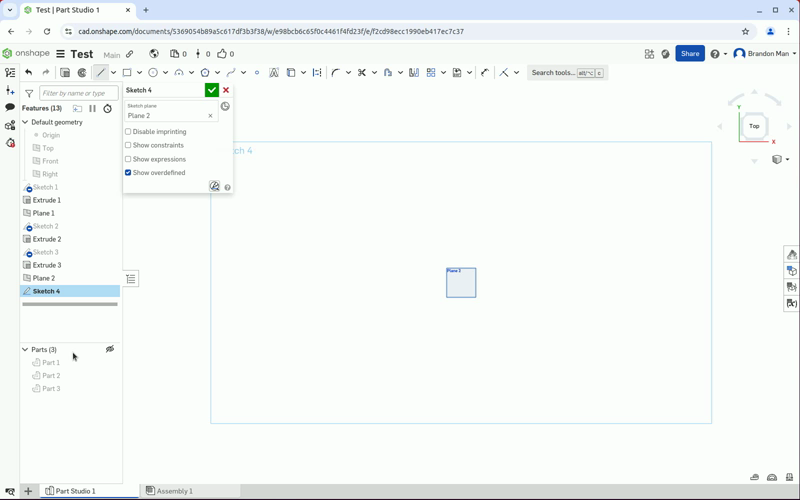
mouse_move(350, 282)
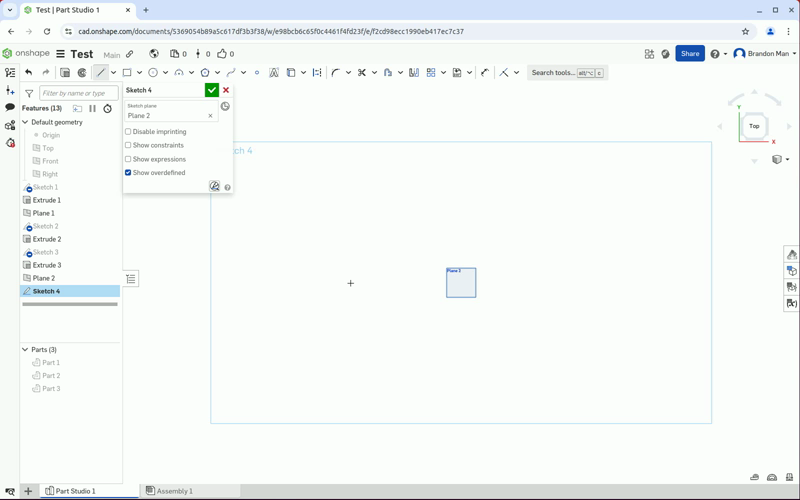
click(350, 282)
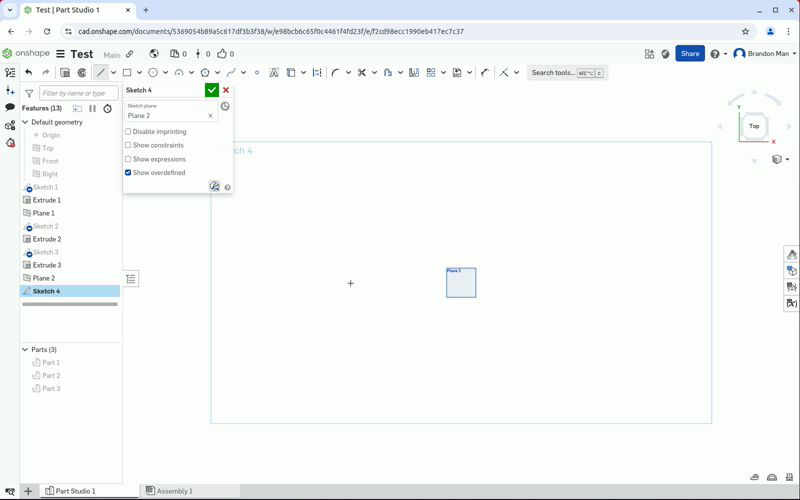
key_up(shift)
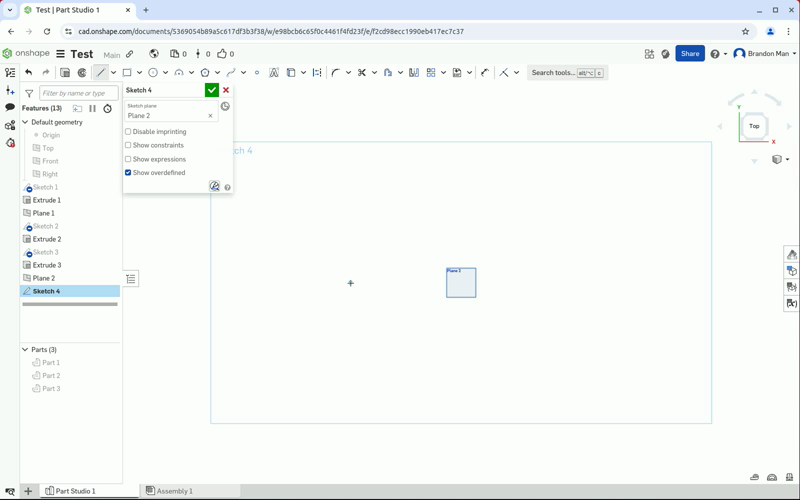
key_down(shift)
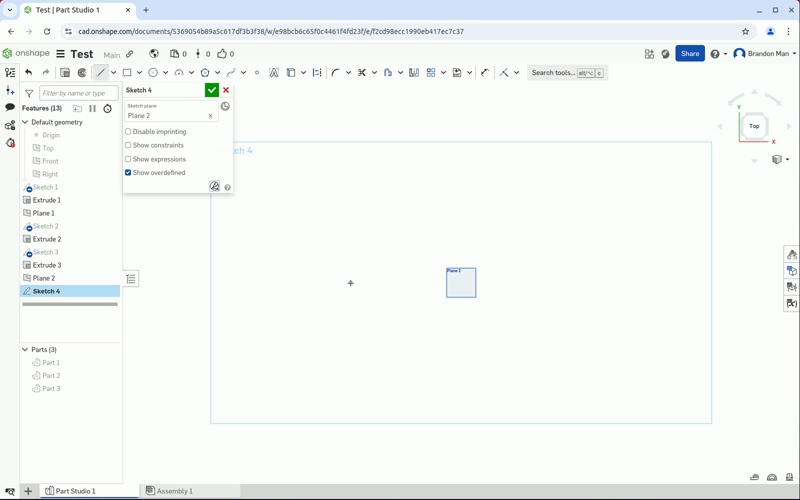
mouse_move(570, 282)
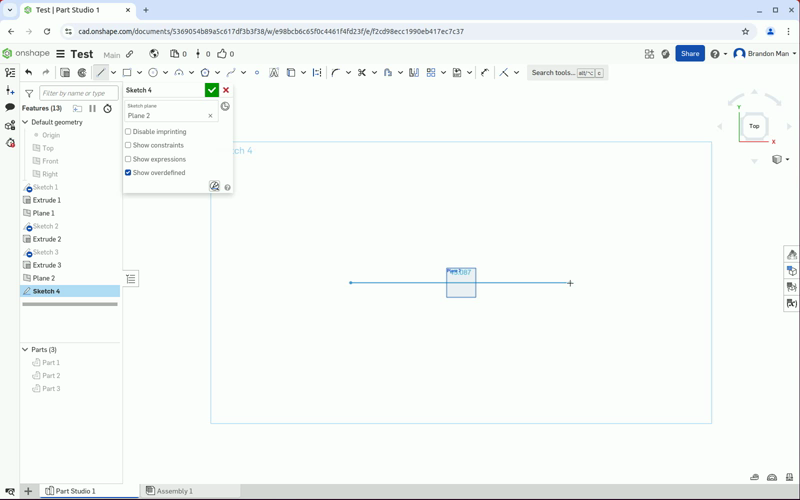
click(570, 282)
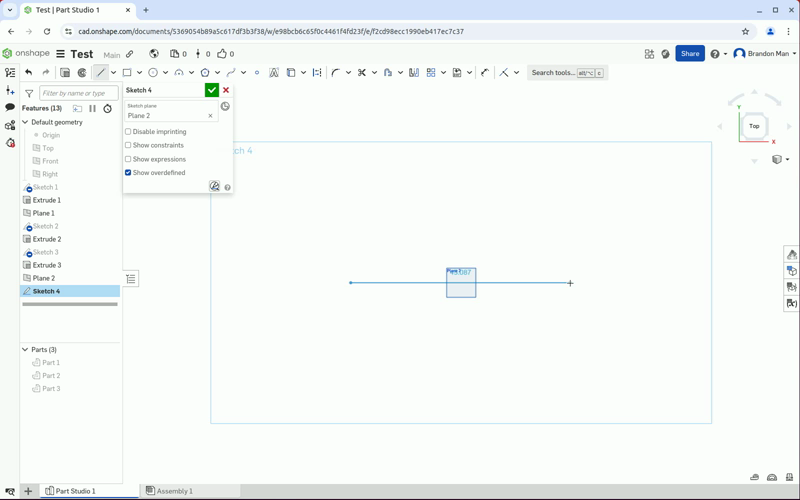
key_up(shift)
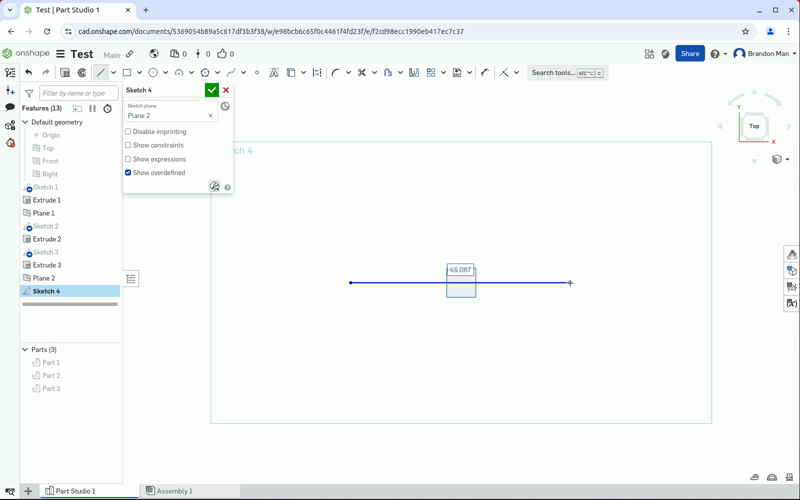
key_down(shift)
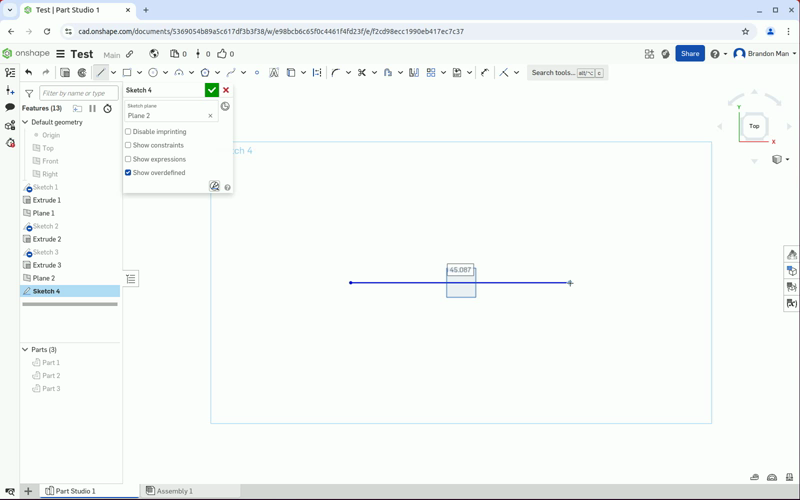
mouse_move(589, 282)
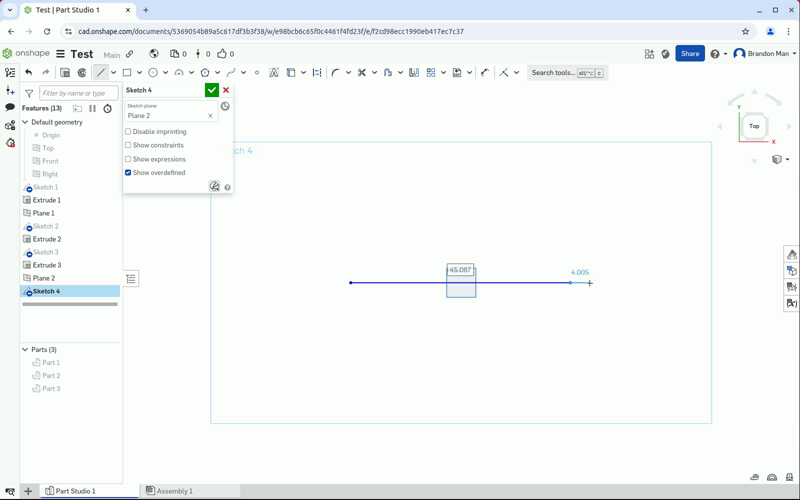
mouse_move(563, 273)
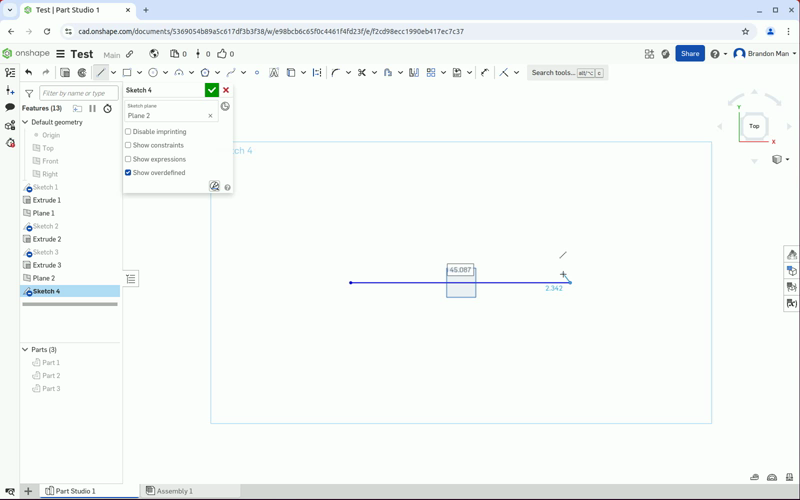
click(563, 273)
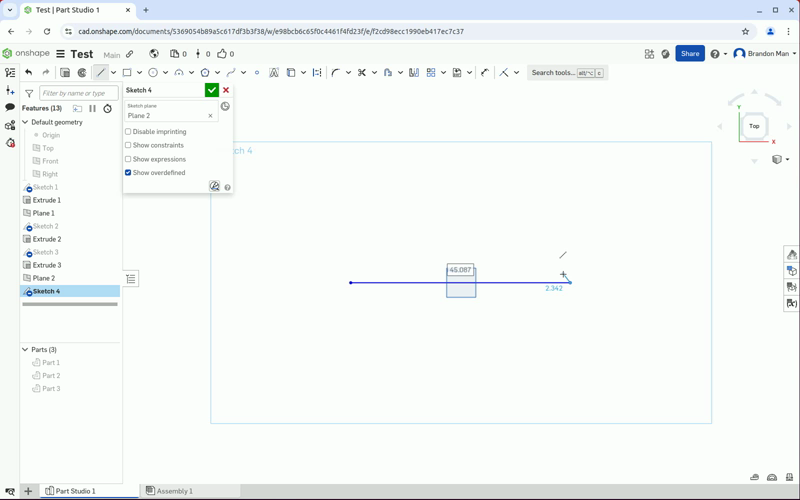
key_up(shift)
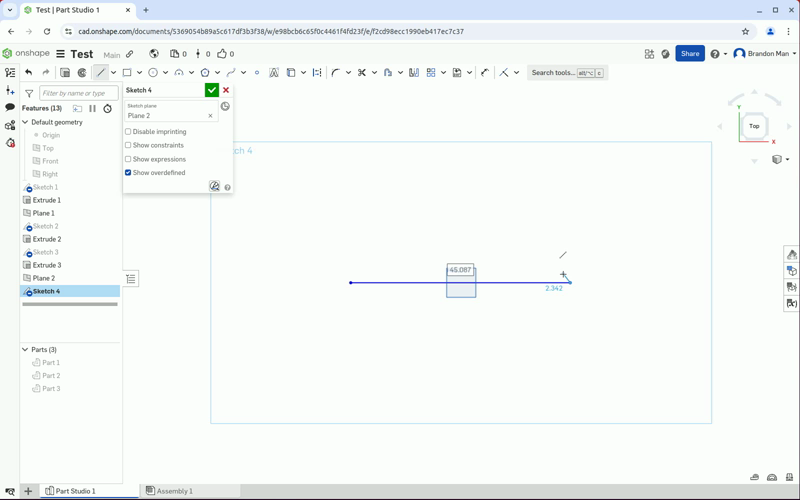
key_down(shift)
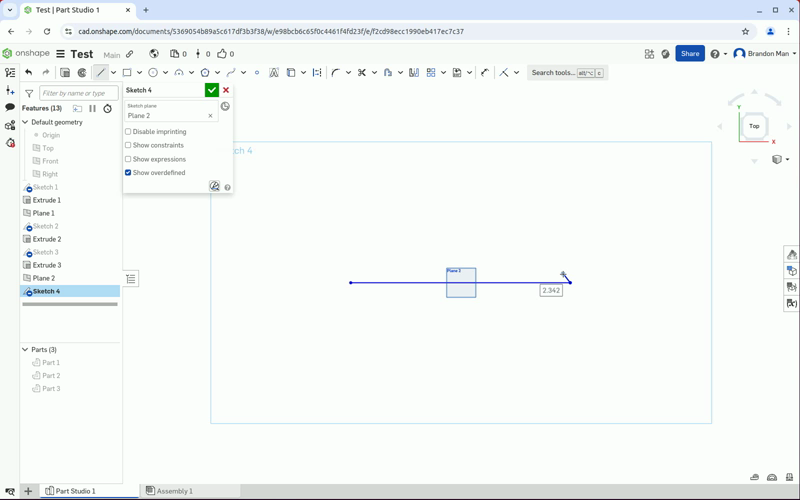
mouse_move(357, 273)
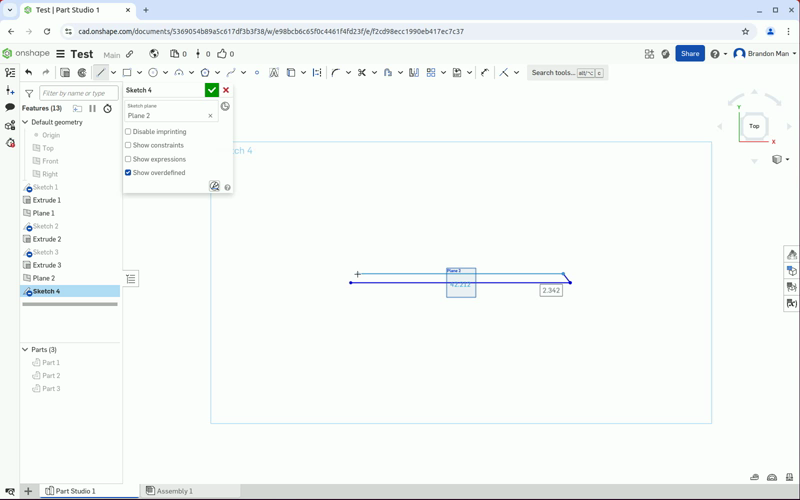
click(357, 273)
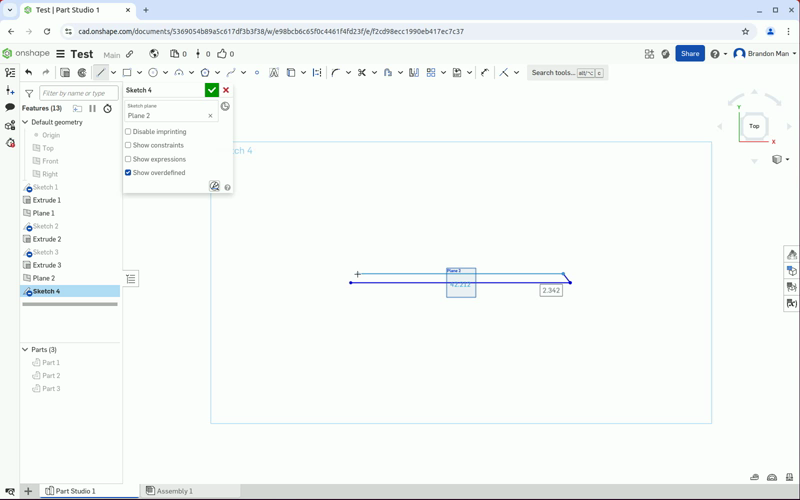
key_up(shift)
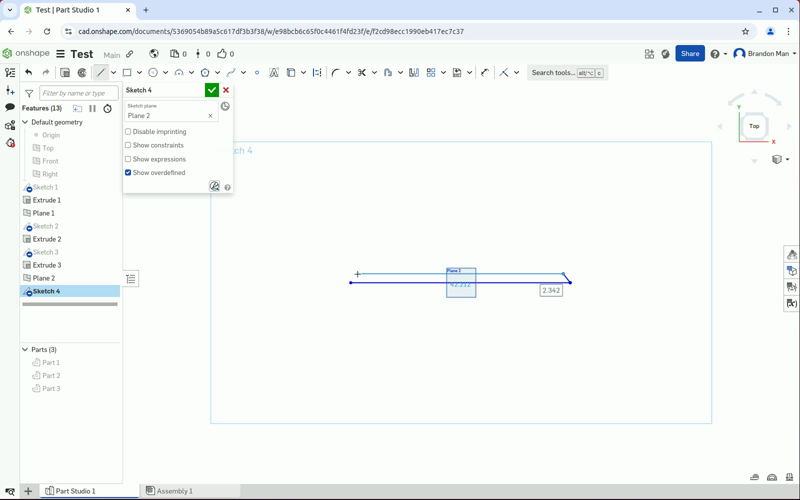
mouse_move(387, 273)
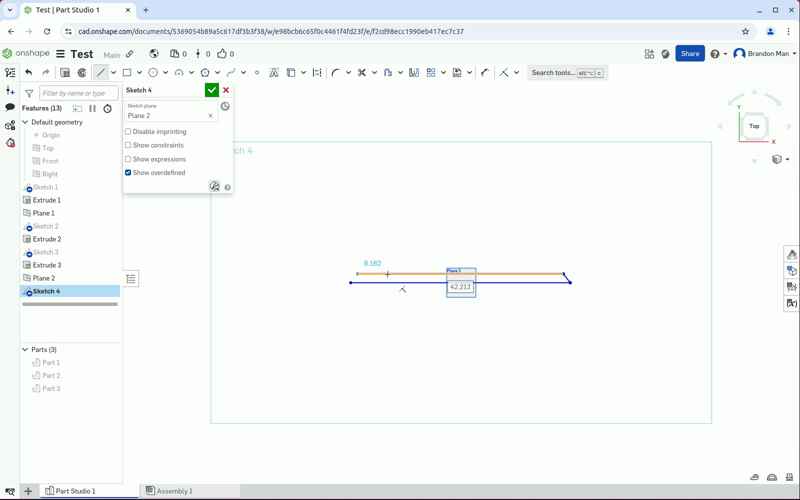
key_down(shift)
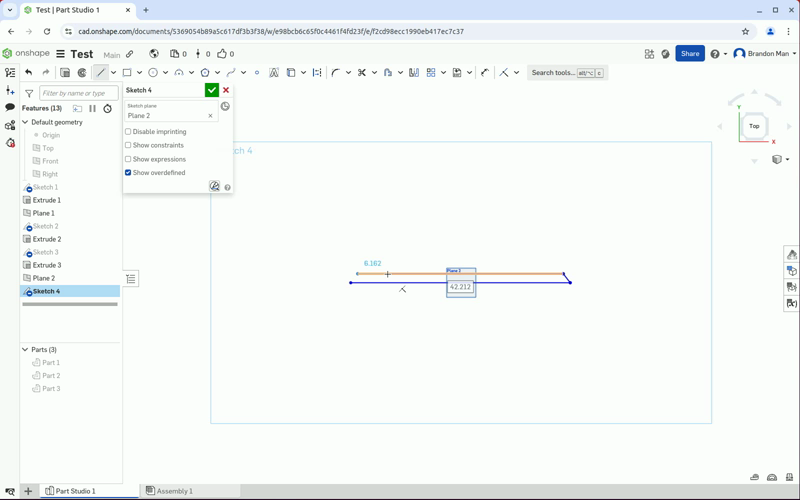
mouse_move(350, 282)
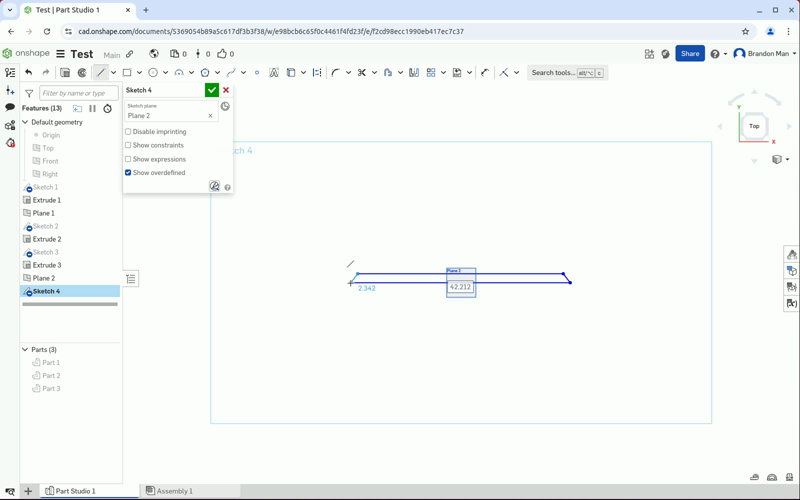
key_up(shift)
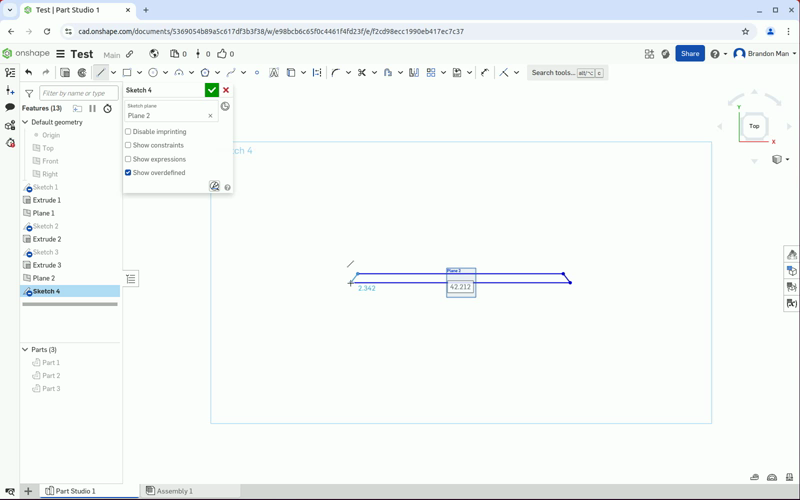
click(350, 282)
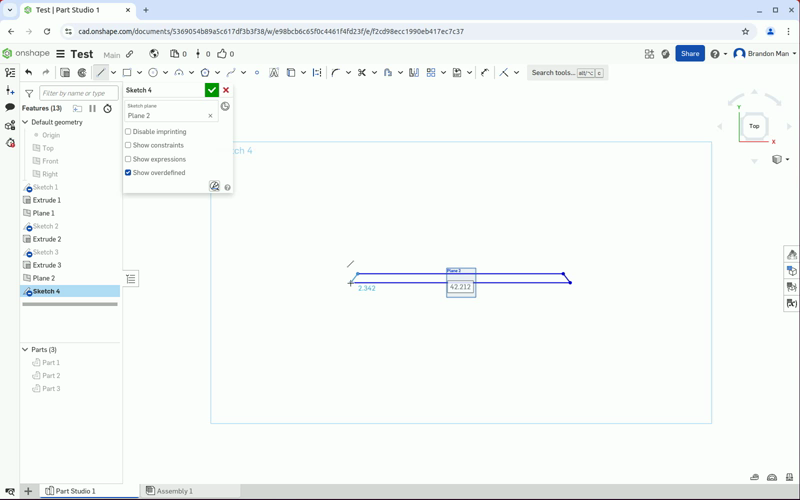
key(esc)
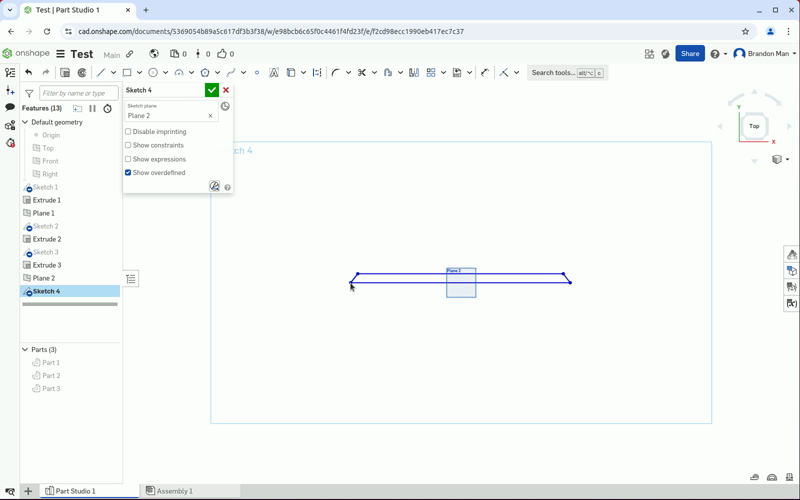
key(c)
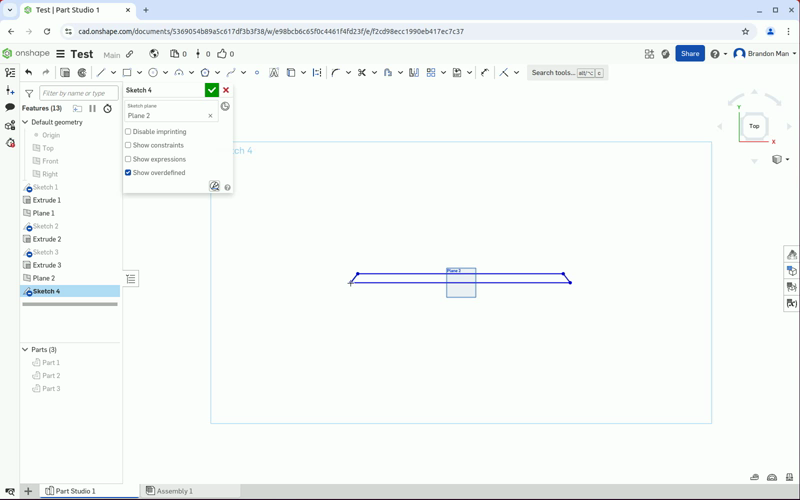
key_down(shift)
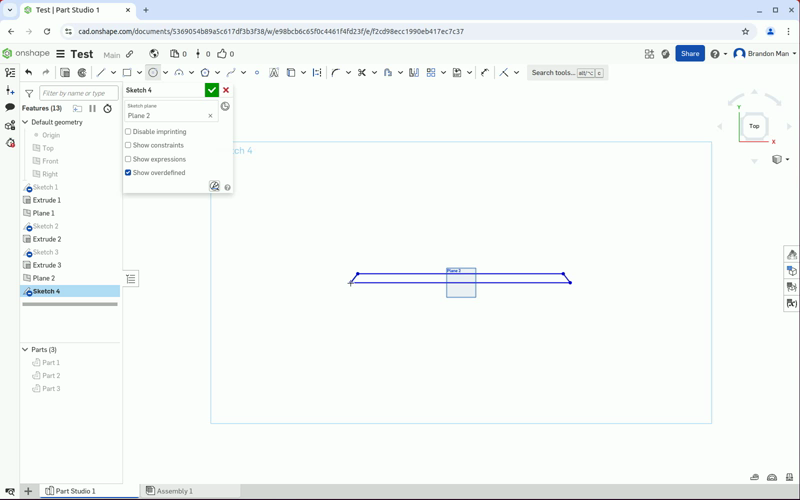
mouse_move(392, 278)
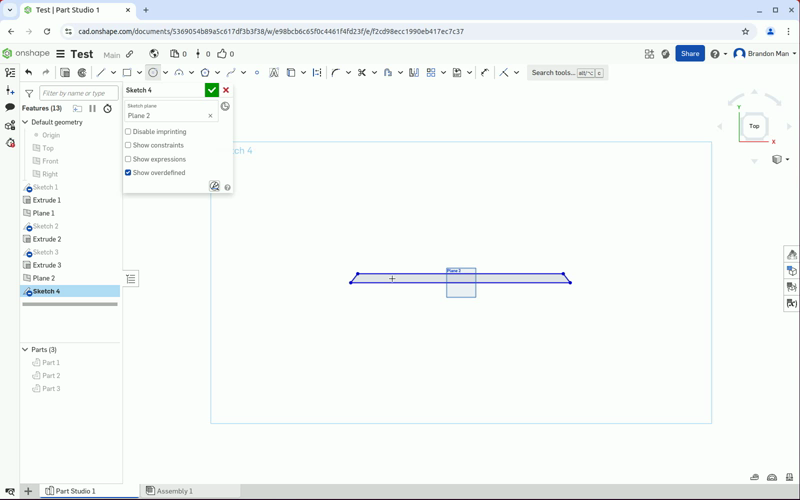
click(392, 278)
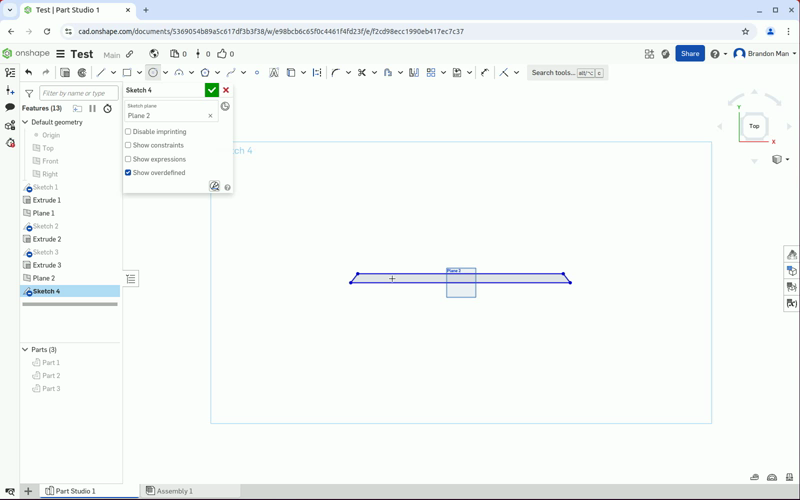
key_up(shift)
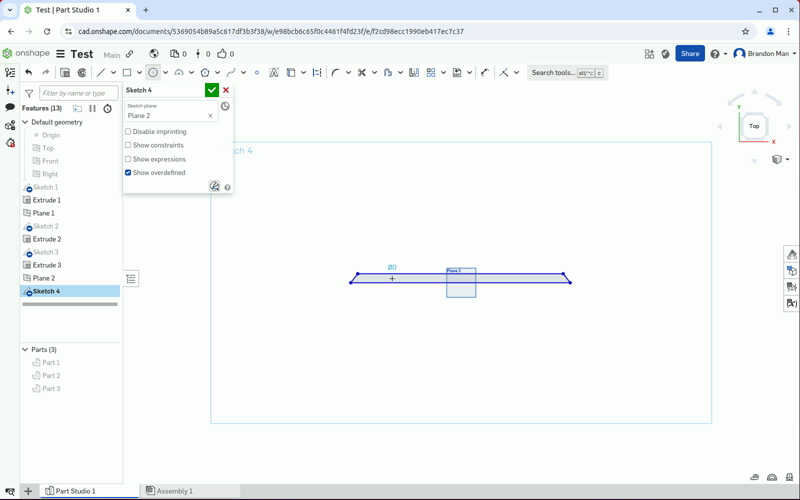
mouse_move(394, 278)
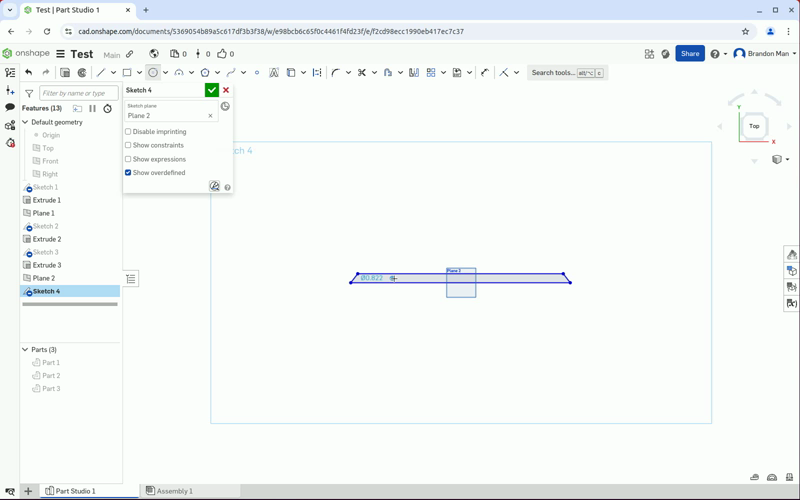
scroll(6)
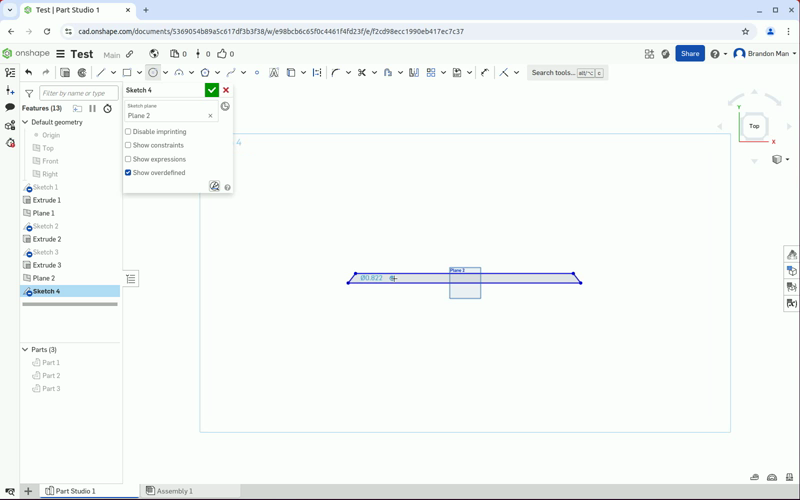
scroll(6)
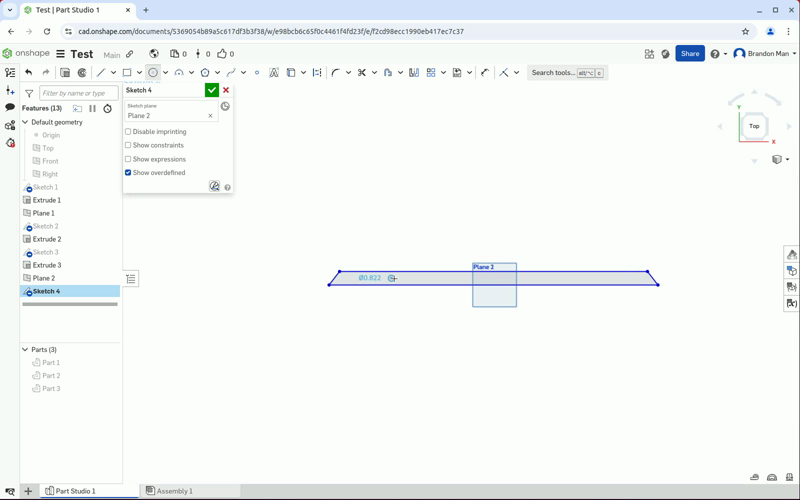
scroll(6)
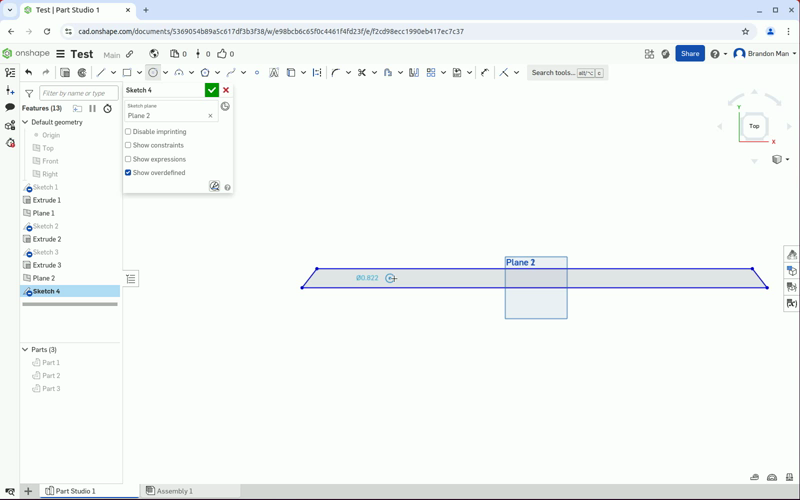
scroll(6)
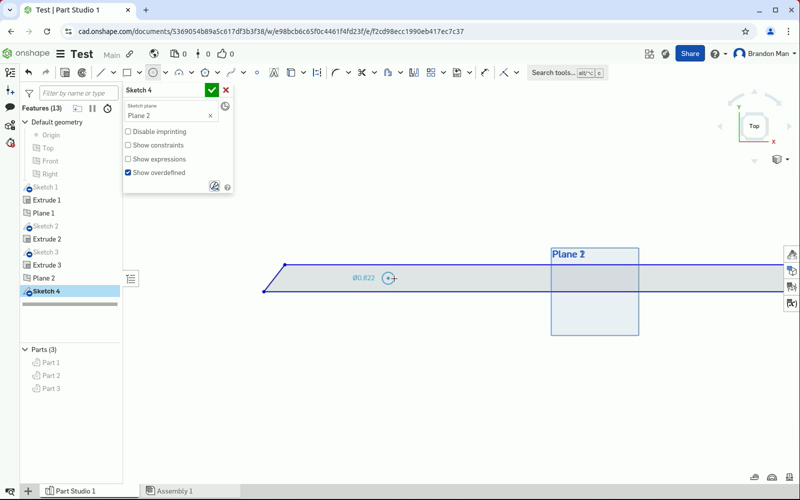
scroll(6)
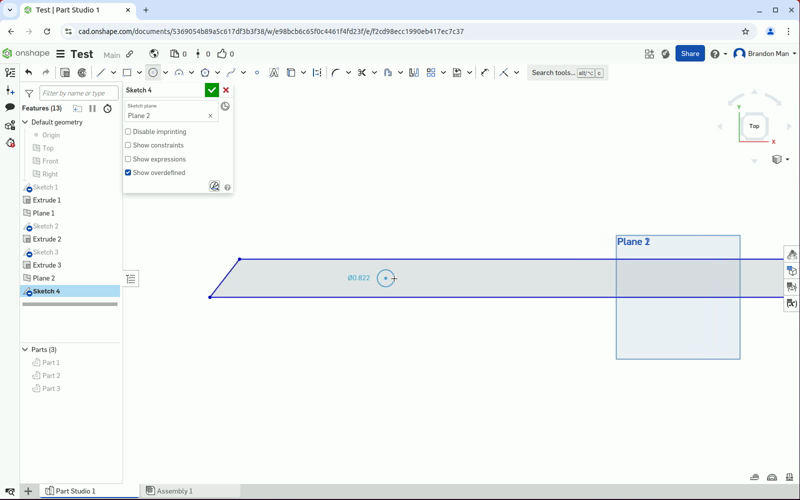
scroll(6)
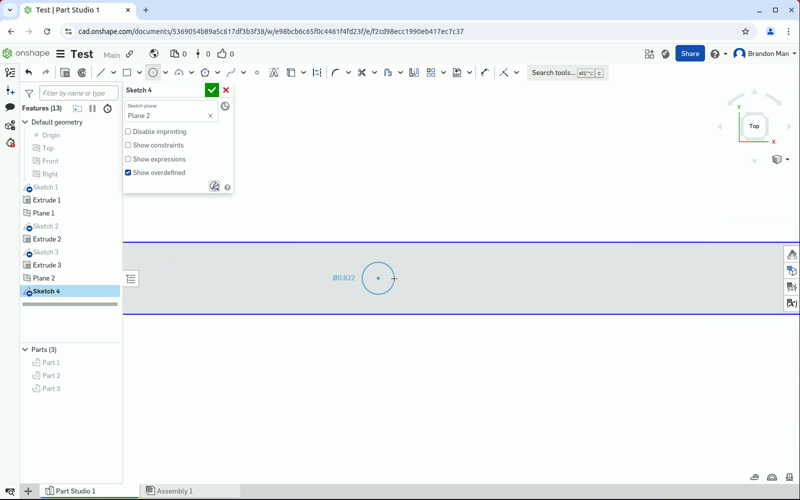
scroll(6)
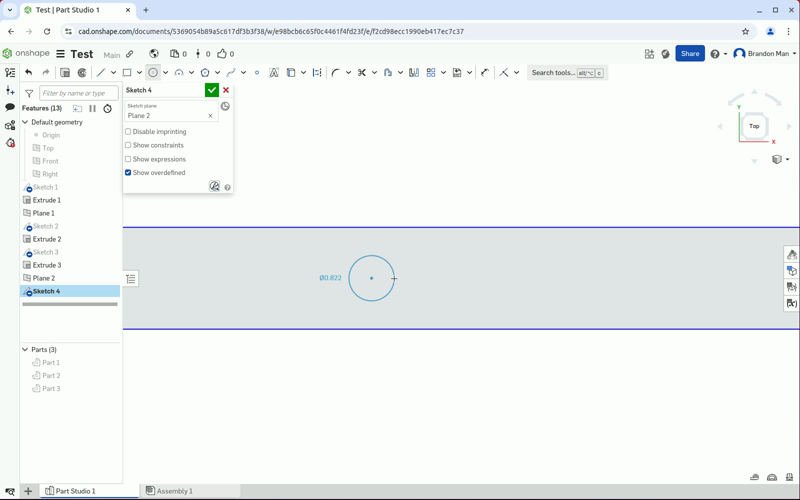
click(394, 278)
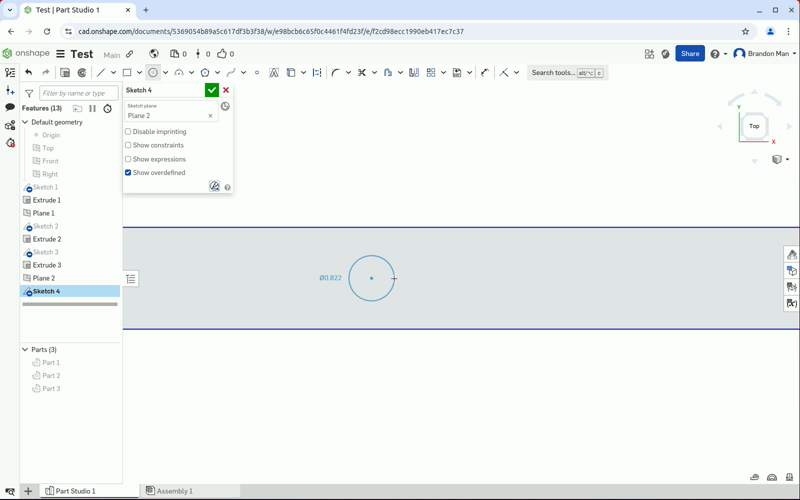
scroll(-6)
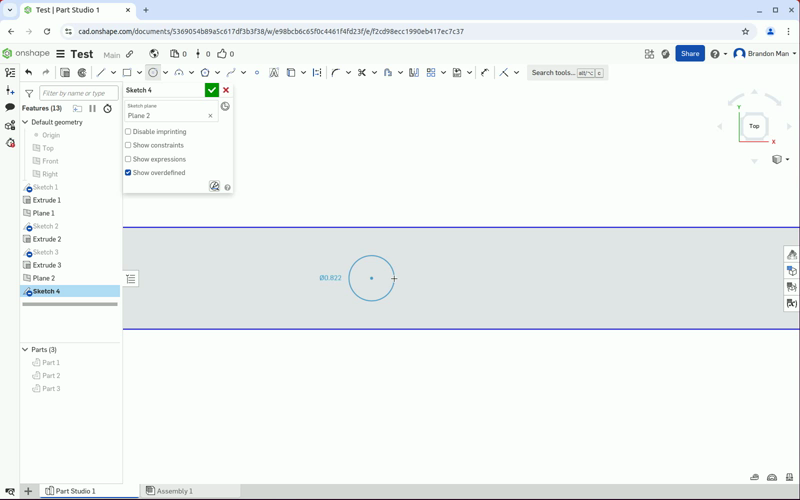
scroll(-6)
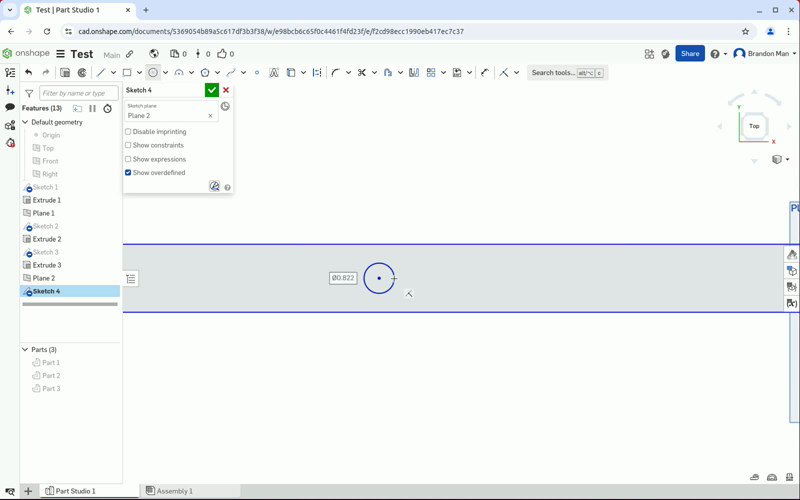
scroll(-6)
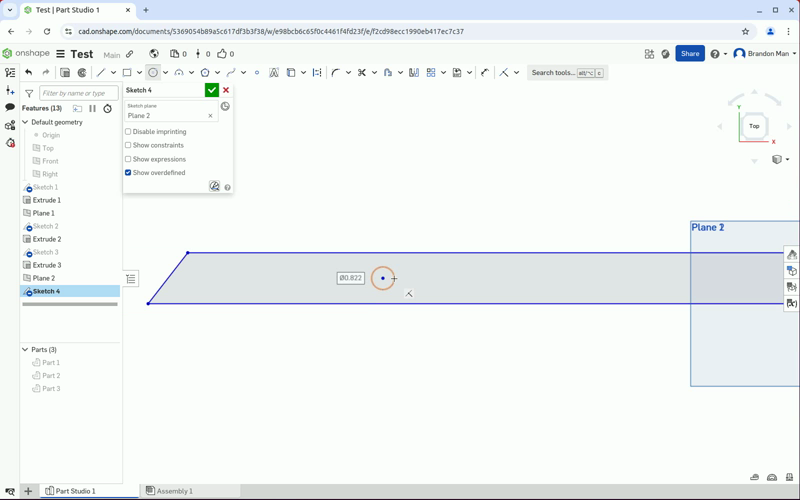
scroll(-6)
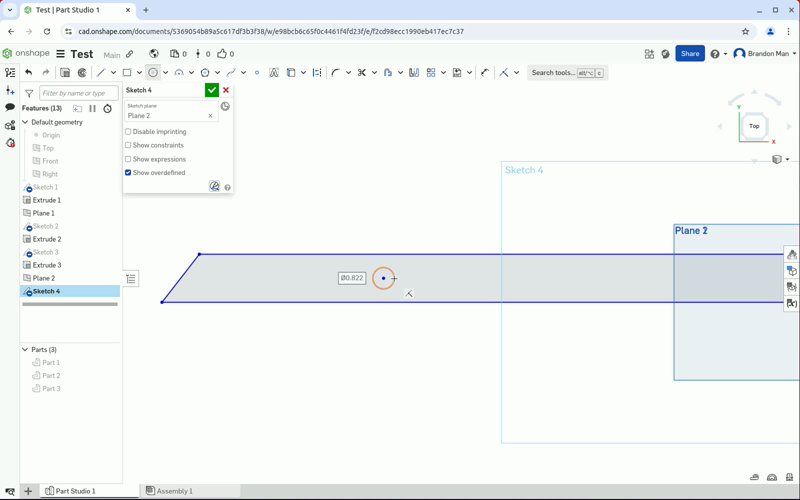
scroll(-6)
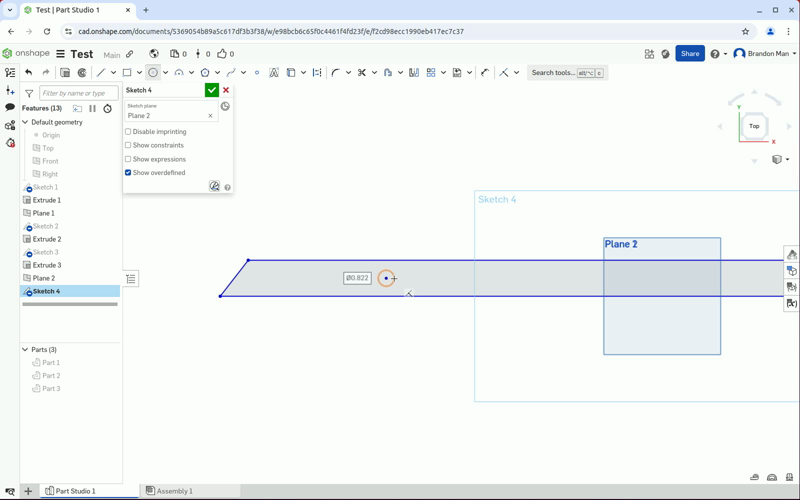
scroll(-6)
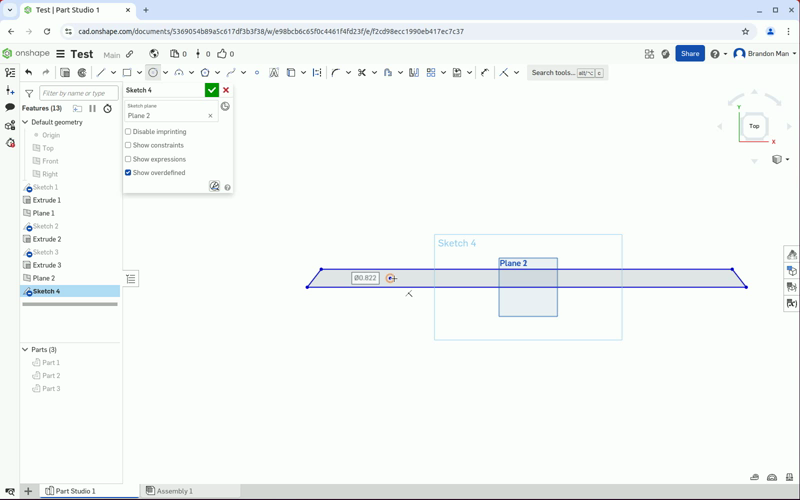
scroll(-6)
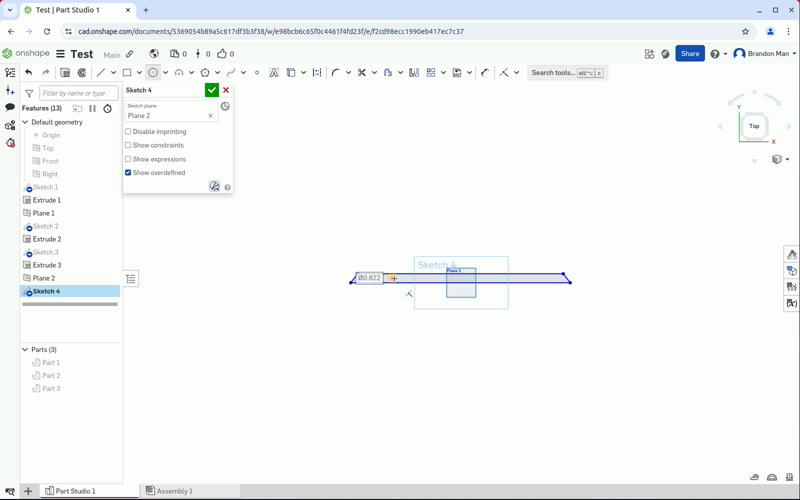
key(esc)
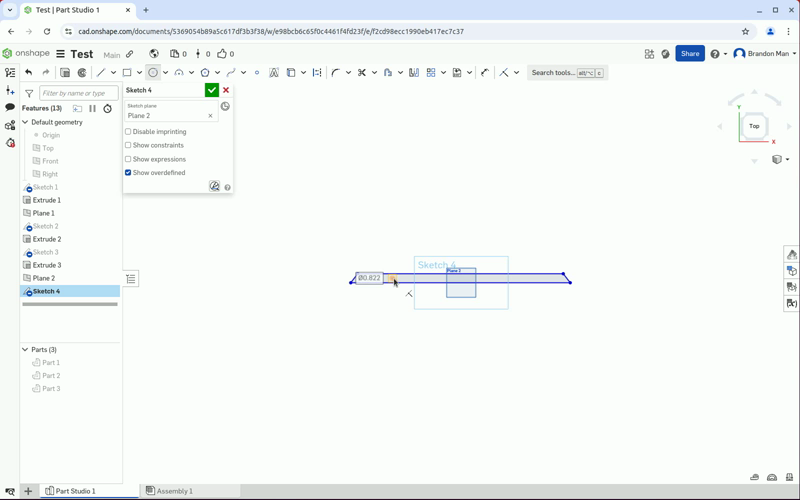
key(c)
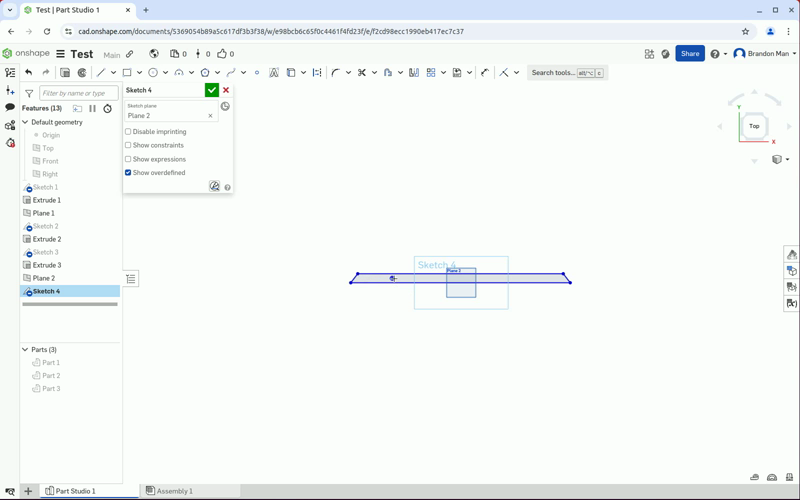
key_down(shift)
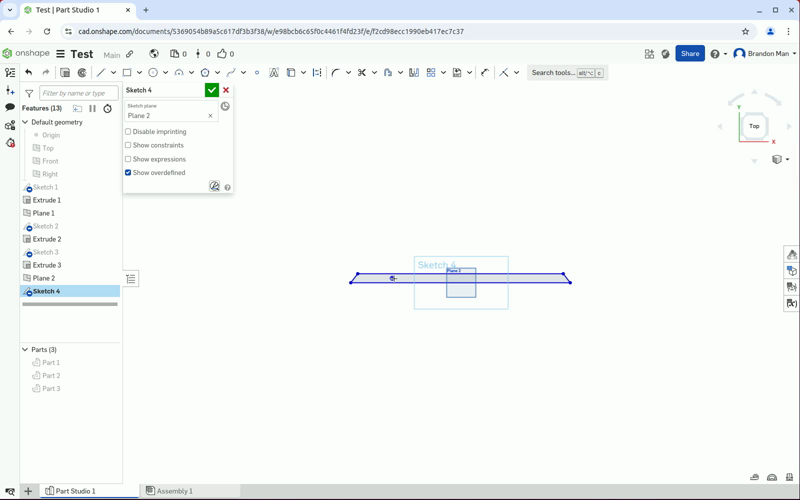
mouse_move(438, 278)
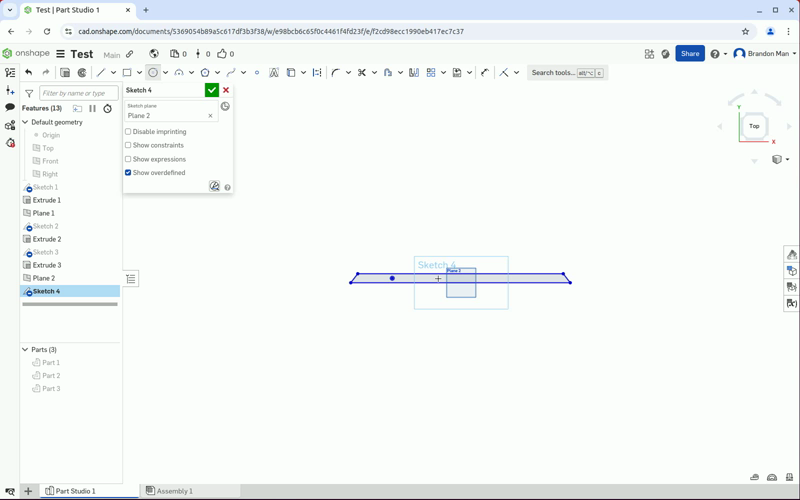
click(438, 278)
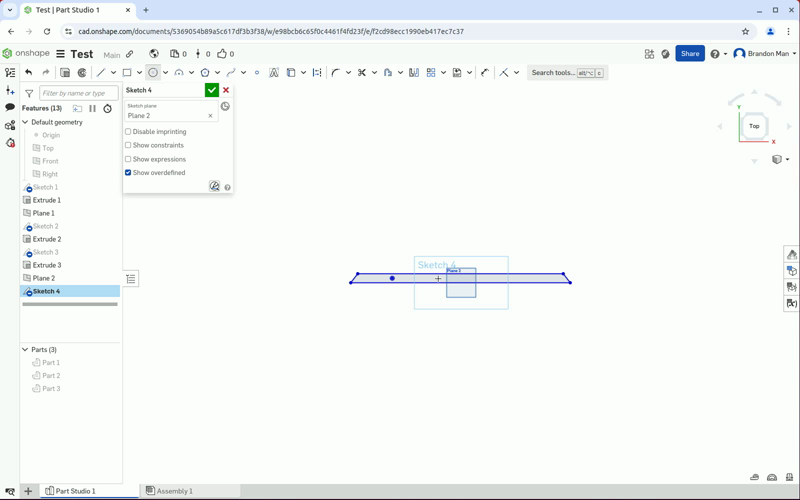
key_up(shift)
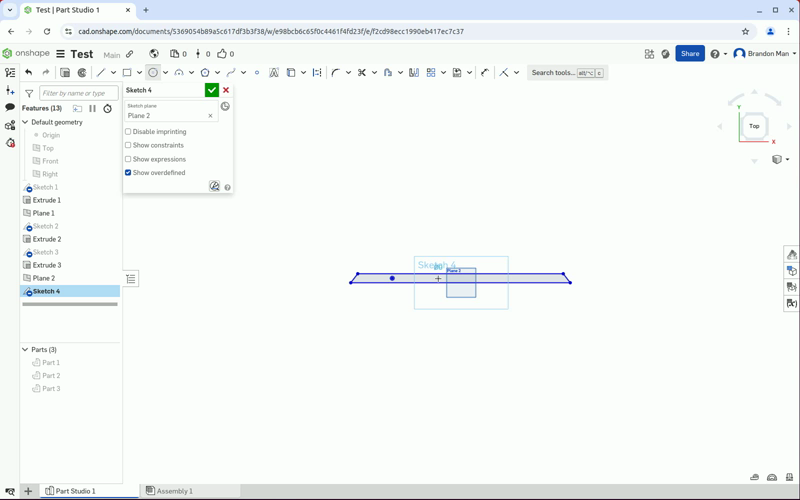
mouse_move(440, 278)
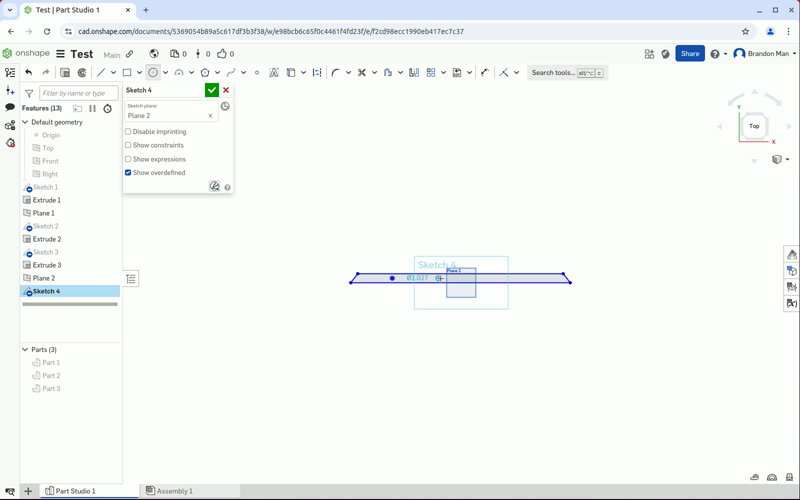
scroll(6)
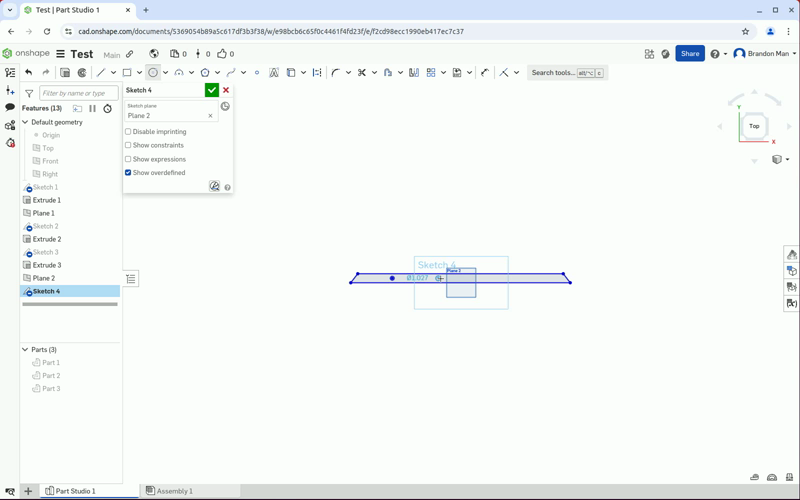
scroll(6)
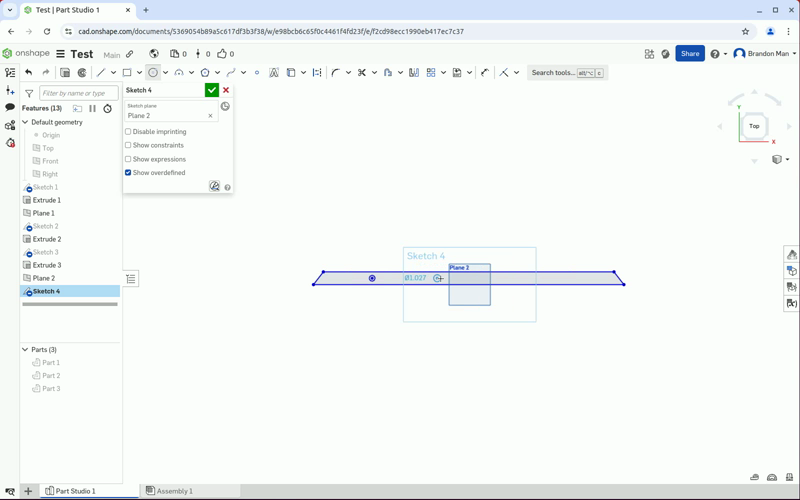
scroll(6)
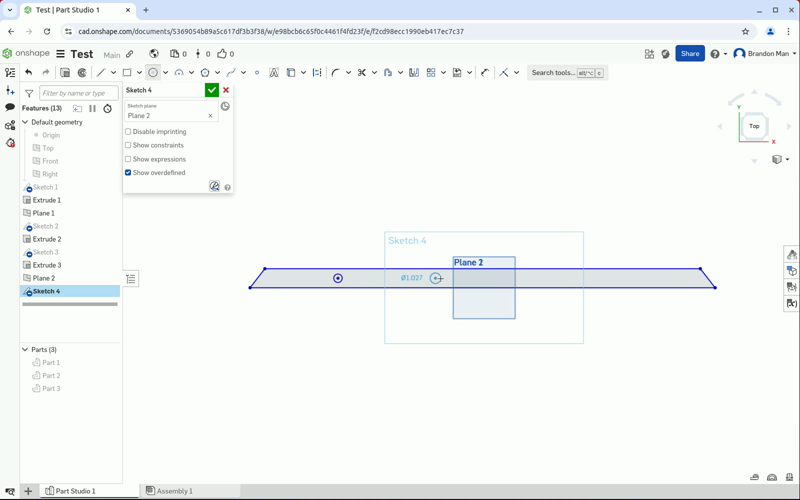
scroll(6)
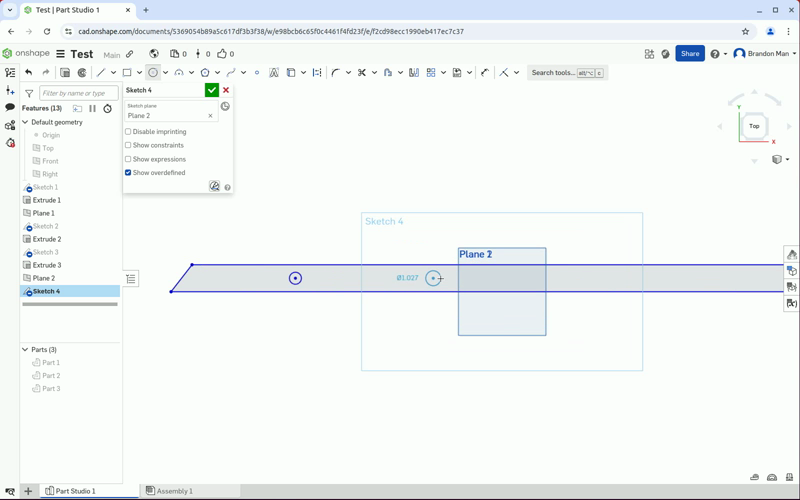
scroll(6)
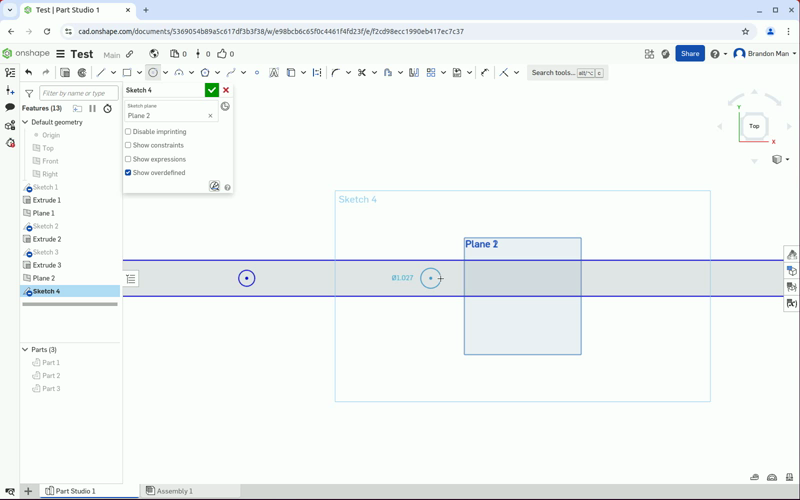
scroll(6)
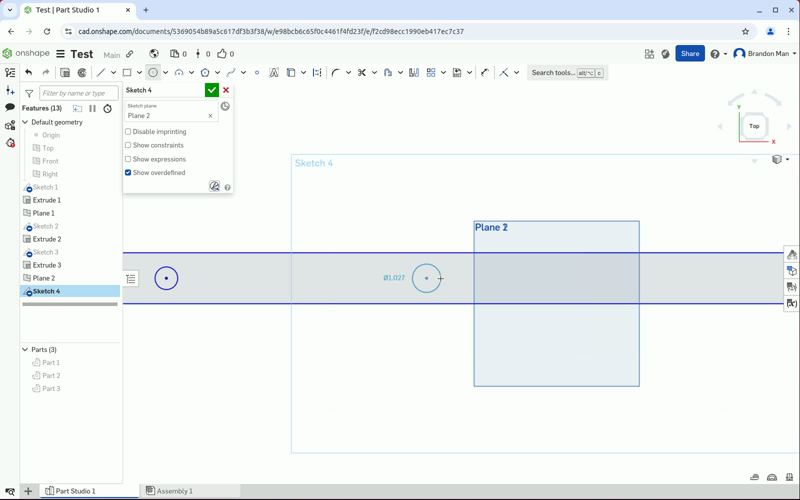
scroll(6)
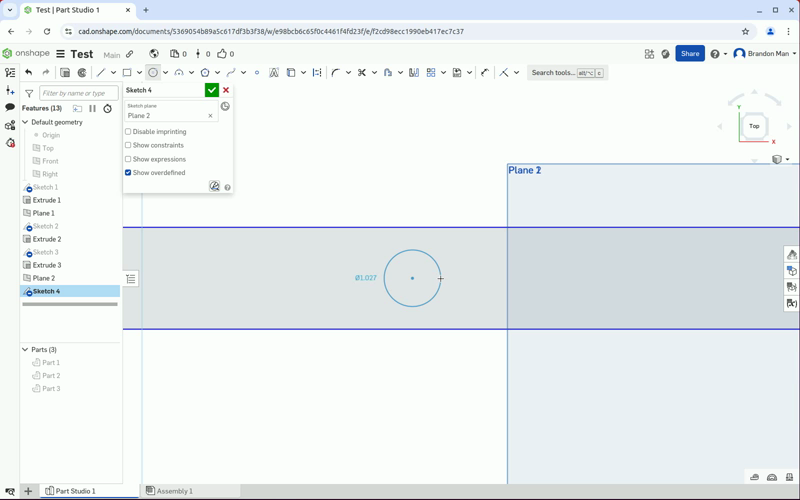
click(440, 278)
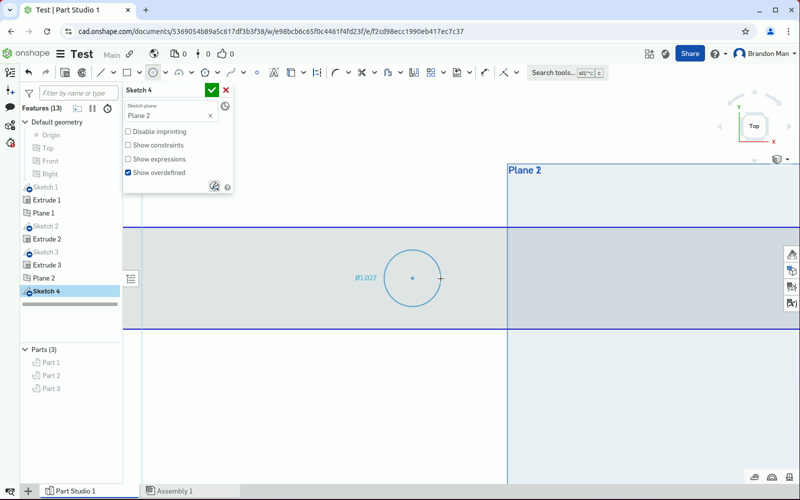
scroll(-6)
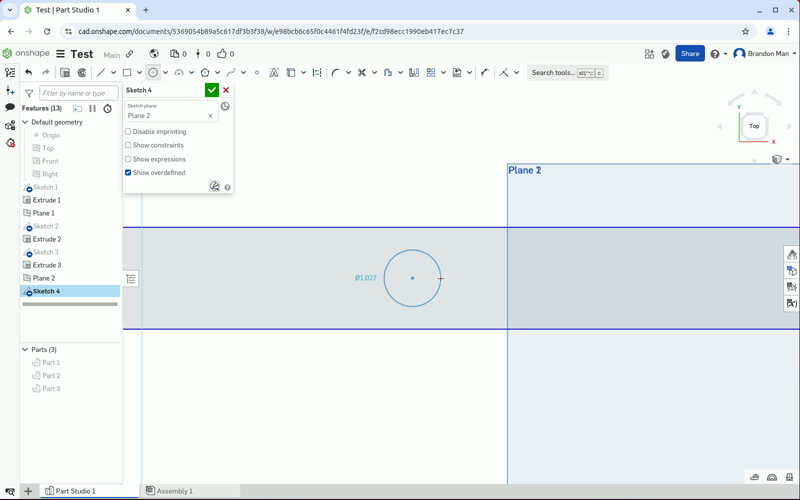
scroll(-6)
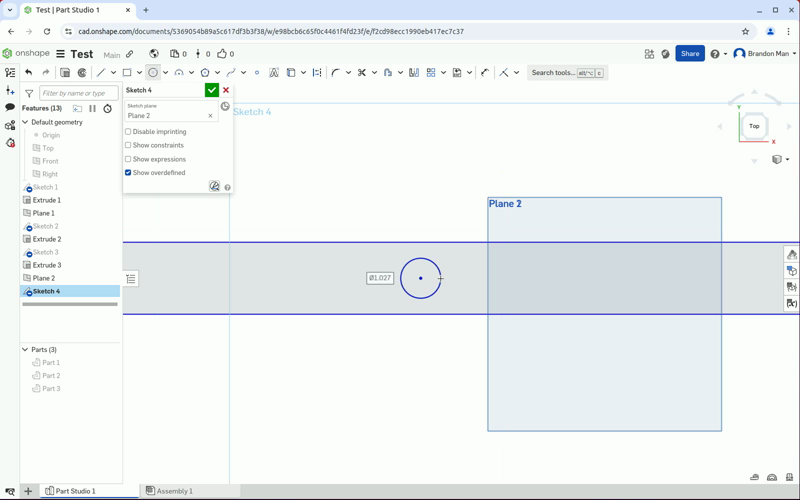
scroll(-6)
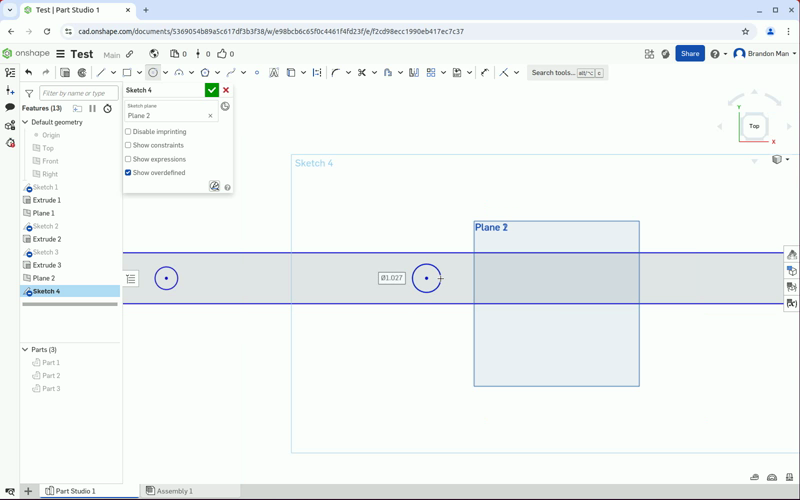
scroll(-6)
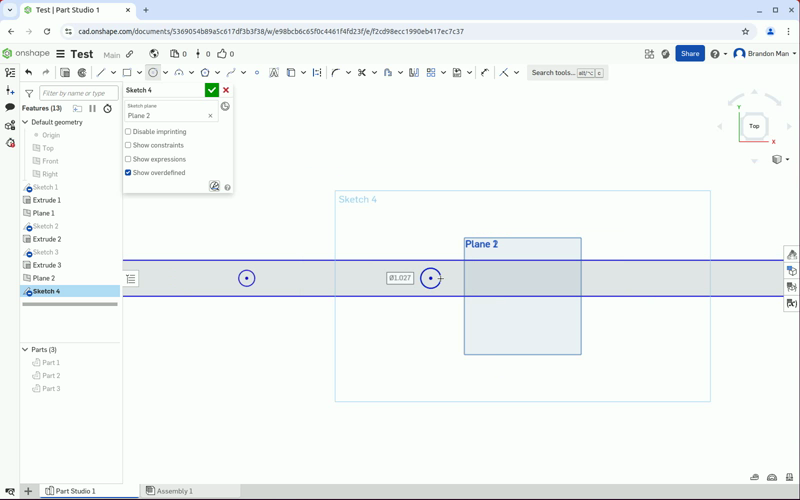
scroll(-6)
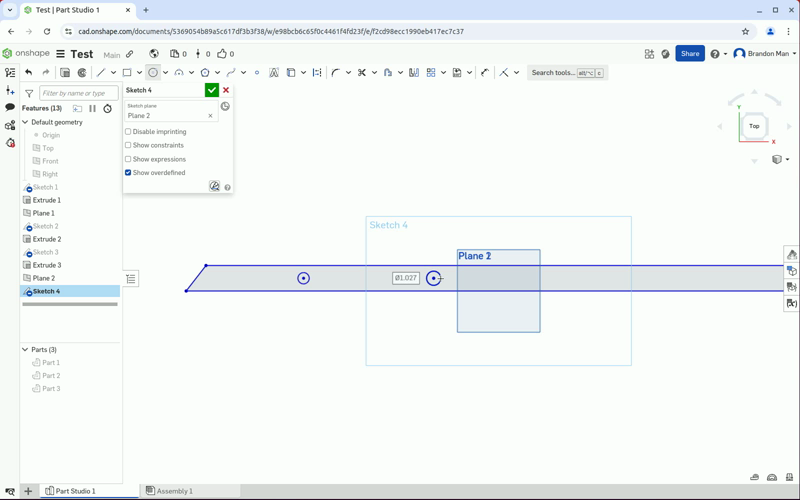
scroll(-6)
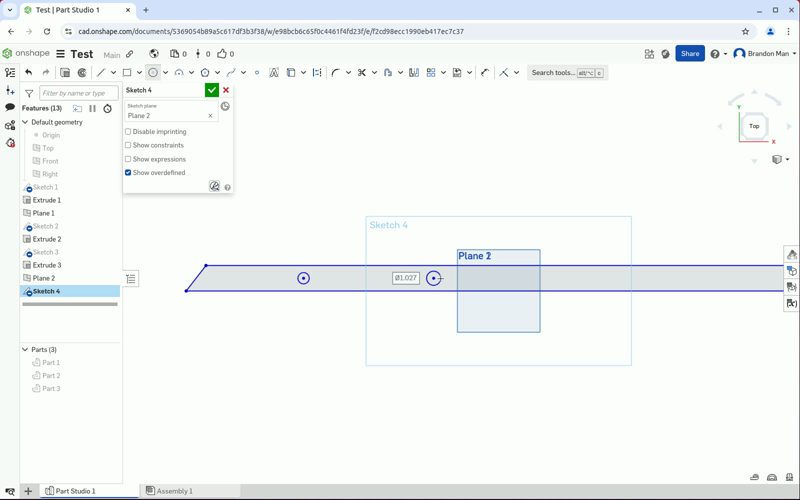
scroll(-6)
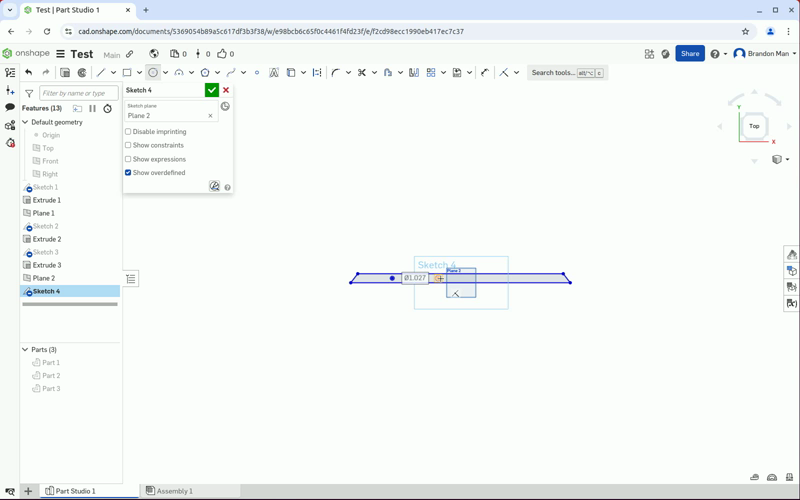
key(esc)
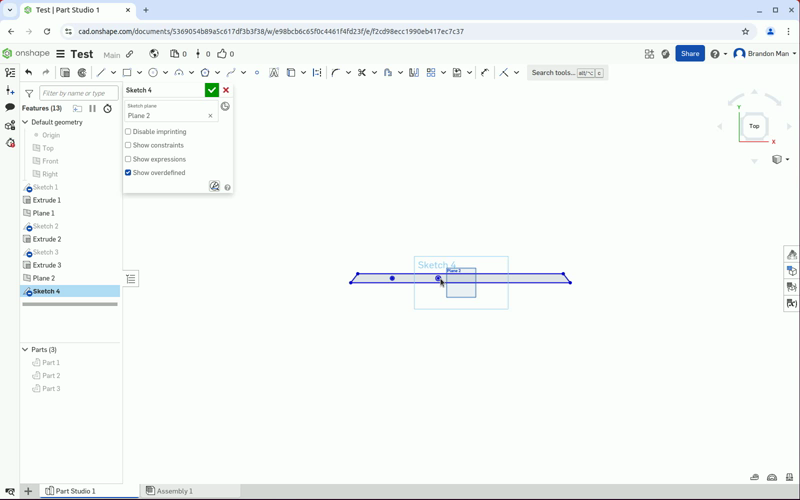
key(c)
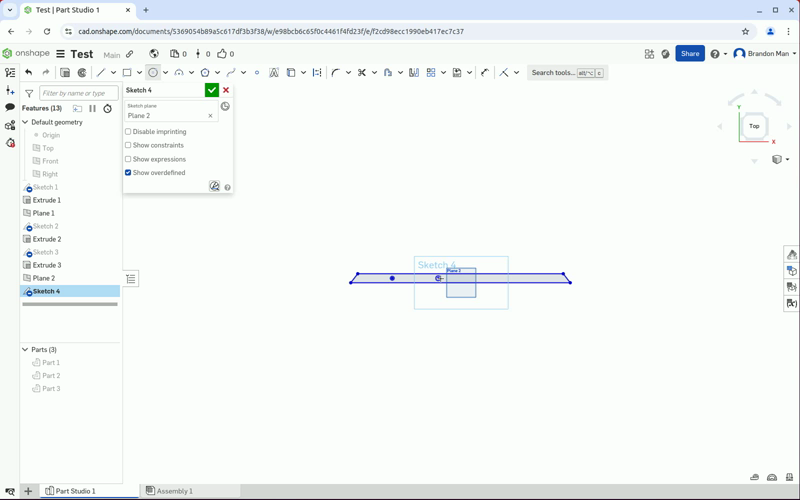
key_down(shift)
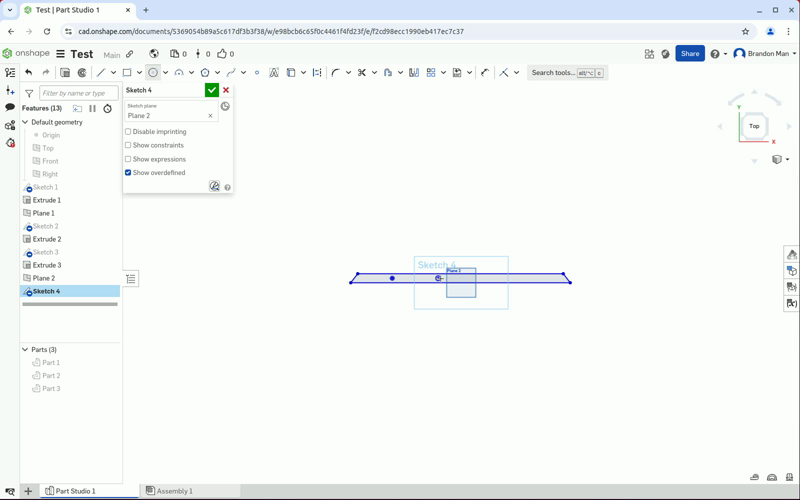
mouse_move(482, 278)
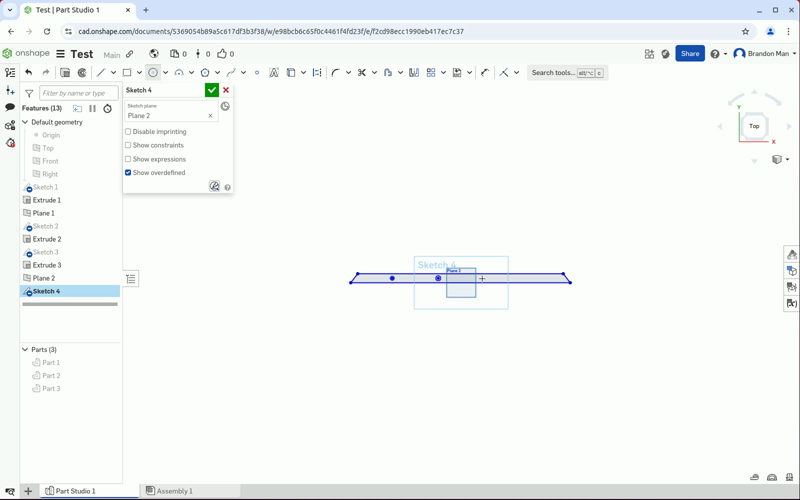
click(482, 278)
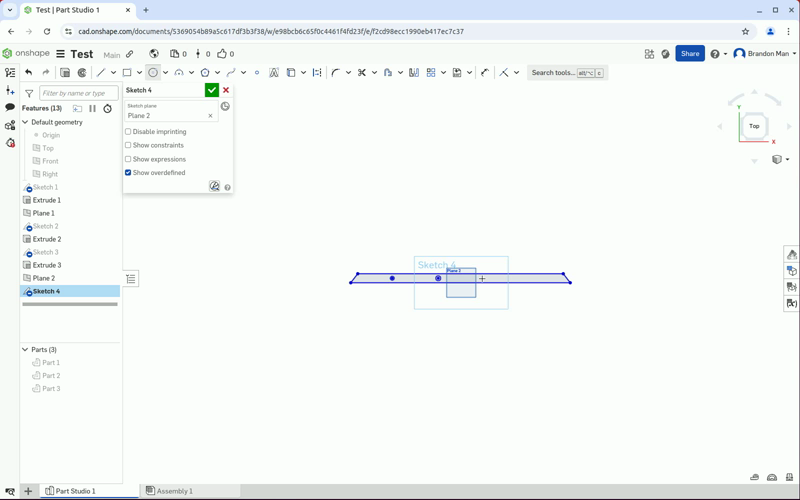
key_up(shift)
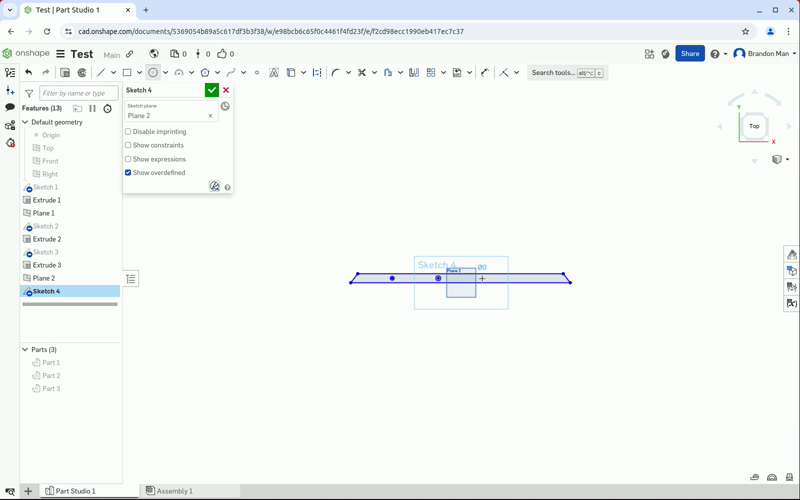
mouse_move(484, 278)
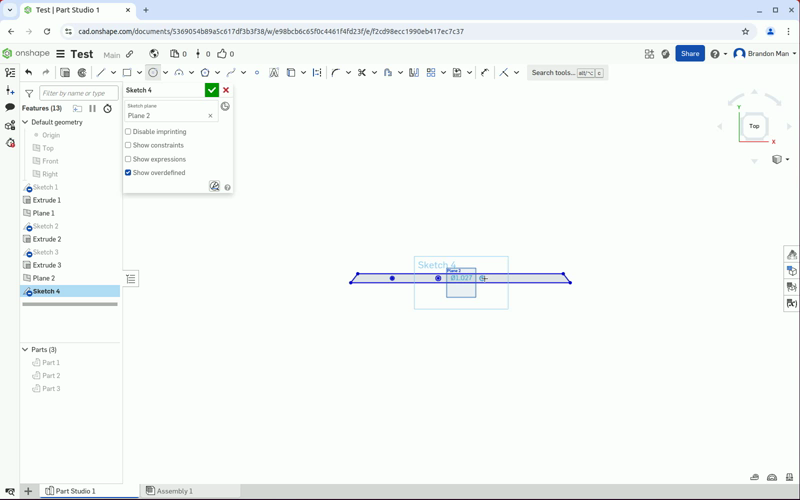
scroll(6)
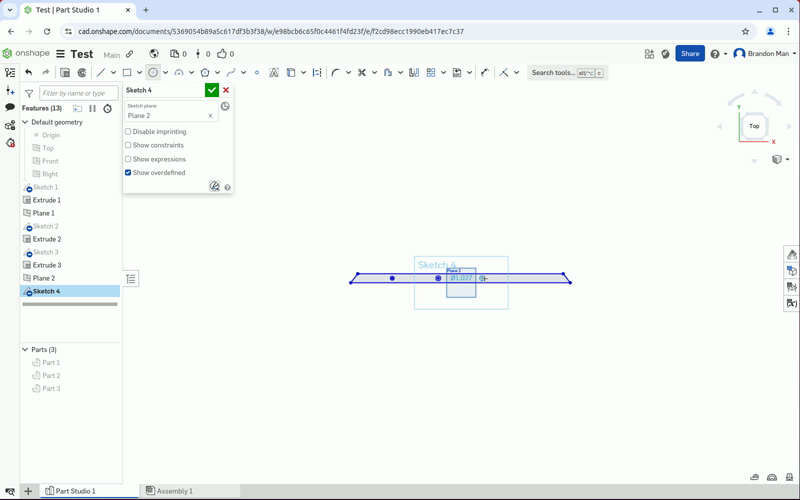
scroll(6)
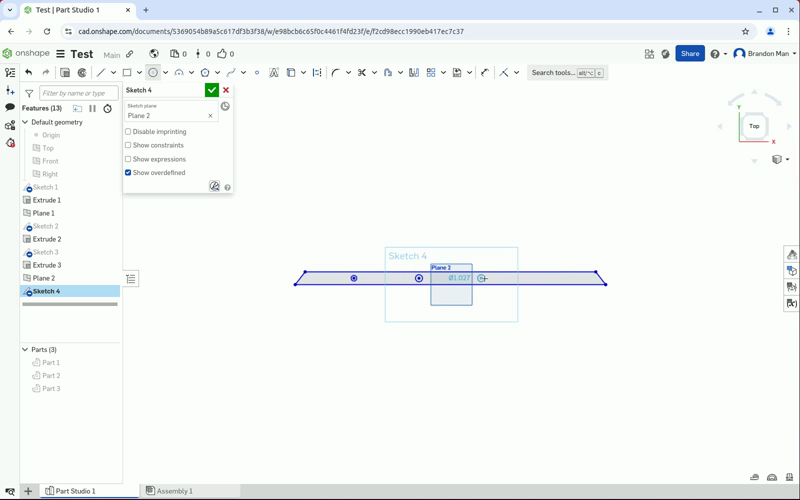
scroll(6)
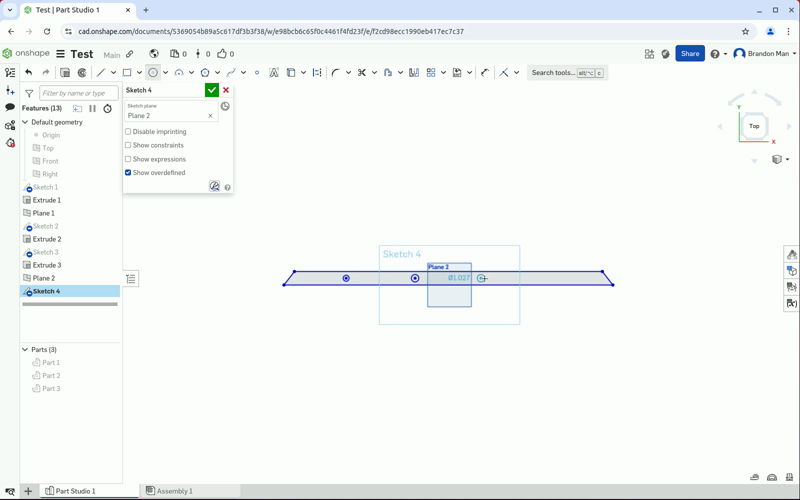
scroll(6)
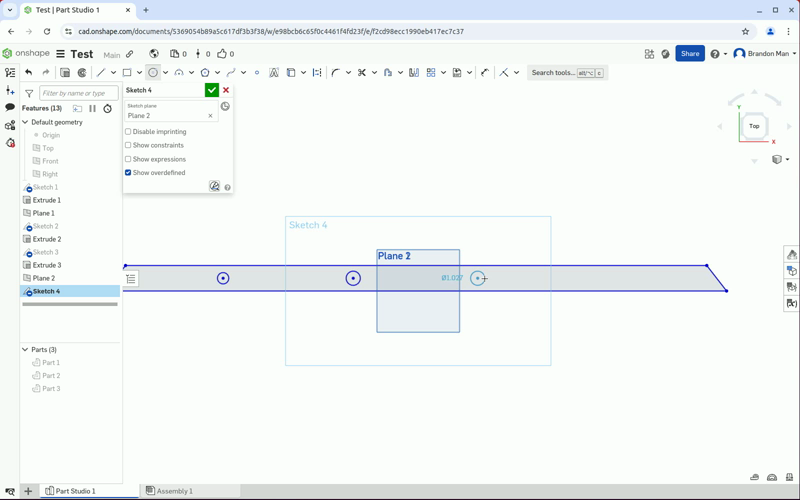
scroll(6)
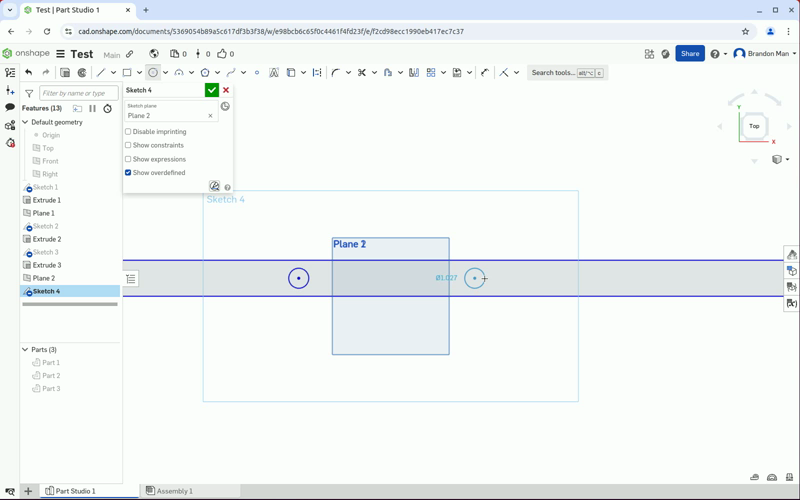
scroll(6)
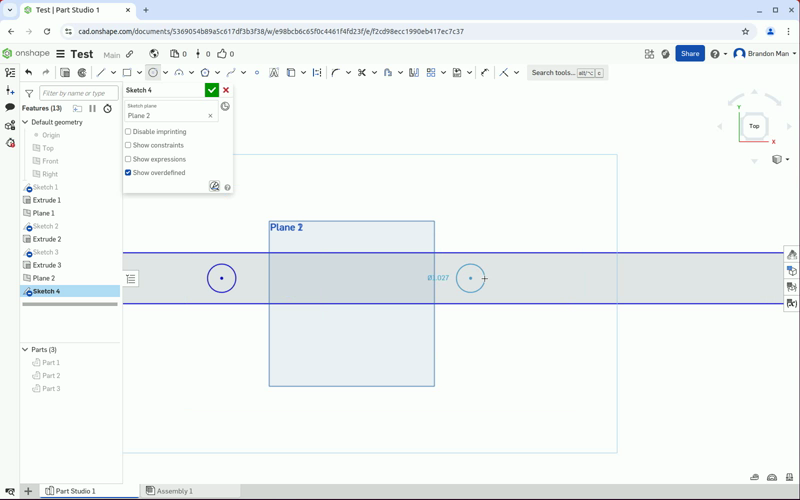
scroll(6)
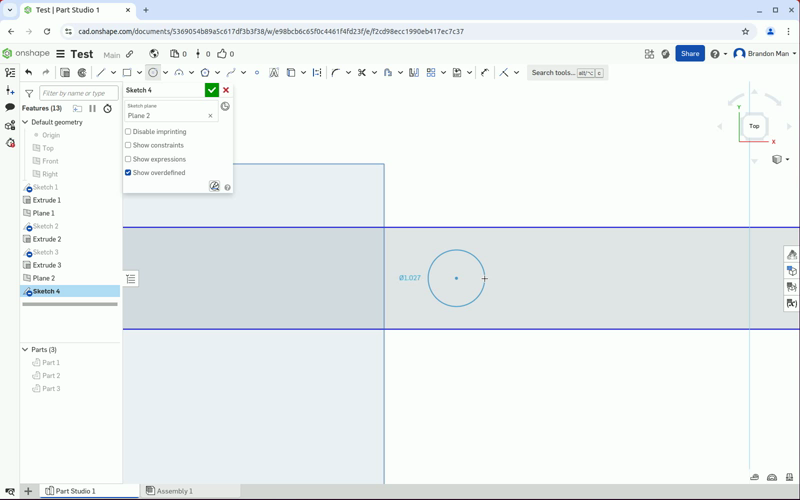
click(484, 278)
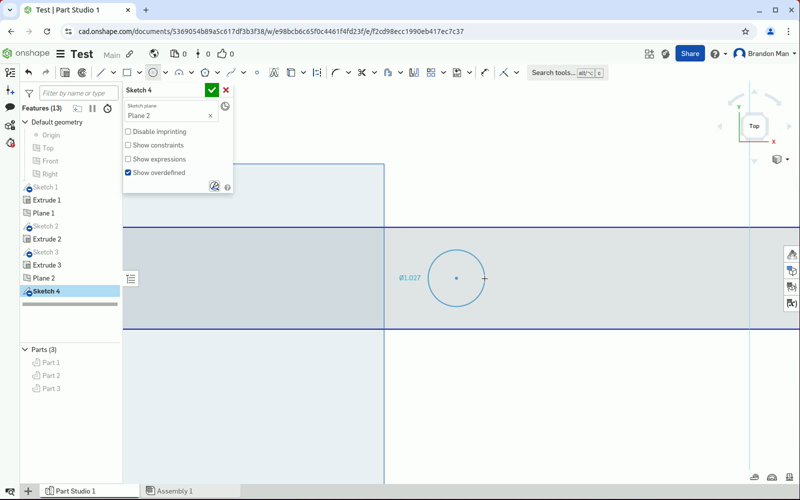
scroll(-6)
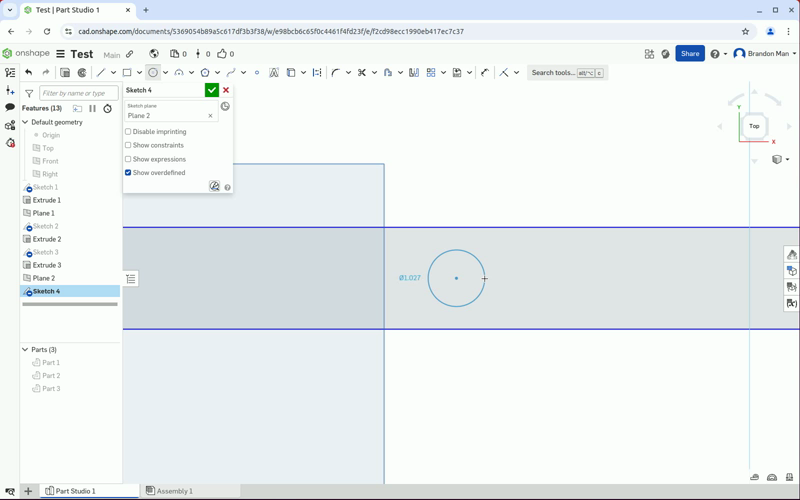
scroll(-6)
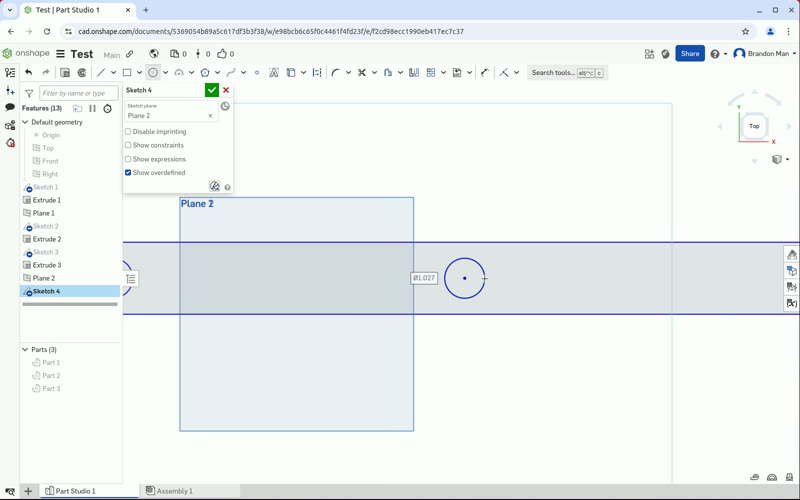
scroll(-6)
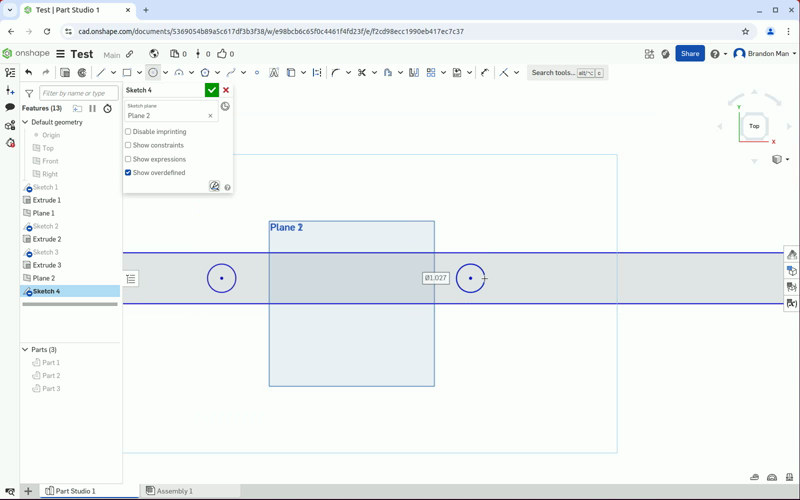
scroll(-6)
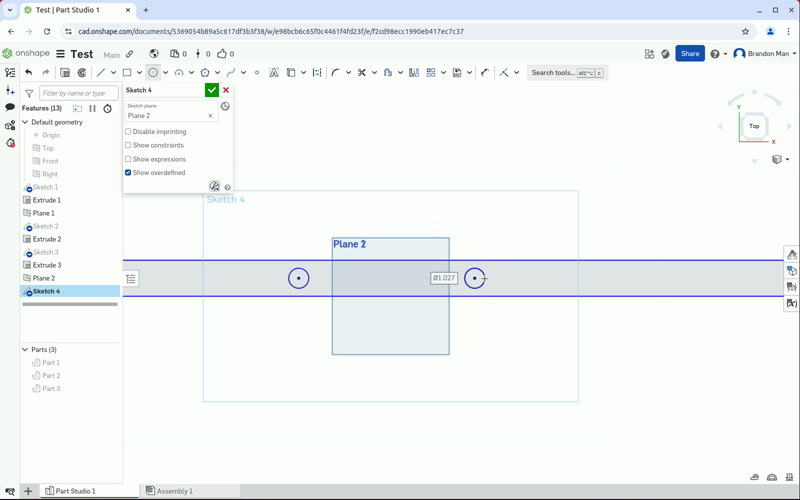
scroll(-6)
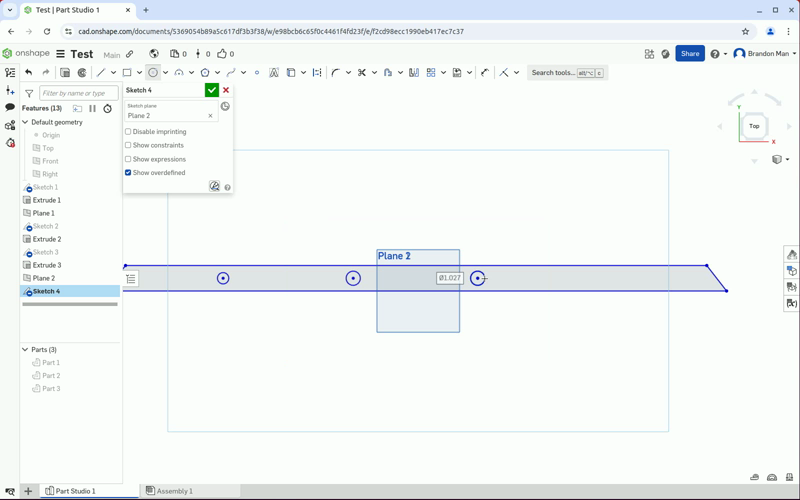
scroll(-6)
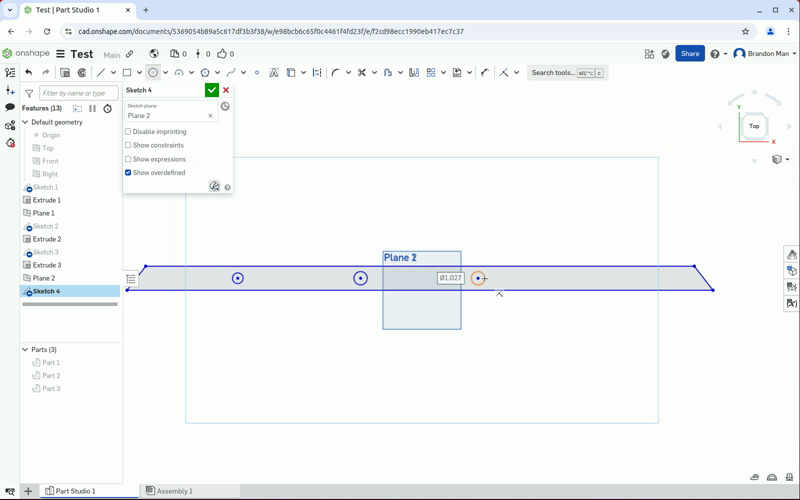
scroll(-6)
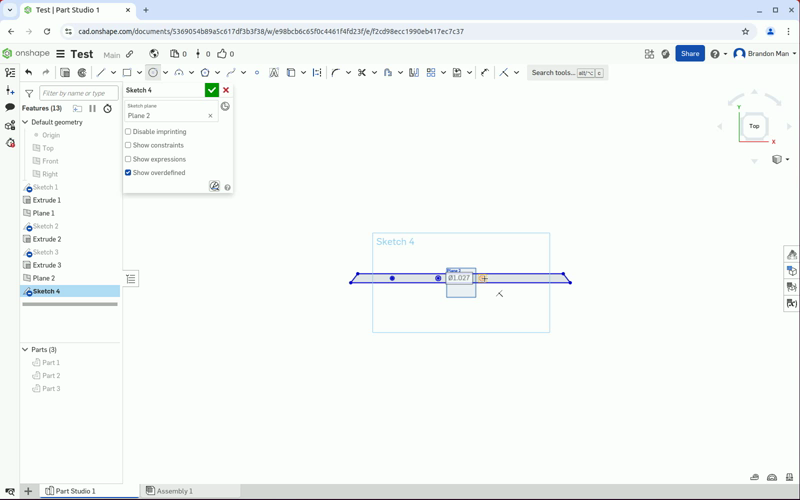
key(esc)
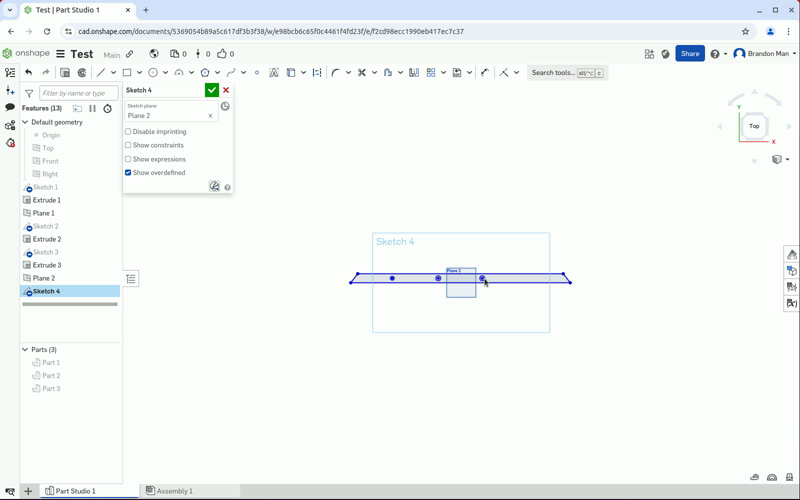
key(c)
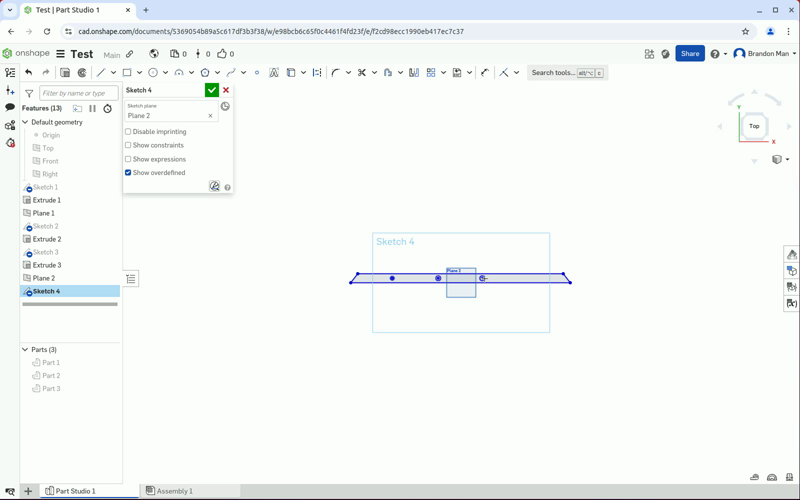
key_down(shift)
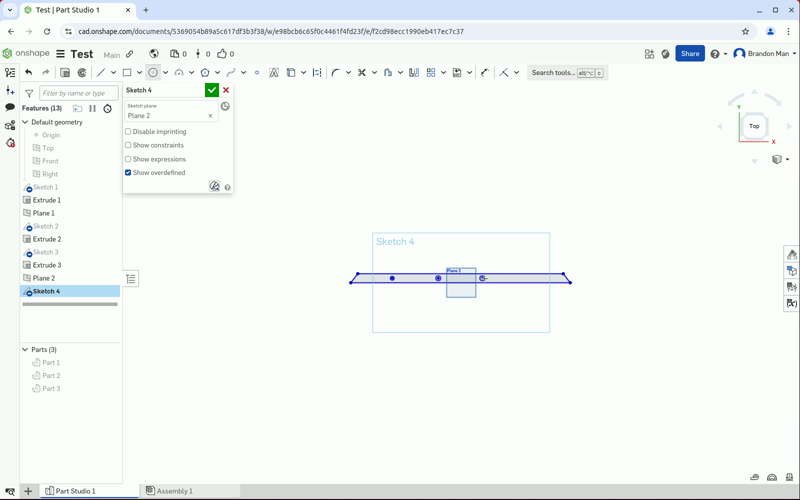
mouse_move(528, 278)
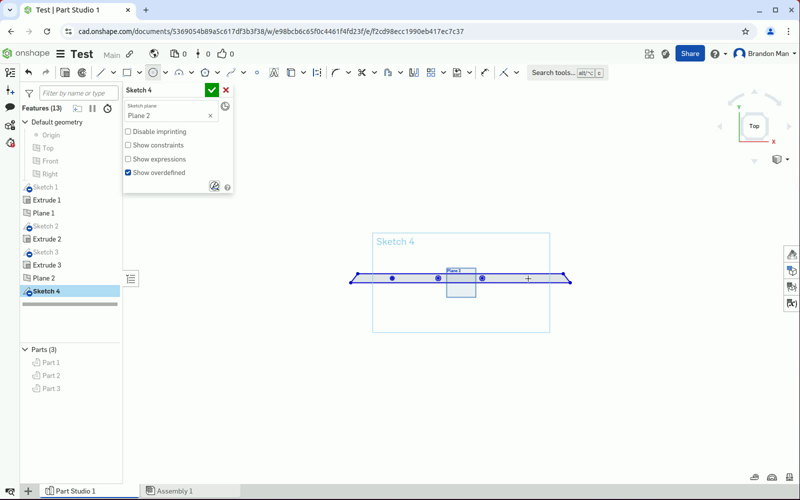
click(528, 278)
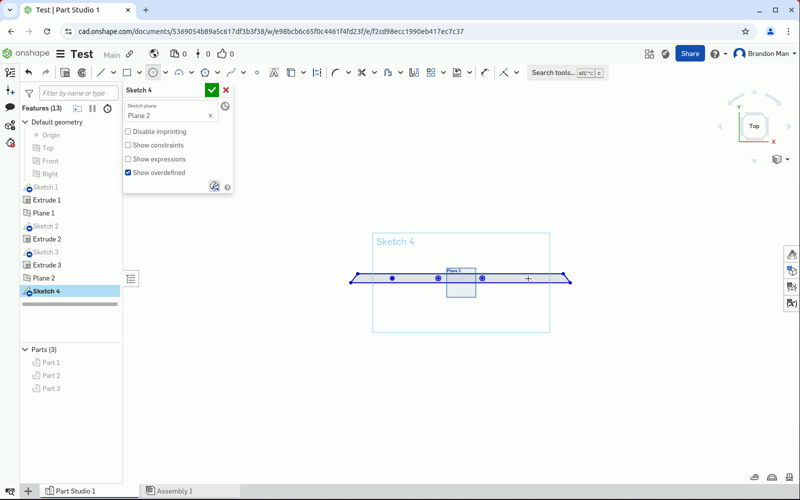
key_up(shift)
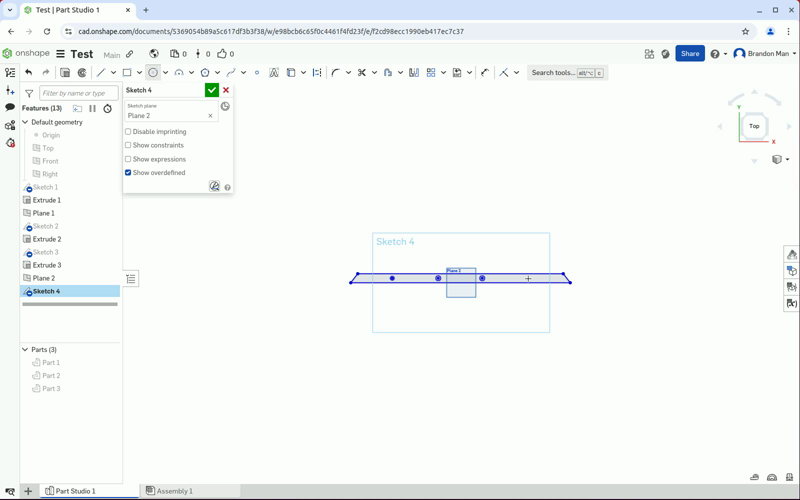
mouse_move(530, 278)
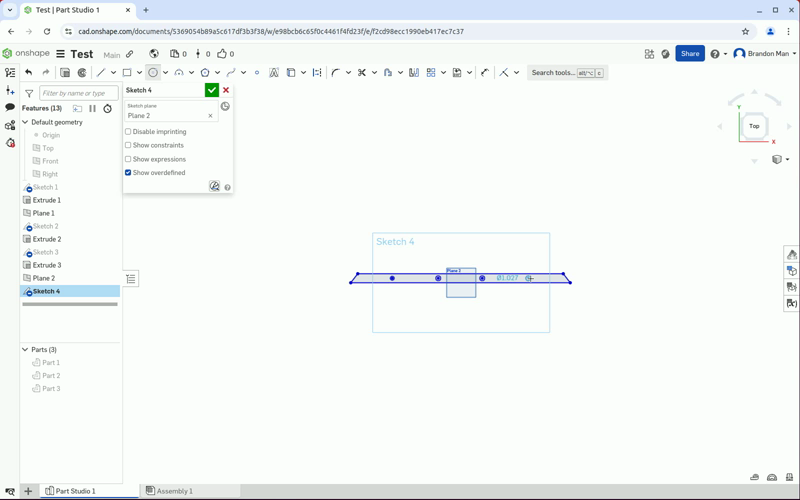
scroll(6)
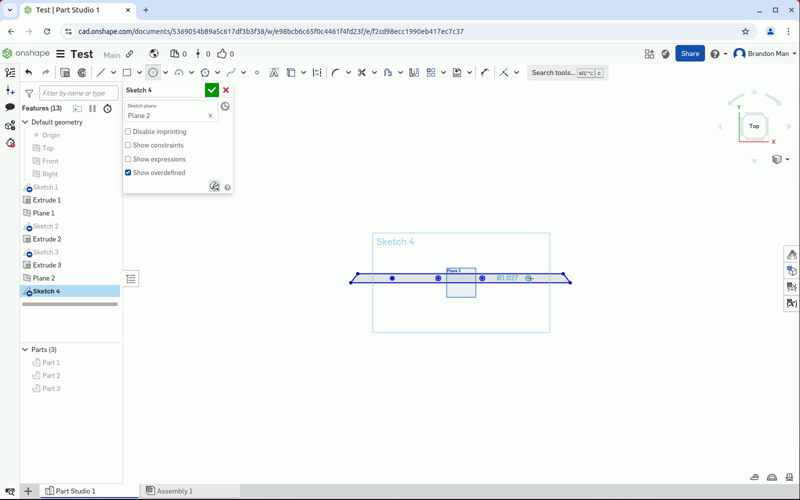
scroll(6)
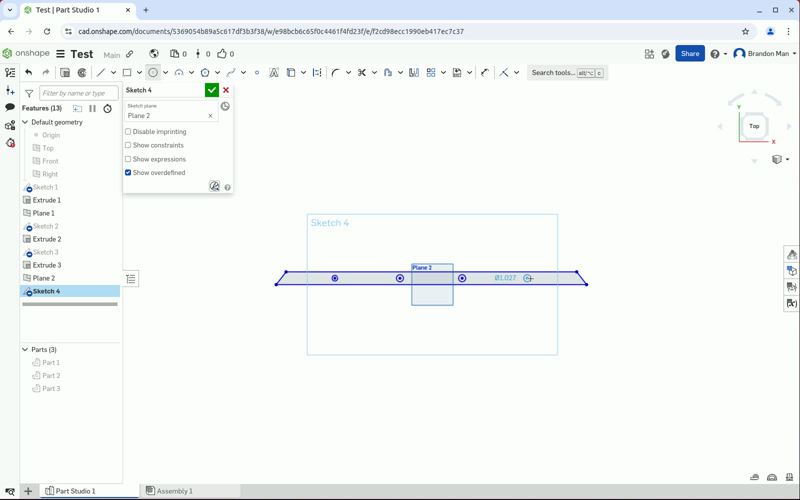
scroll(6)
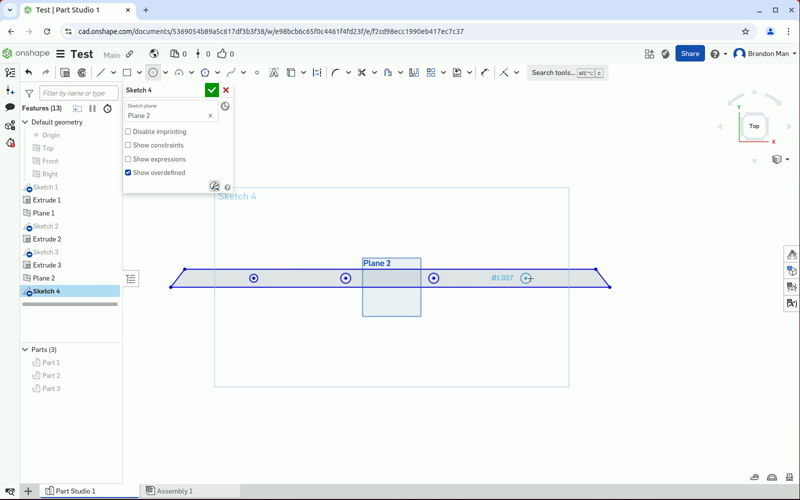
scroll(6)
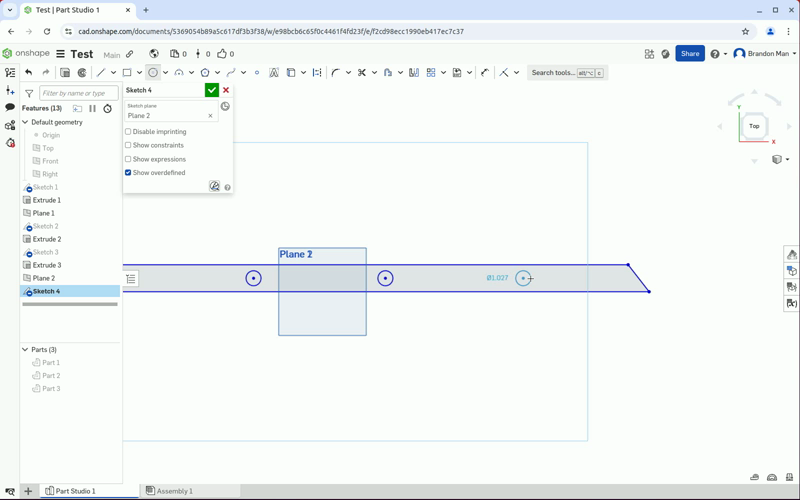
scroll(6)
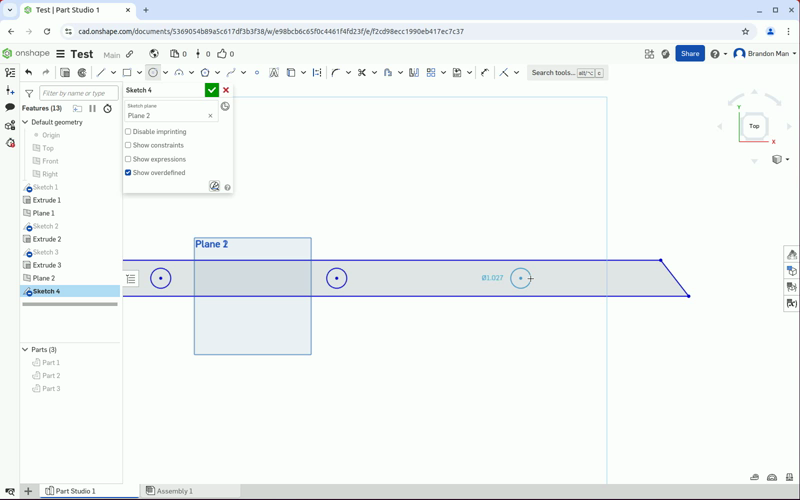
scroll(6)
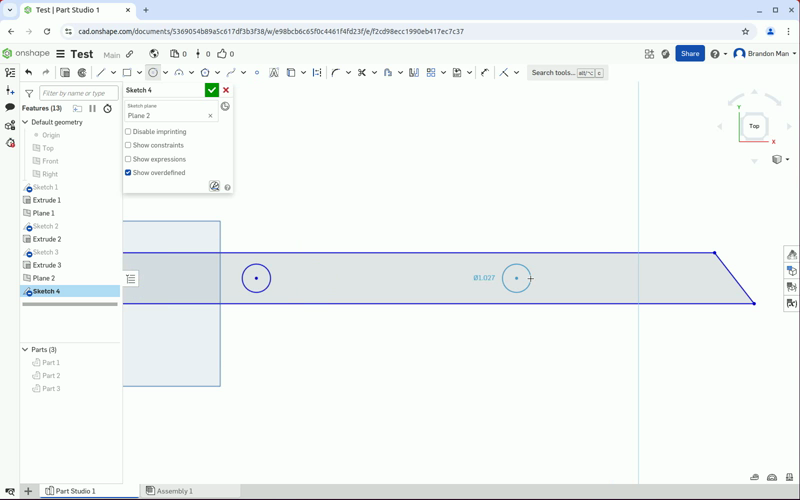
scroll(6)
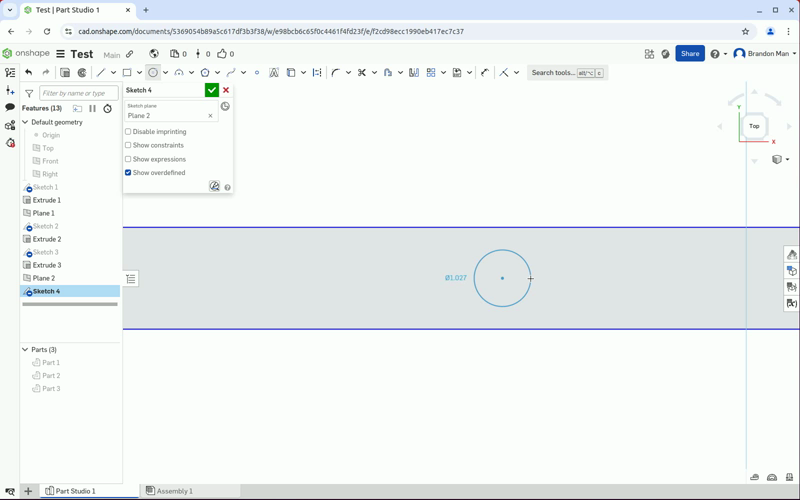
click(530, 278)
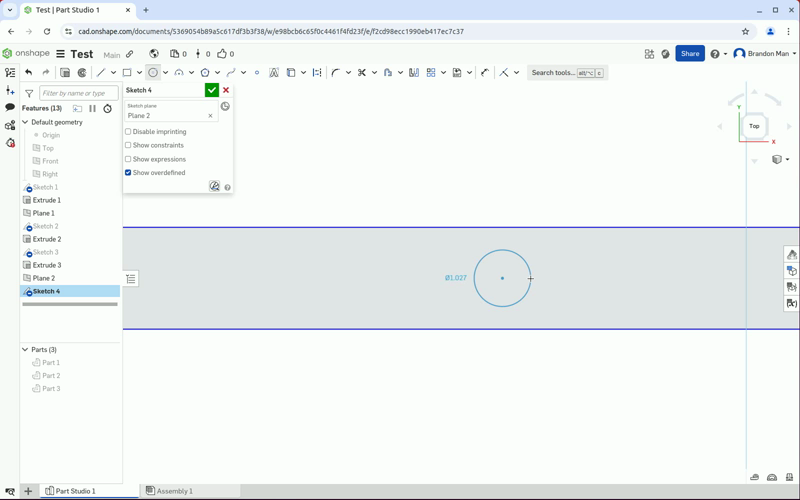
scroll(-6)
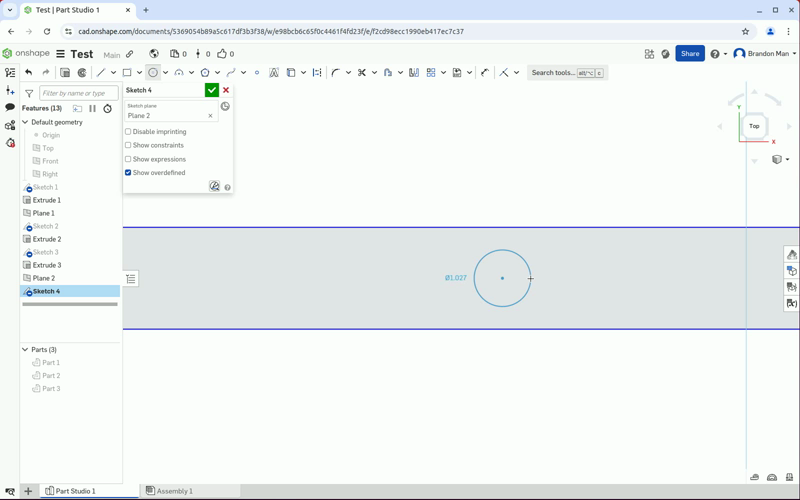
scroll(-6)
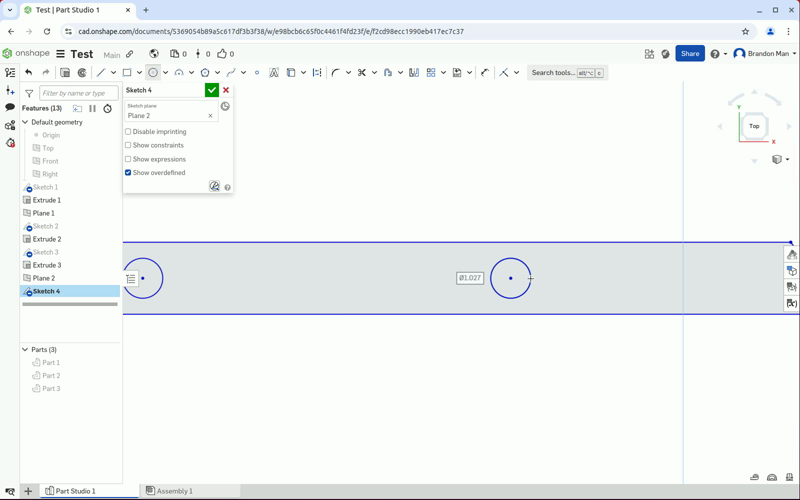
scroll(-6)
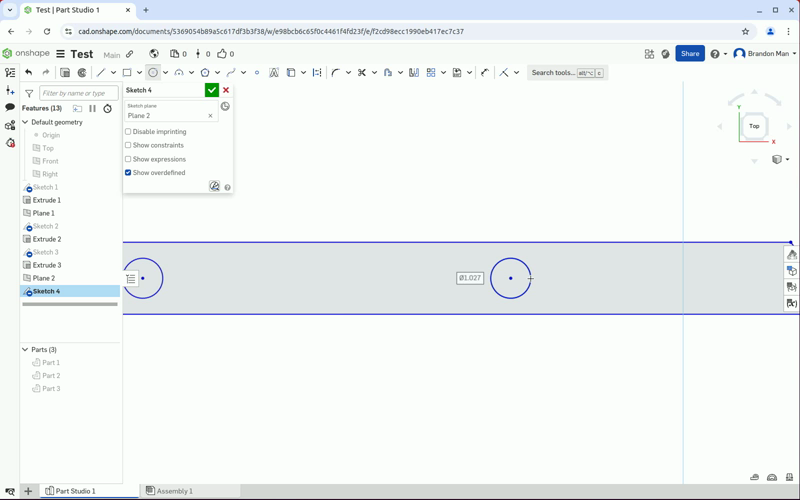
scroll(-6)
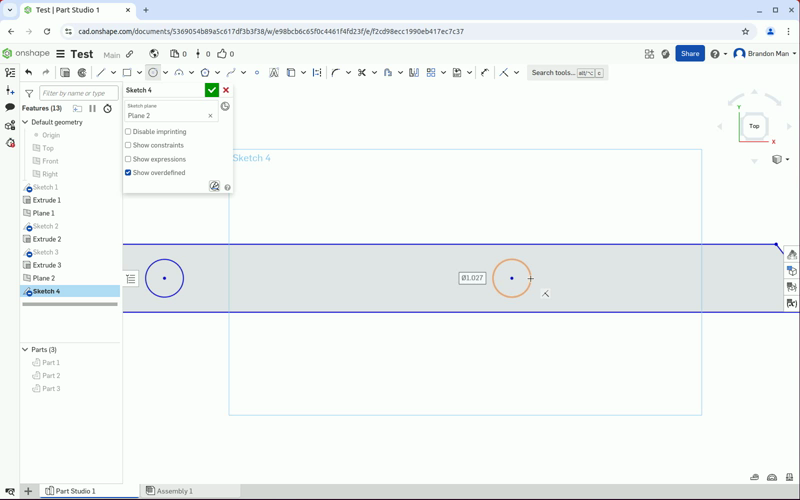
scroll(-6)
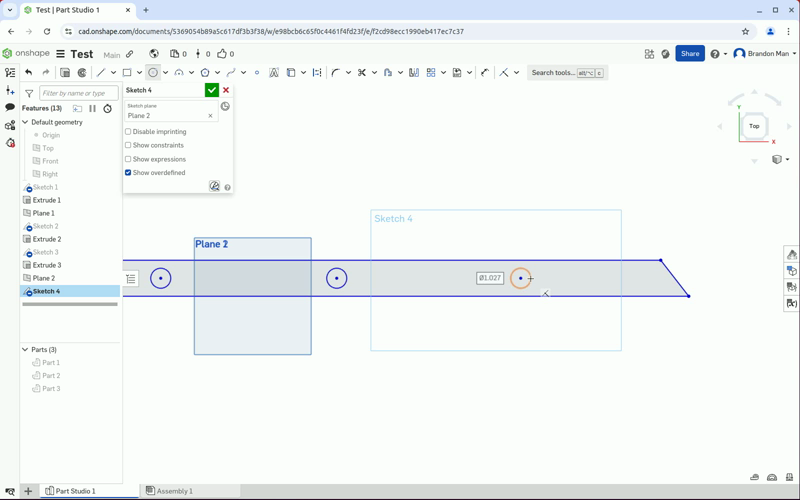
scroll(-6)
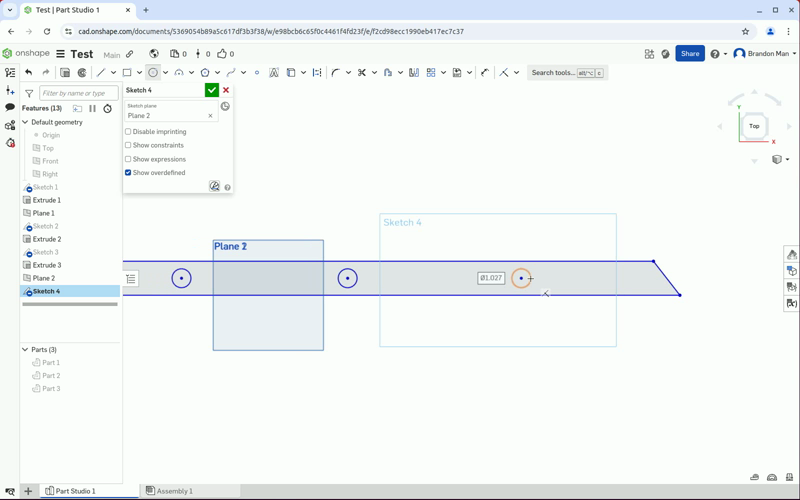
scroll(-6)
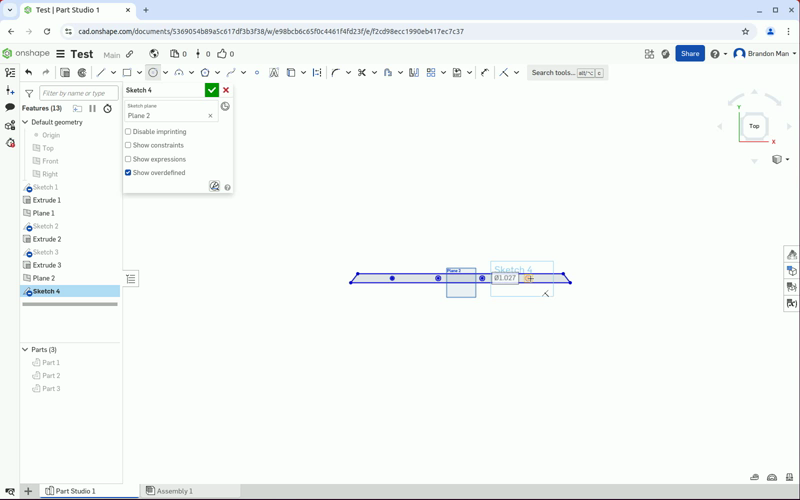
key(esc)
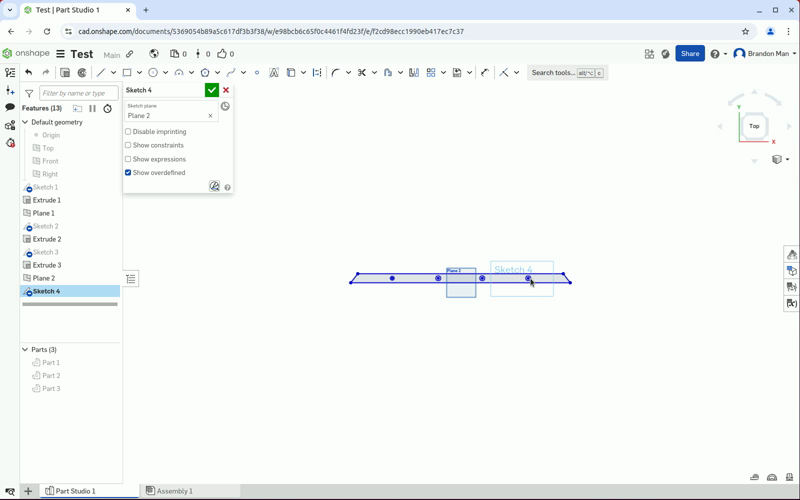
mouse_move(500, 280)
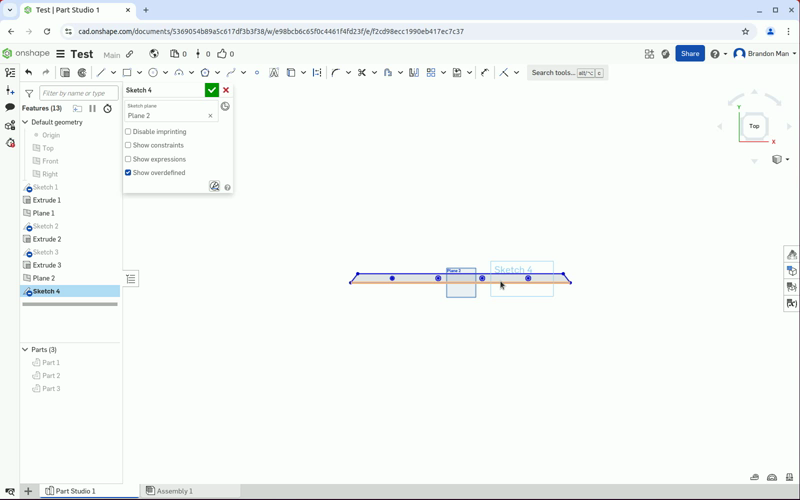
click(500, 280)
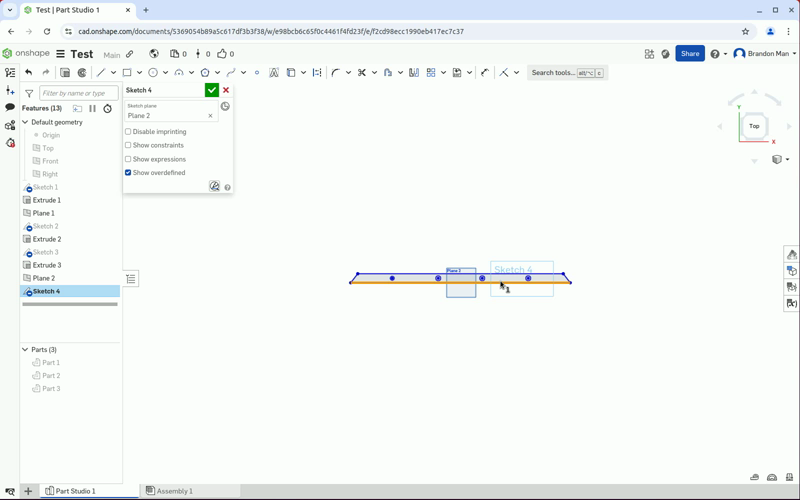
mouse_move(73, 352)
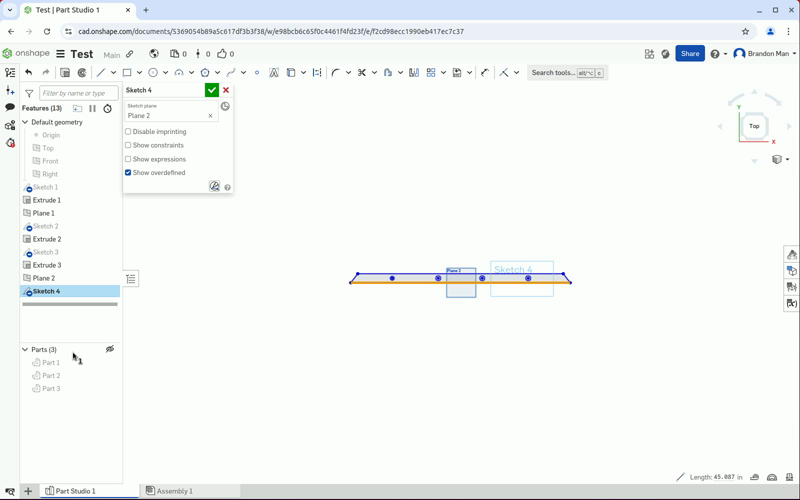
key(shift+y)
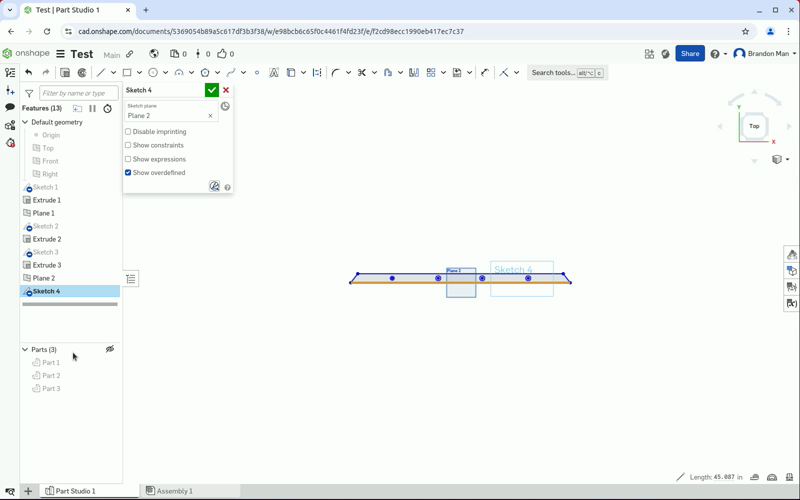
key(shift+e)
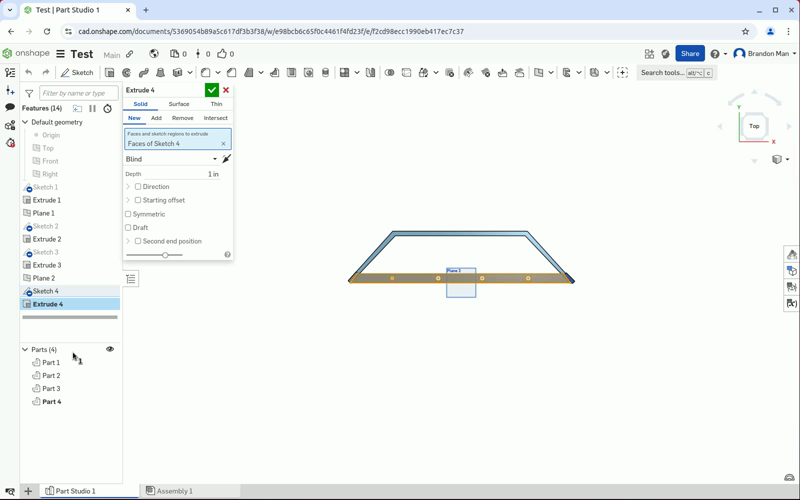
mouse_move(143, 106)
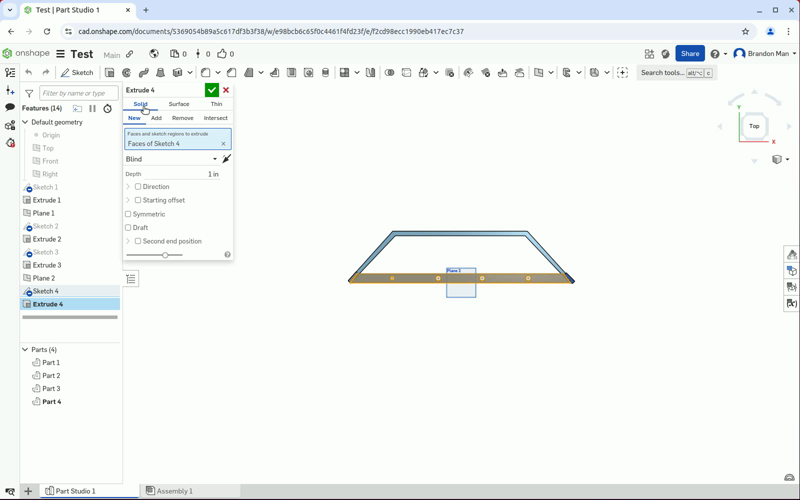
click(143, 106)
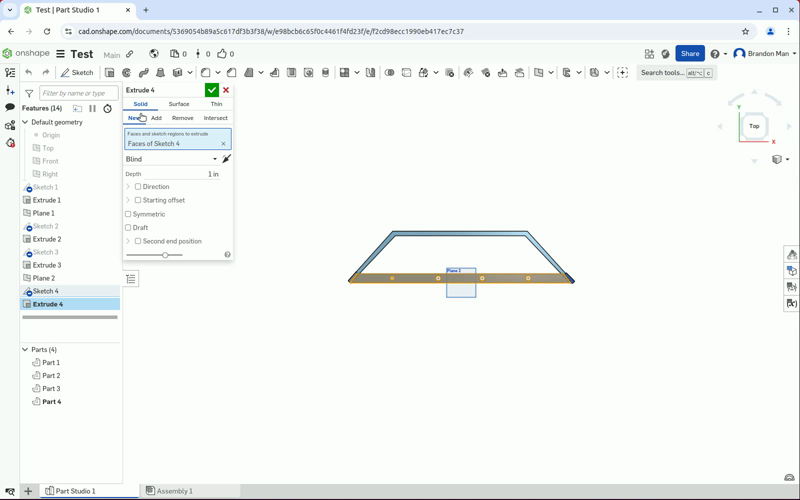
mouse_move(137, 120)
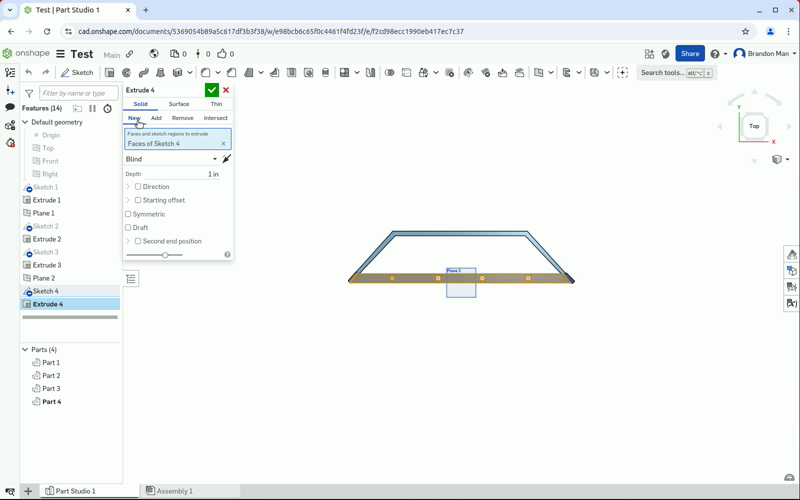
click(137, 120)
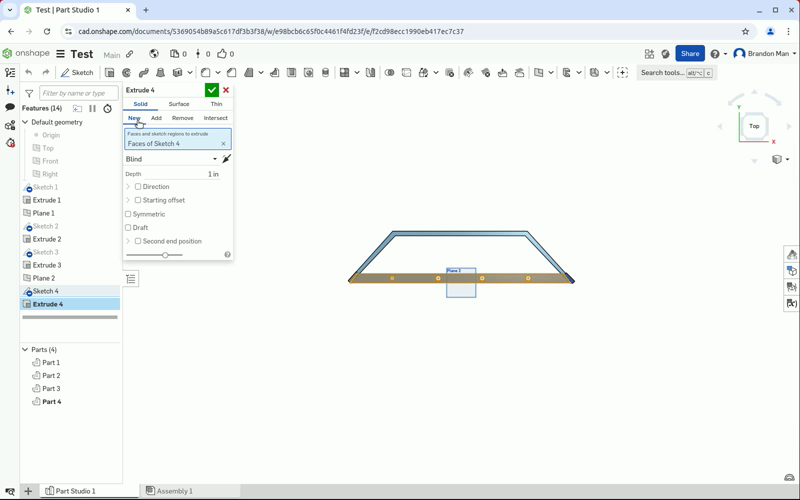
key(tab, 4)
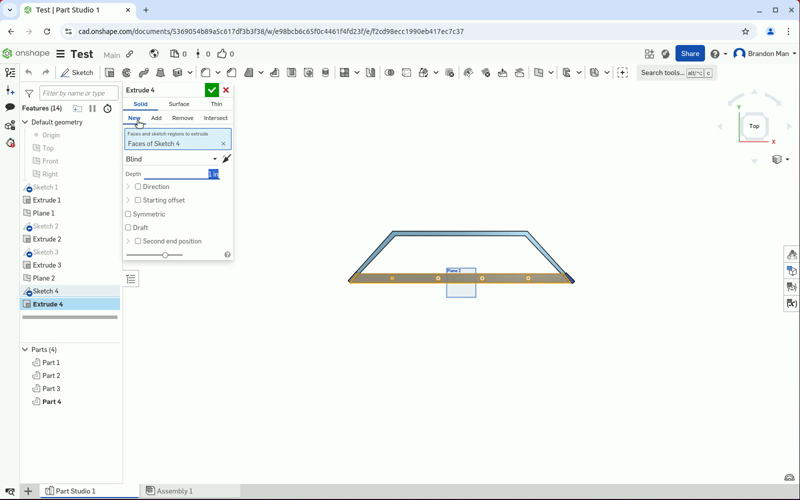
text(-0.481)
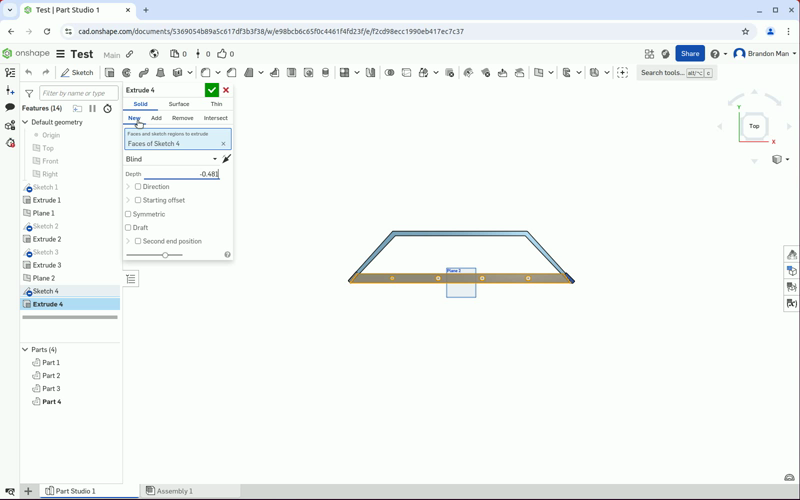
key(enter)
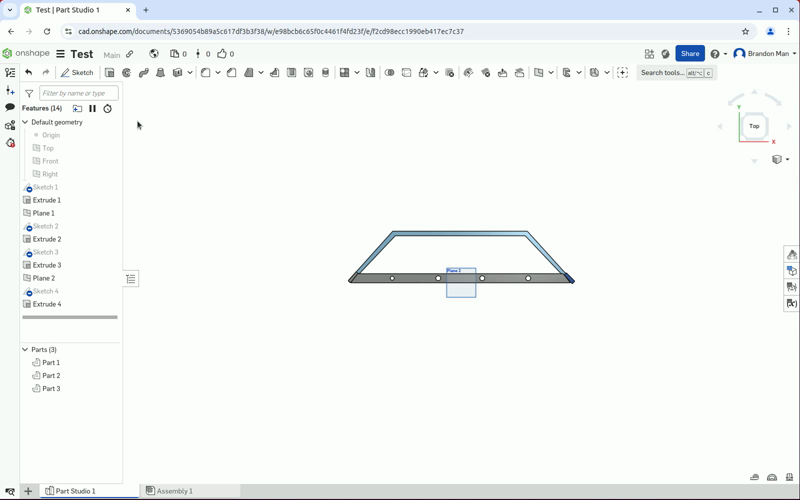
key(shift+h)
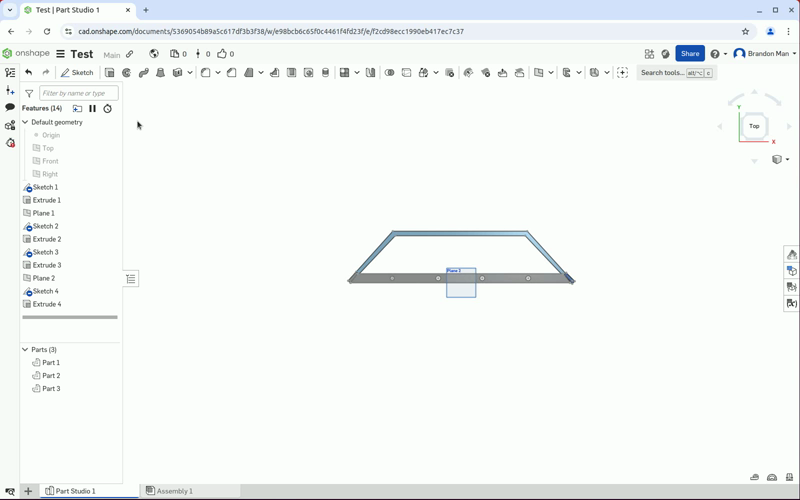
key(shift+h)
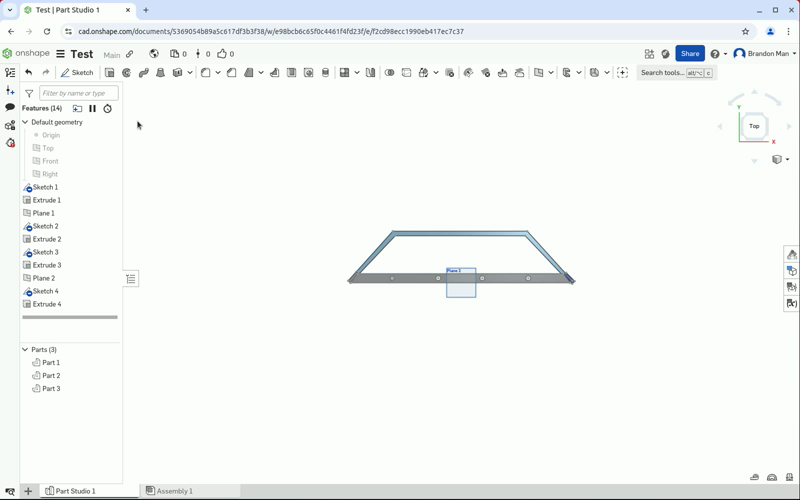
key(shift+7)
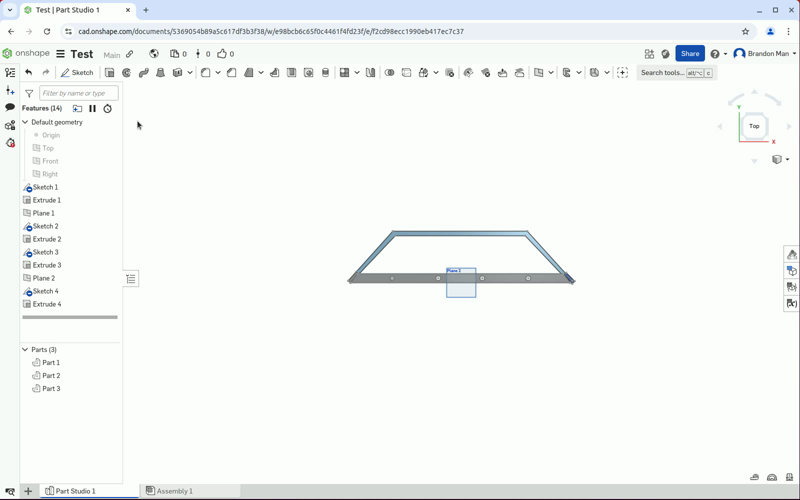
key(up, 3)
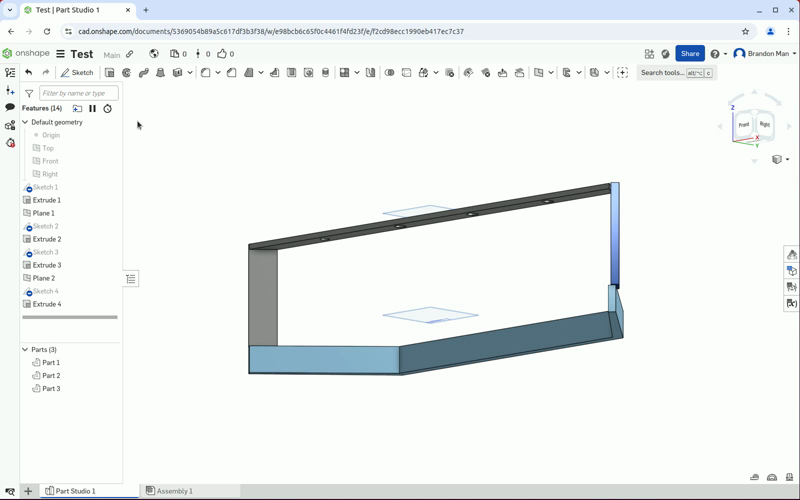
key(left, 3)
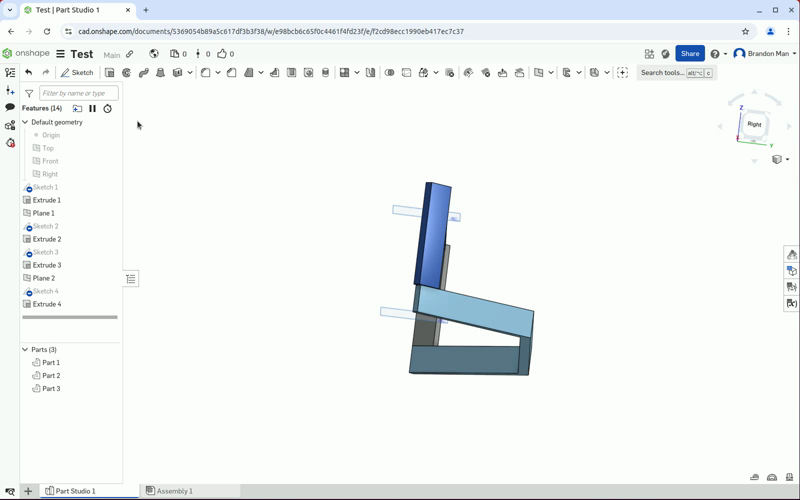
key(right, 3)
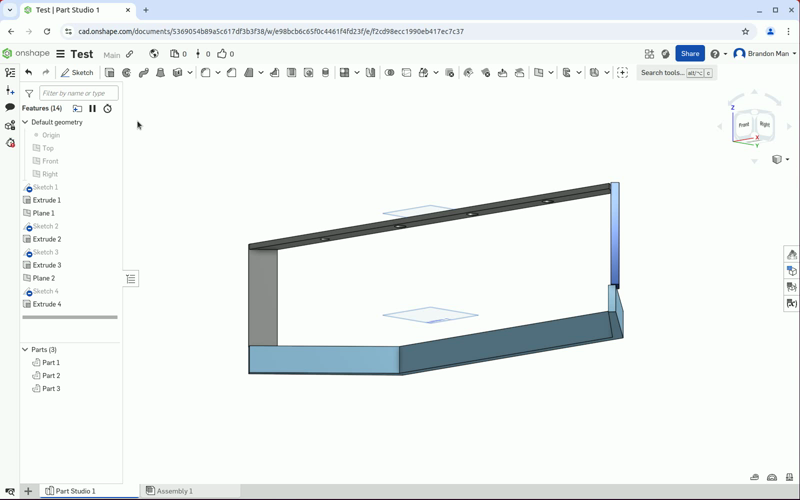
key(down, 3)
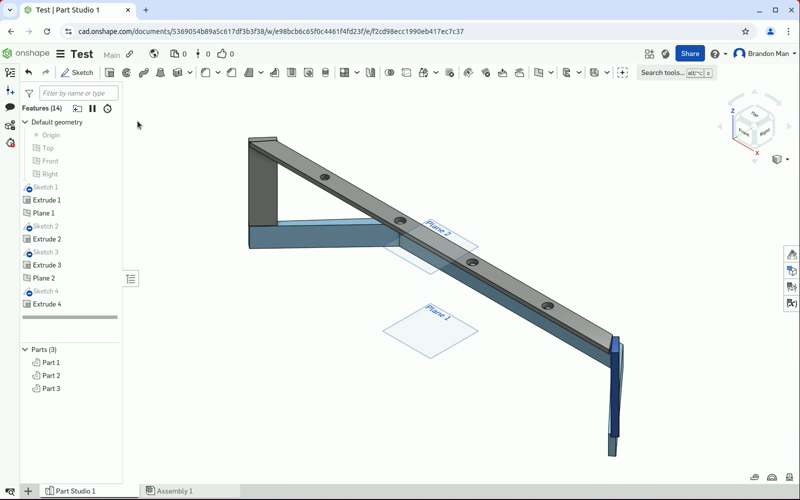
mouse_move(73, 189)
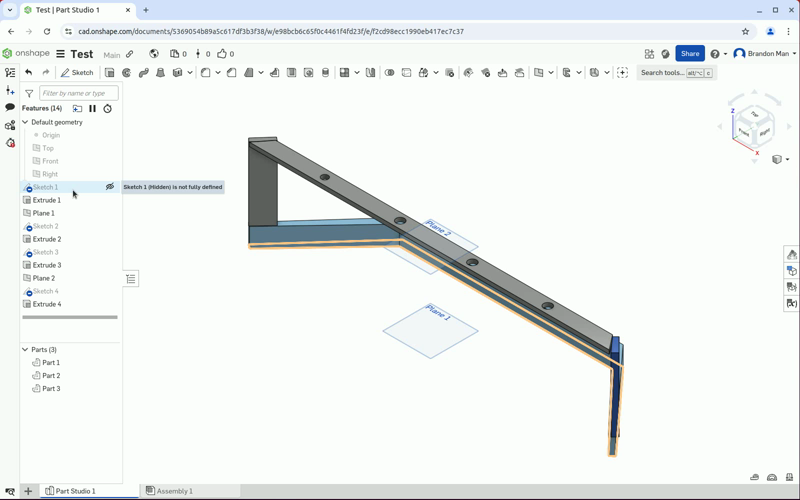
click(73, 189)